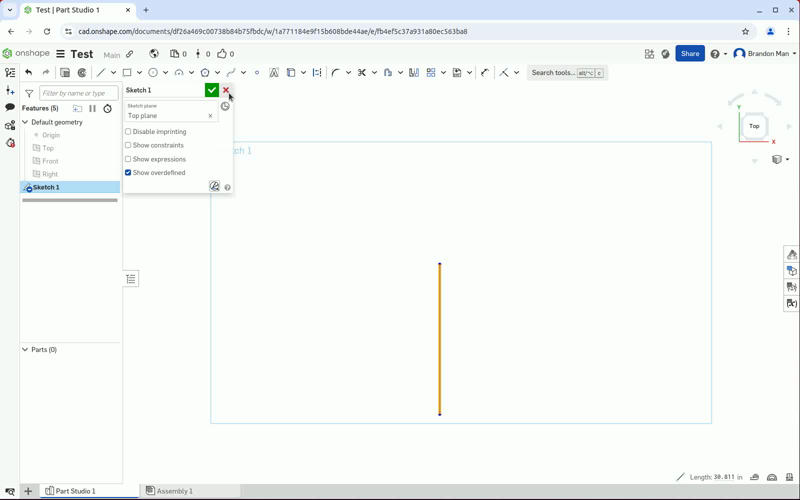
key(shift+h)
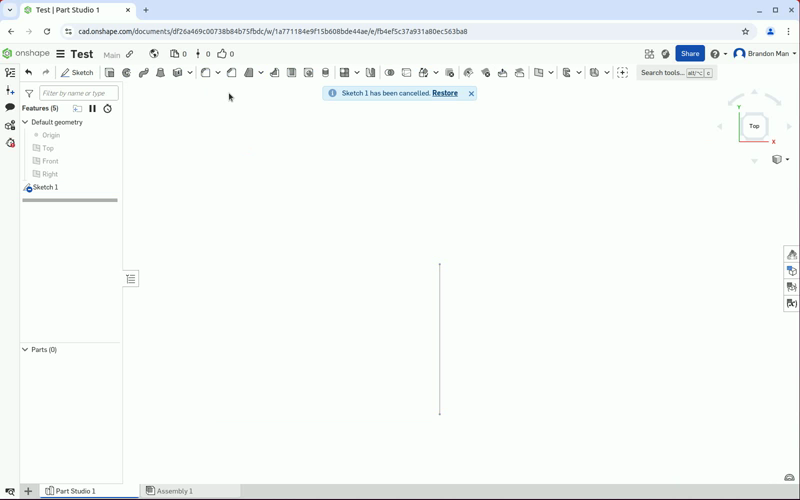
key(shift+s)
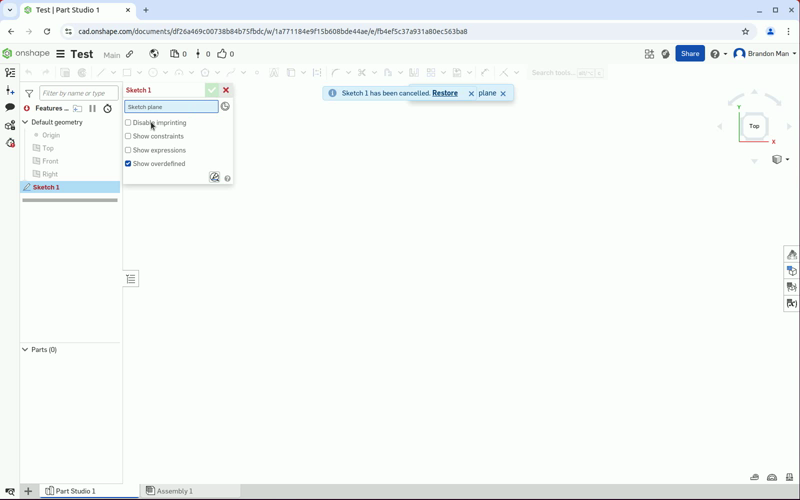
mouse_move(73, 150)
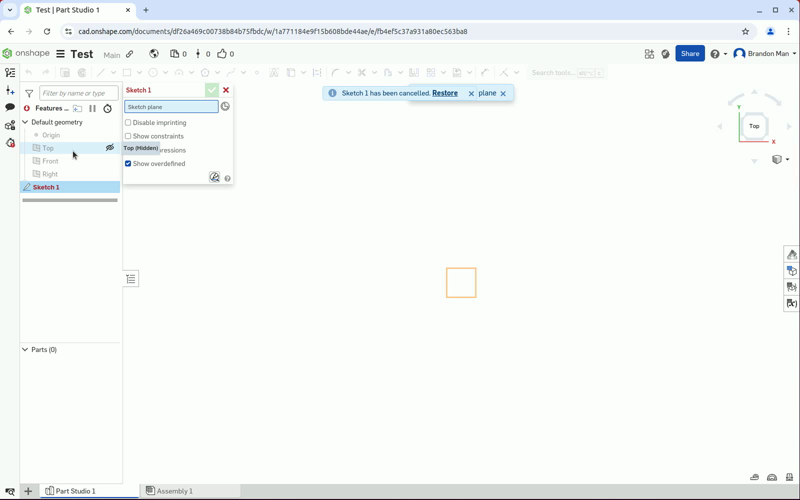
click(73, 150)
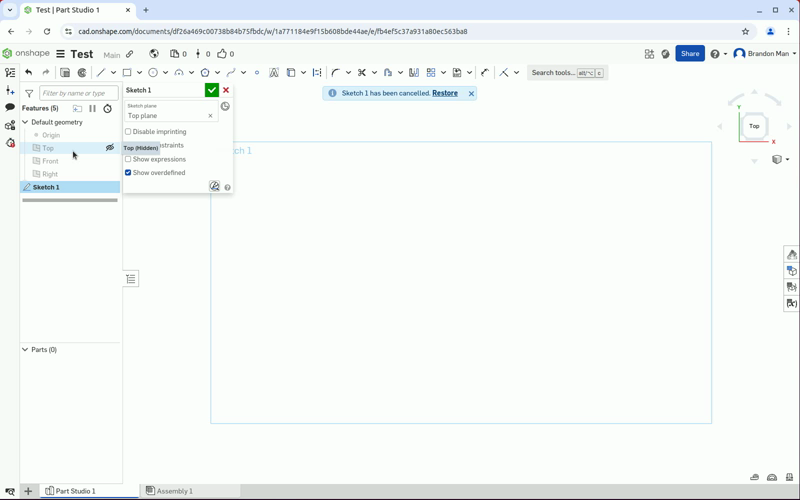
mouse_move(73, 352)
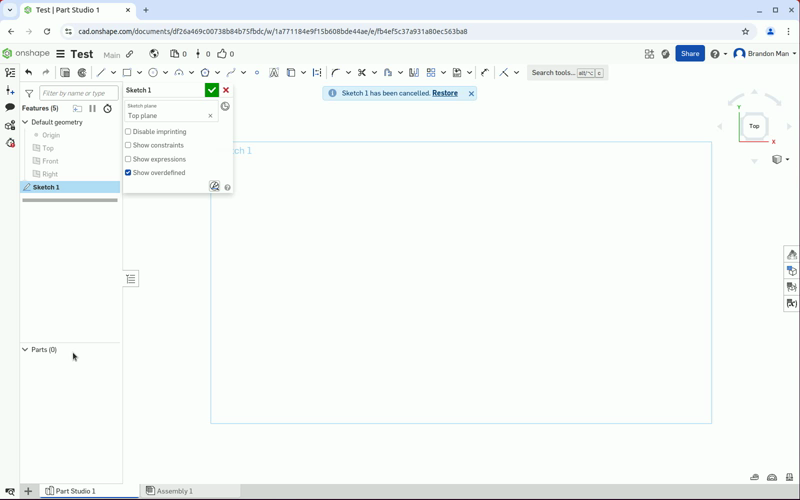
key(y)
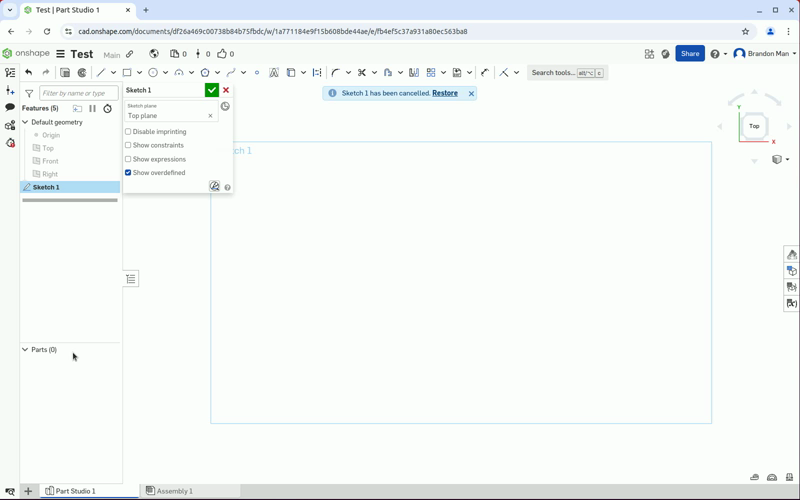
key(c)
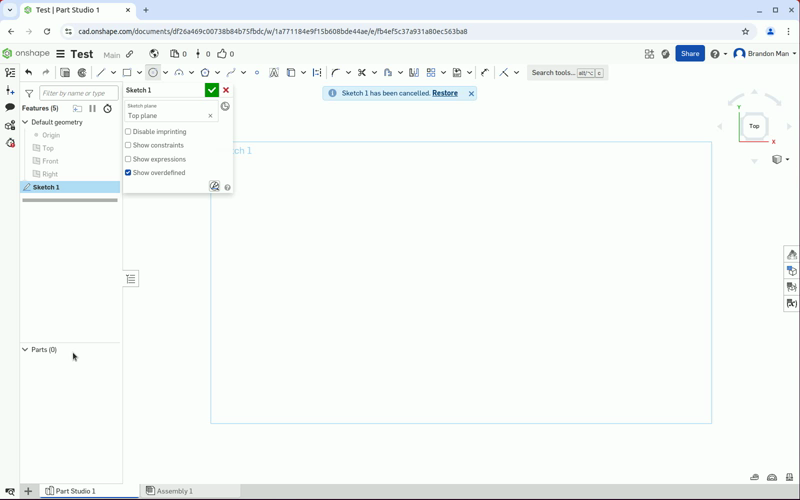
key_down(shift)
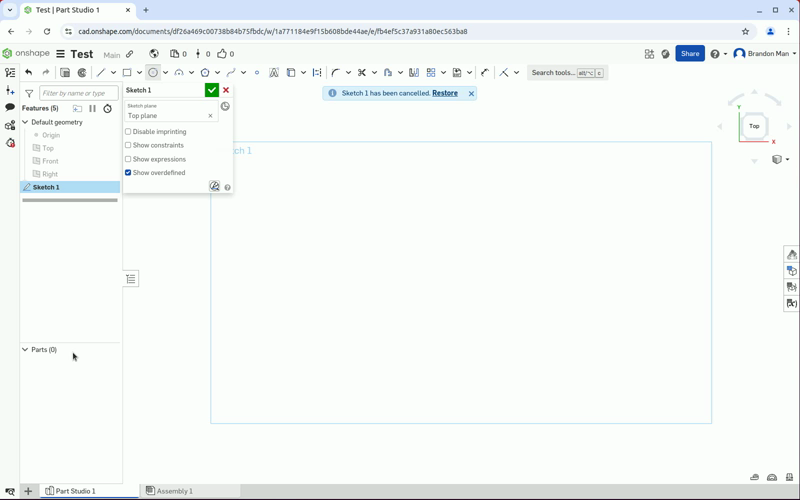
mouse_move(393, 212)
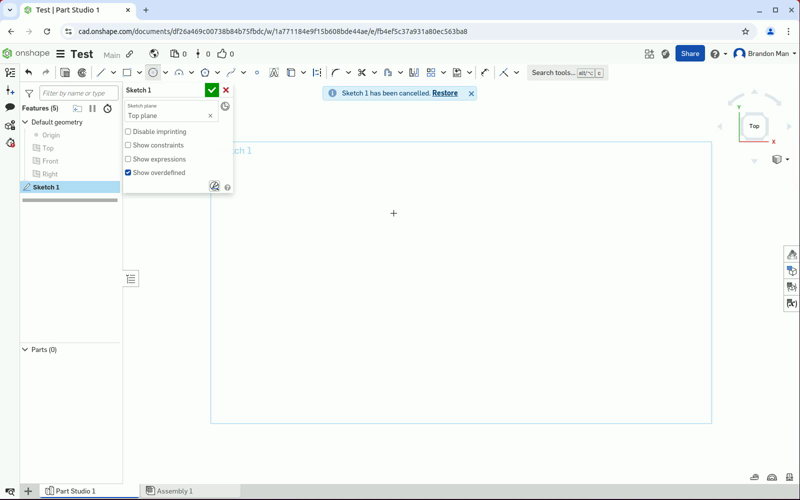
click(393, 212)
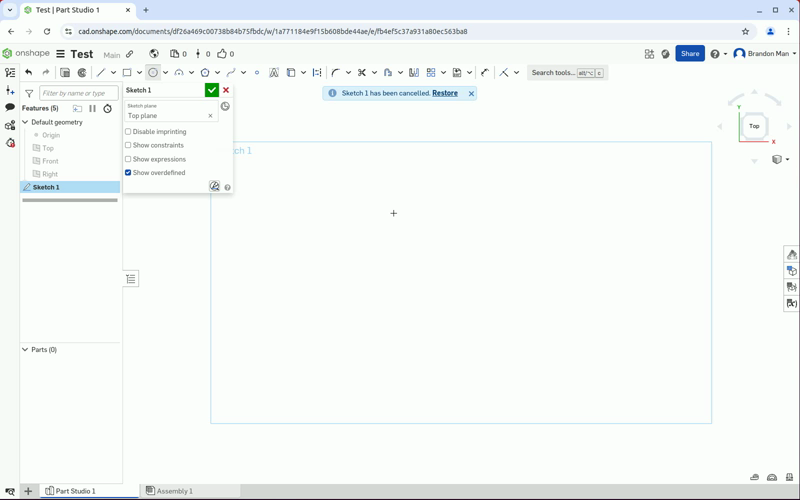
key_up(shift)
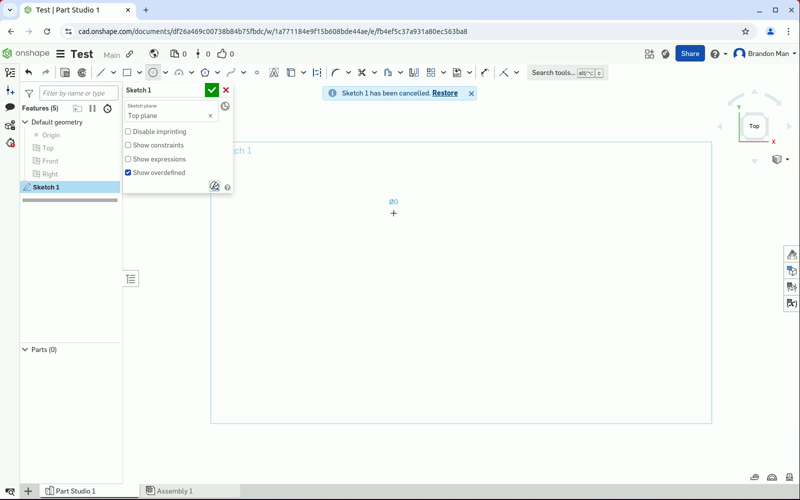
mouse_move(436, 212)
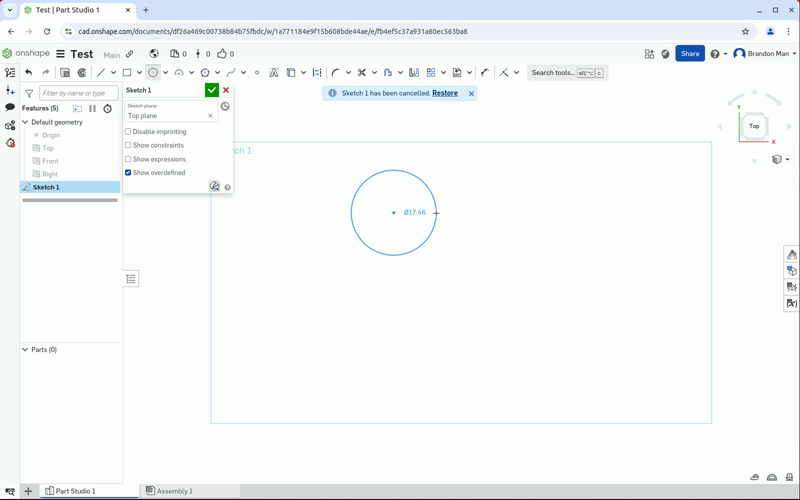
click(436, 212)
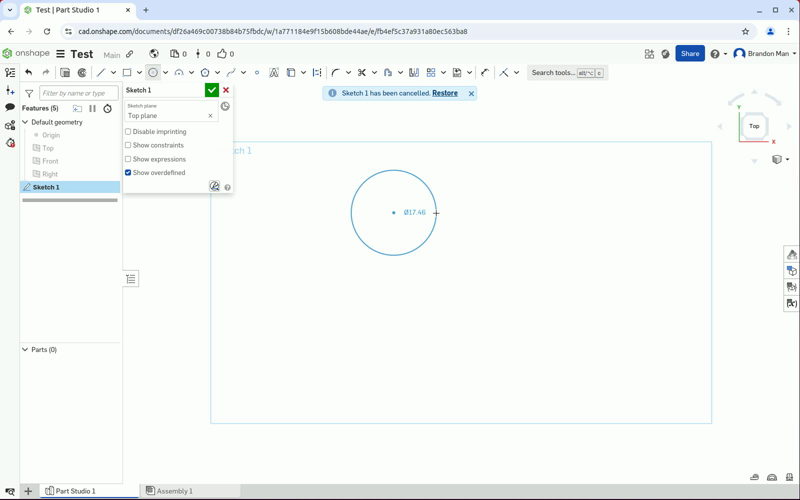
key(esc)
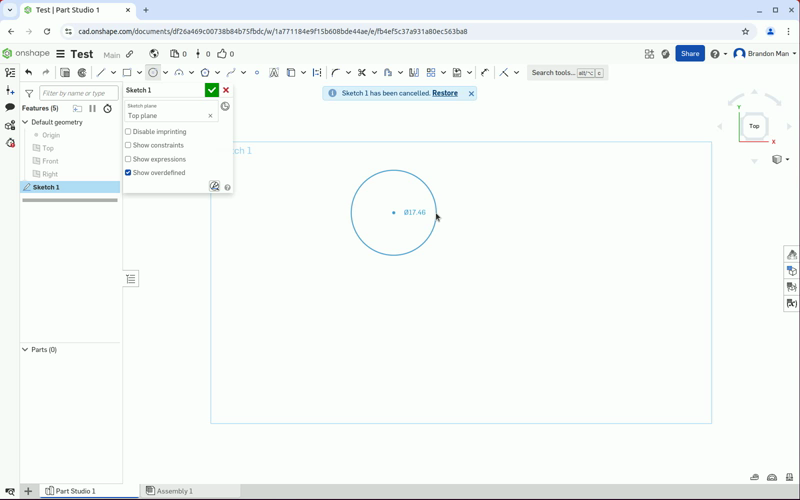
key(c)
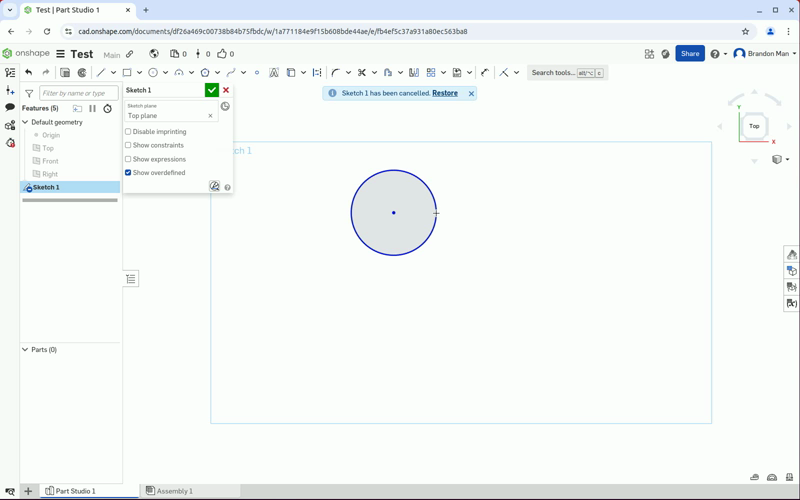
key_down(shift)
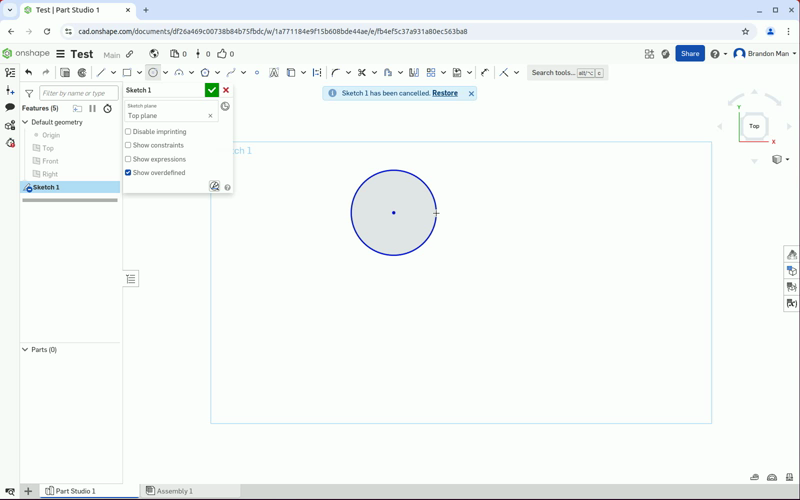
mouse_move(393, 212)
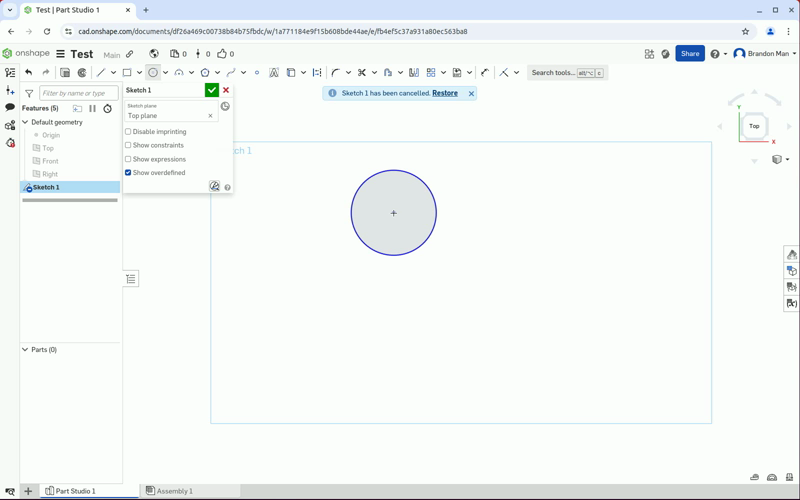
click(393, 212)
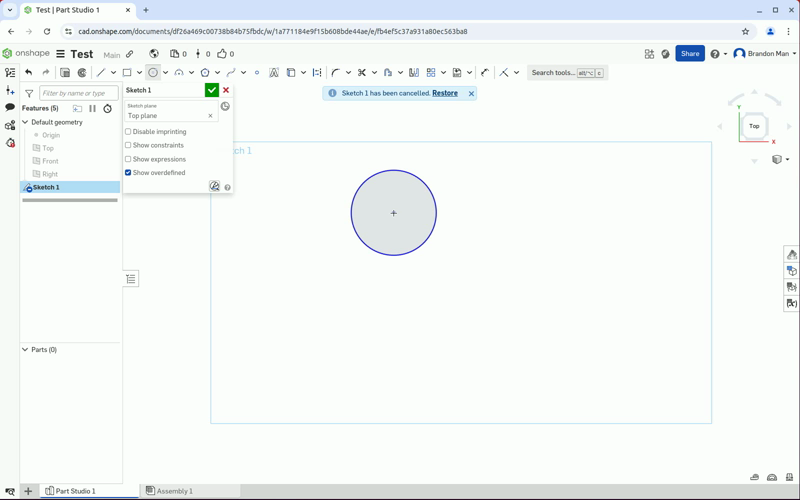
key_up(shift)
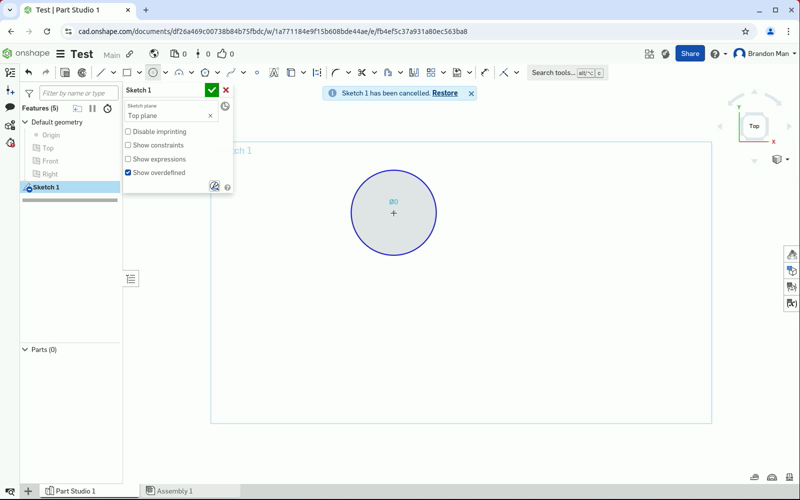
mouse_move(420, 212)
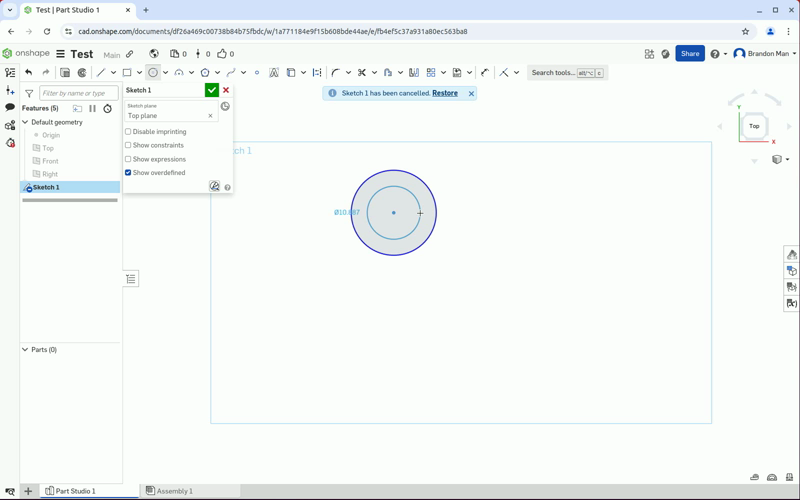
click(420, 212)
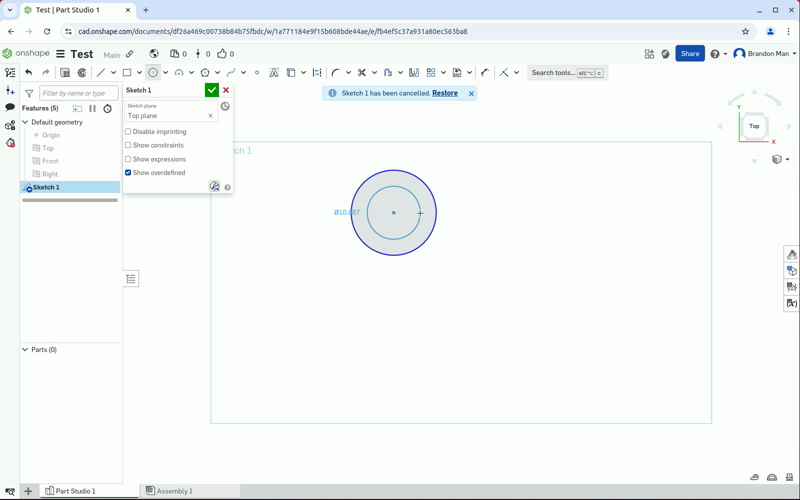
key(esc)
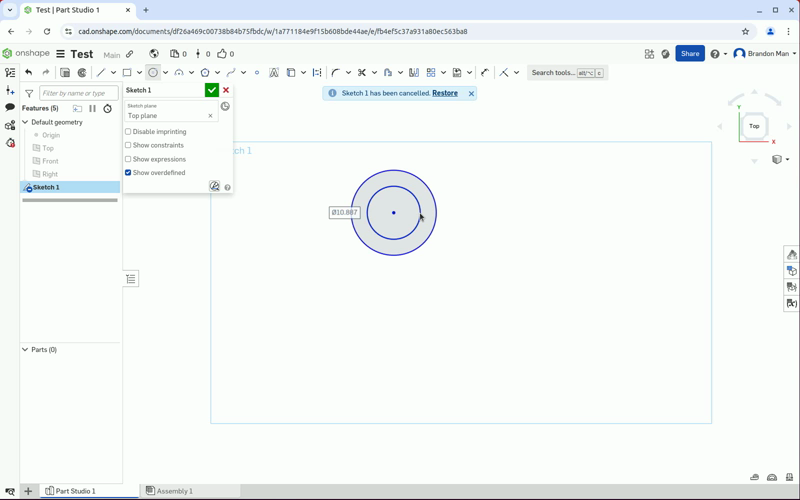
mouse_move(361, 204)
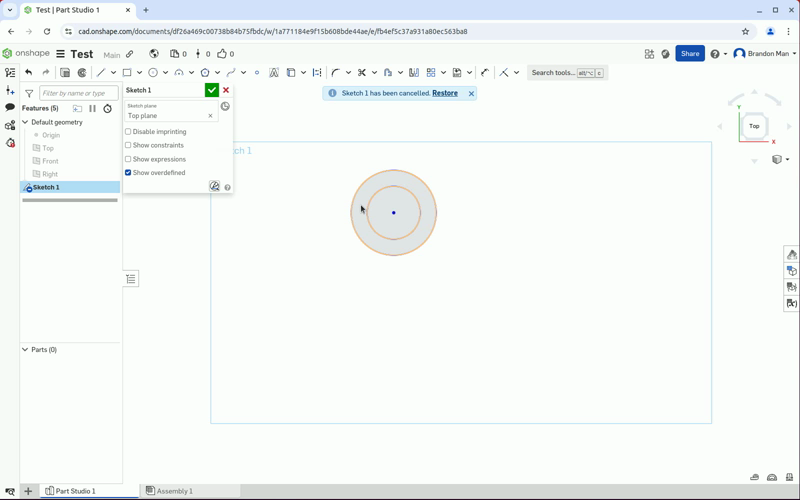
click(361, 204)
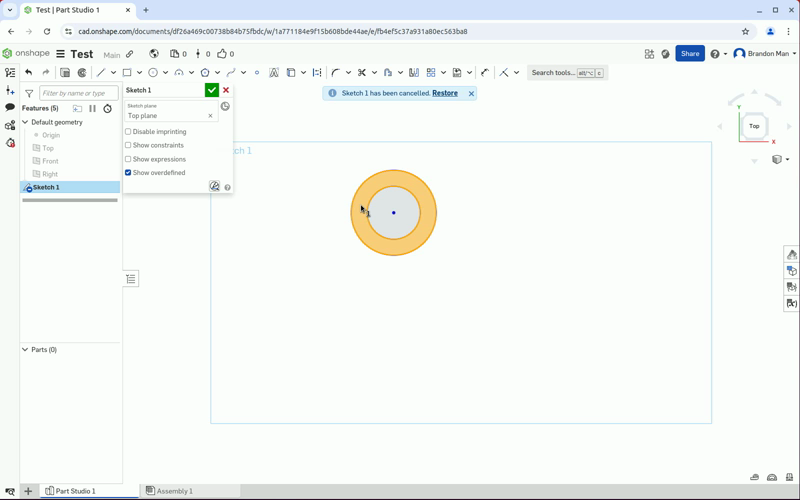
mouse_move(73, 352)
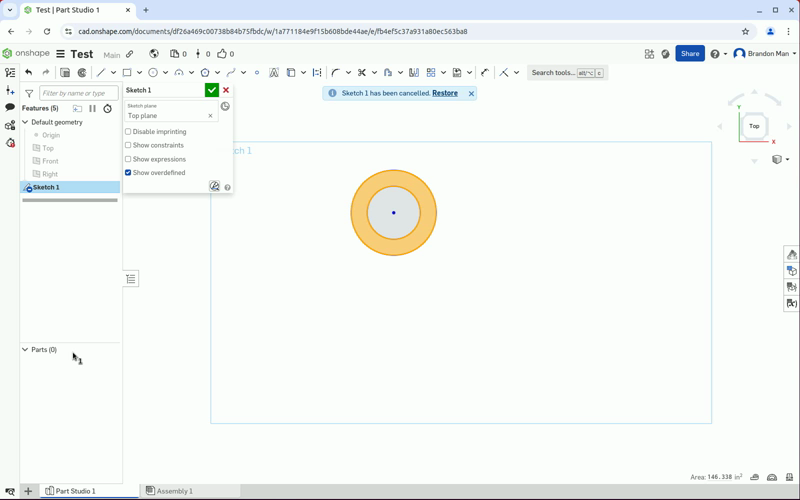
key(shift+y)
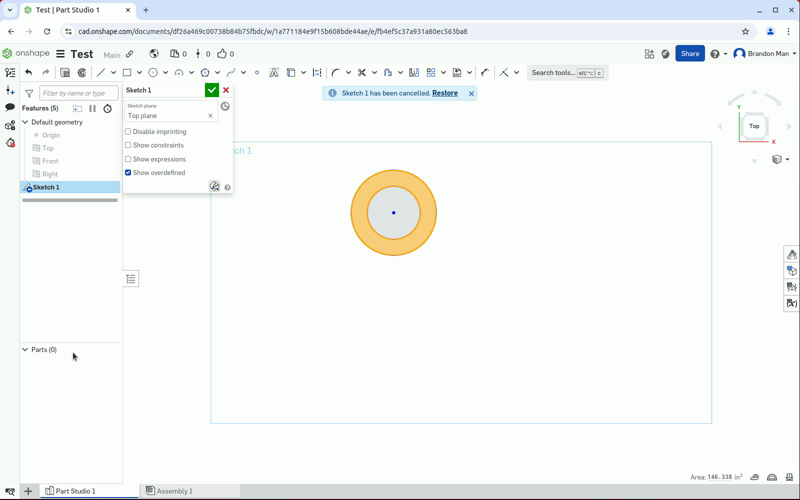
key(shift+e)
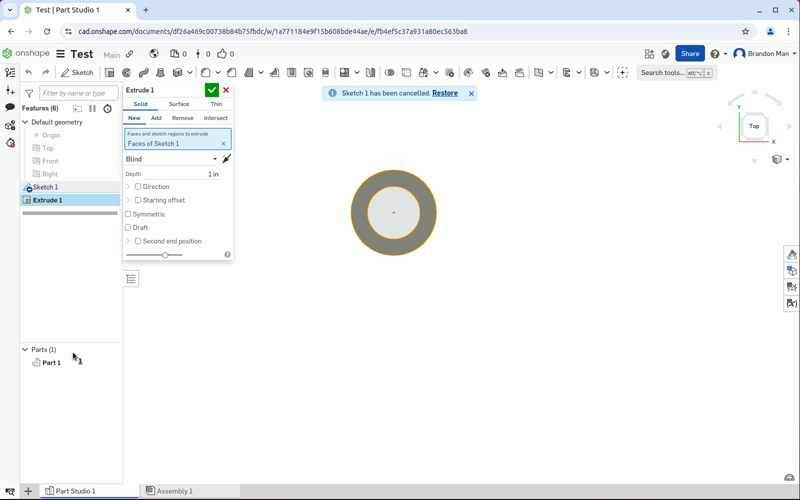
mouse_move(143, 106)
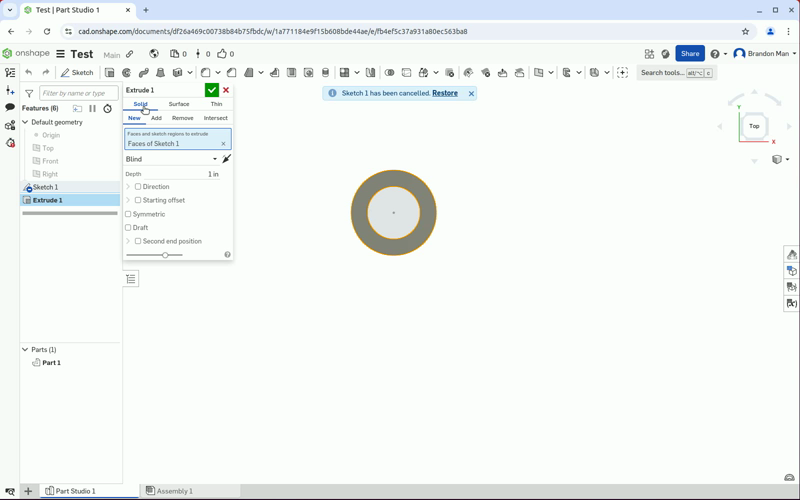
click(143, 106)
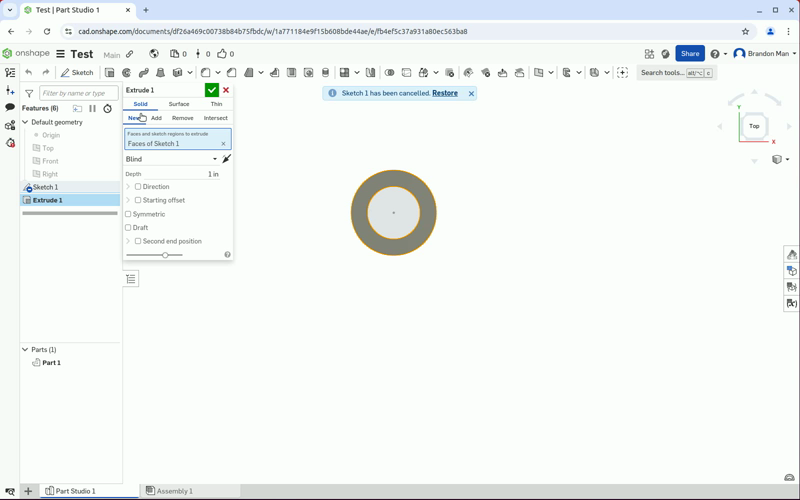
mouse_move(137, 120)
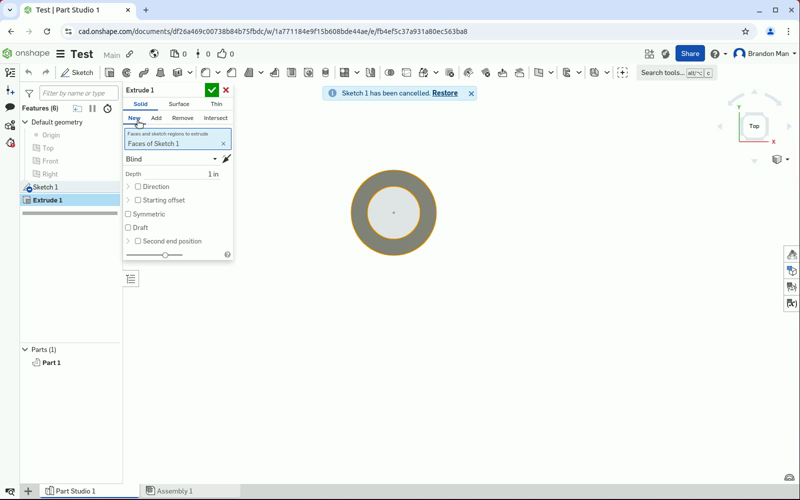
click(137, 120)
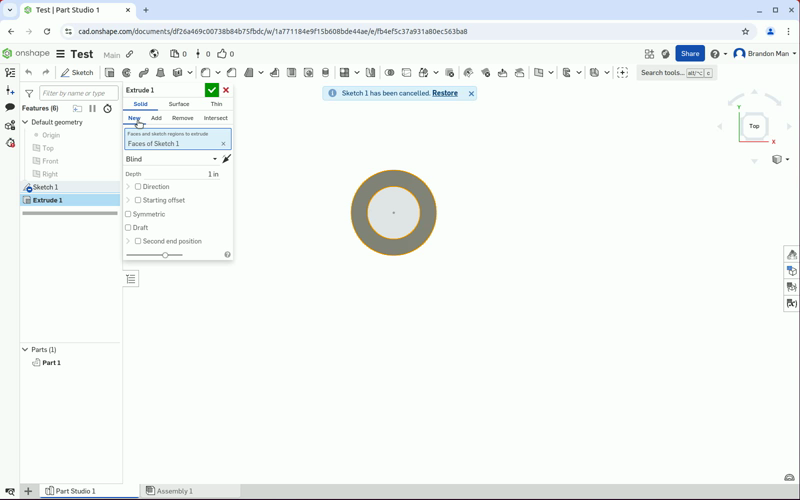
key(tab, 4)
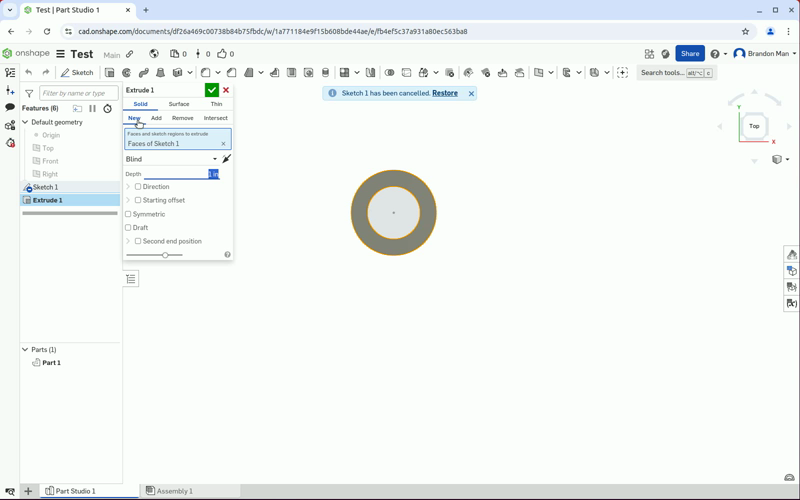
text(3.129)
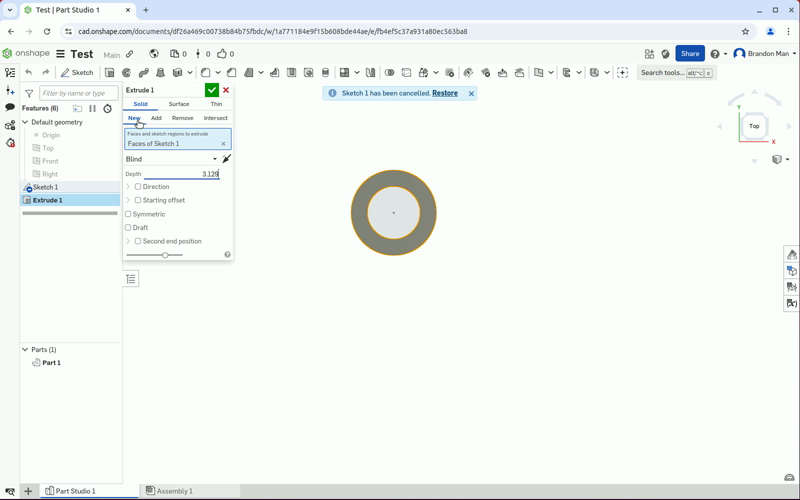
key(enter)
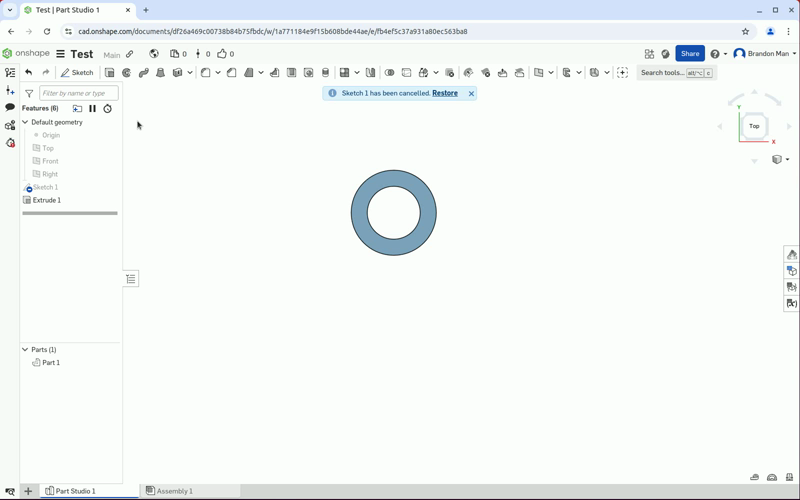
key(shift+h)
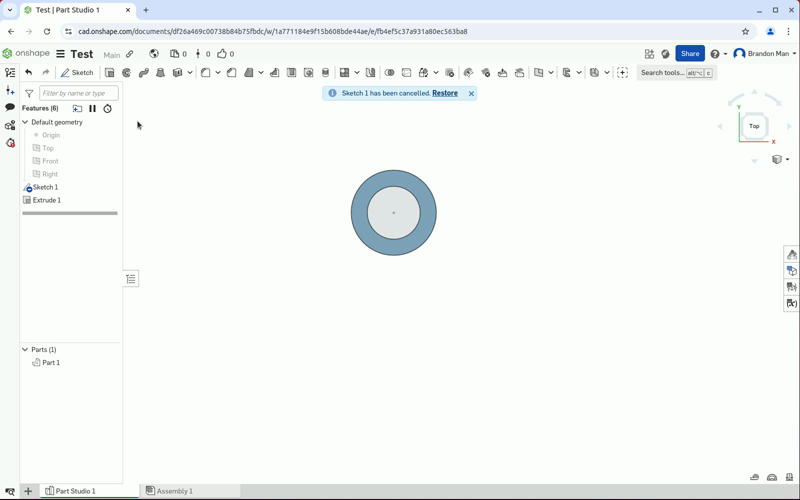
key(shift+h)
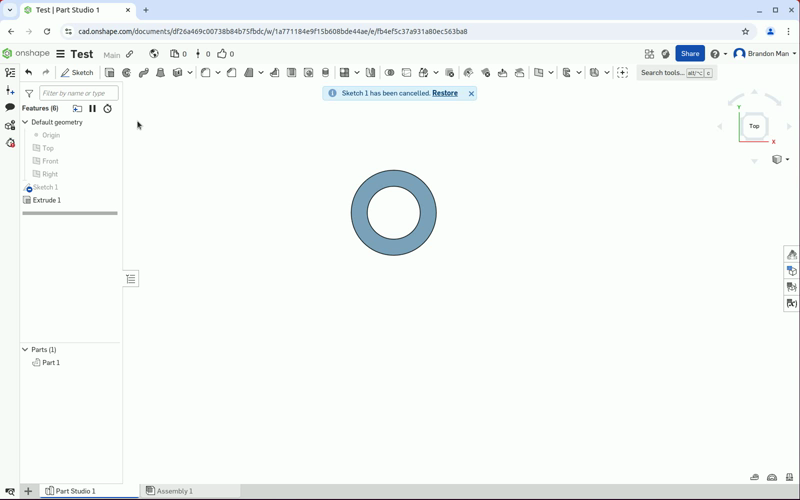
mouse_move(73, 189)
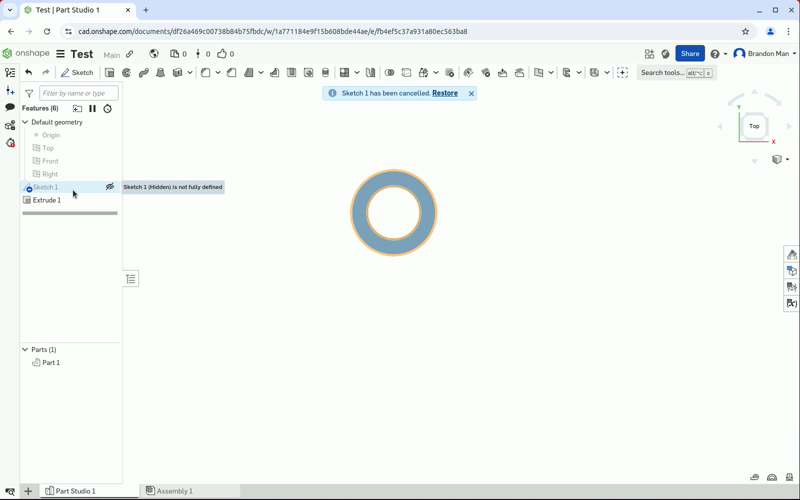
click(73, 189)
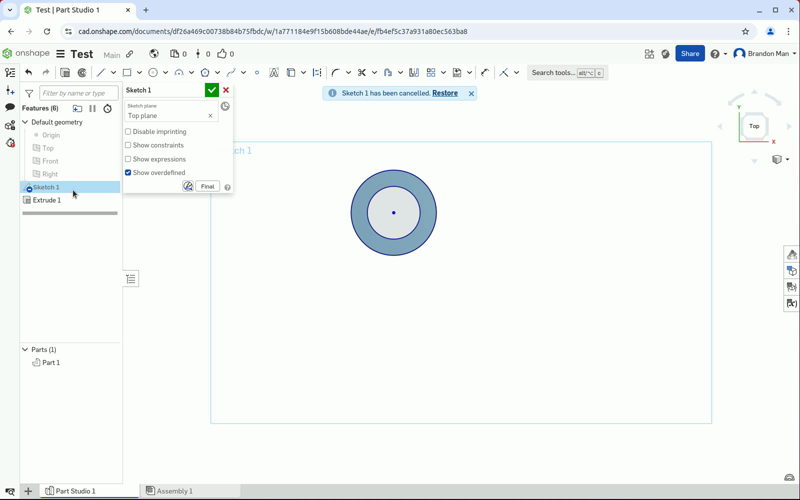
mouse_move(229, 92)
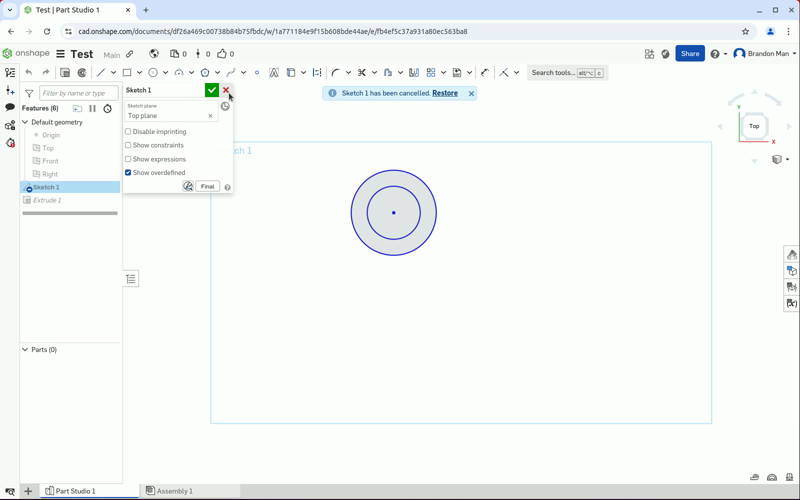
click(229, 92)
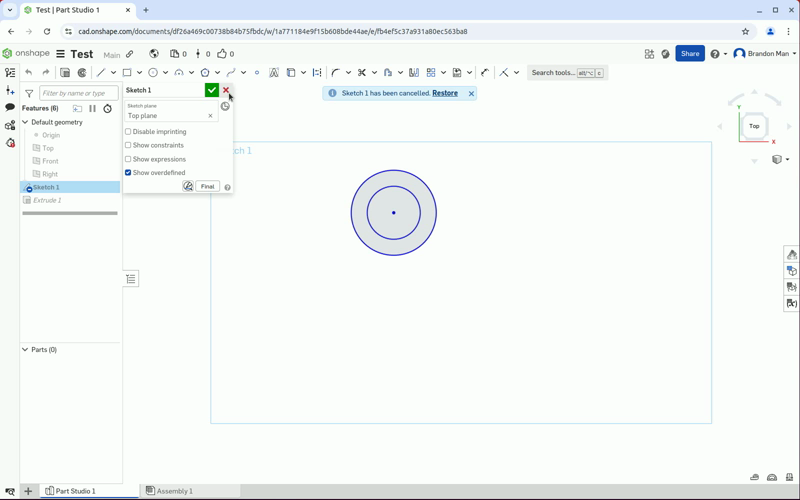
key(shift+s)
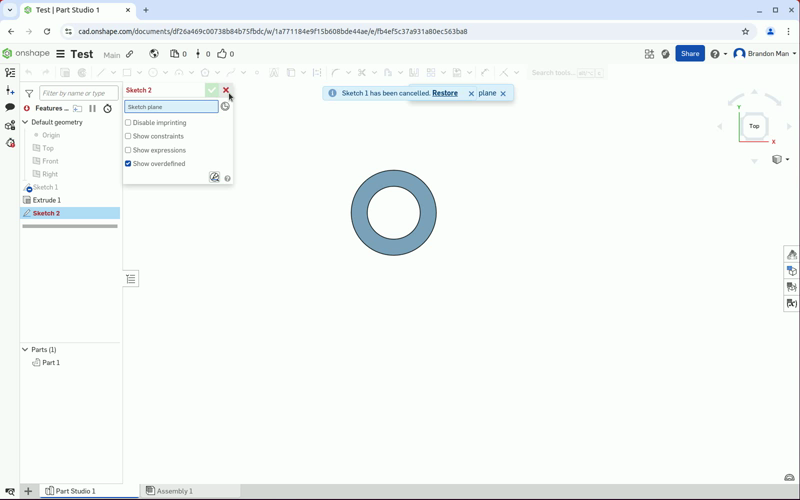
mouse_move(73, 150)
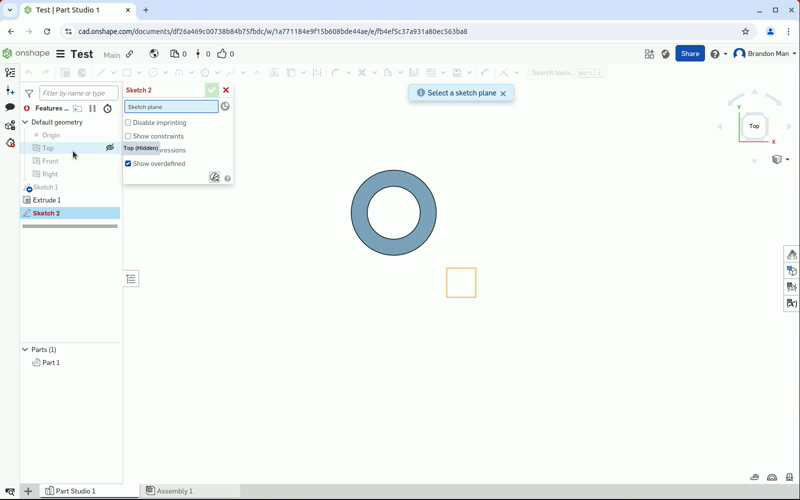
click(73, 150)
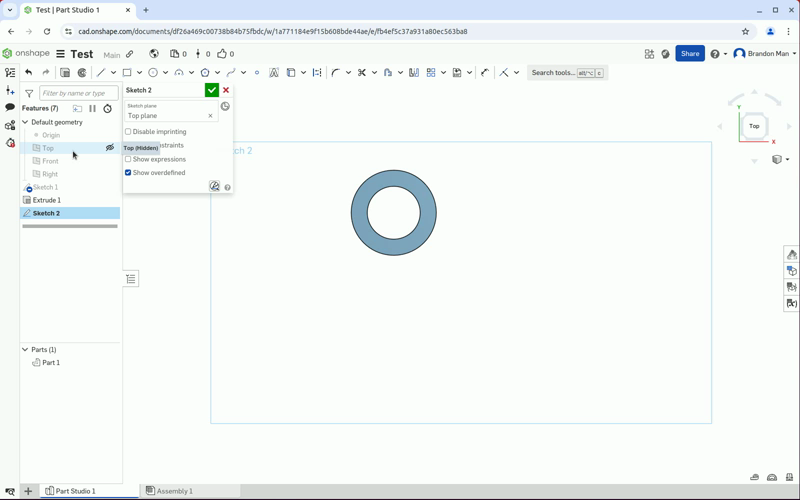
mouse_move(73, 352)
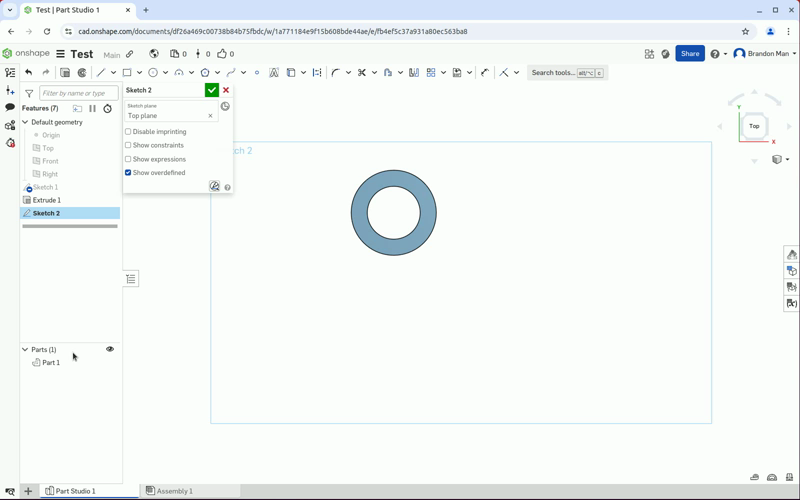
key(y)
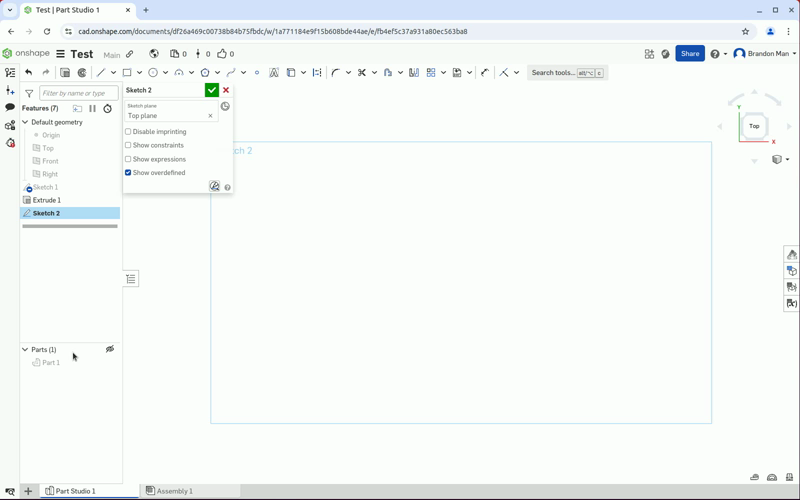
key(c)
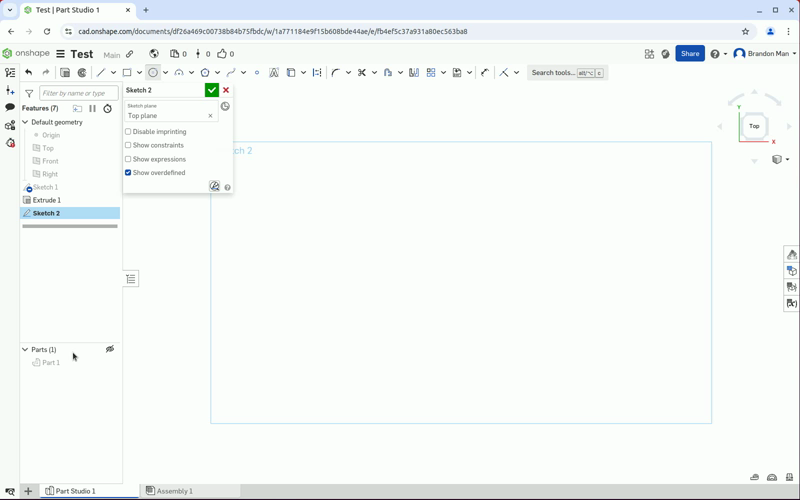
key_down(shift)
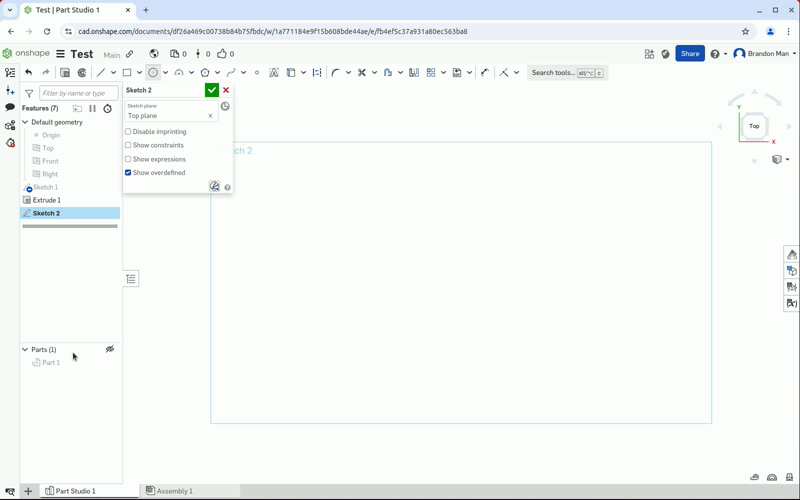
mouse_move(529, 212)
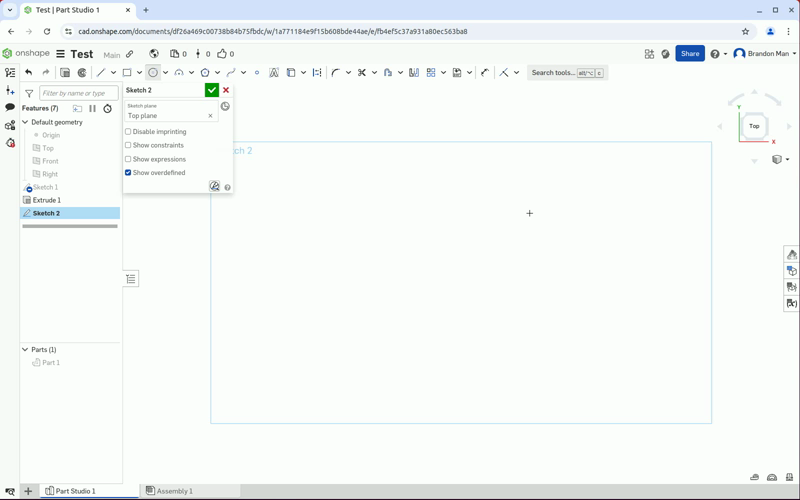
click(529, 212)
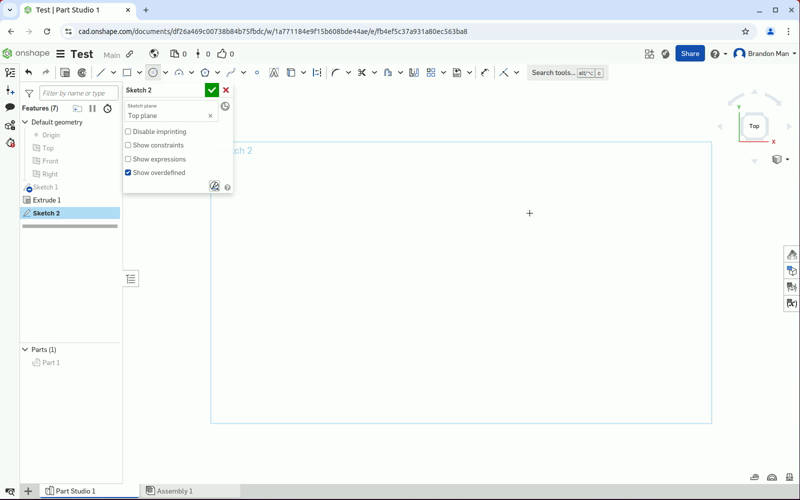
key_up(shift)
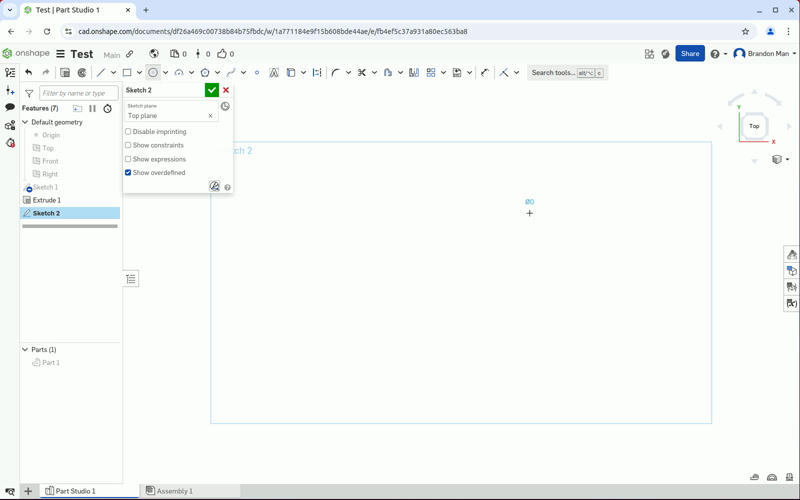
mouse_move(572, 212)
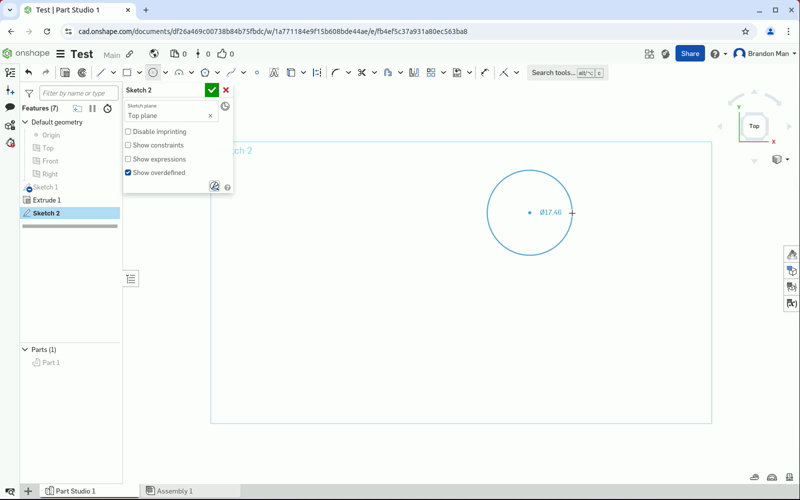
click(572, 212)
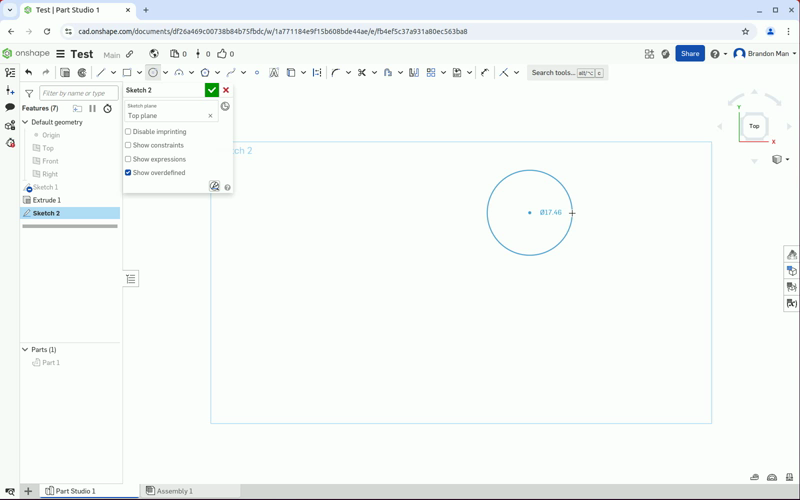
key(esc)
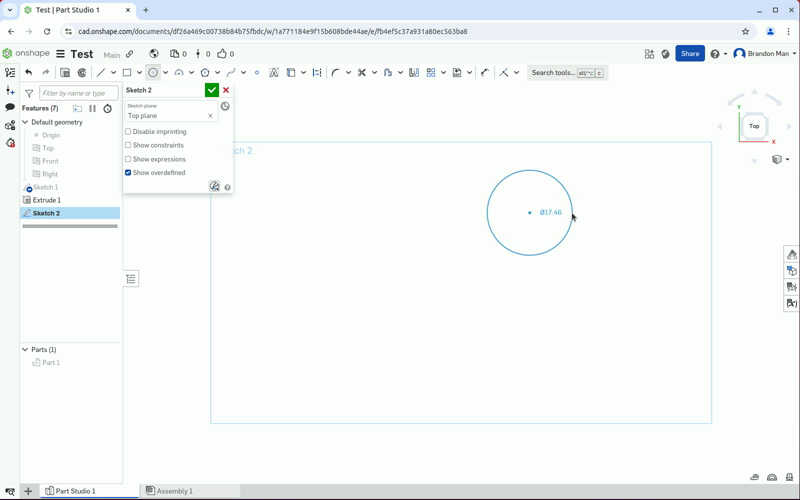
key(c)
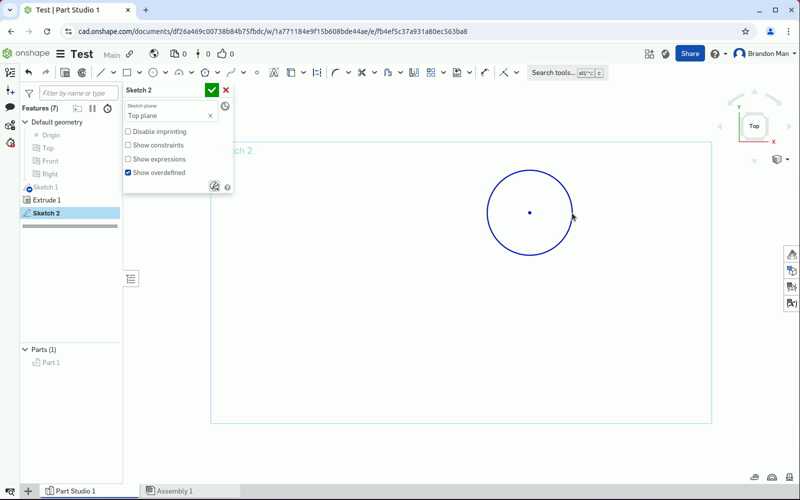
key_down(shift)
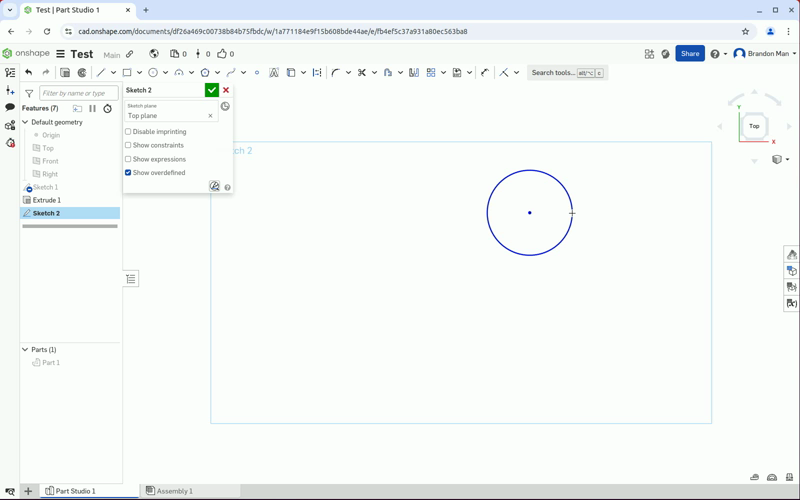
mouse_move(529, 212)
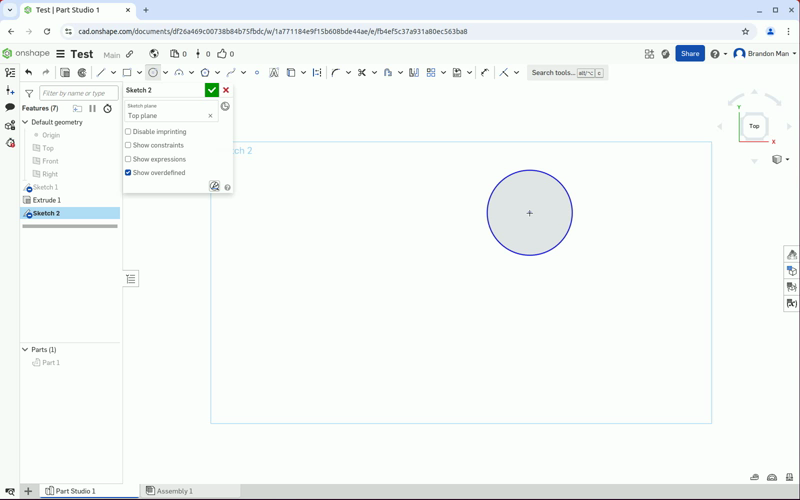
click(529, 212)
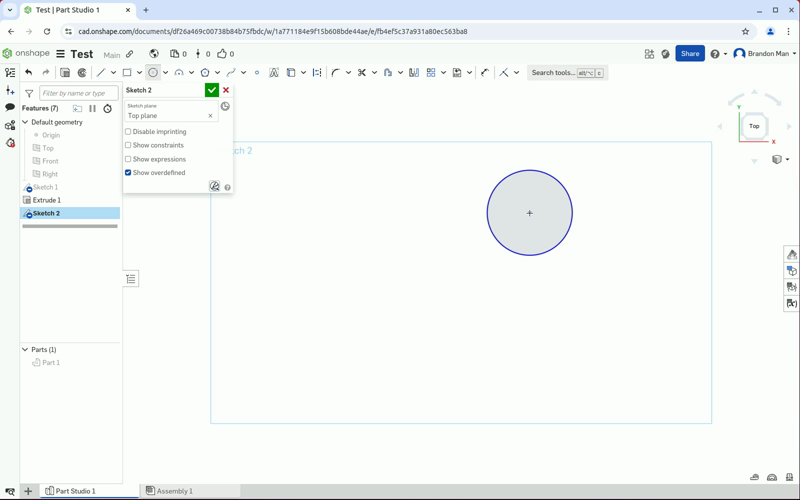
key_up(shift)
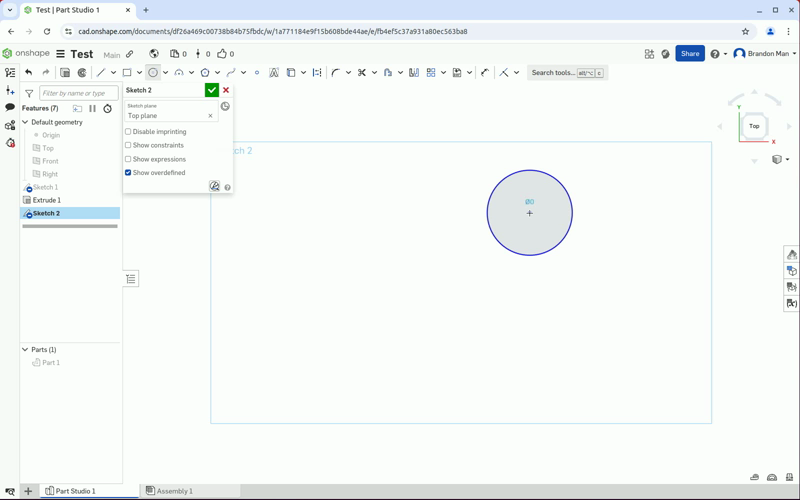
mouse_move(556, 212)
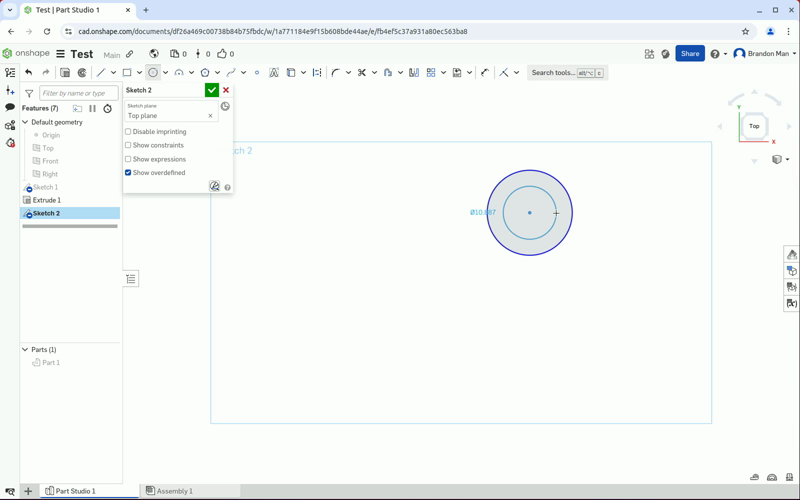
click(556, 212)
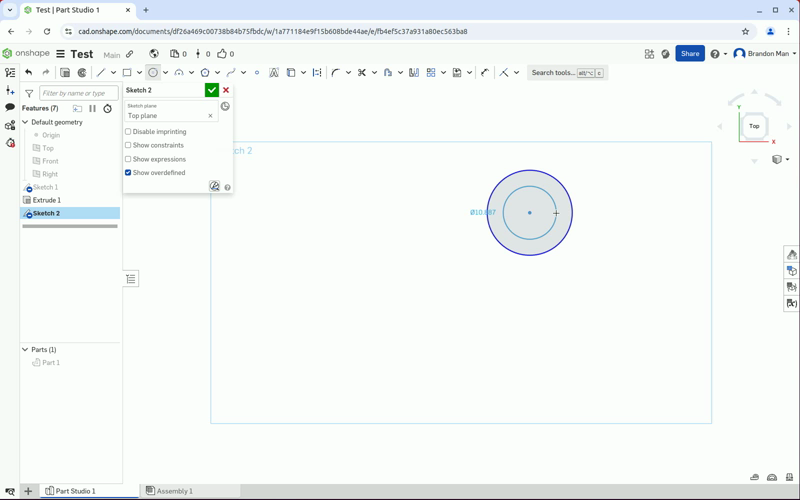
key(esc)
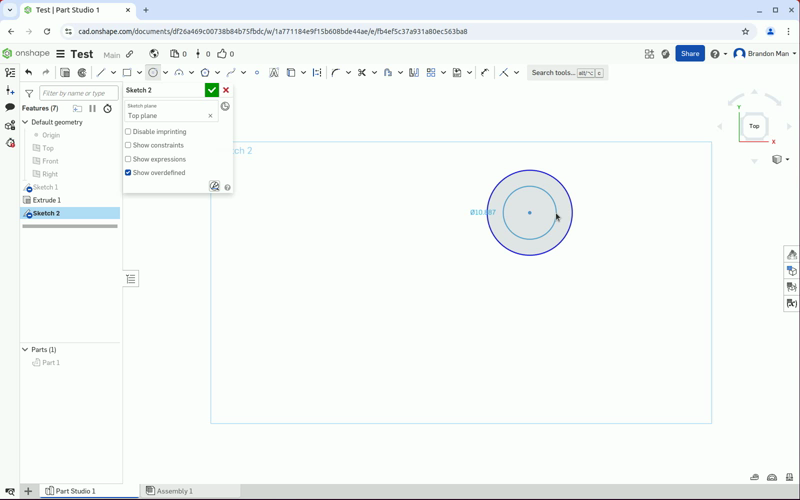
mouse_move(568, 208)
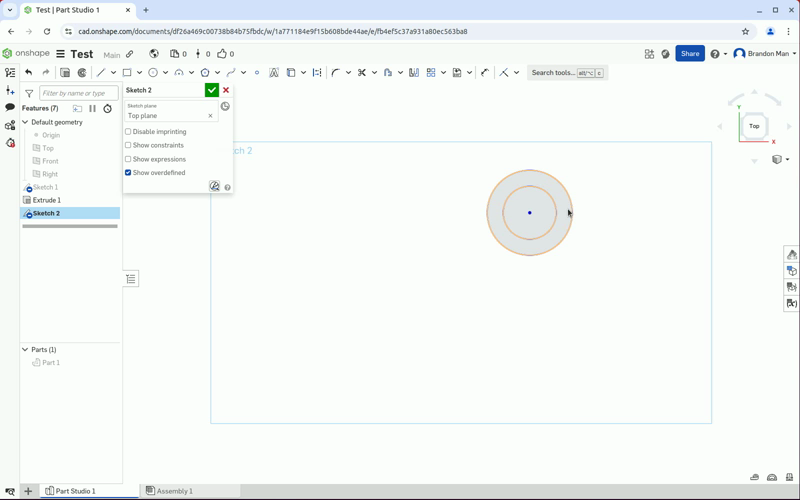
click(568, 208)
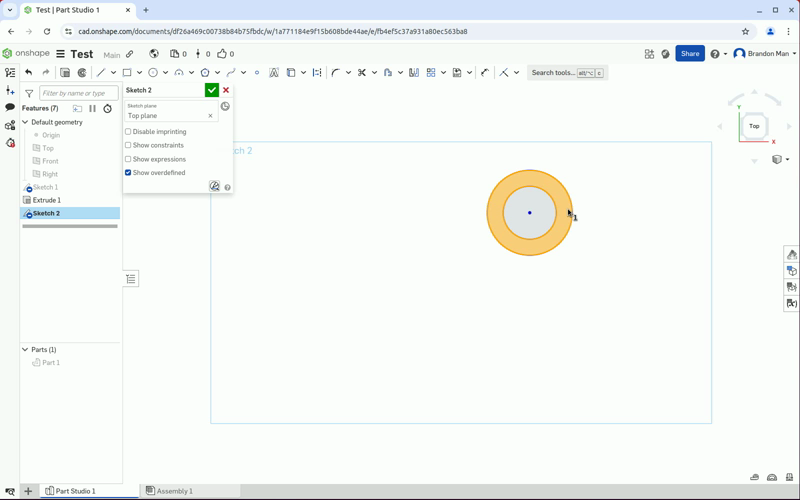
mouse_move(73, 352)
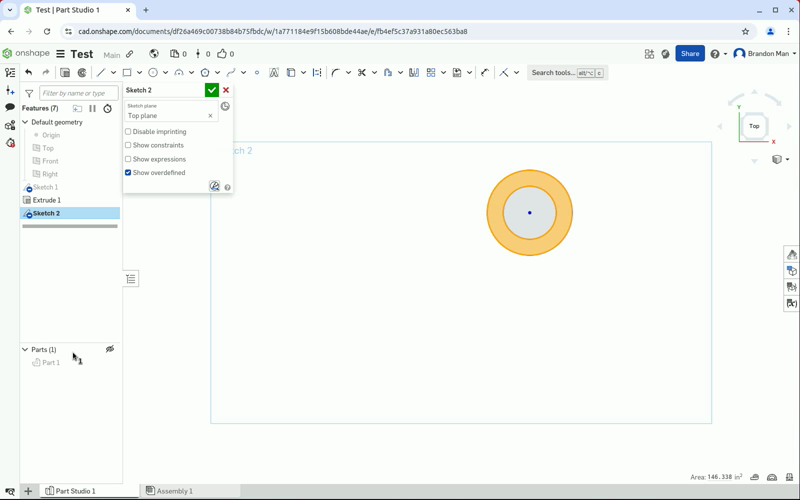
key(shift+y)
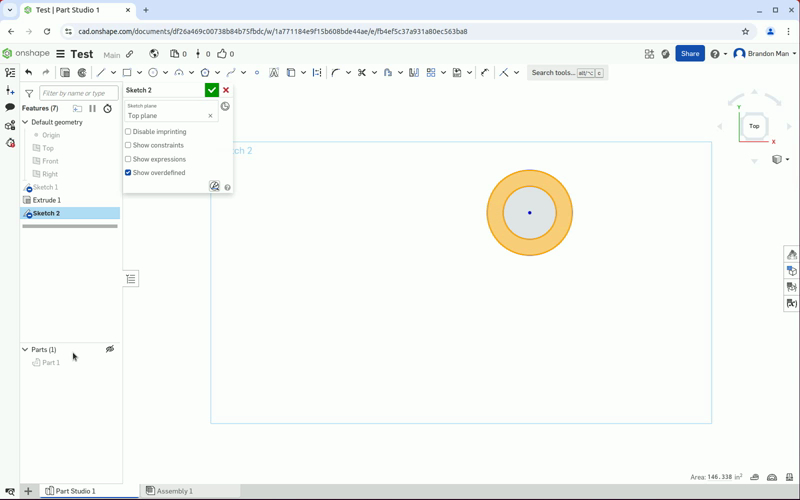
key(shift+e)
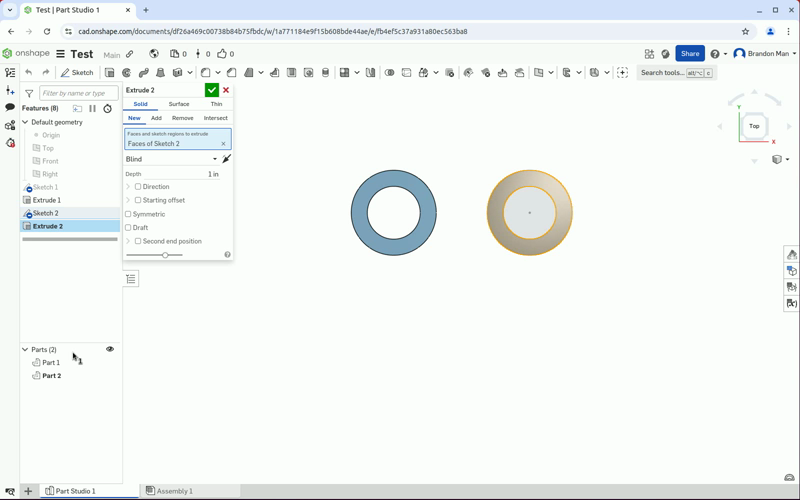
mouse_move(143, 106)
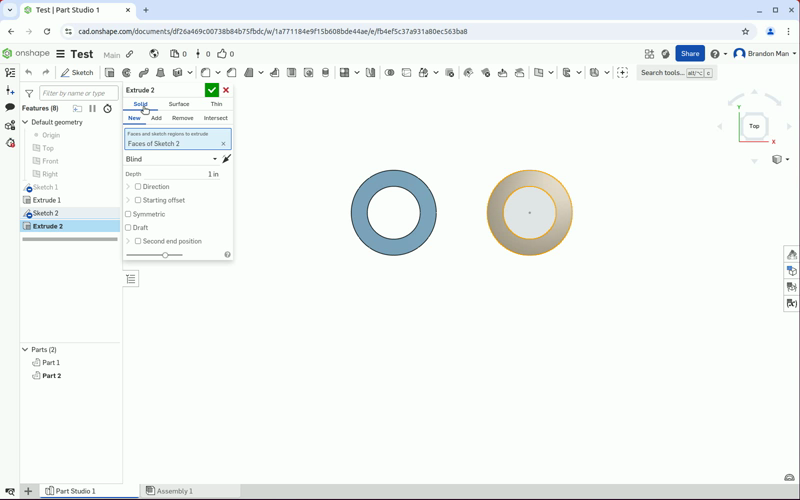
click(143, 106)
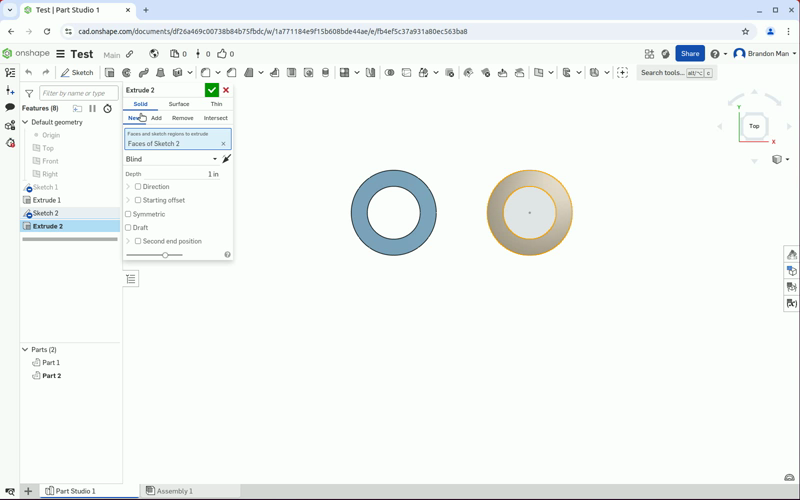
mouse_move(137, 120)
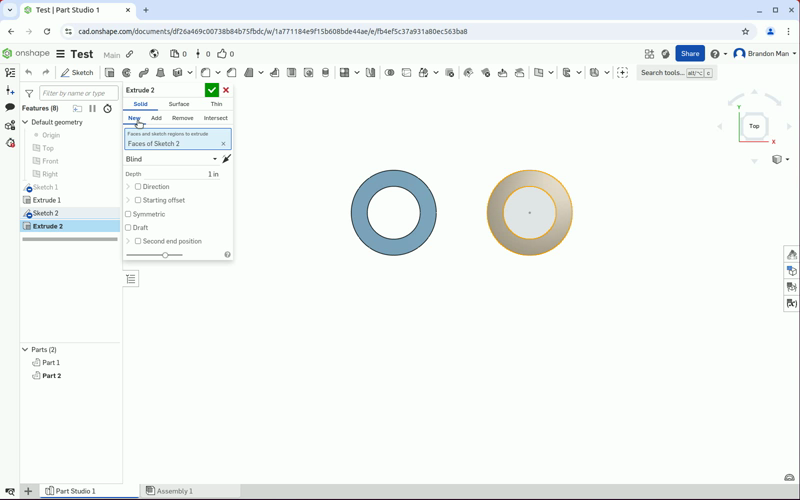
click(137, 120)
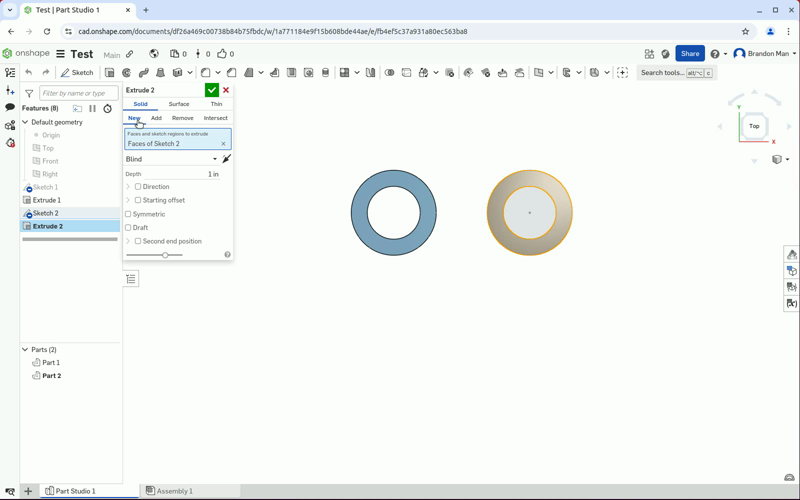
key(tab, 4)
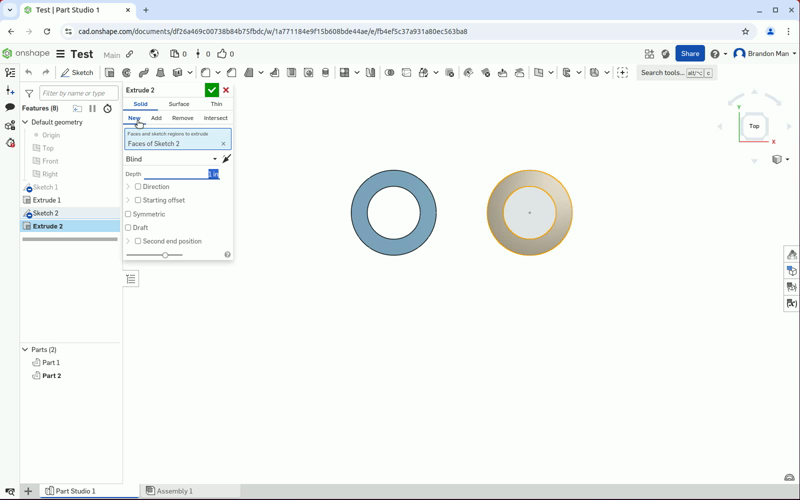
text(3.129)
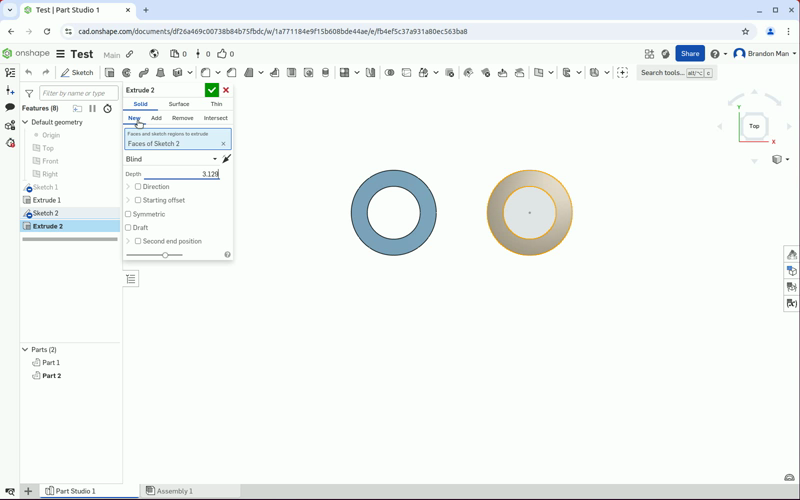
key(enter)
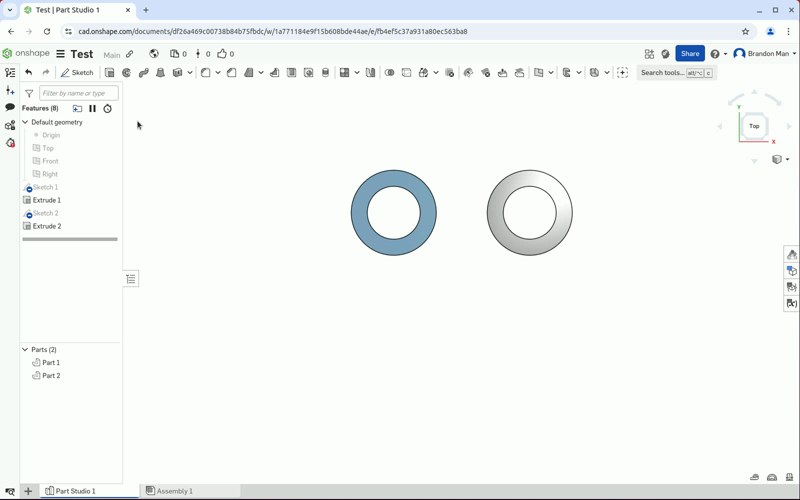
key(shift+h)
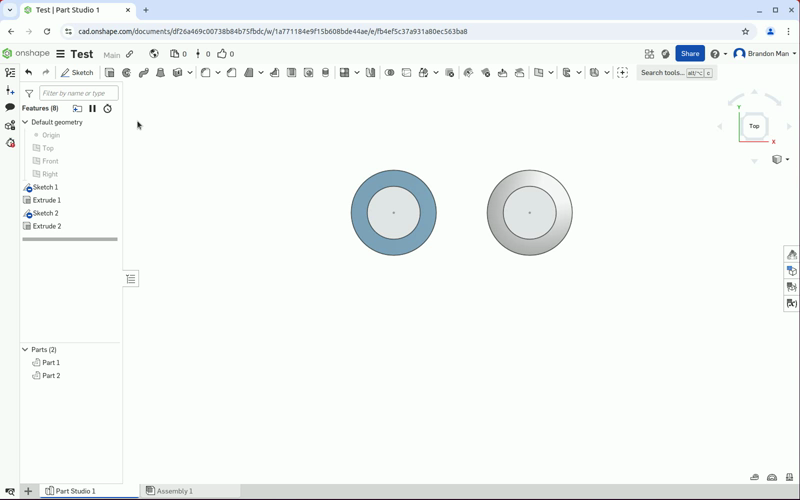
key(shift+h)
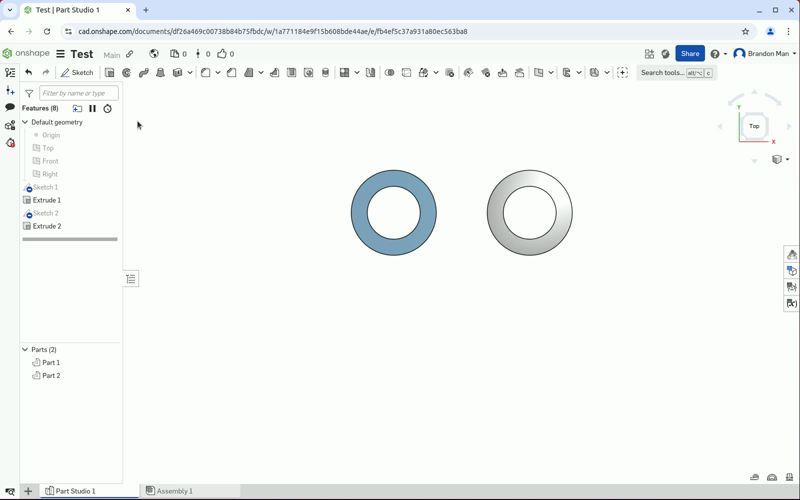
mouse_move(73, 189)
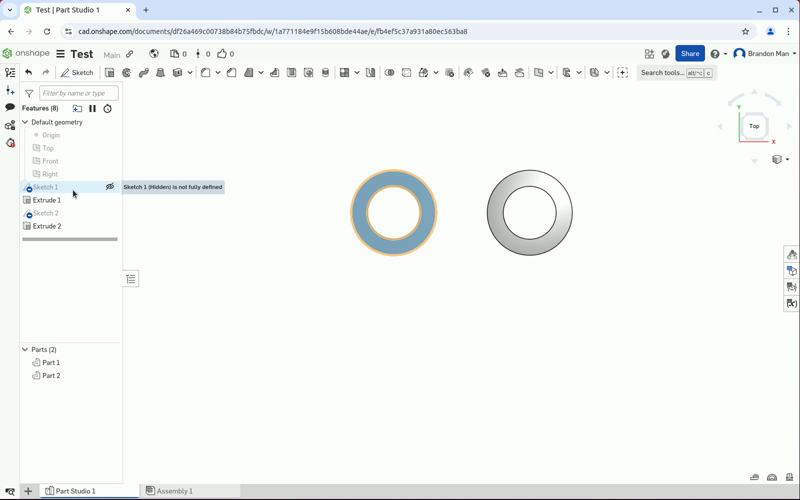
click(73, 189)
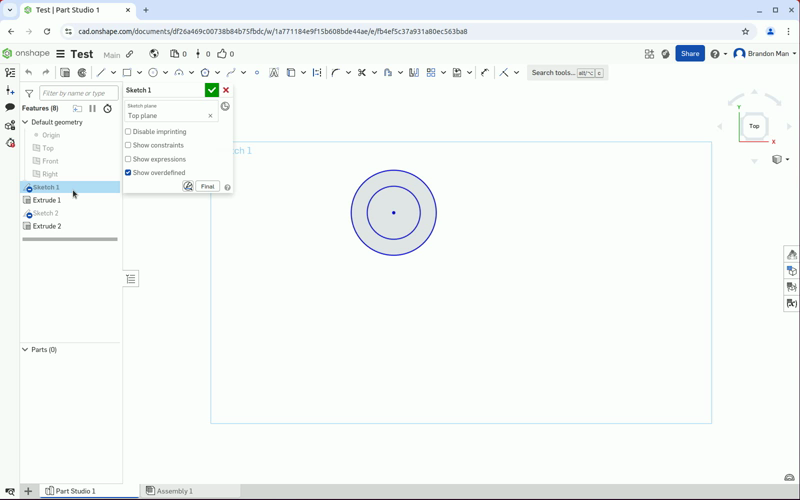
mouse_move(229, 92)
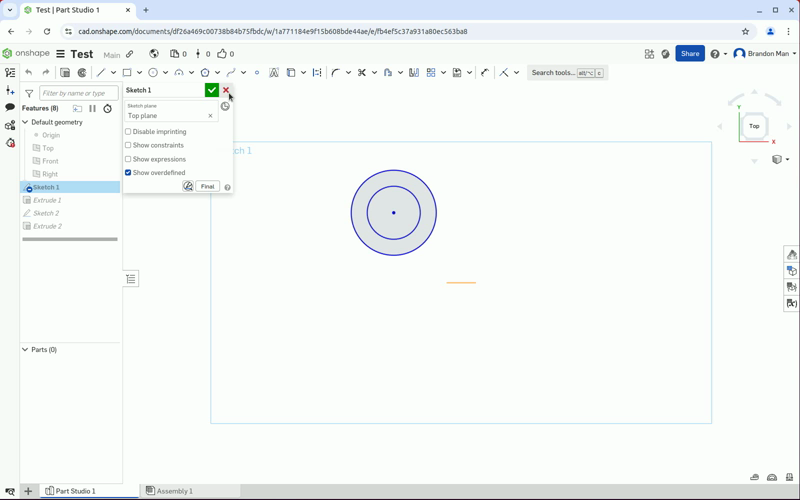
click(229, 92)
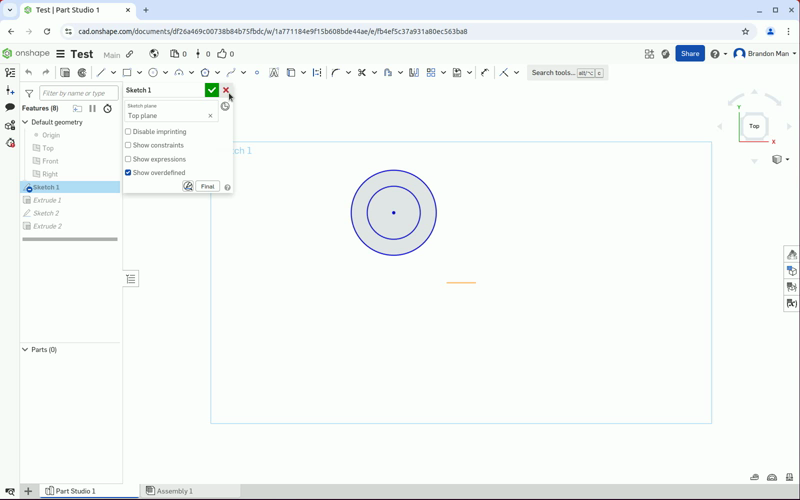
key(shift+s)
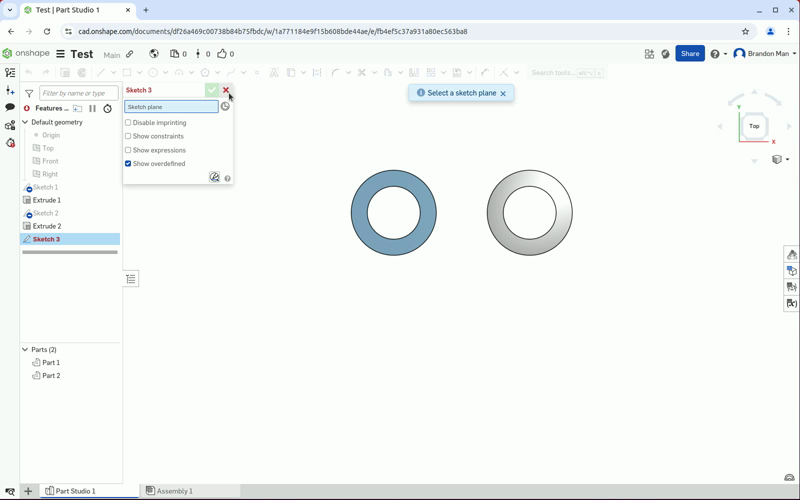
mouse_move(73, 150)
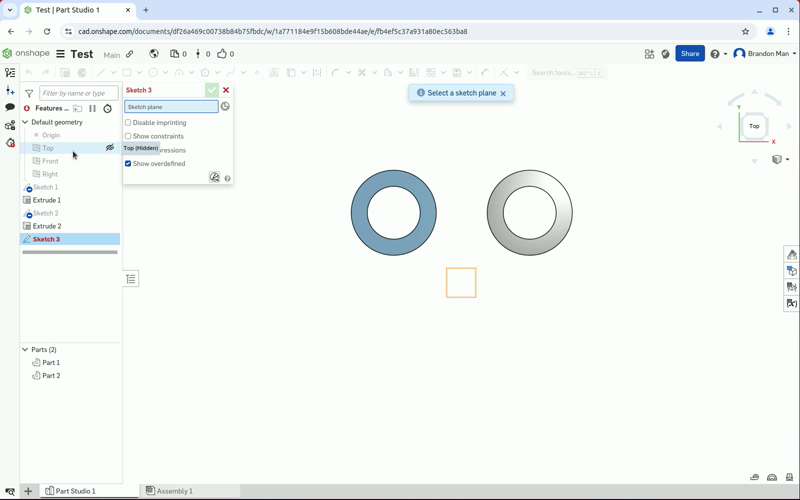
click(73, 150)
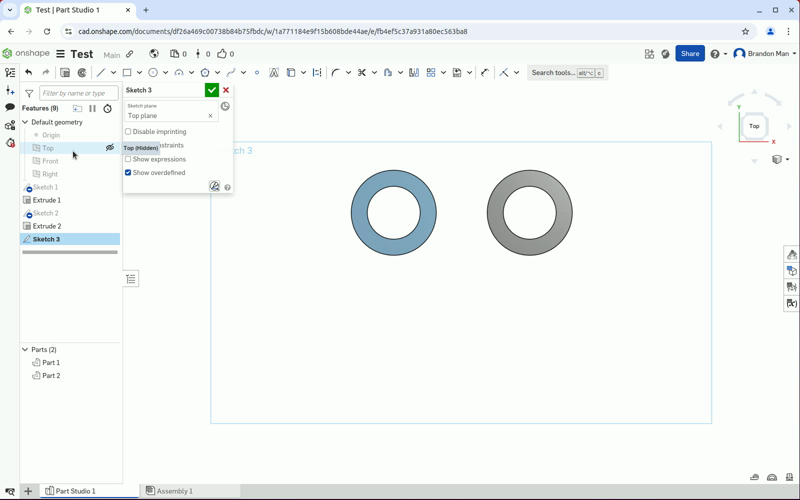
mouse_move(73, 352)
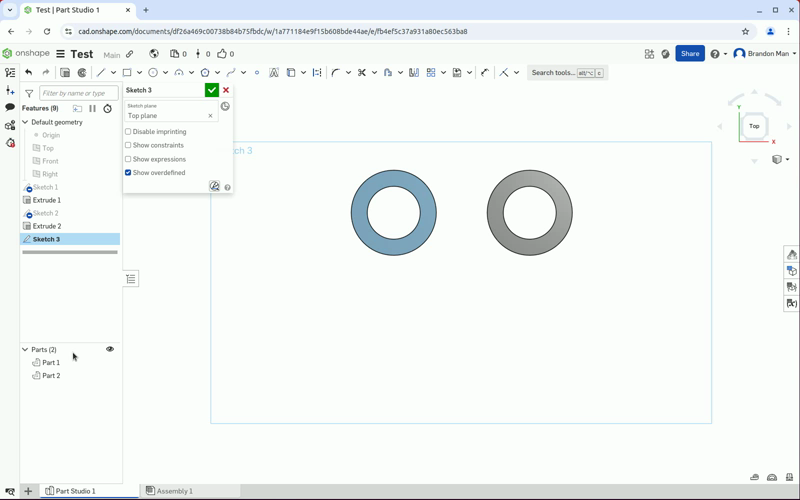
key(y)
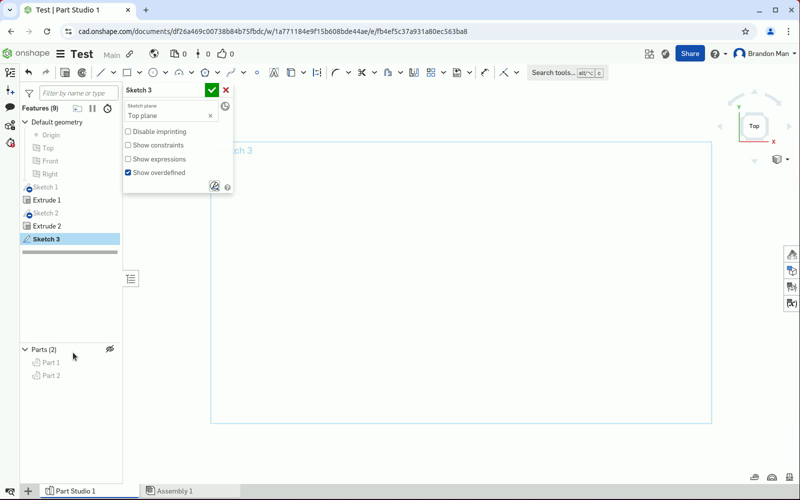
key(c)
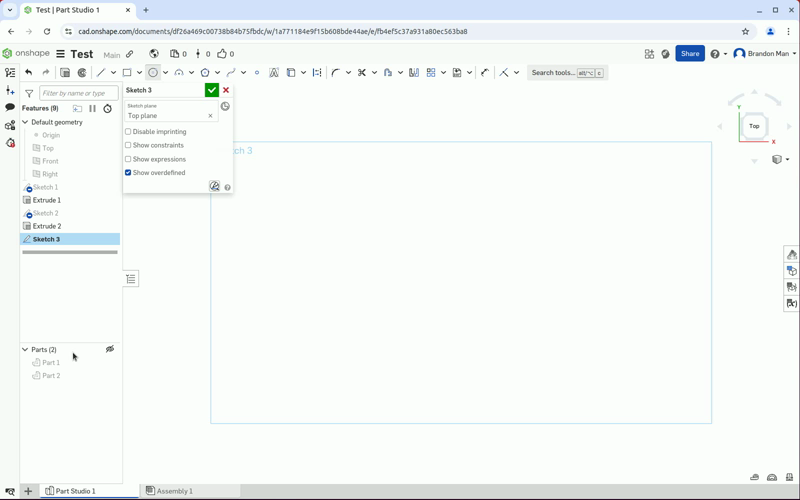
key_down(shift)
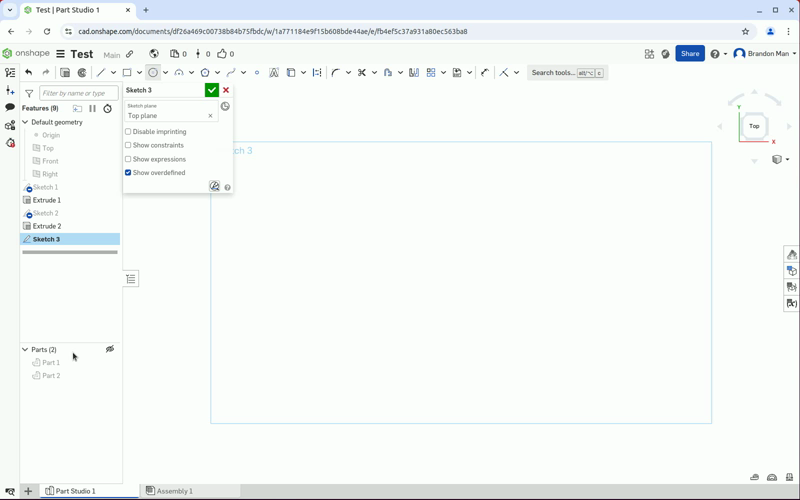
mouse_move(461, 329)
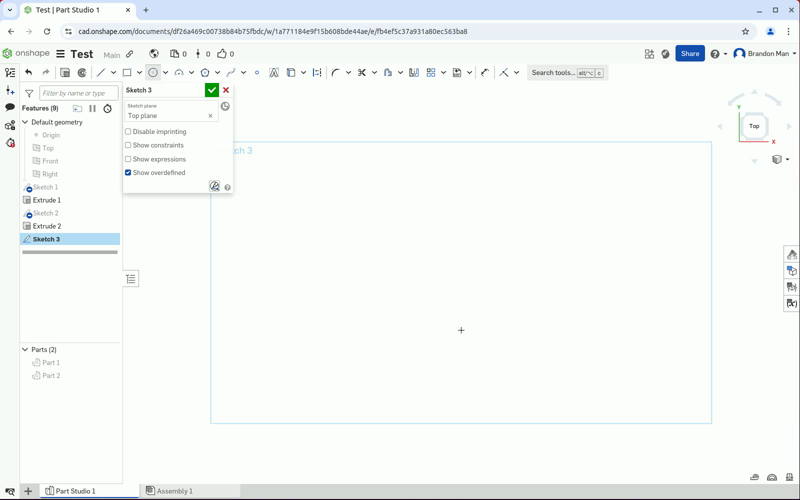
click(461, 329)
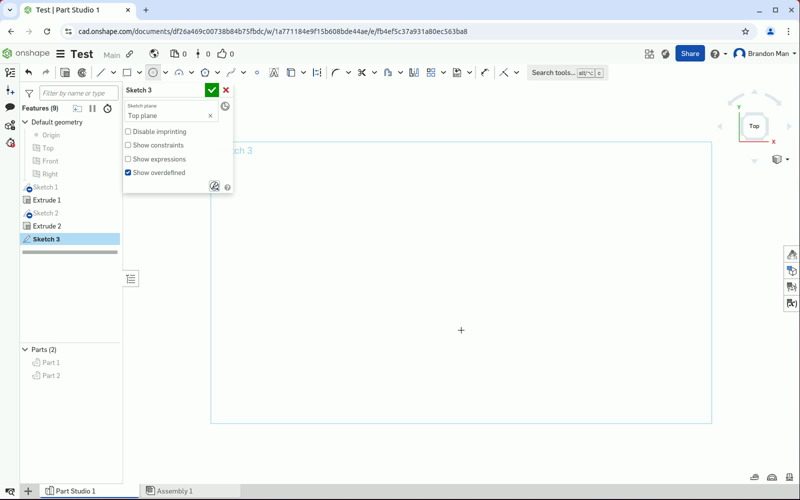
key_up(shift)
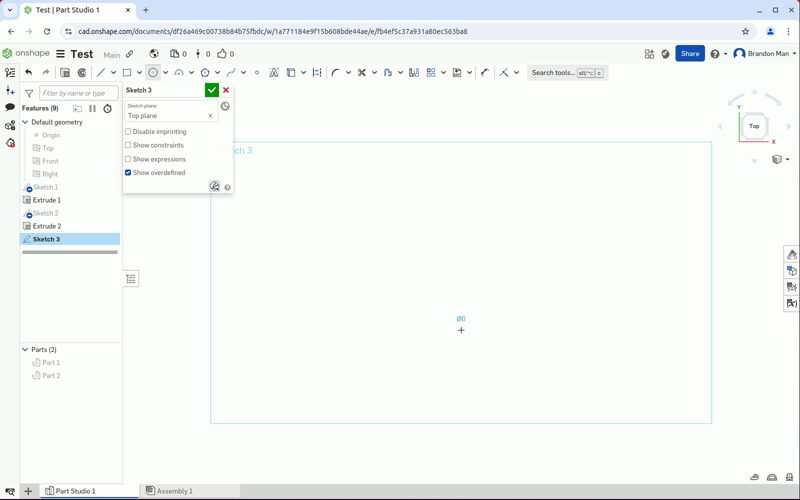
mouse_move(504, 329)
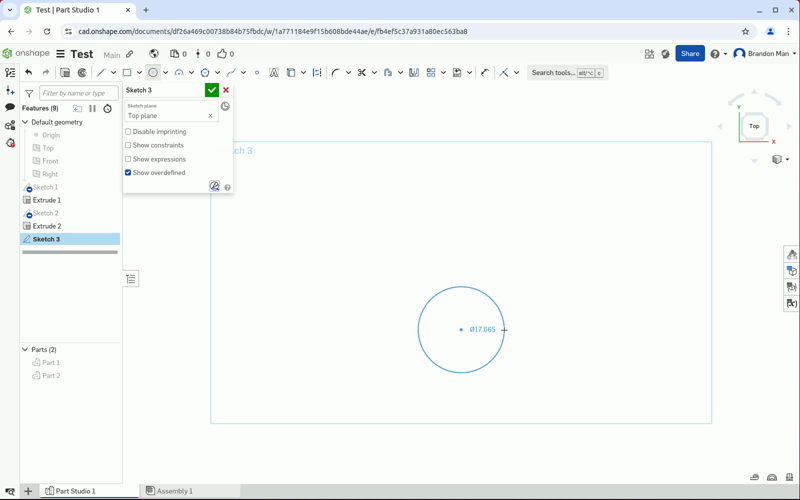
click(504, 329)
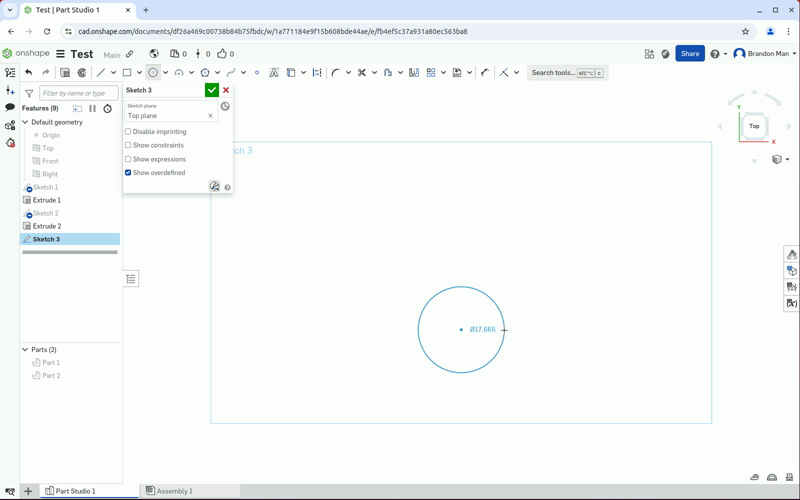
key(esc)
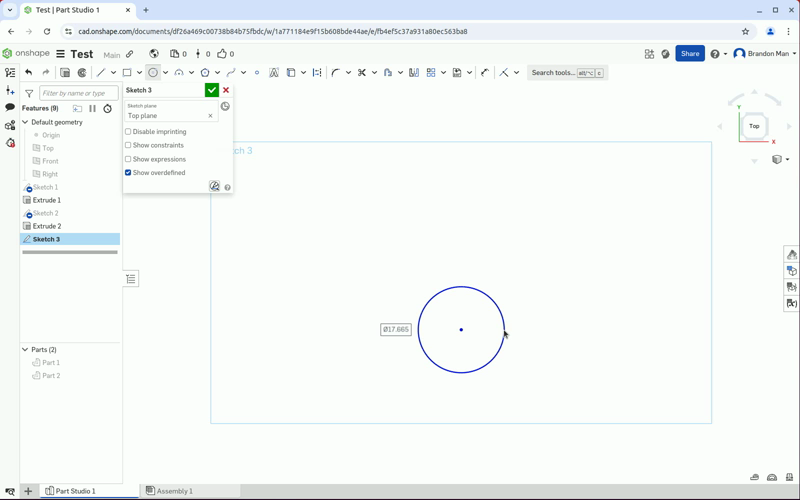
key(c)
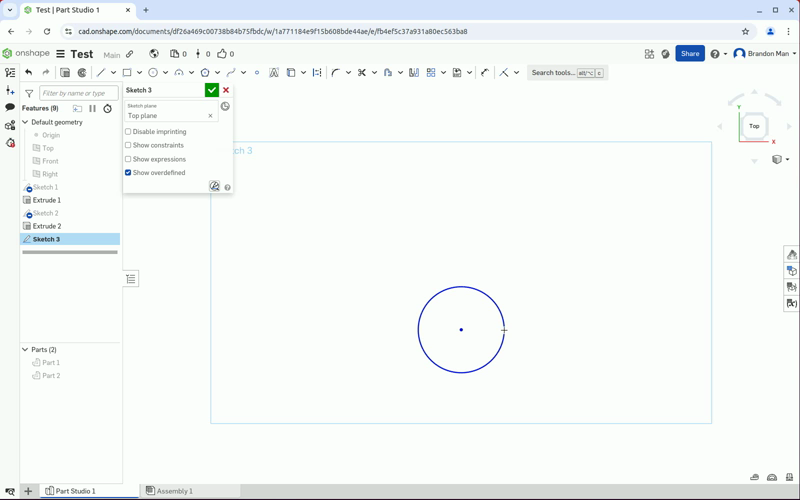
key_down(shift)
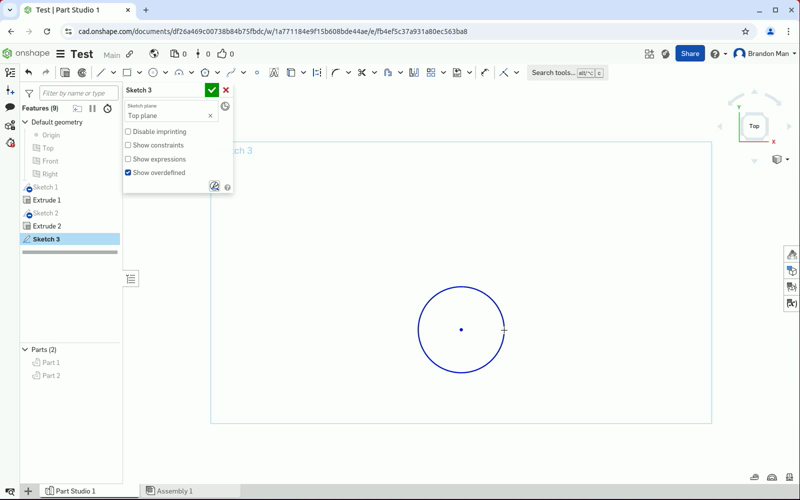
mouse_move(461, 329)
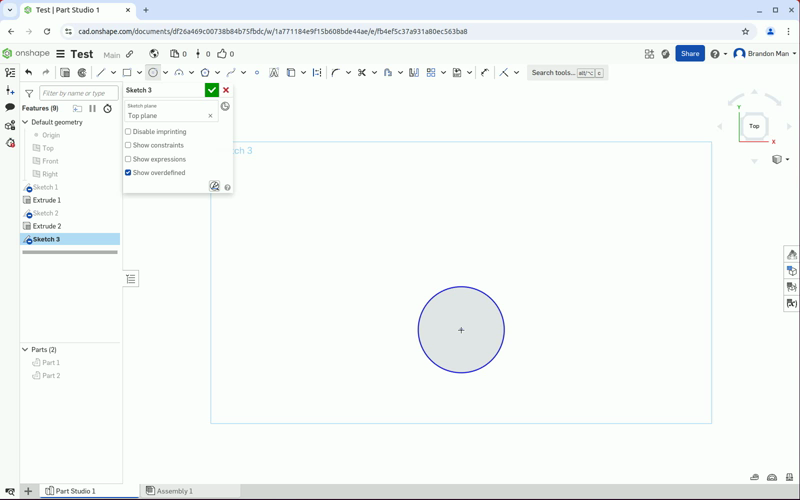
click(461, 329)
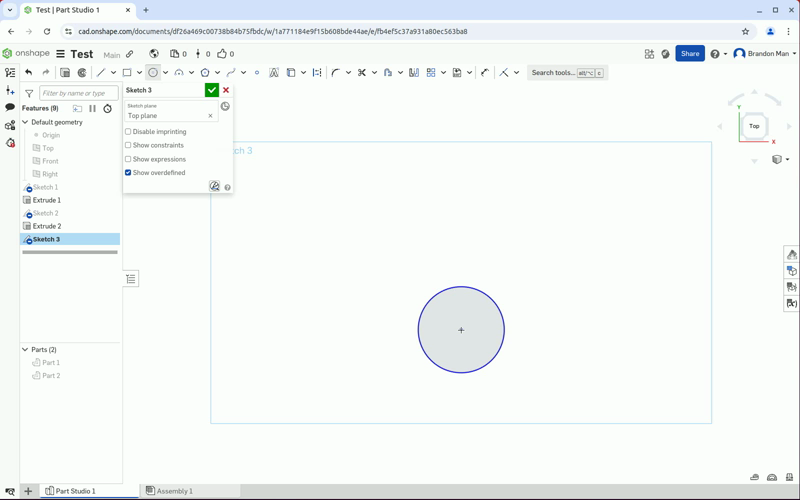
key_up(shift)
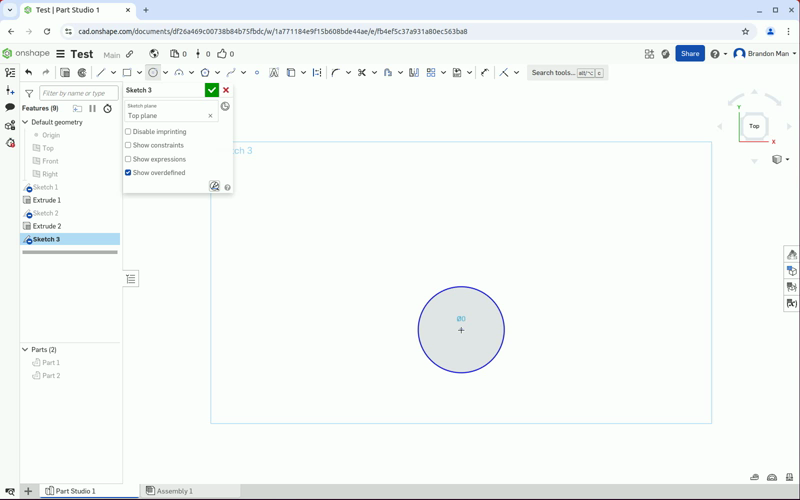
mouse_move(488, 329)
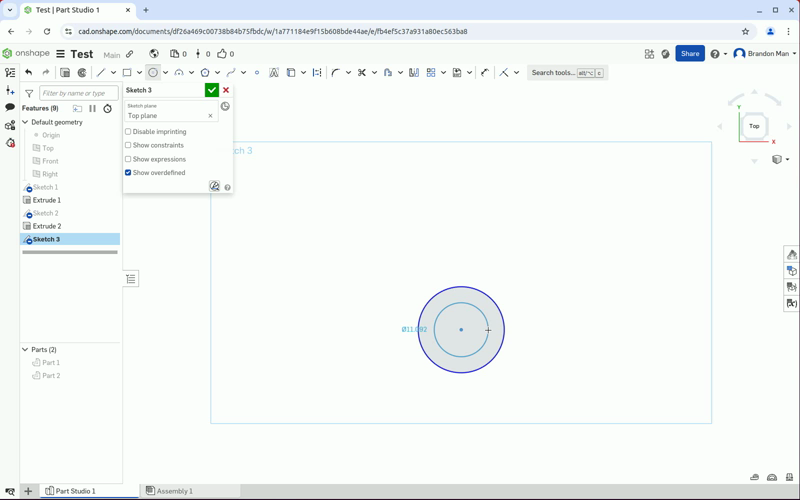
click(488, 329)
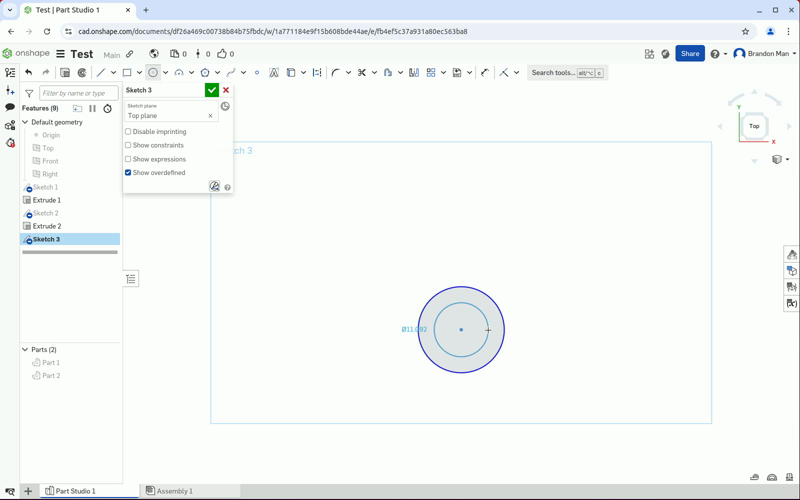
key(esc)
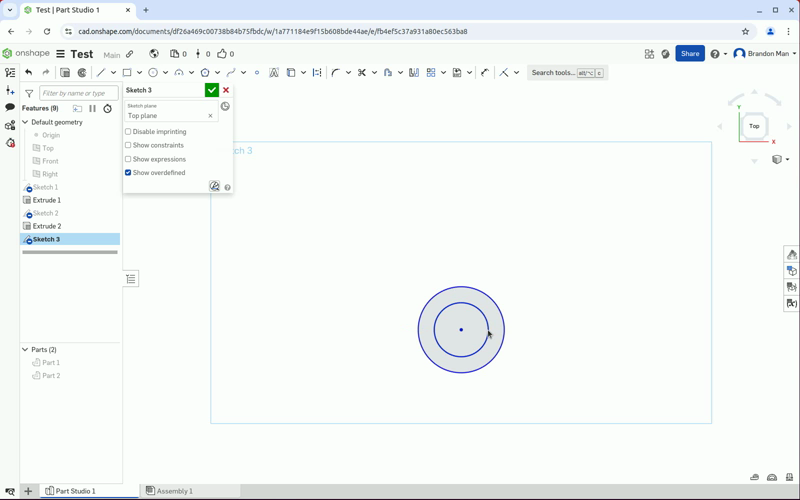
mouse_move(439, 303)
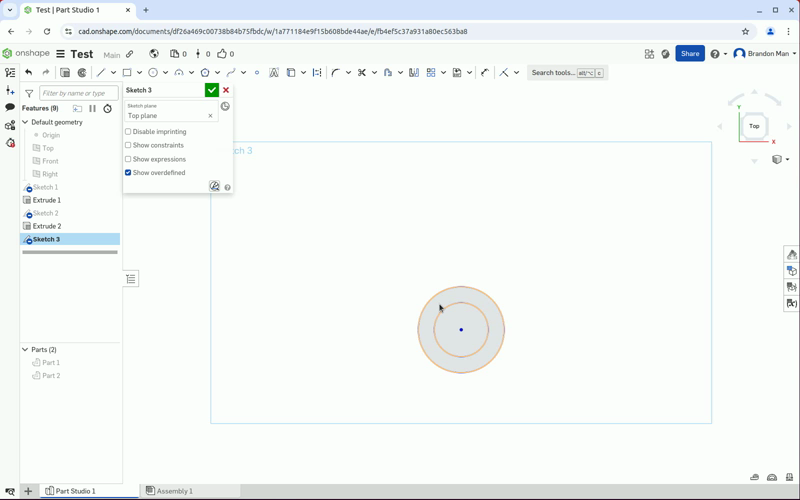
click(439, 303)
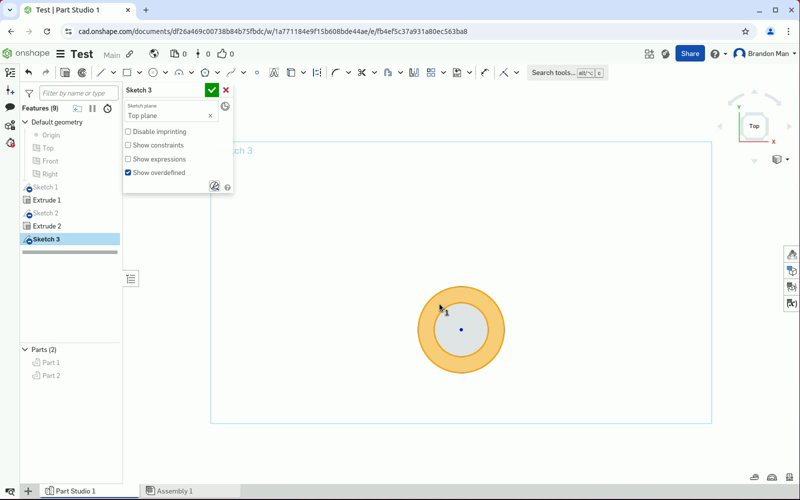
mouse_move(73, 352)
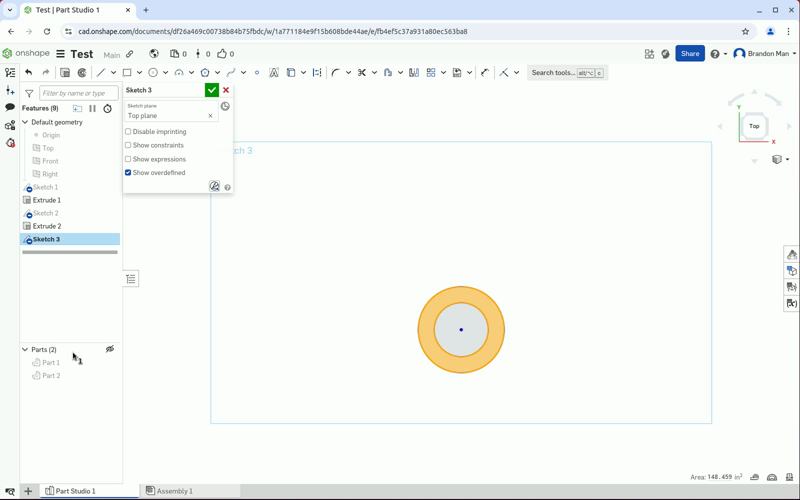
key(shift+y)
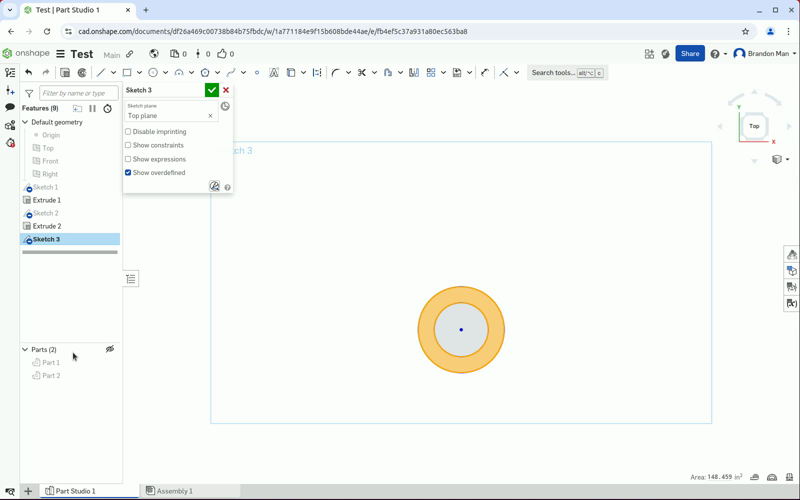
key(shift+e)
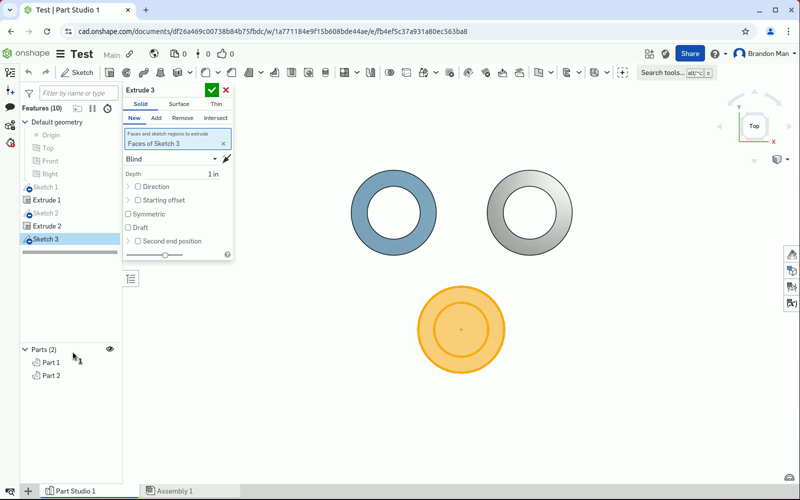
mouse_move(143, 106)
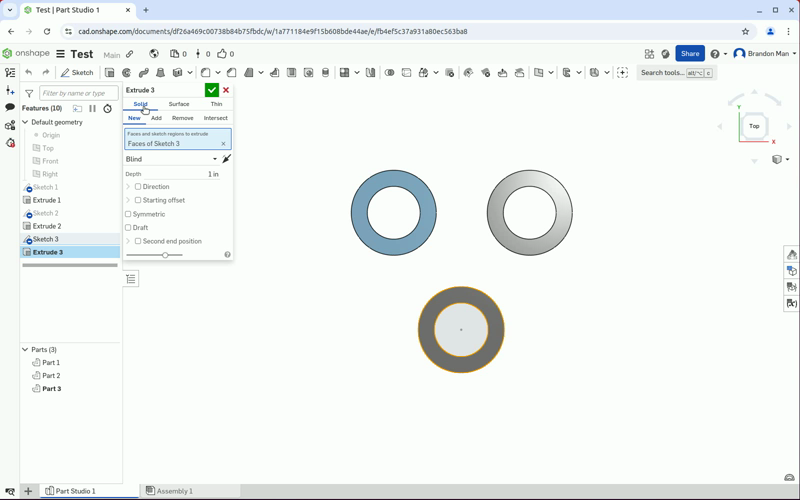
click(143, 106)
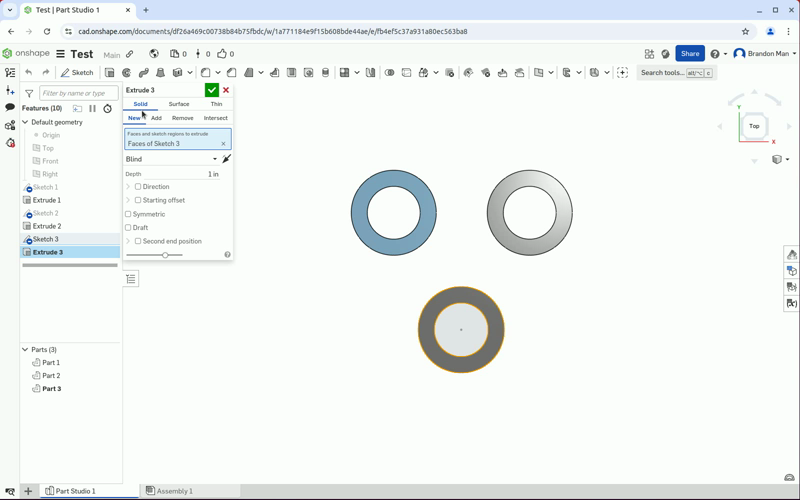
mouse_move(137, 120)
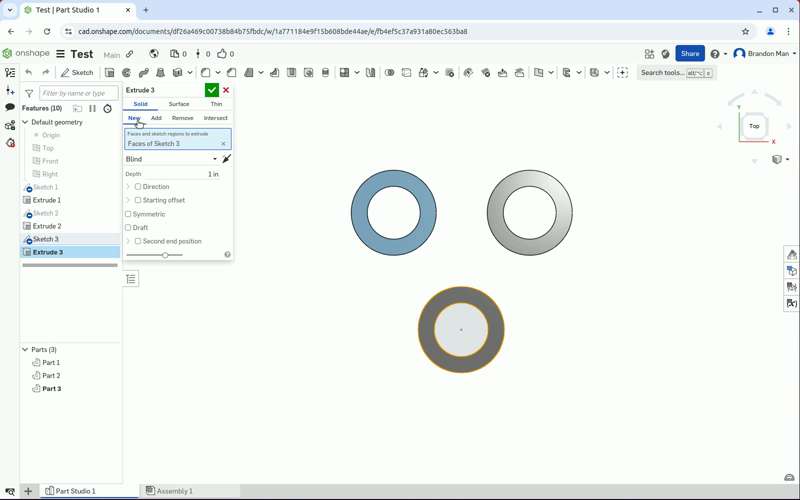
click(137, 120)
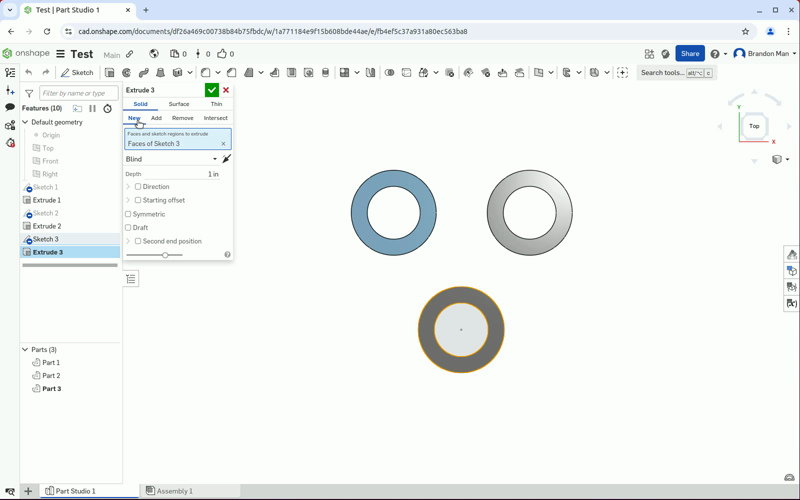
key(tab, 4)
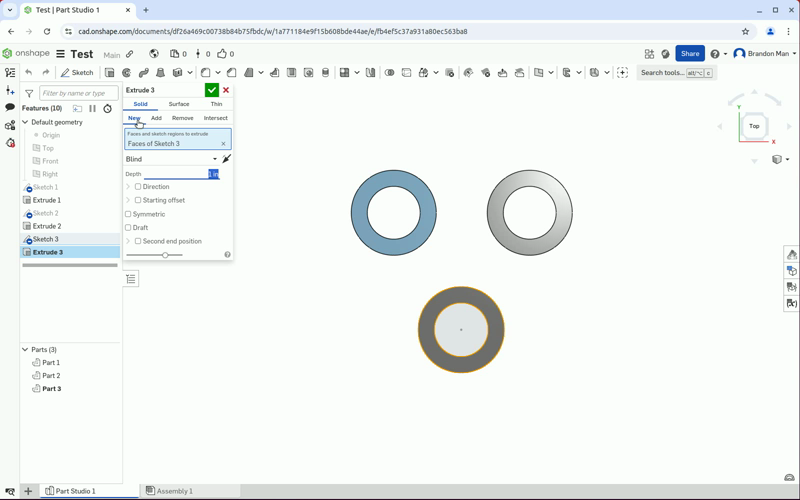
text(3.129)
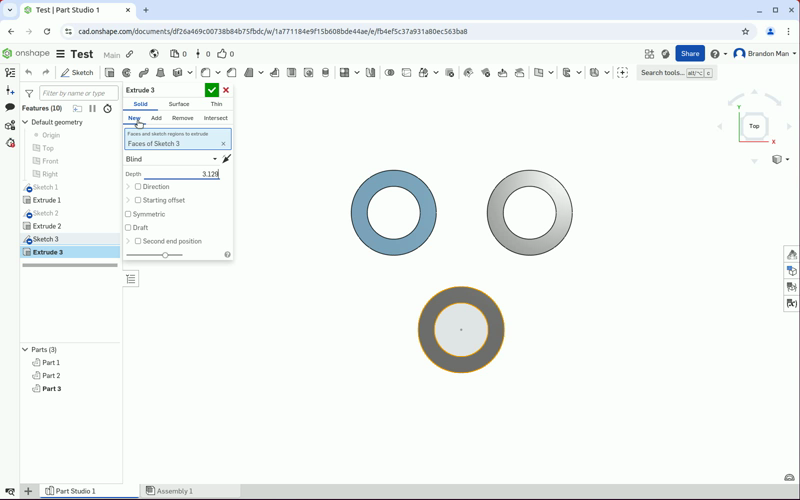
key(enter)
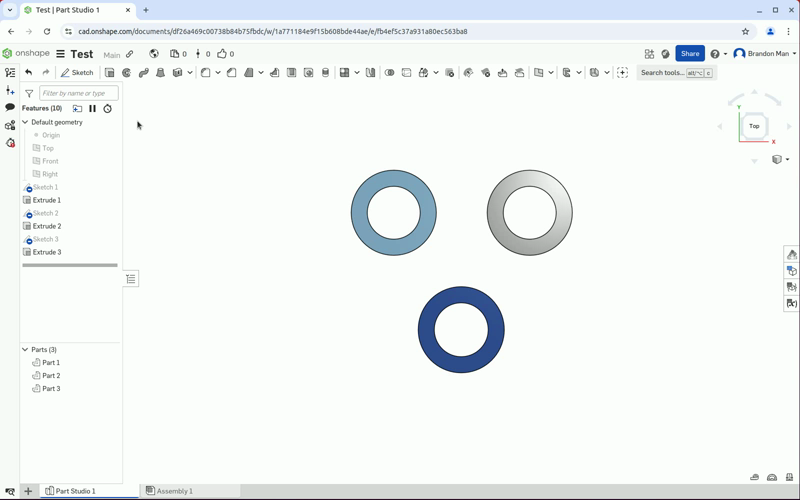
key(shift+h)
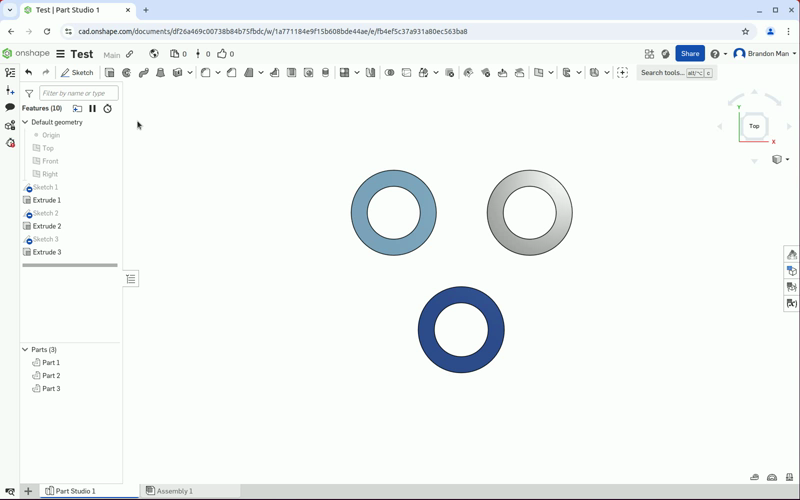
key(shift+h)
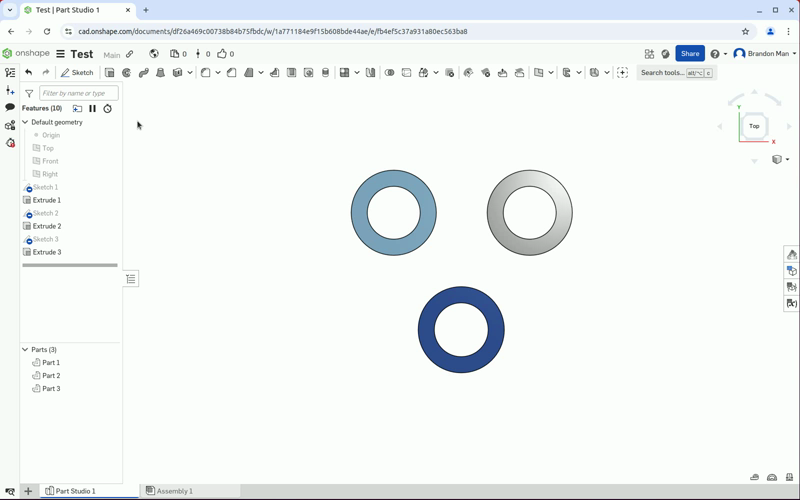
mouse_move(73, 189)
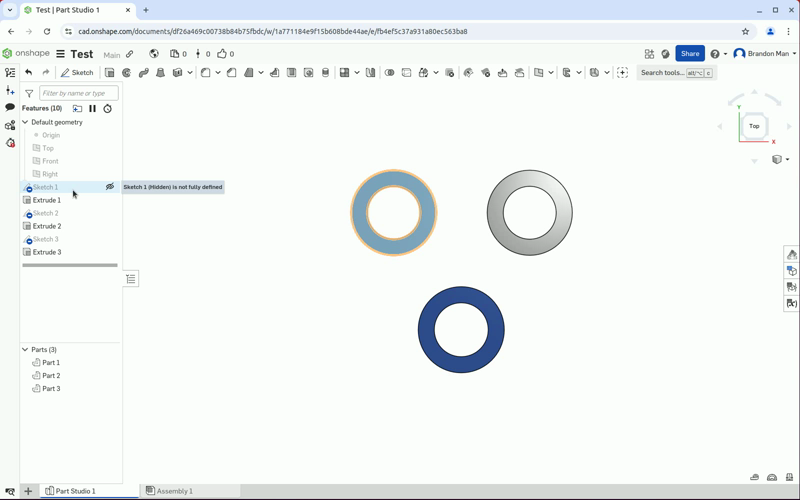
click(73, 189)
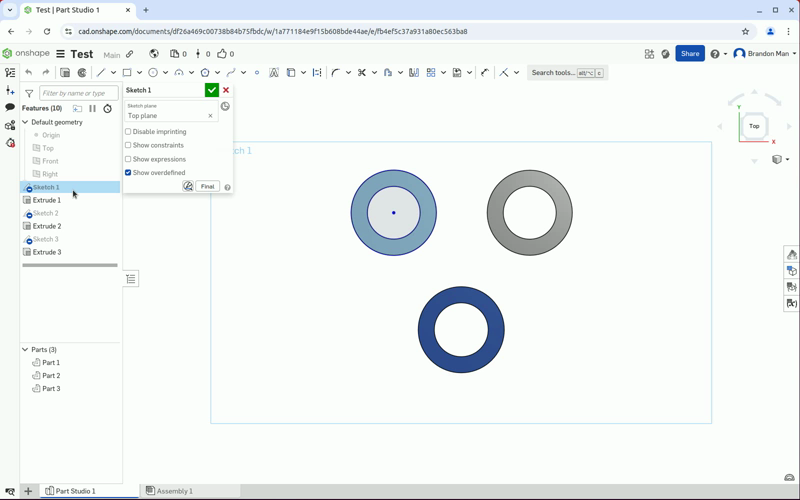
mouse_move(229, 92)
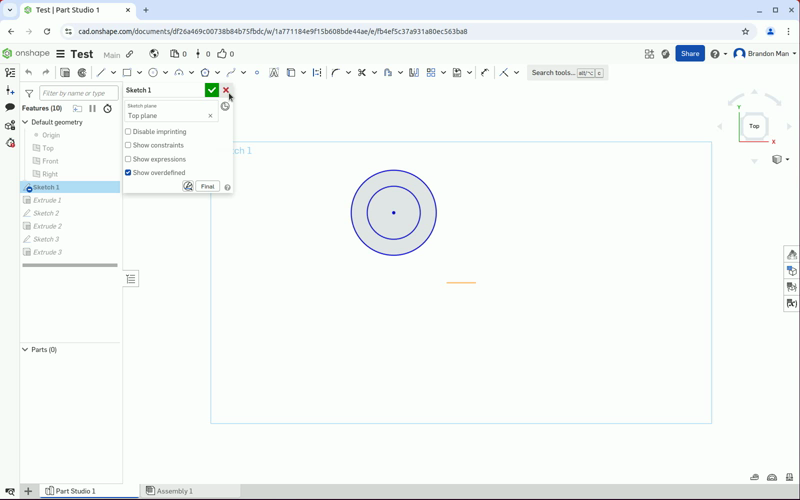
click(229, 92)
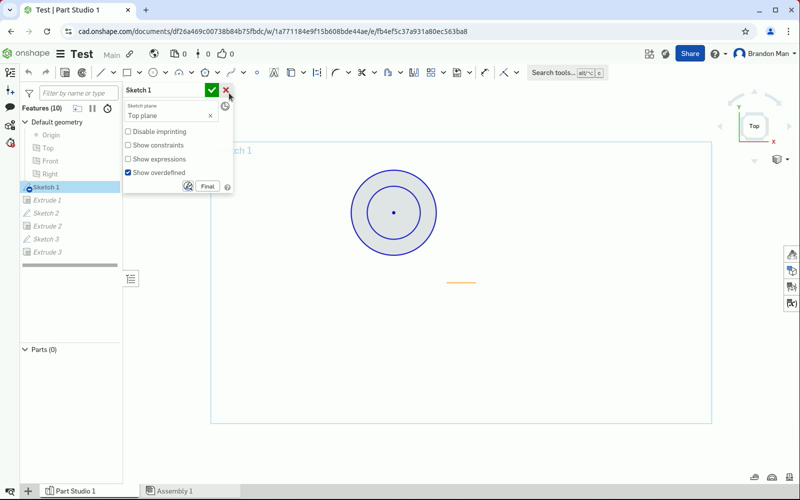
key(shift+s)
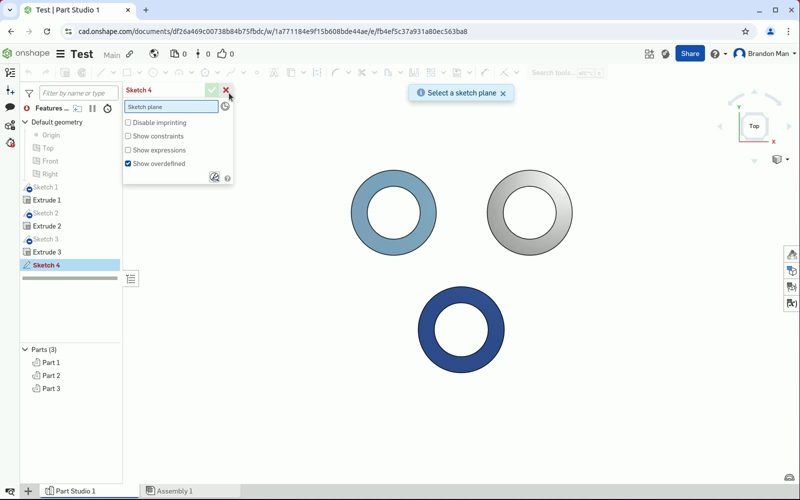
mouse_move(73, 150)
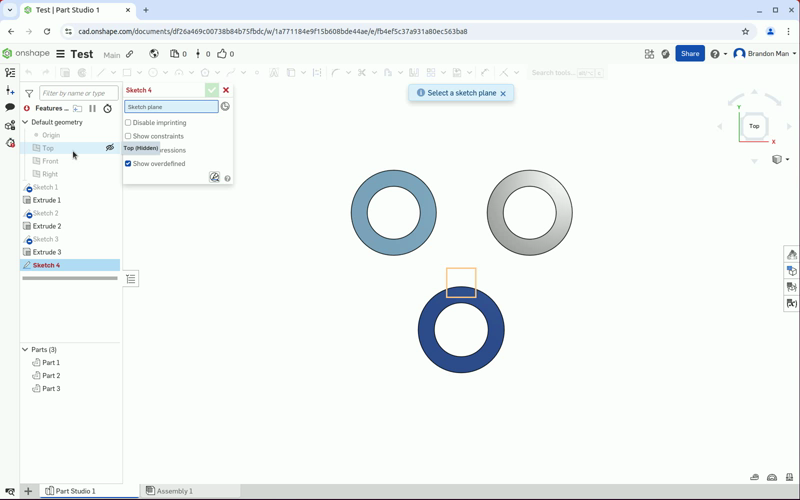
click(73, 150)
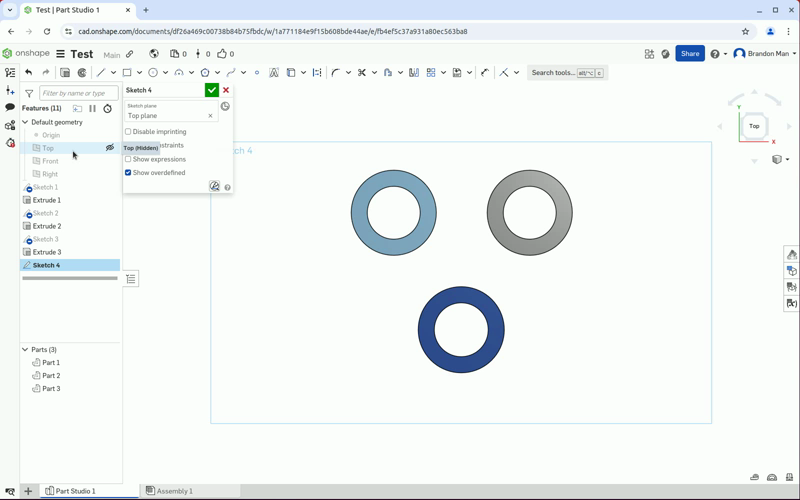
mouse_move(73, 352)
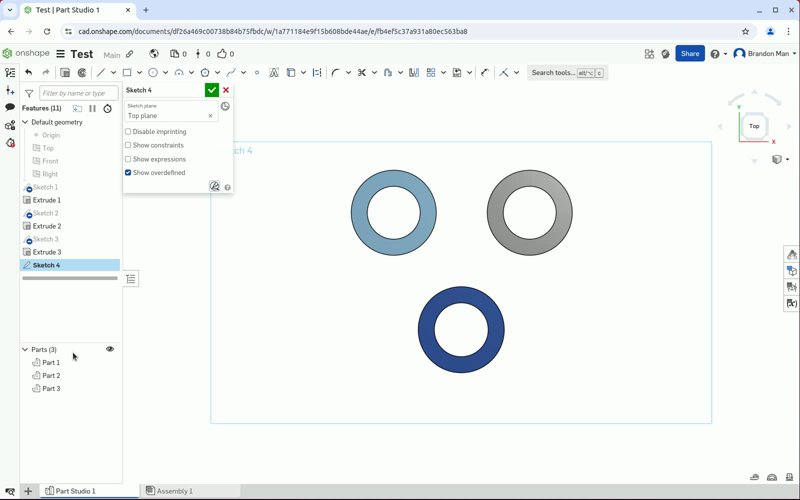
key(y)
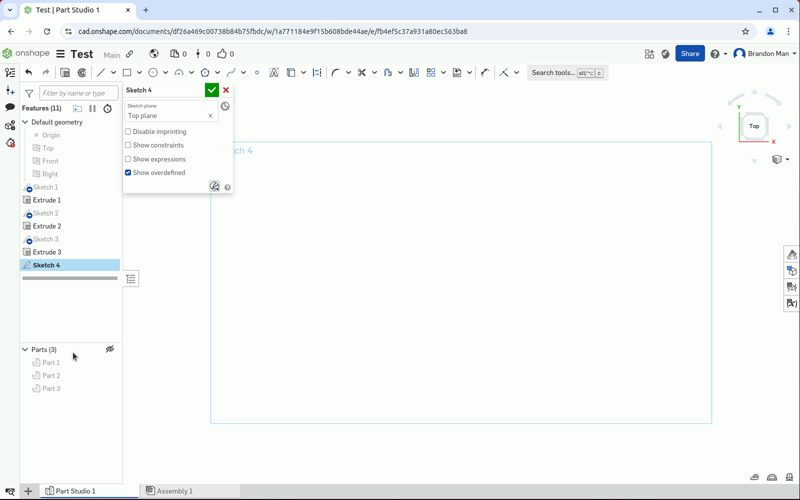
key(a)
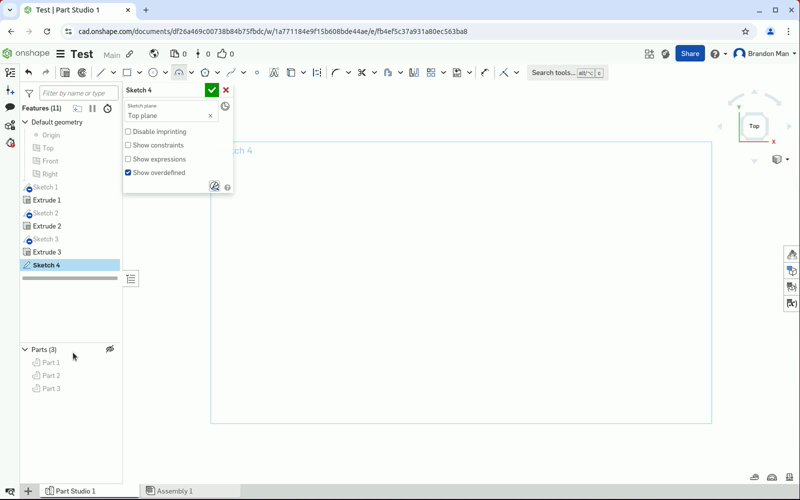
key_down(shift)
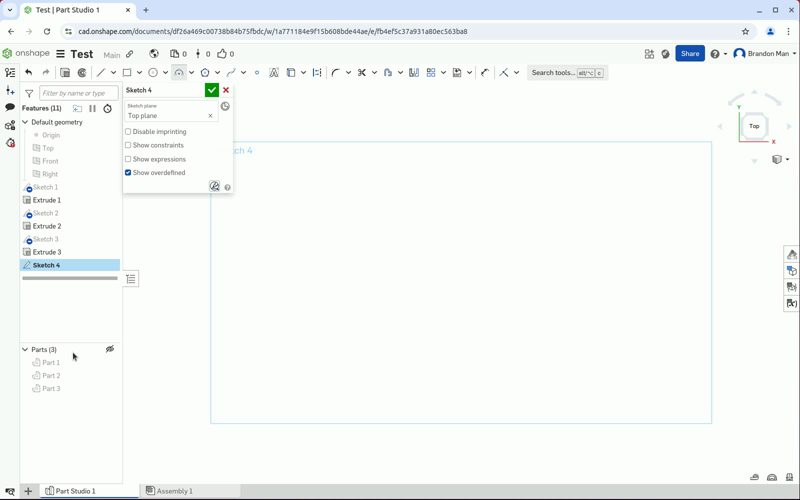
mouse_move(460, 287)
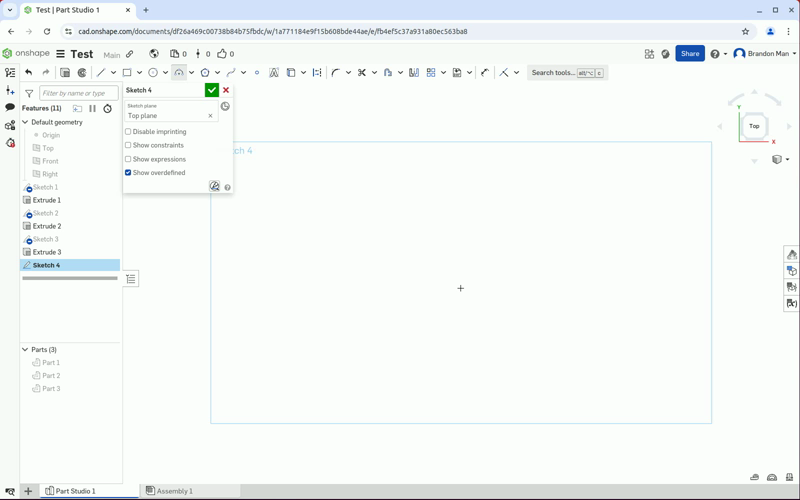
click(460, 287)
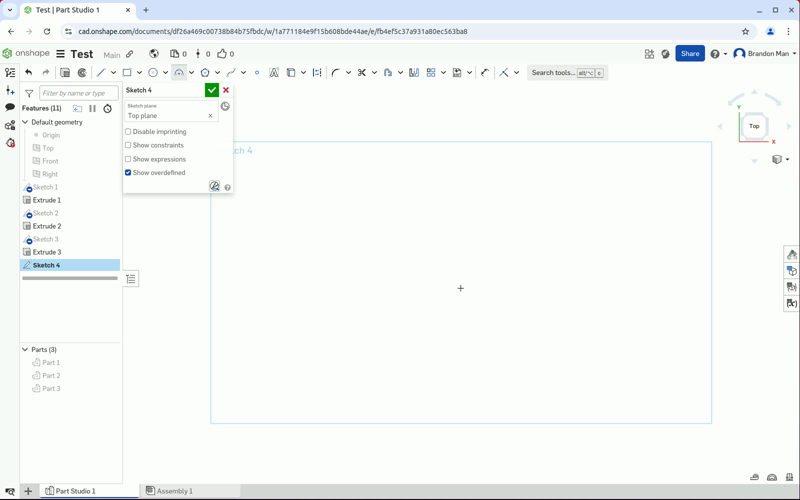
key_up(shift)
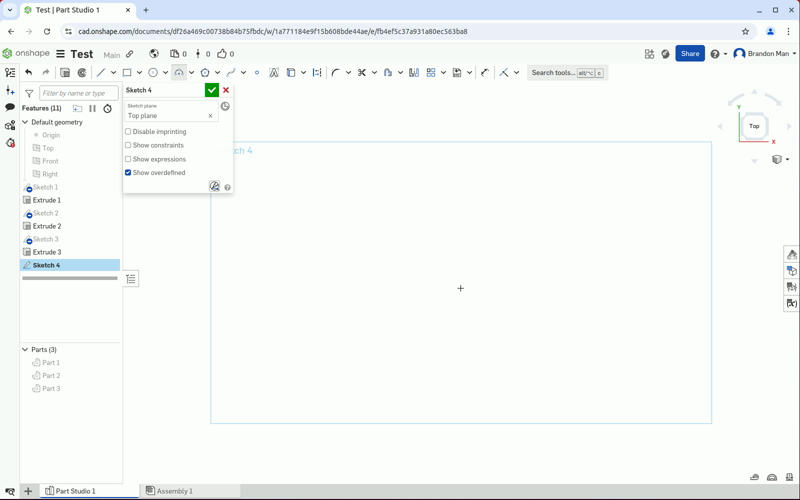
key_down(shift)
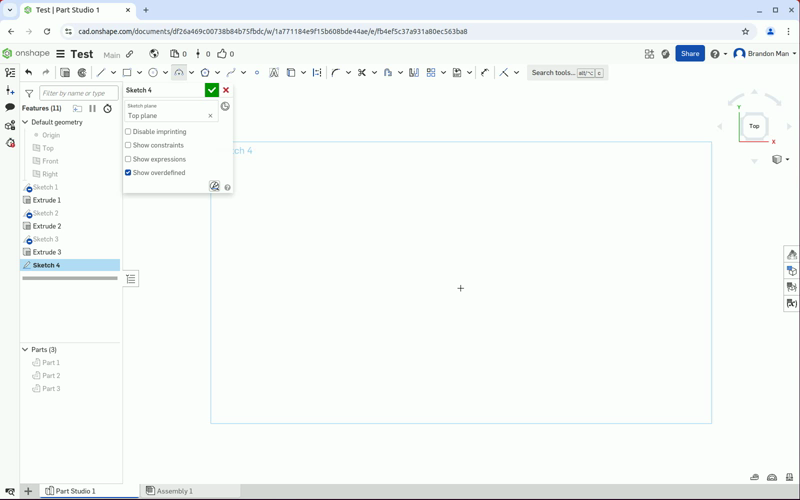
mouse_move(496, 307)
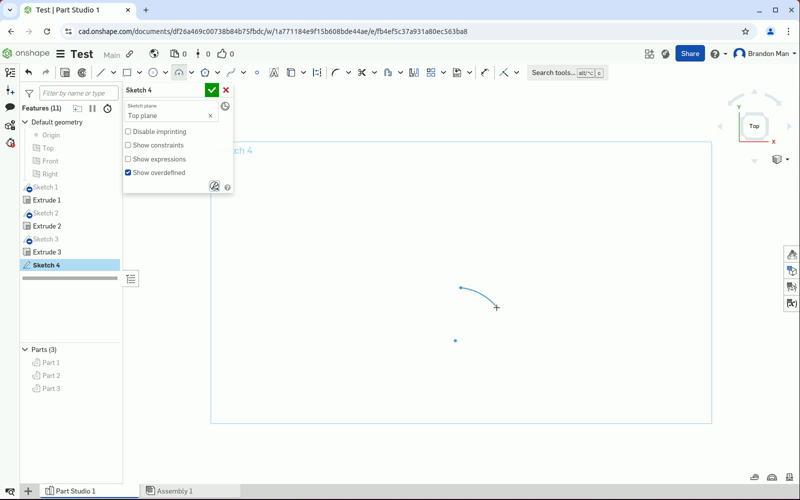
click(496, 307)
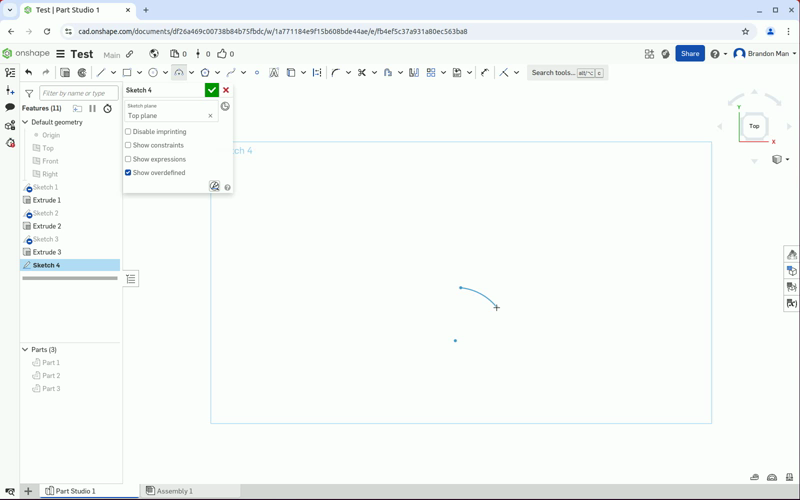
mouse_move(481, 292)
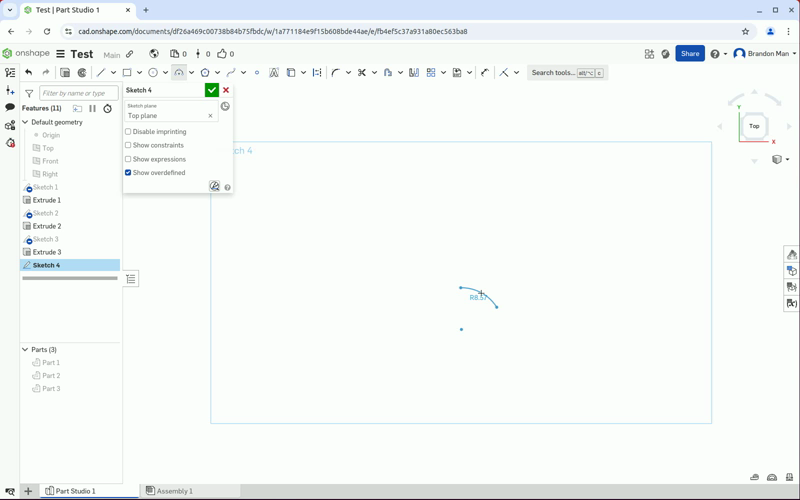
click(481, 292)
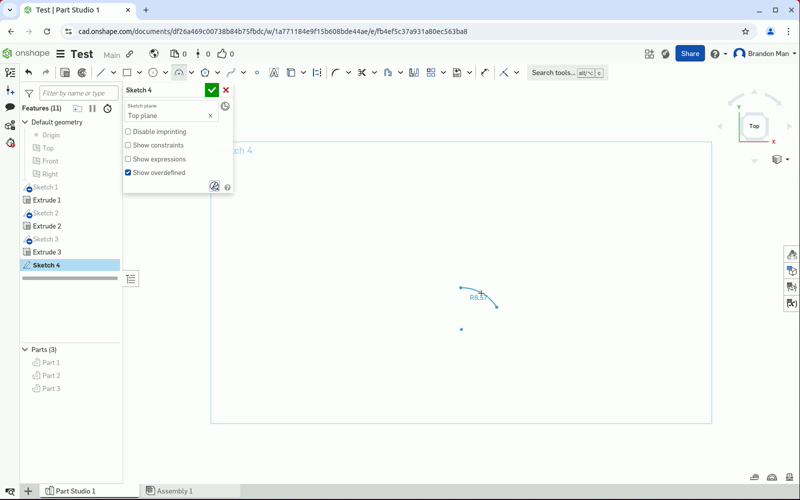
key_up(shift)
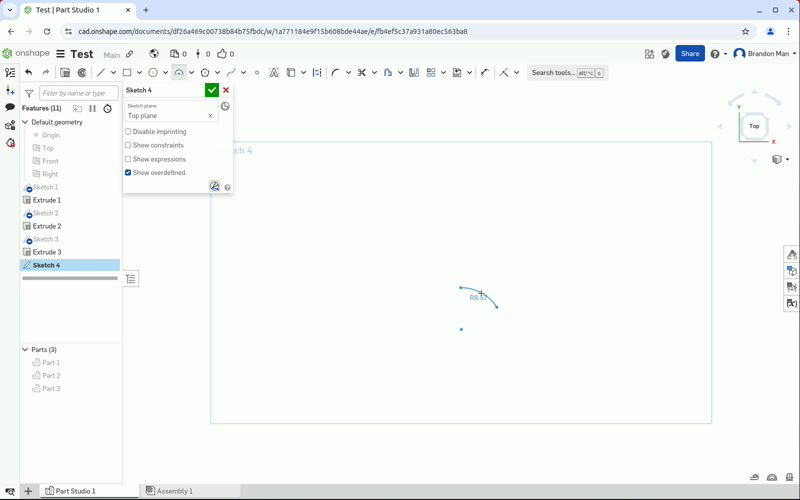
mouse_move(496, 307)
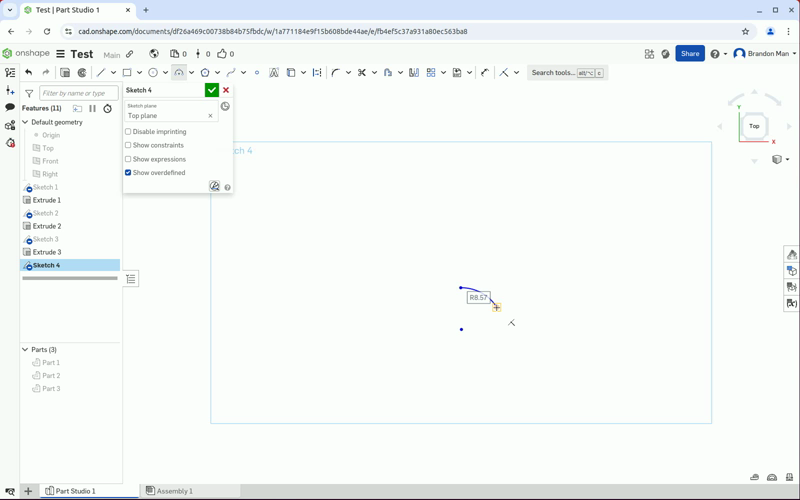
click(496, 307)
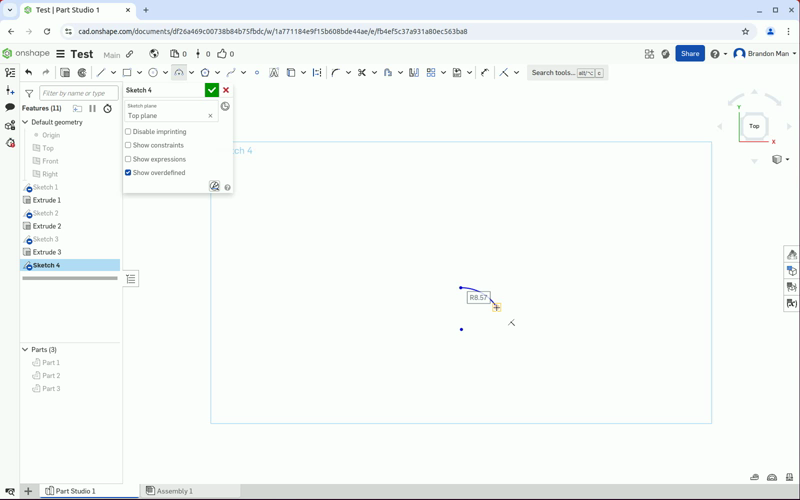
key_down(shift)
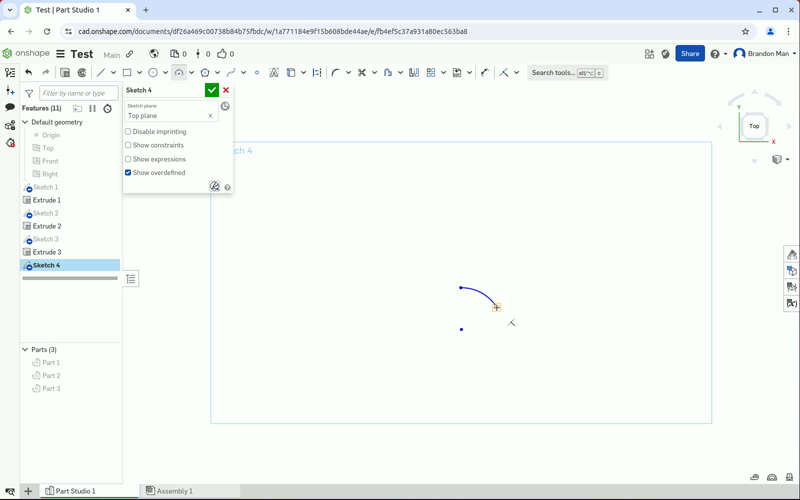
mouse_move(534, 254)
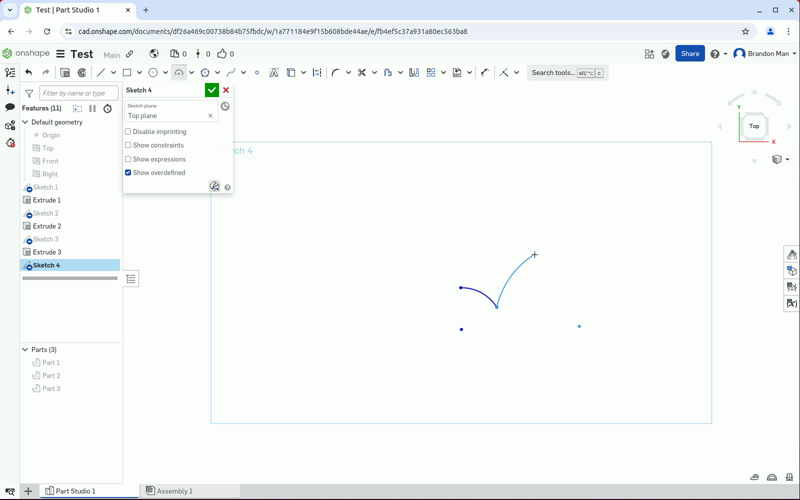
click(534, 254)
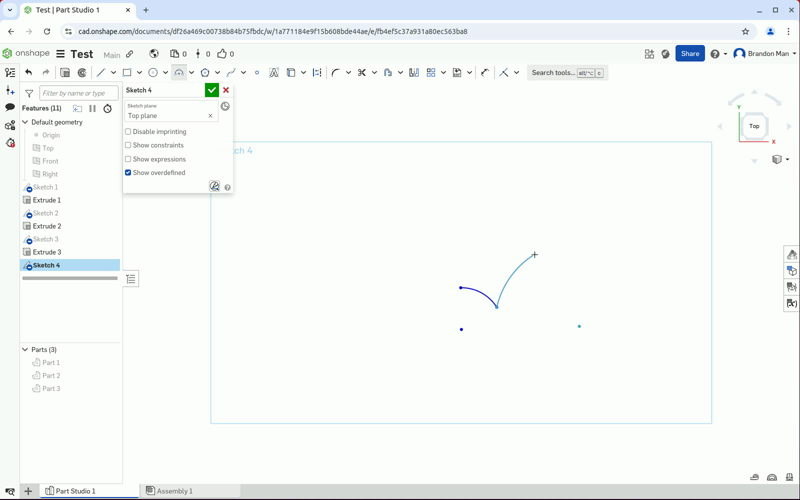
mouse_move(506, 273)
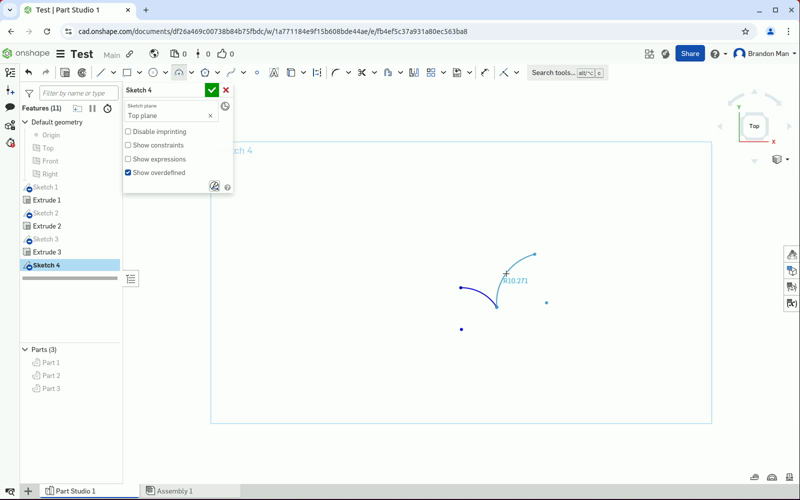
click(506, 273)
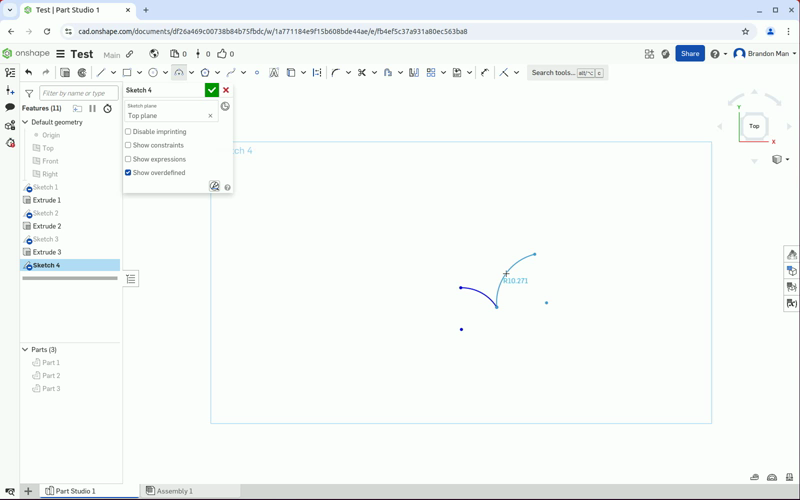
key_up(shift)
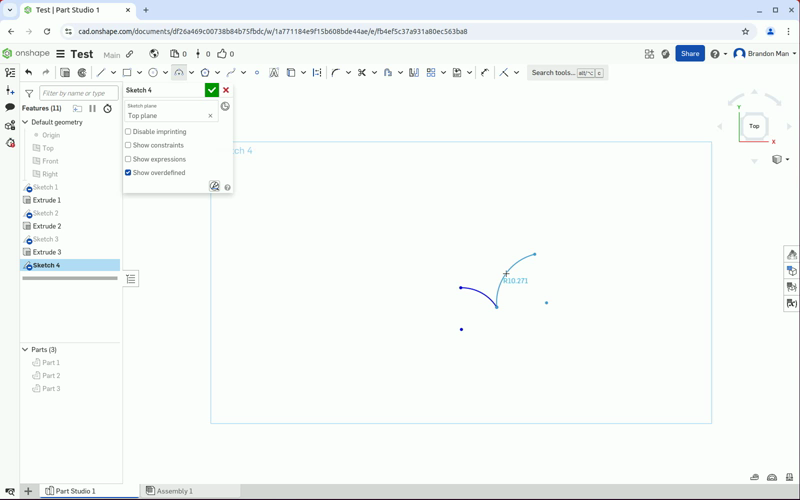
mouse_move(534, 254)
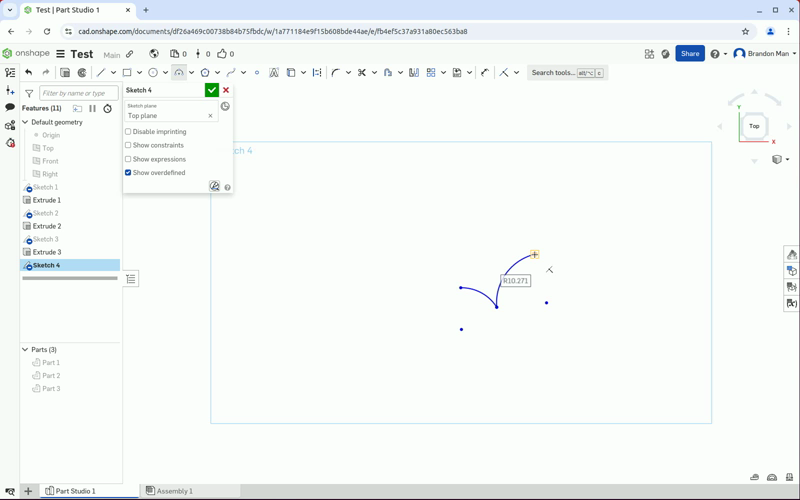
click(534, 254)
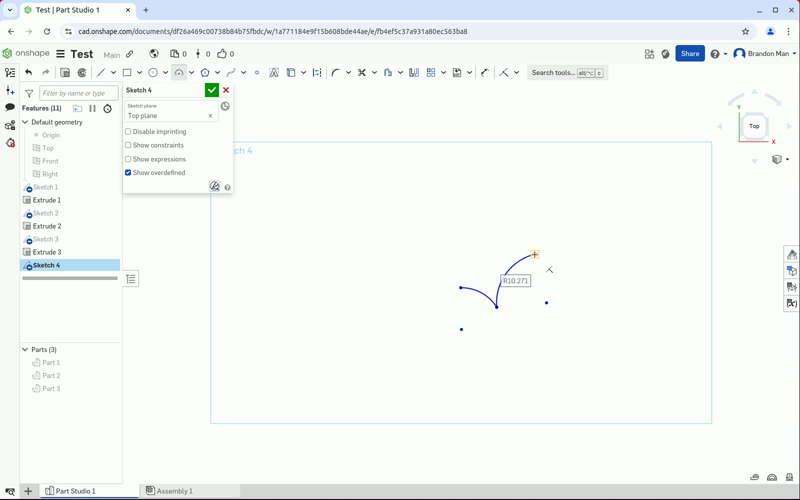
key_down(shift)
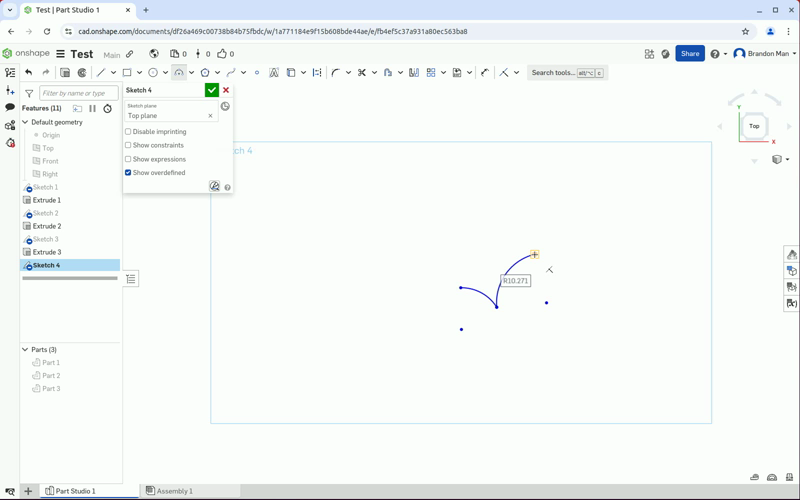
mouse_move(492, 232)
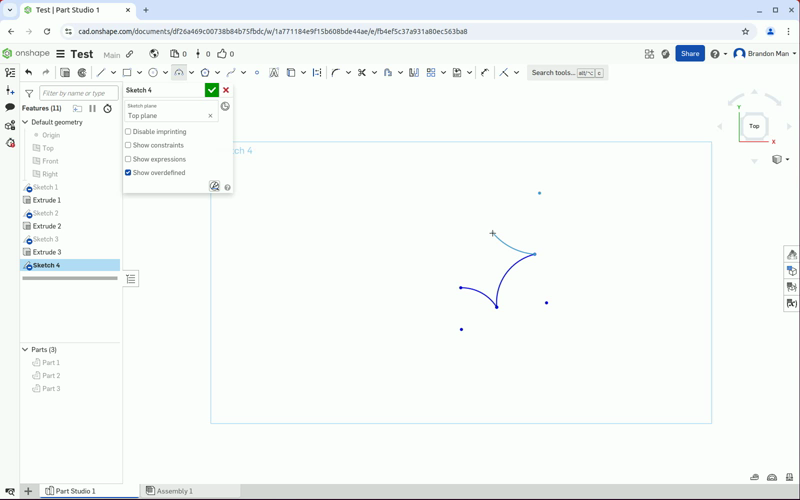
click(492, 232)
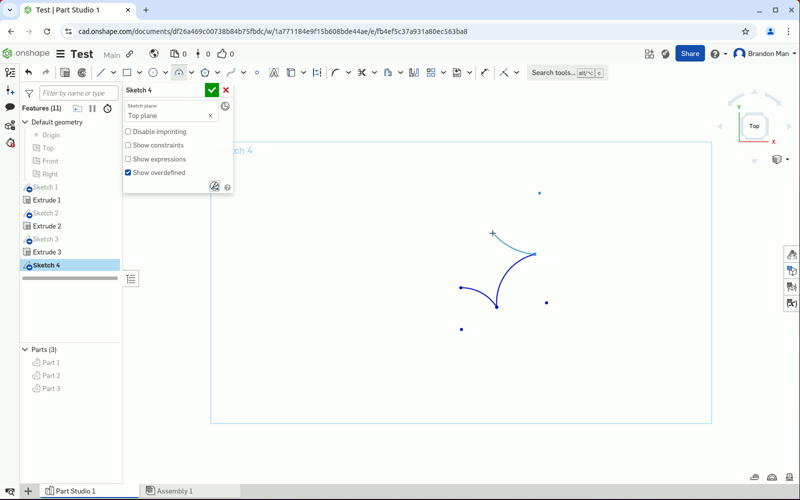
mouse_move(510, 249)
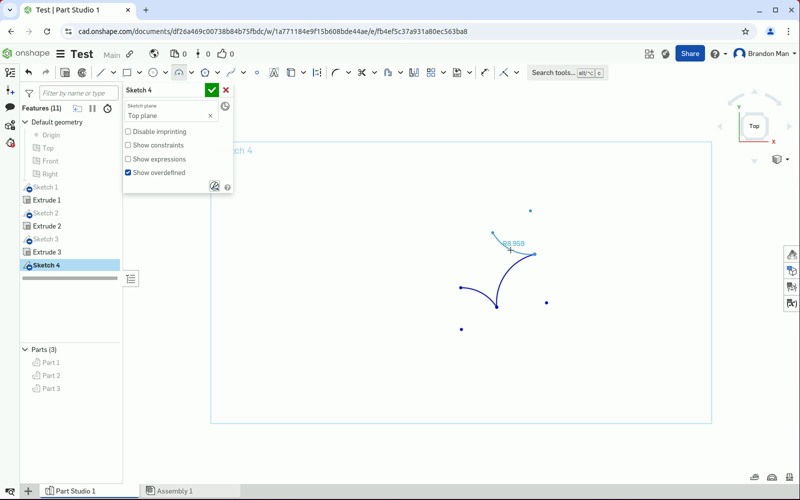
click(510, 249)
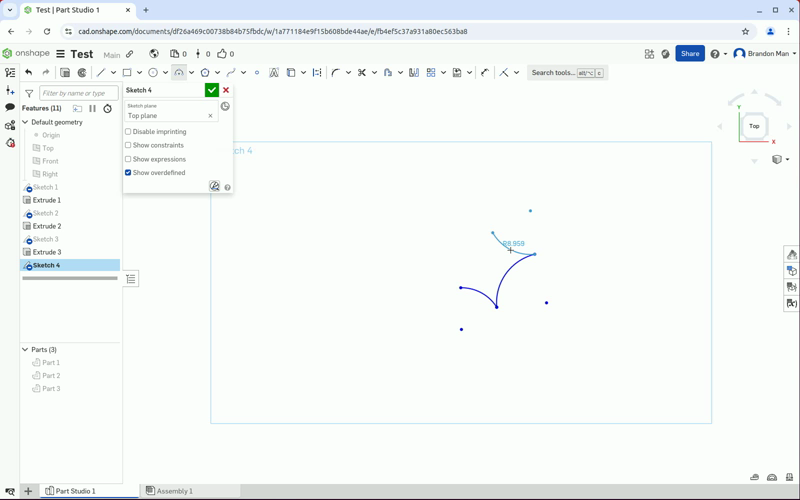
key_up(shift)
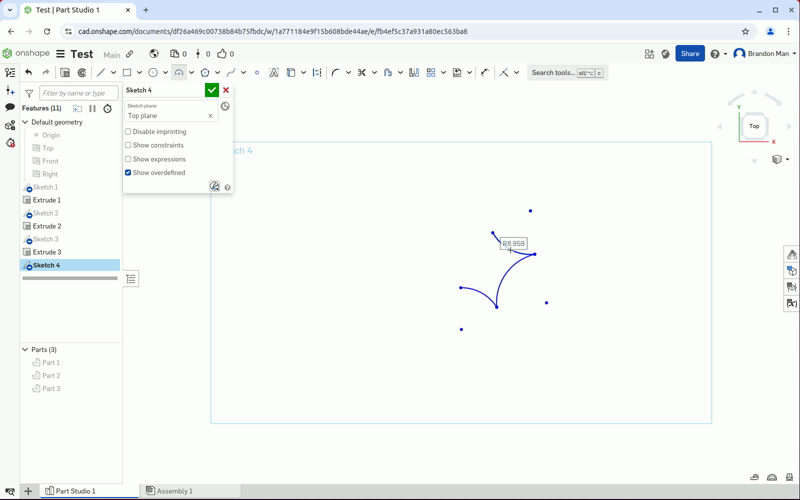
mouse_move(492, 232)
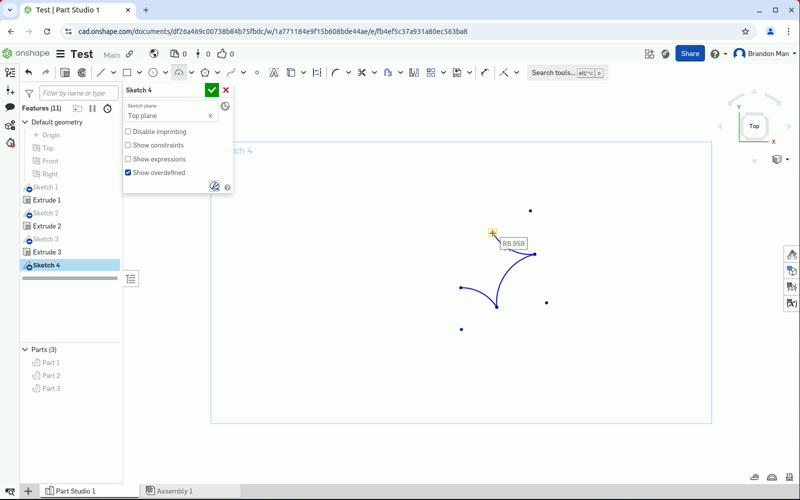
click(492, 232)
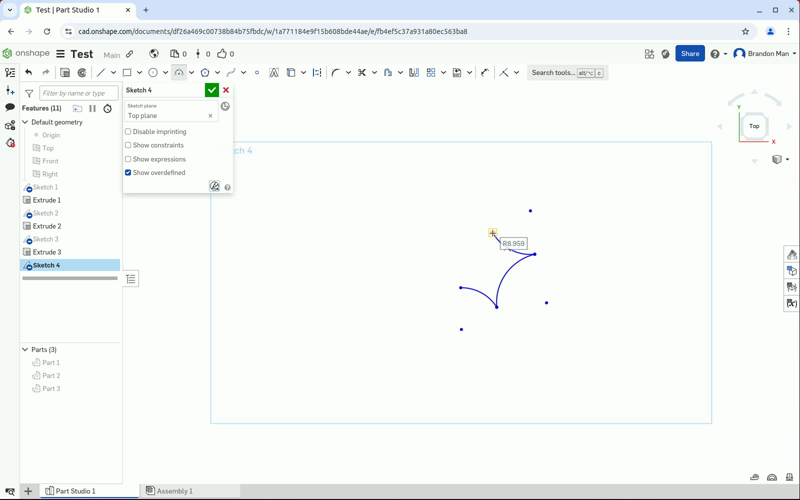
mouse_move(460, 287)
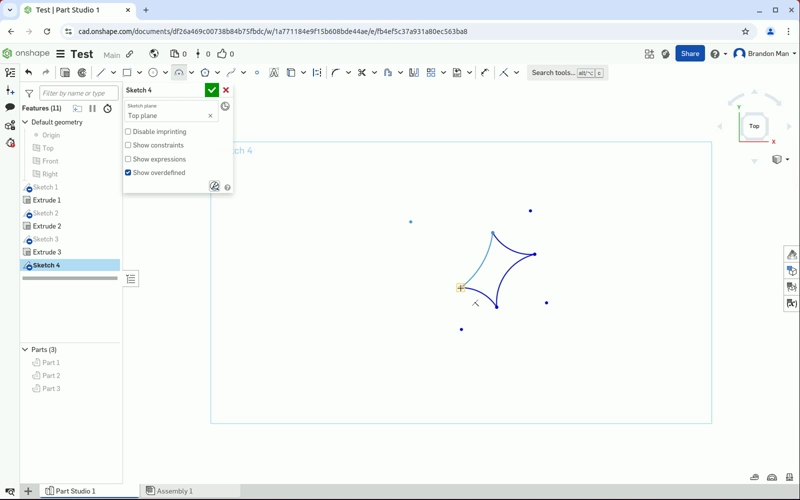
click(460, 287)
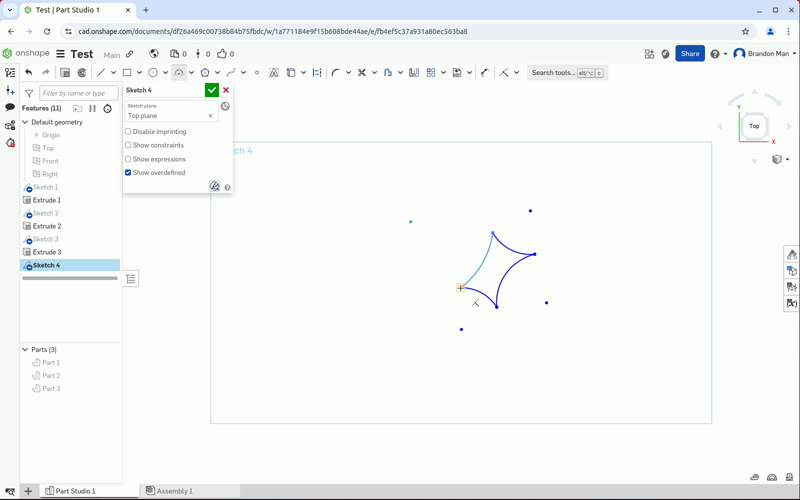
key_down(shift)
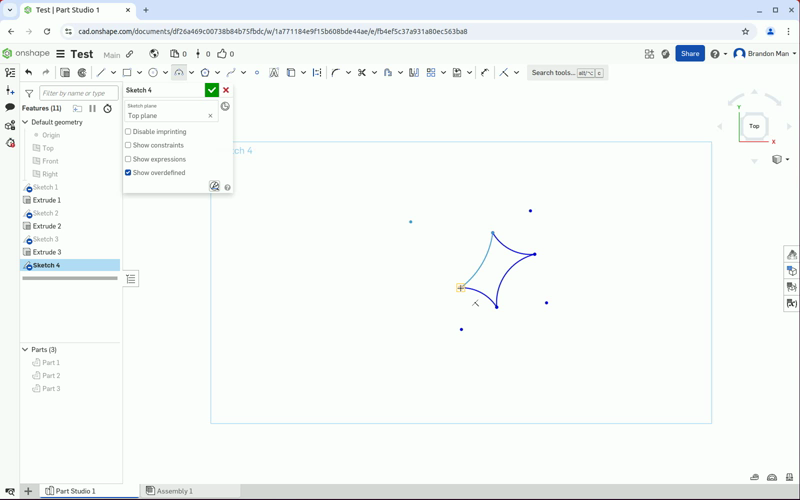
mouse_move(493, 269)
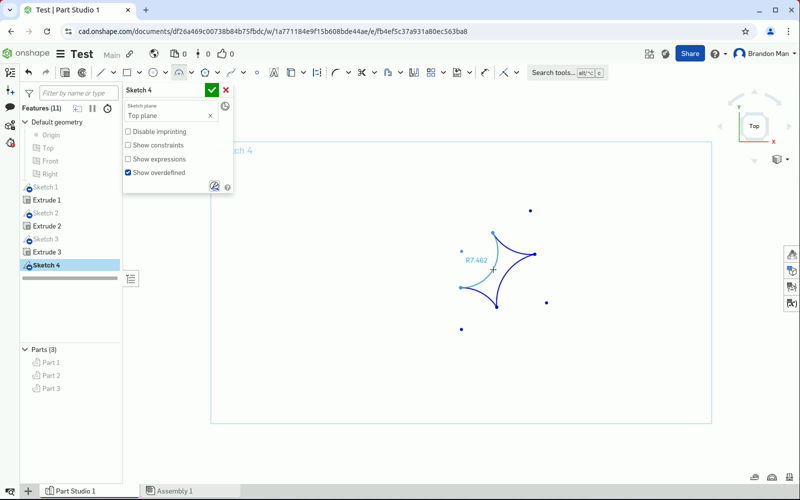
click(493, 269)
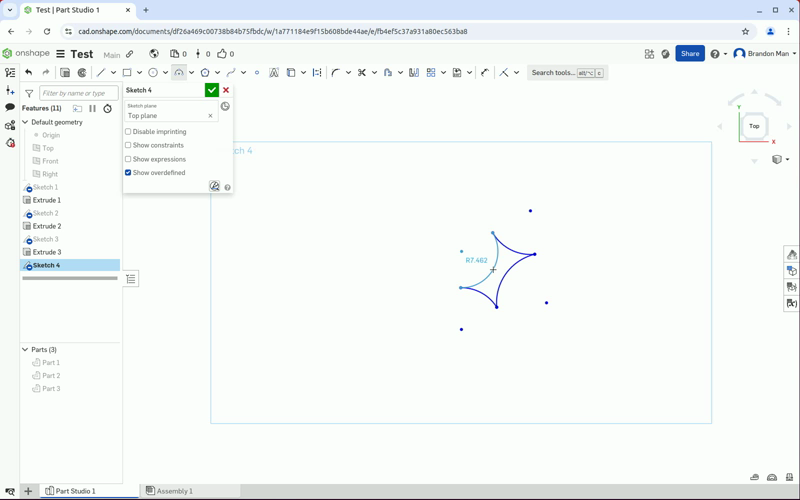
key_up(shift)
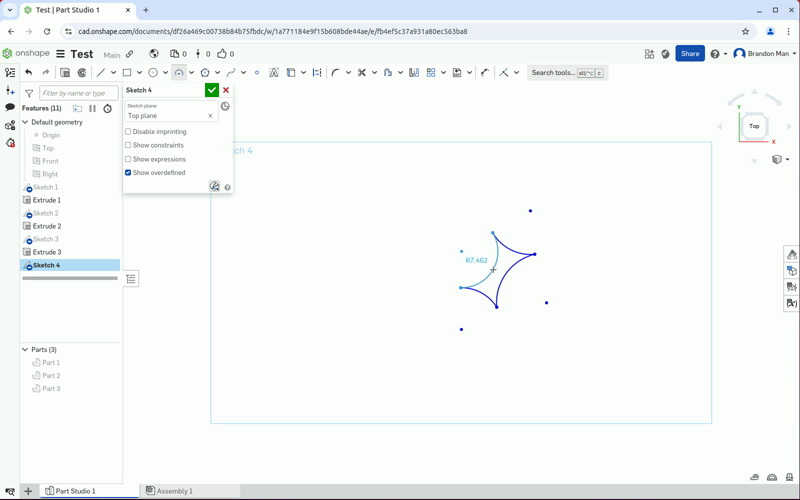
key(esc)
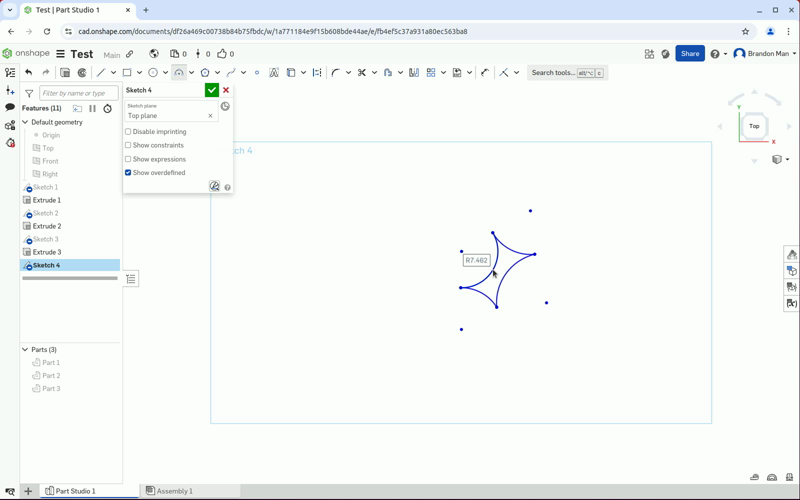
mouse_move(501, 272)
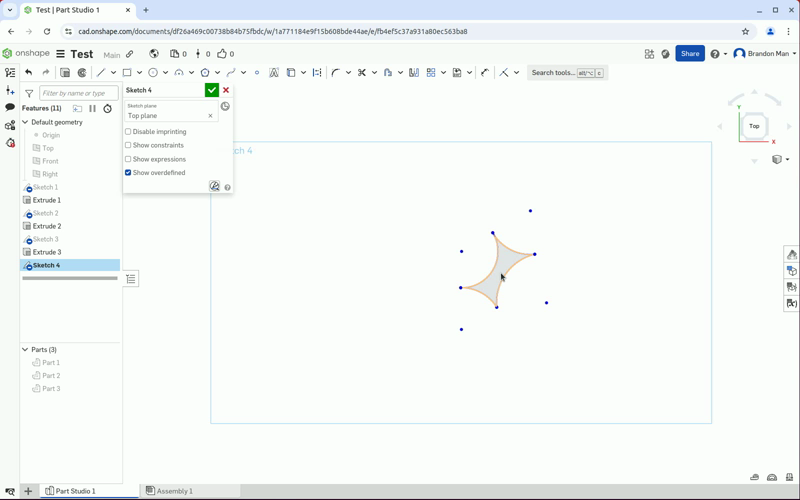
scroll(6)
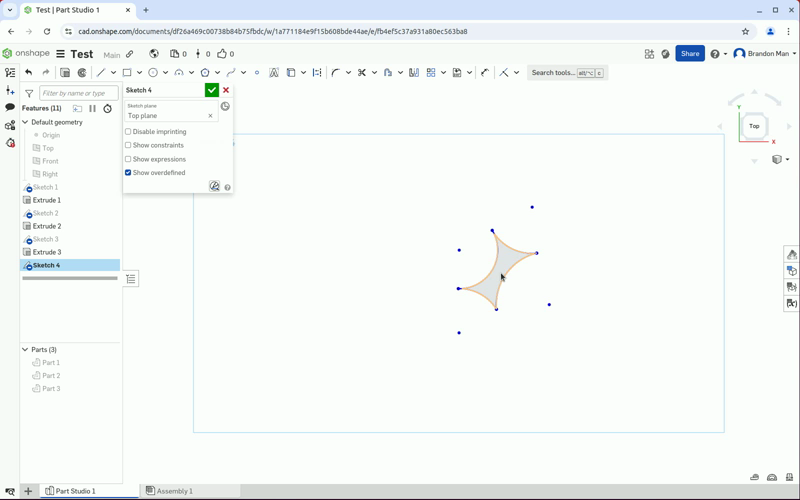
scroll(6)
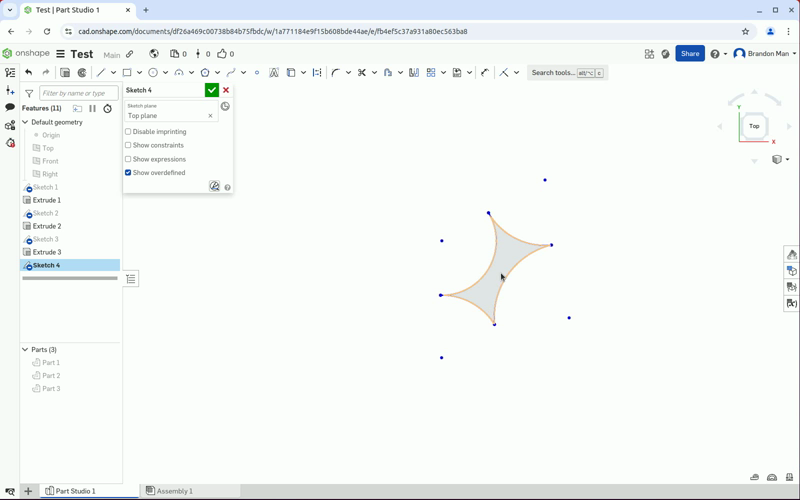
scroll(6)
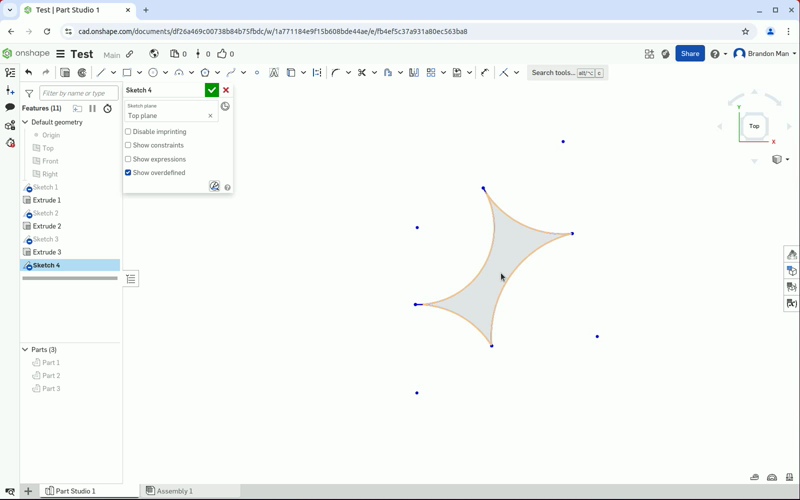
scroll(6)
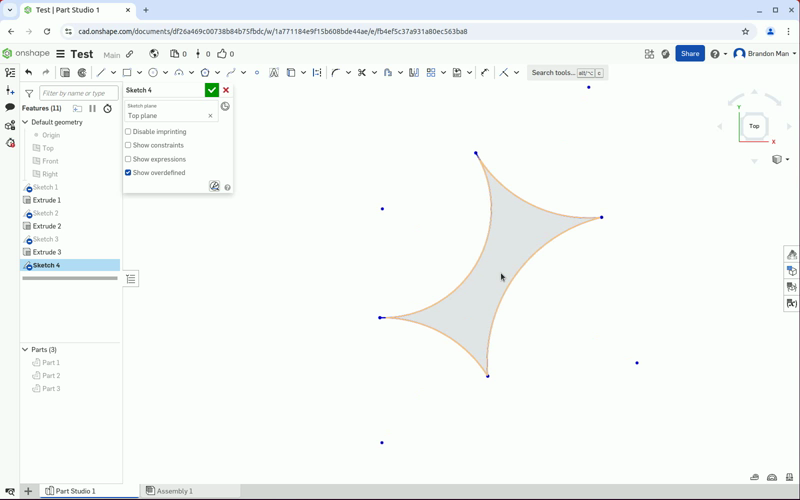
scroll(6)
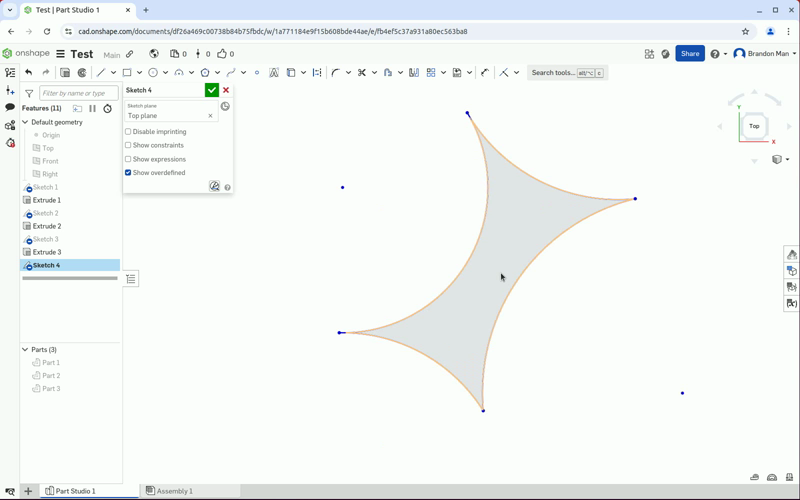
scroll(6)
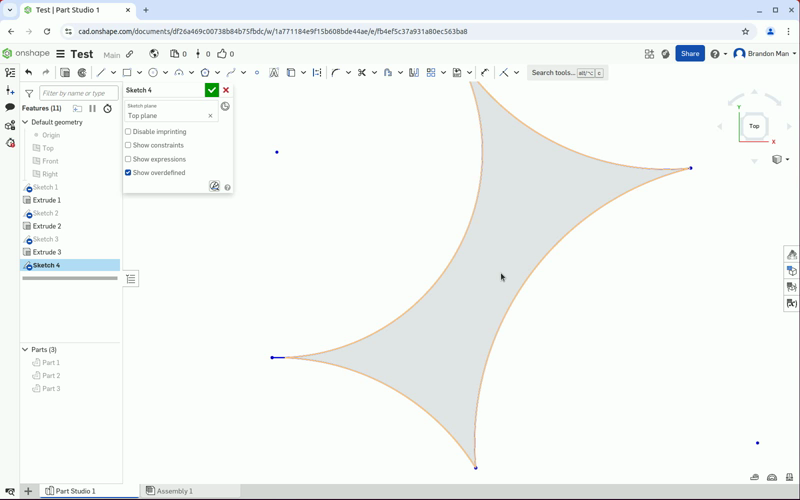
scroll(6)
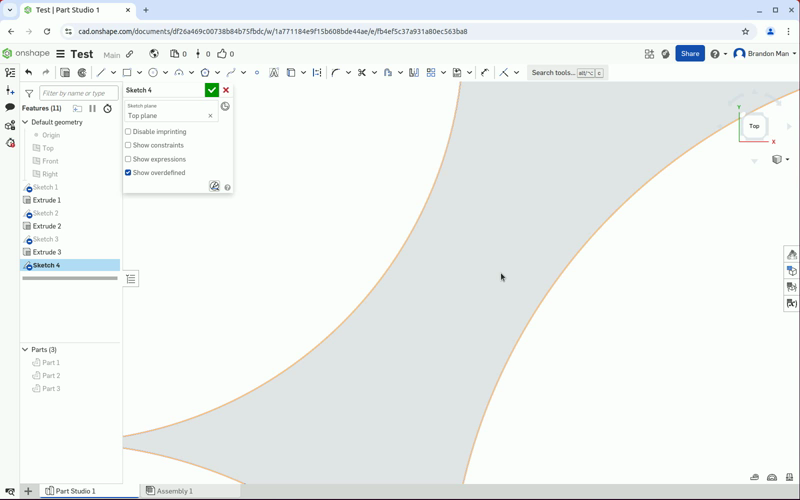
click(501, 272)
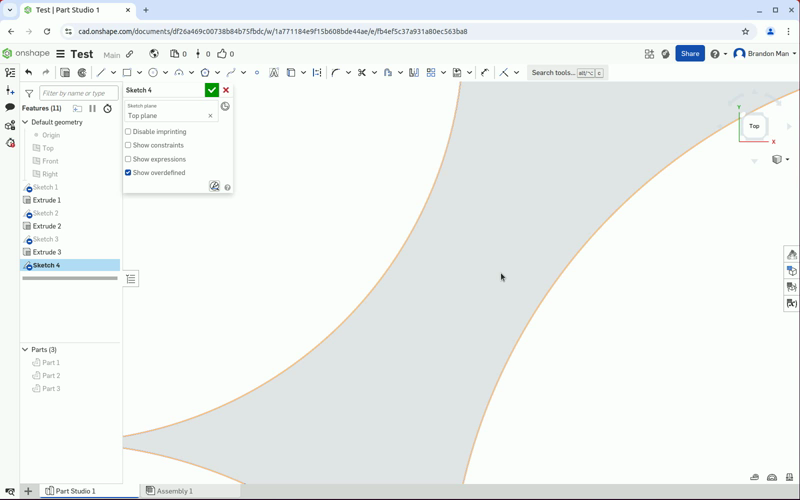
scroll(-6)
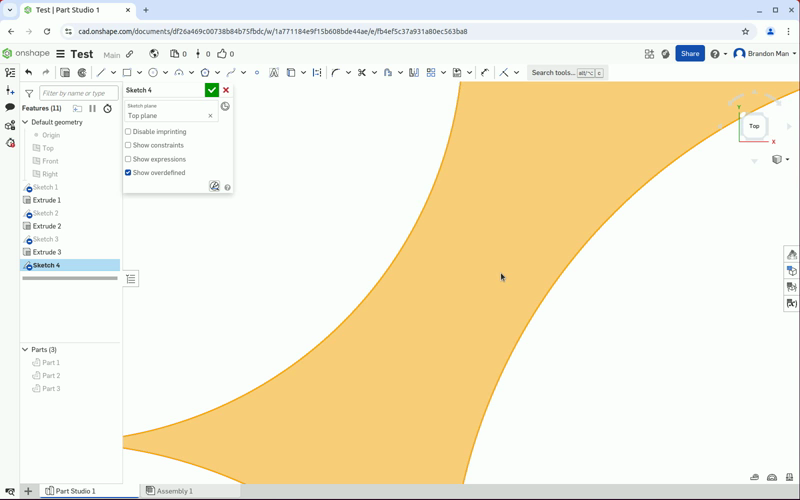
scroll(-6)
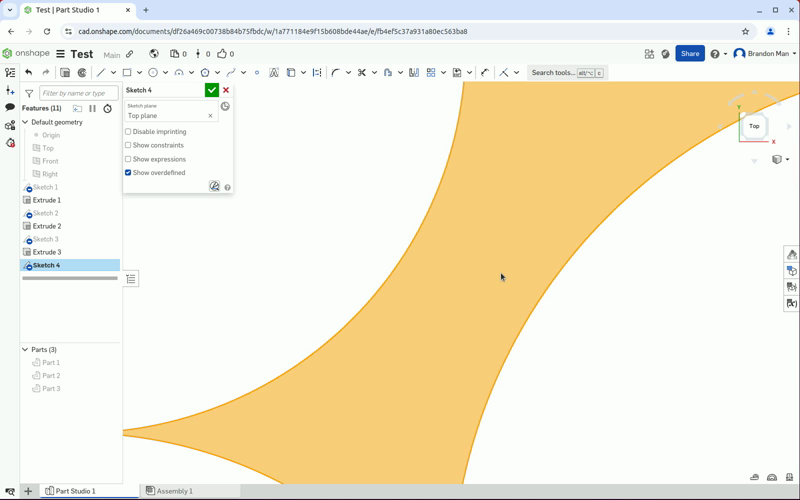
scroll(-6)
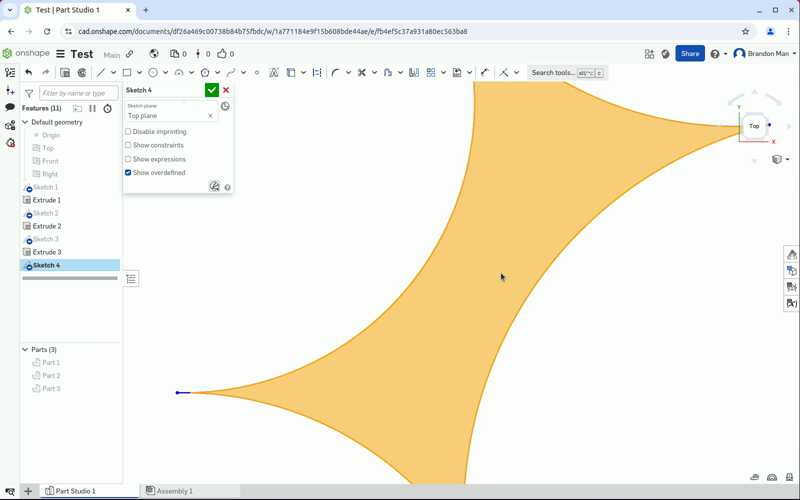
scroll(-6)
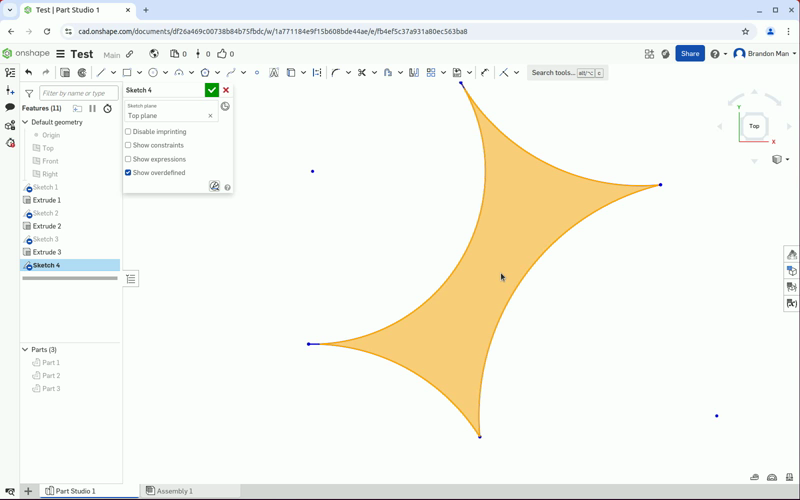
scroll(-6)
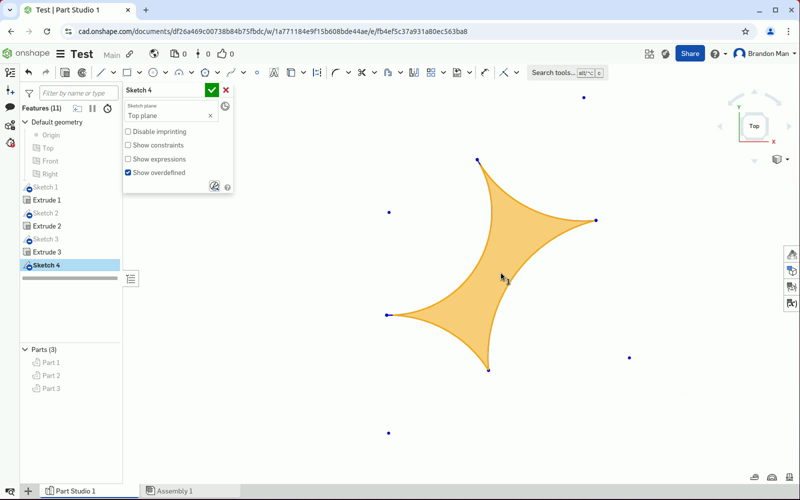
scroll(-6)
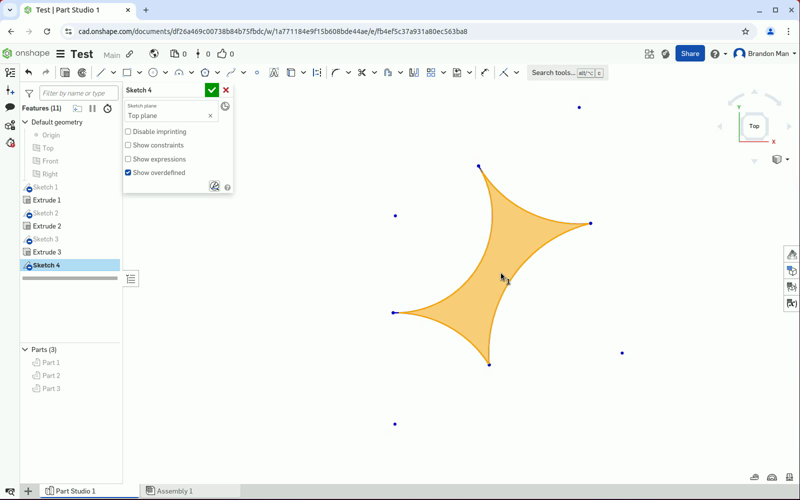
scroll(-6)
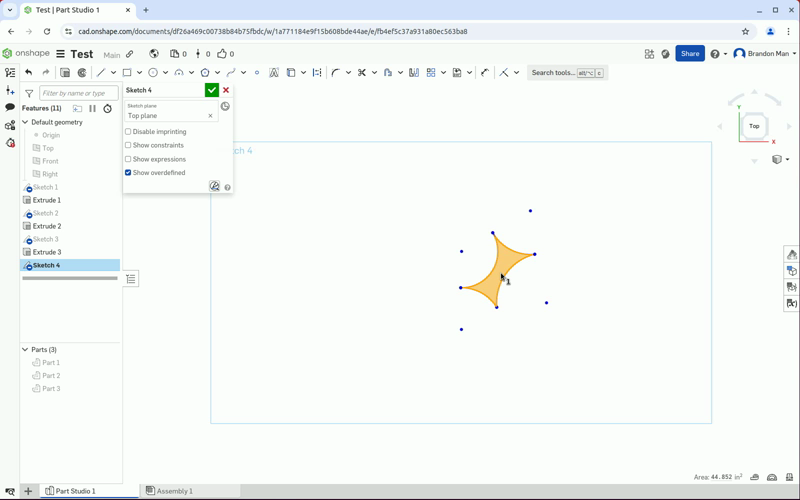
mouse_move(73, 352)
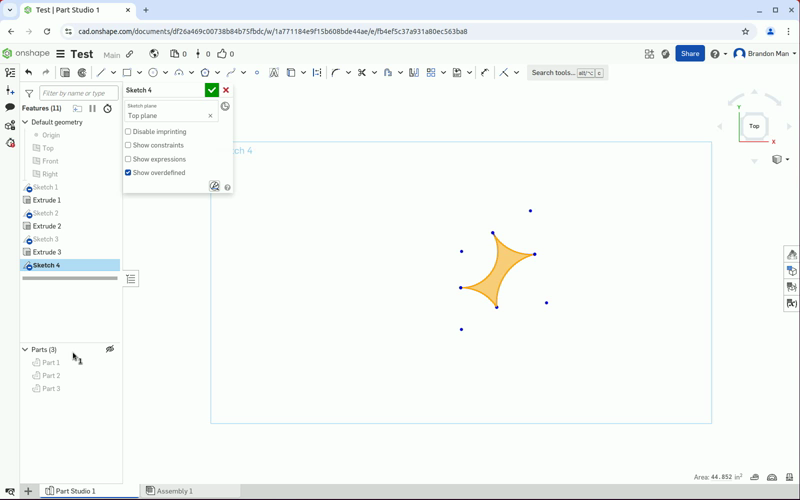
key(shift+y)
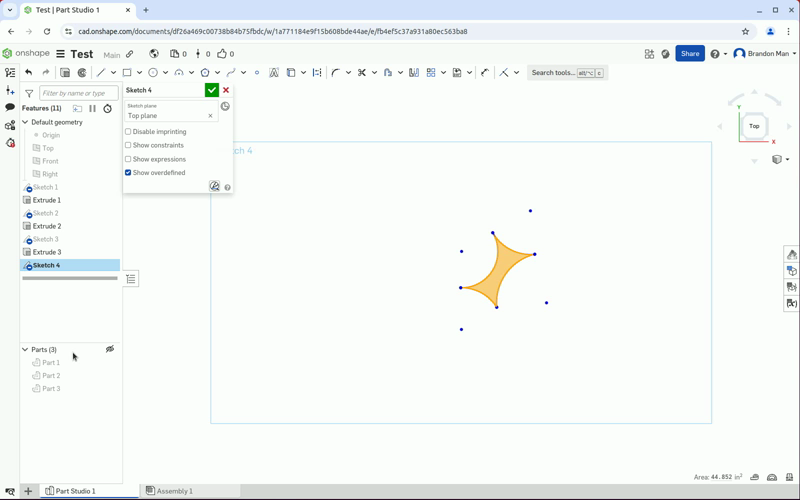
key(shift+e)
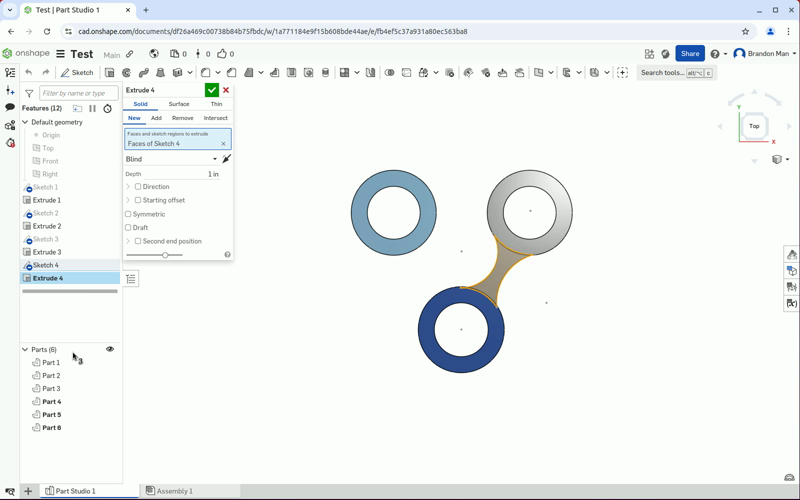
mouse_move(143, 106)
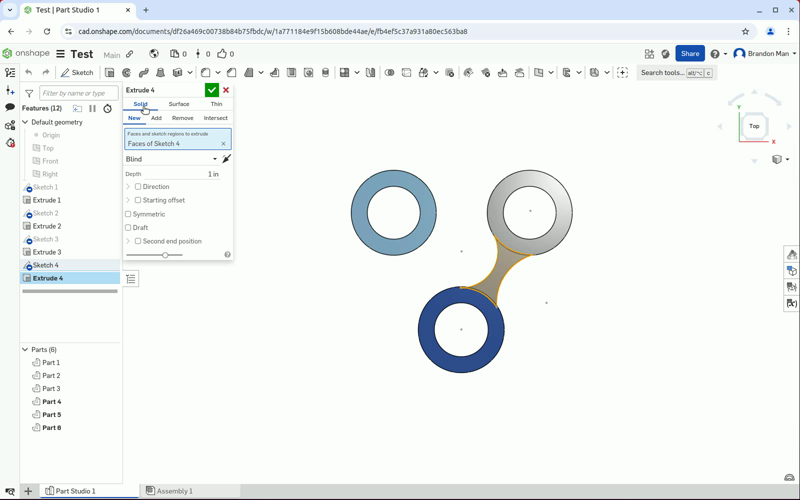
click(143, 106)
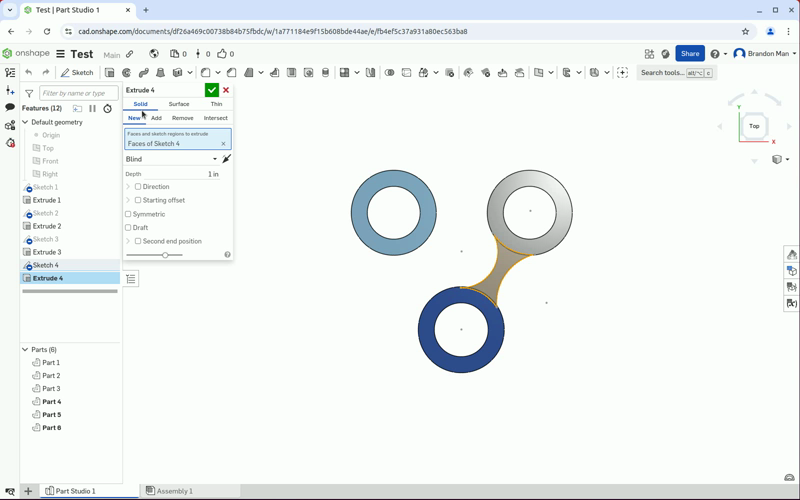
mouse_move(137, 120)
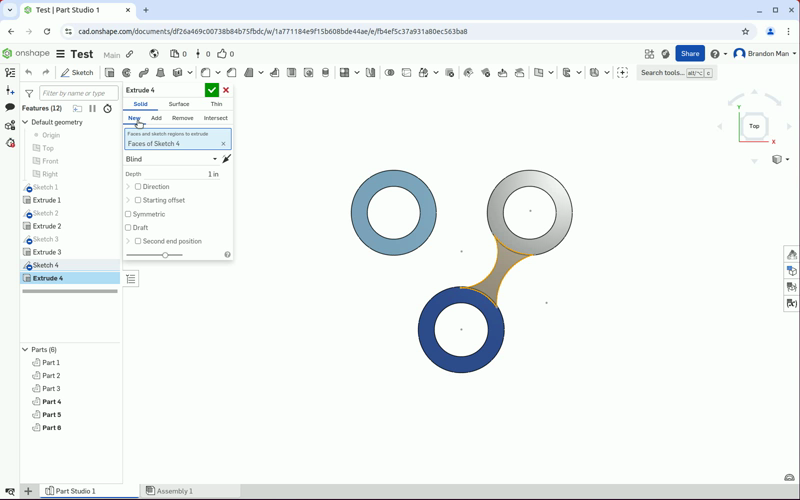
click(137, 120)
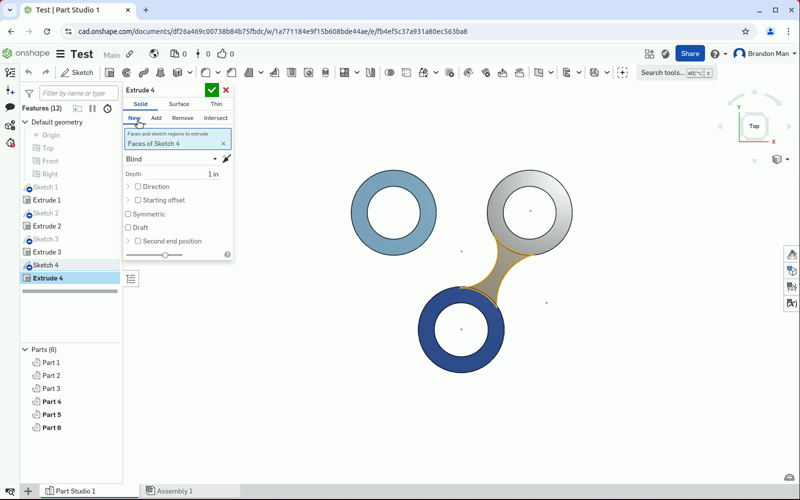
key(tab, 4)
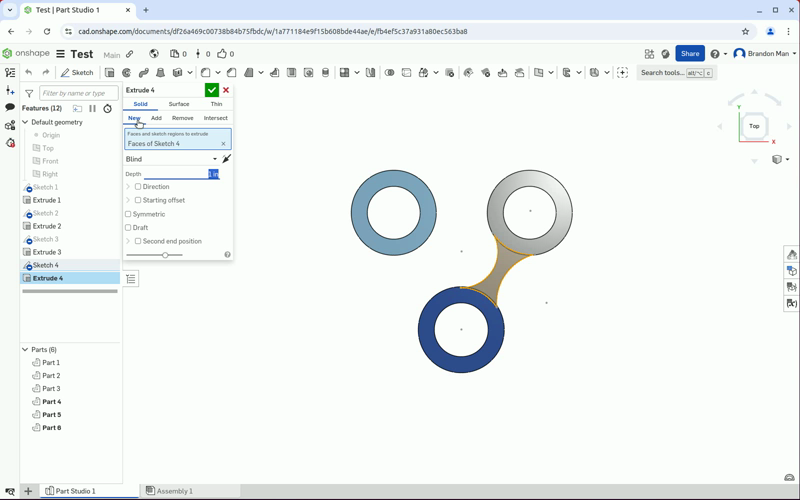
text(3.129)
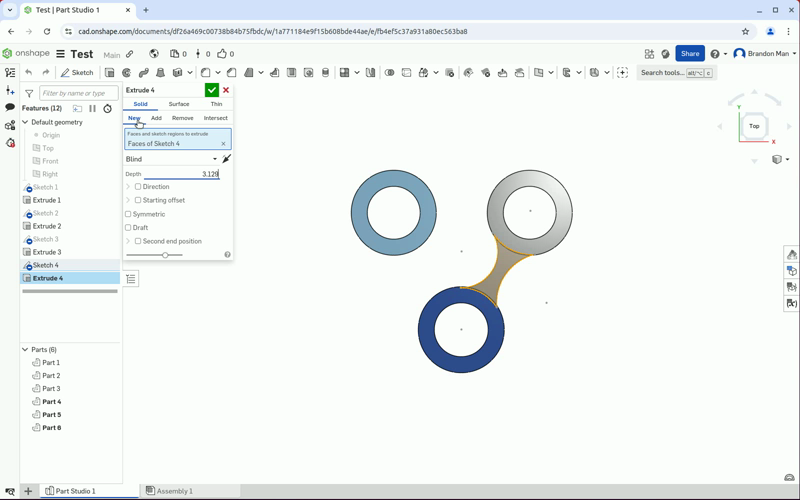
key(enter)
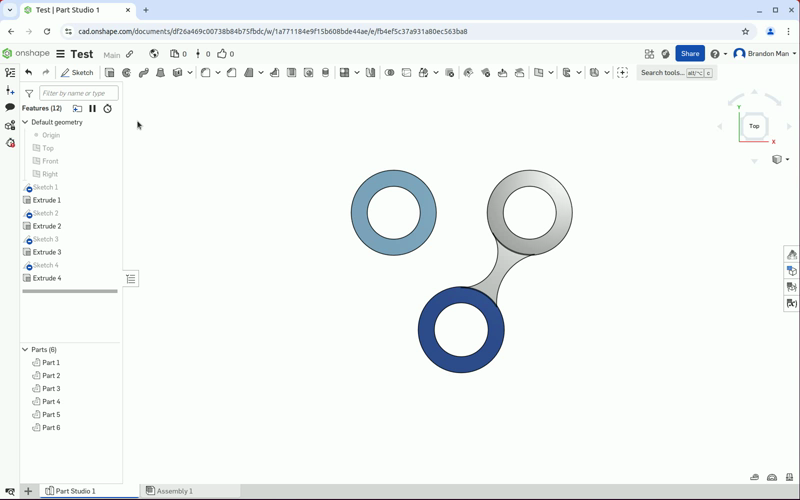
key(shift+h)
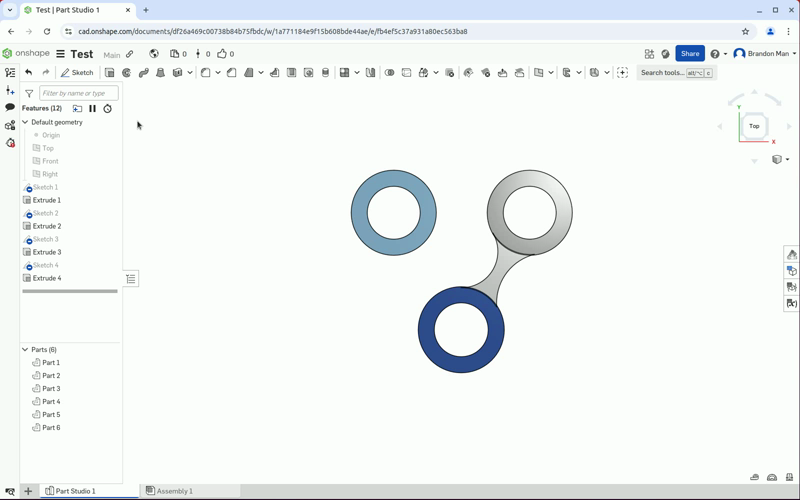
key(shift+h)
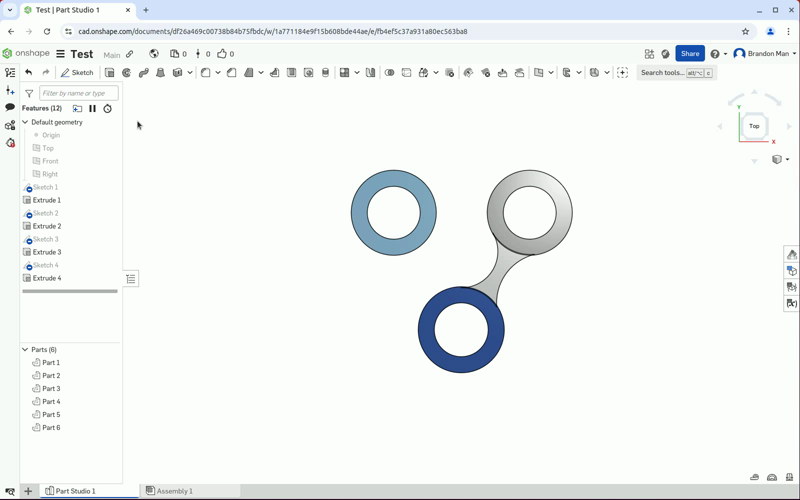
mouse_move(73, 189)
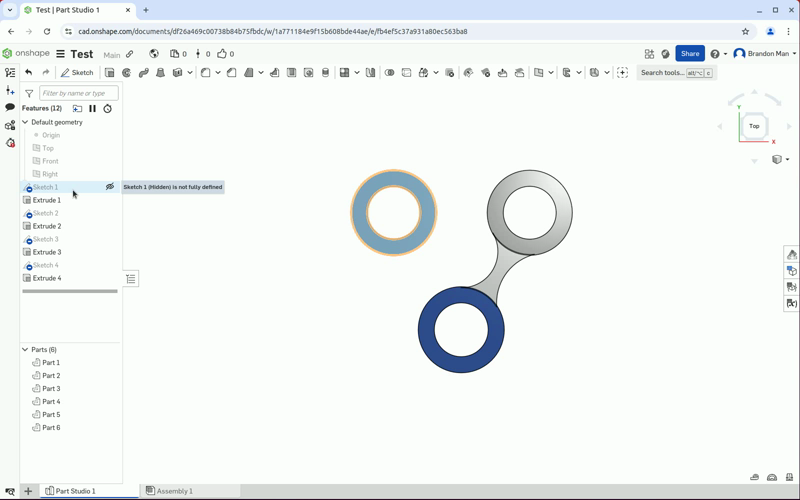
click(73, 189)
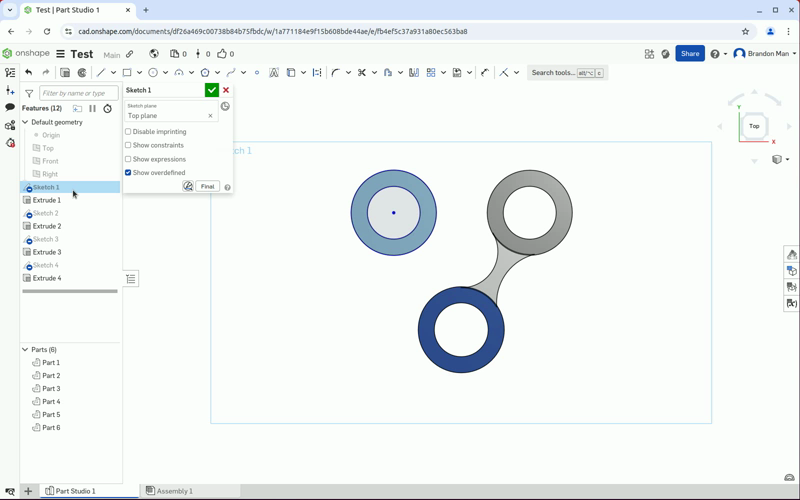
mouse_move(229, 92)
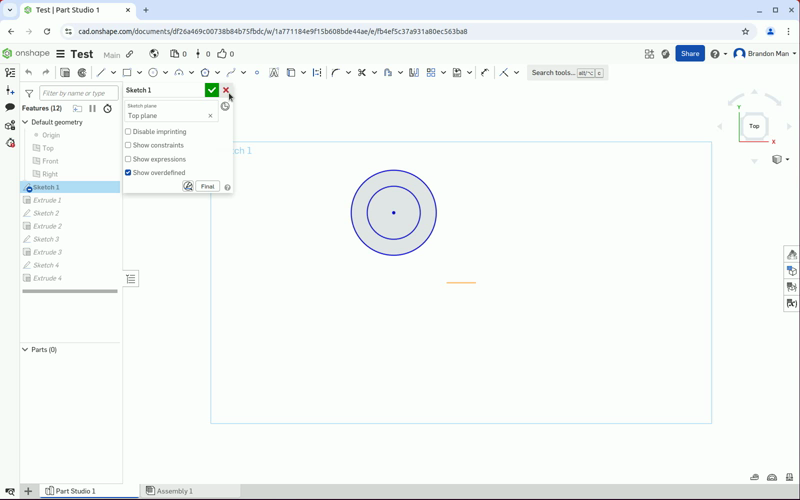
click(229, 92)
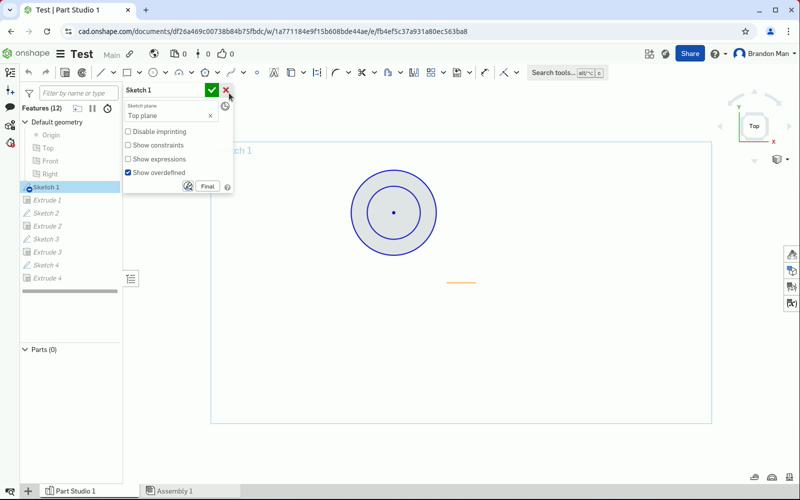
key(shift+s)
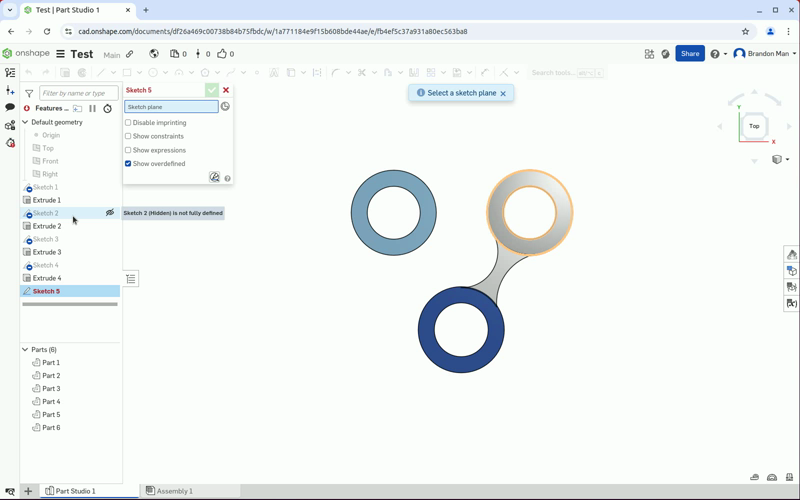
scroll(3)
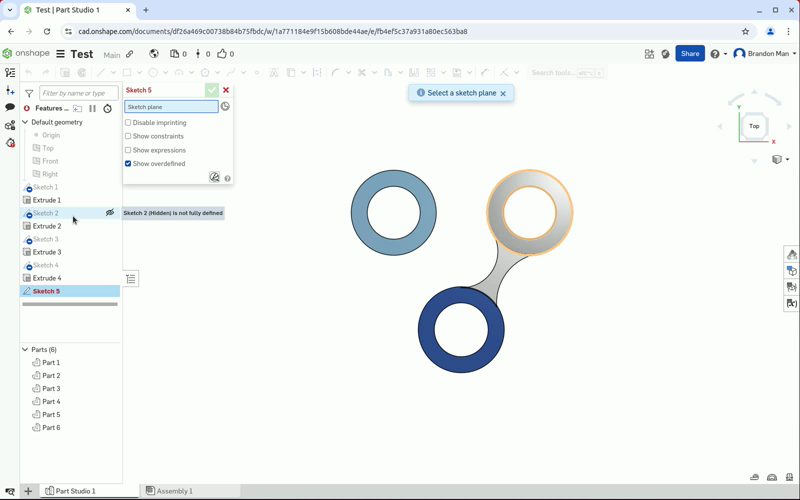
mouse_move(73, 150)
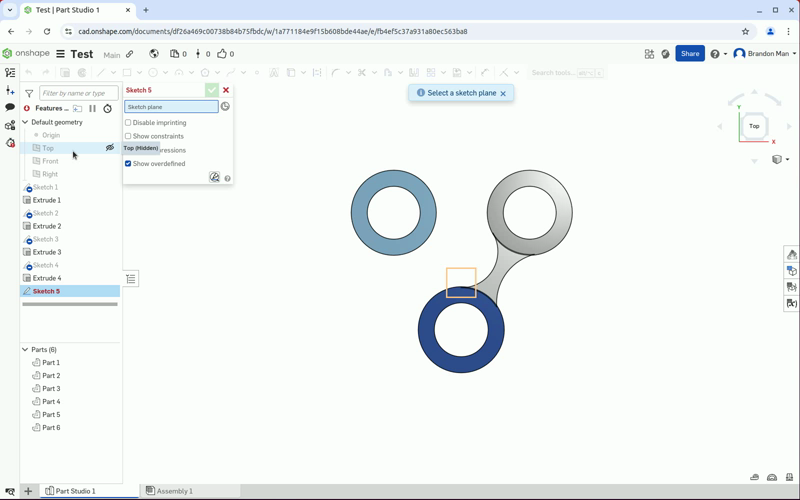
click(73, 150)
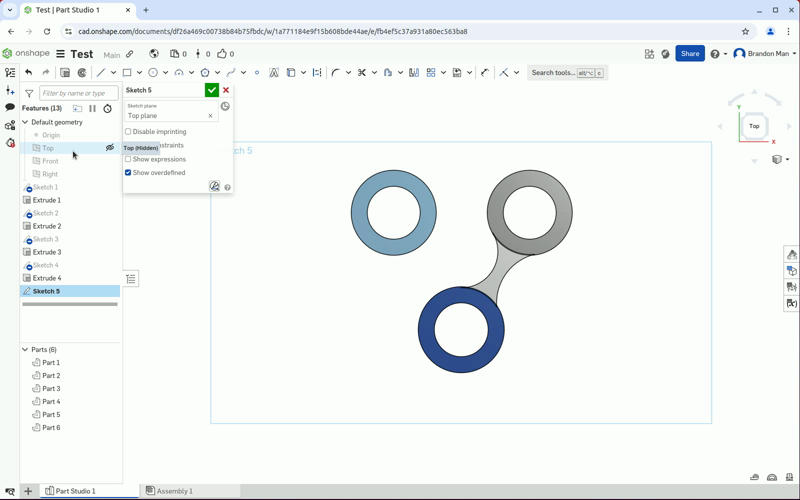
mouse_move(73, 352)
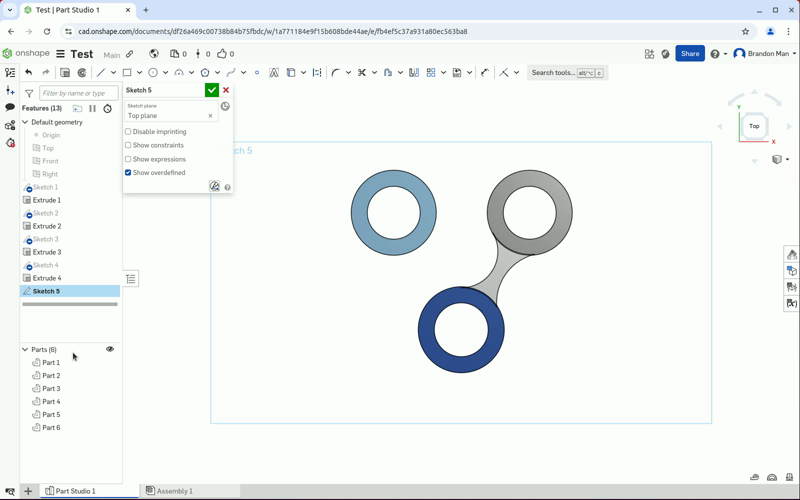
key(y)
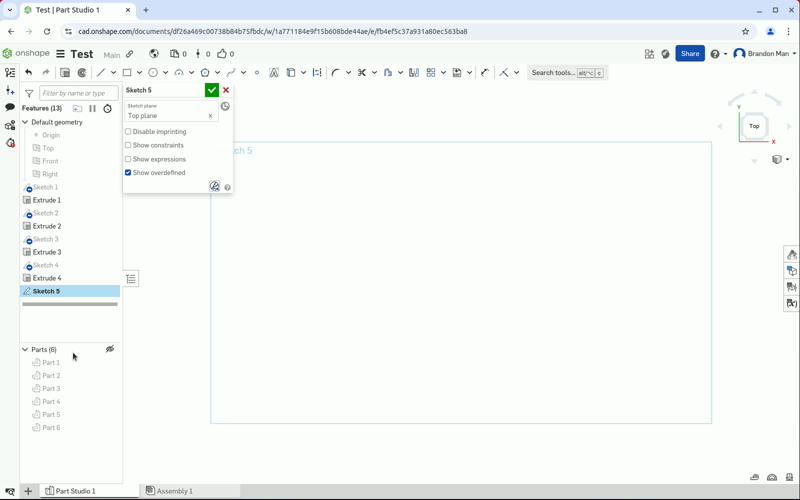
key(a)
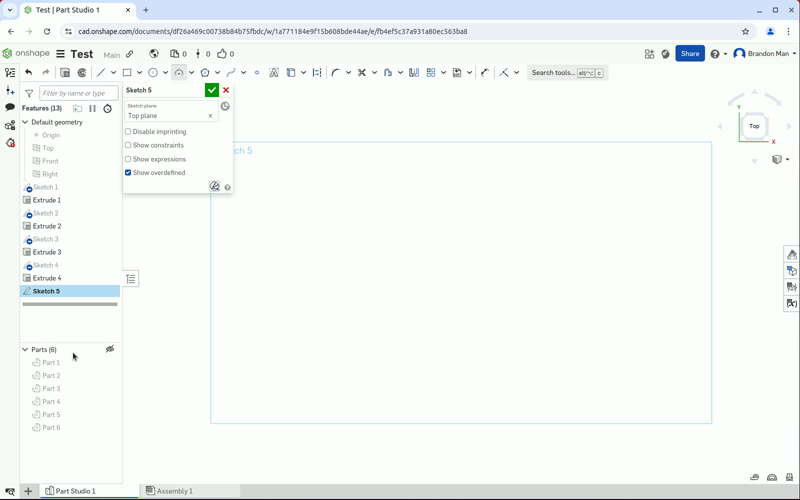
key_down(shift)
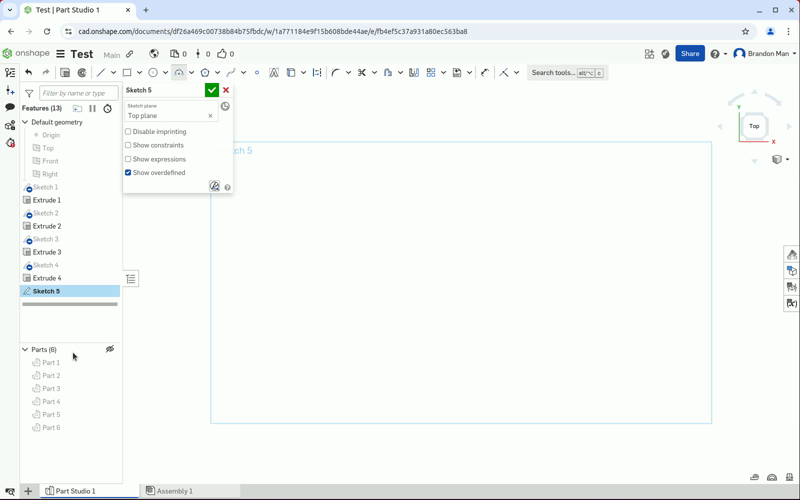
mouse_move(429, 233)
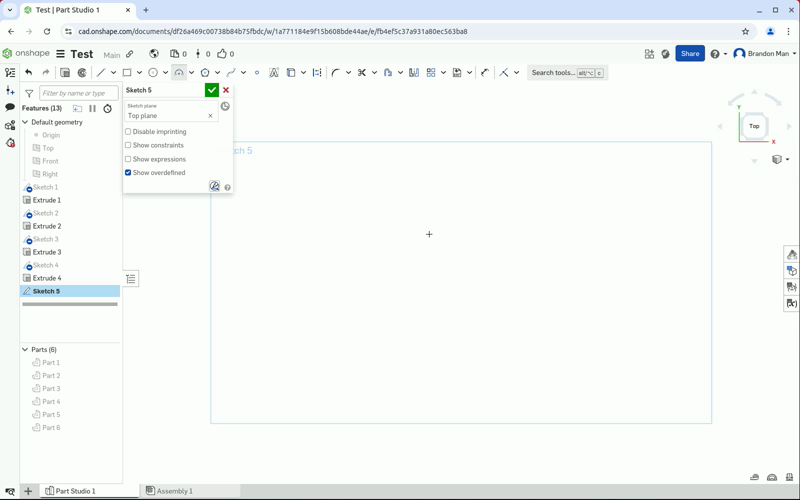
click(429, 233)
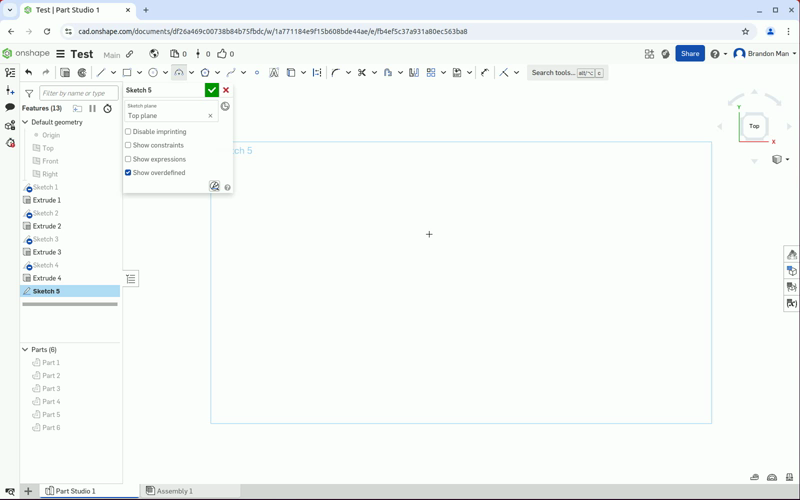
key_up(shift)
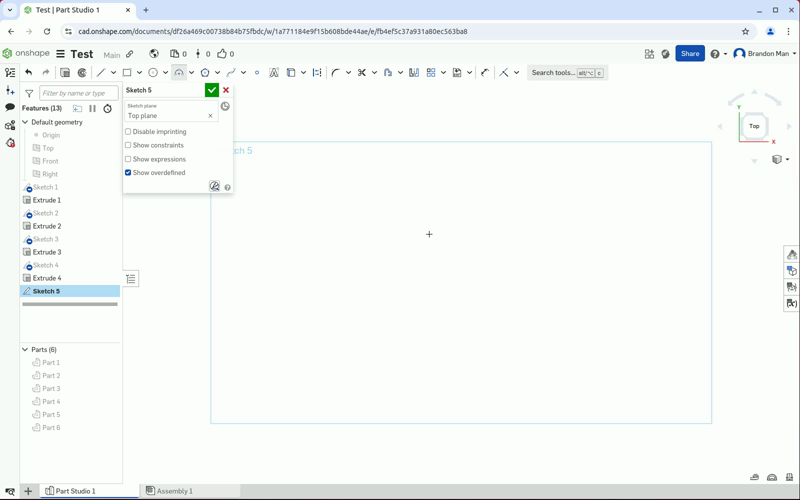
key_down(shift)
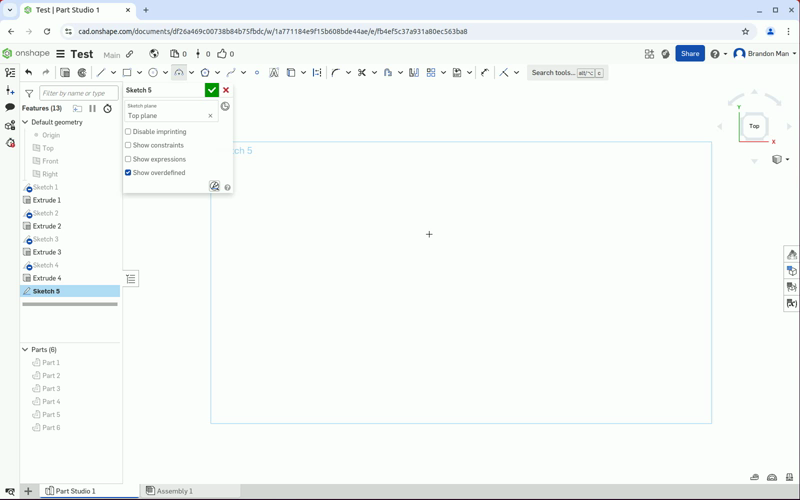
mouse_move(491, 233)
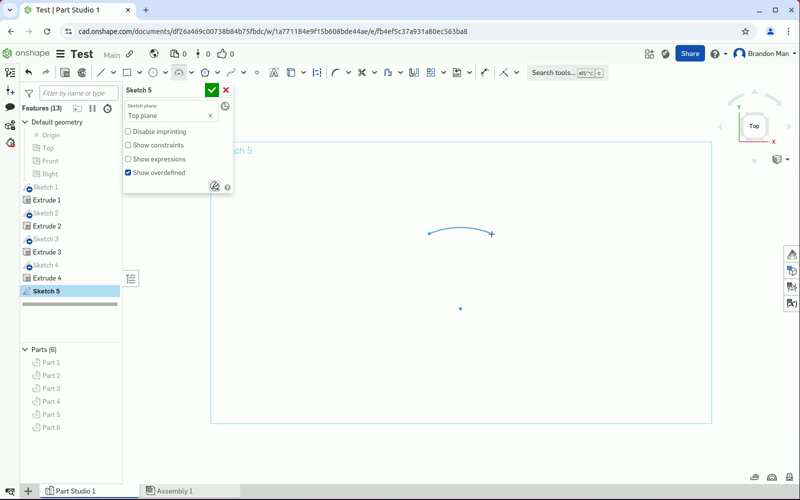
click(491, 233)
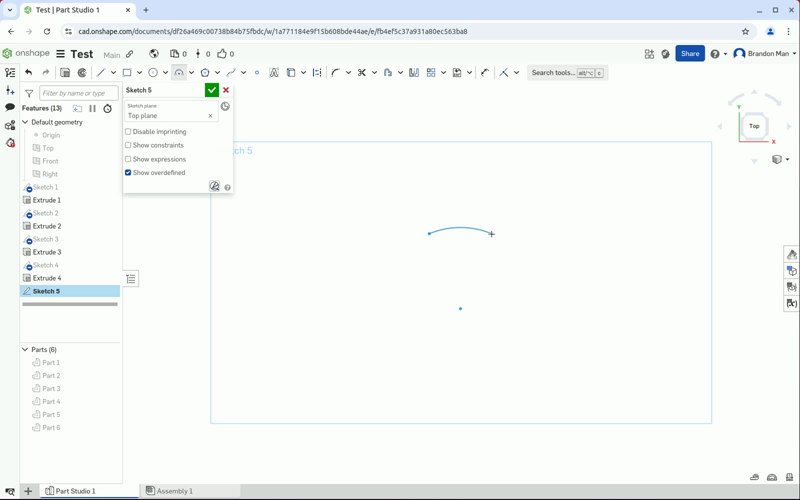
mouse_move(460, 215)
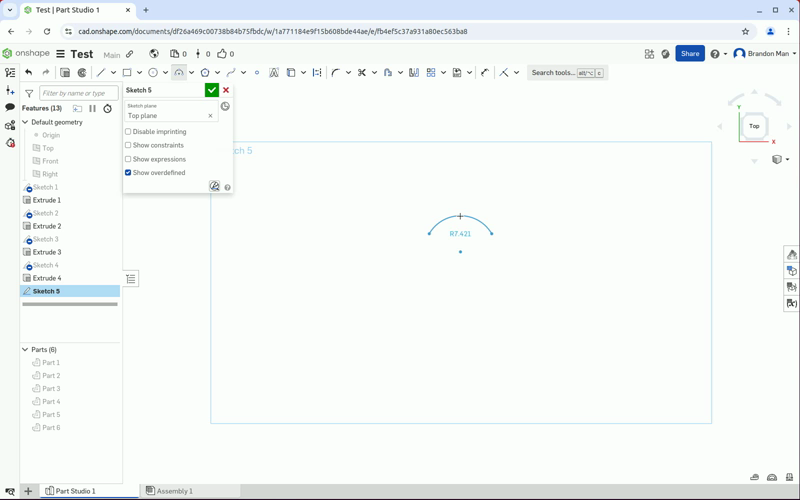
click(460, 215)
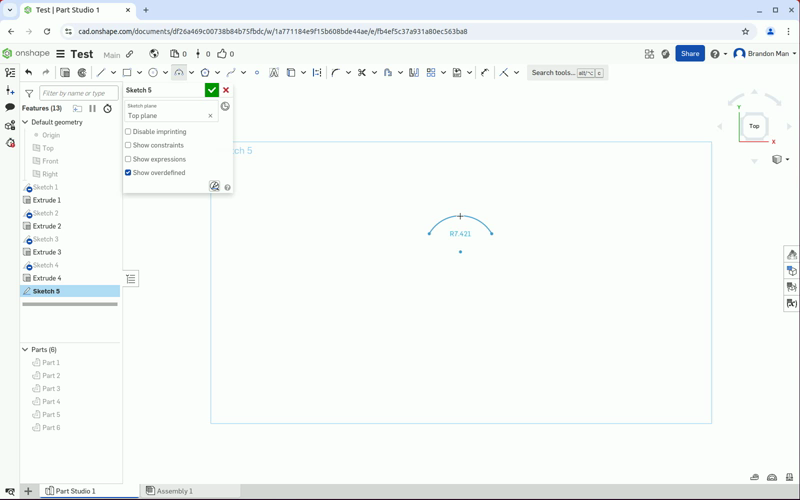
key_up(shift)
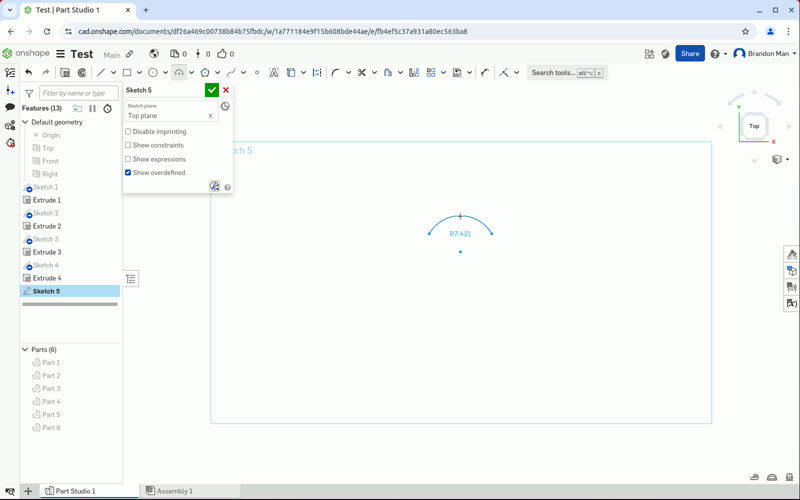
mouse_move(491, 233)
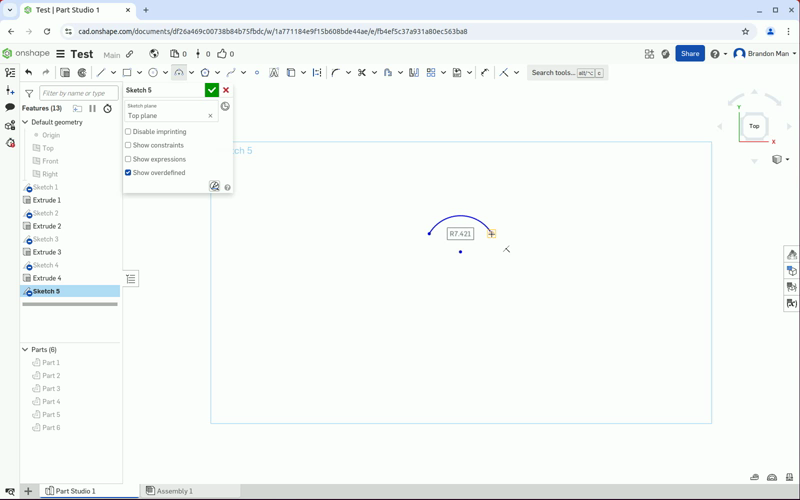
click(491, 233)
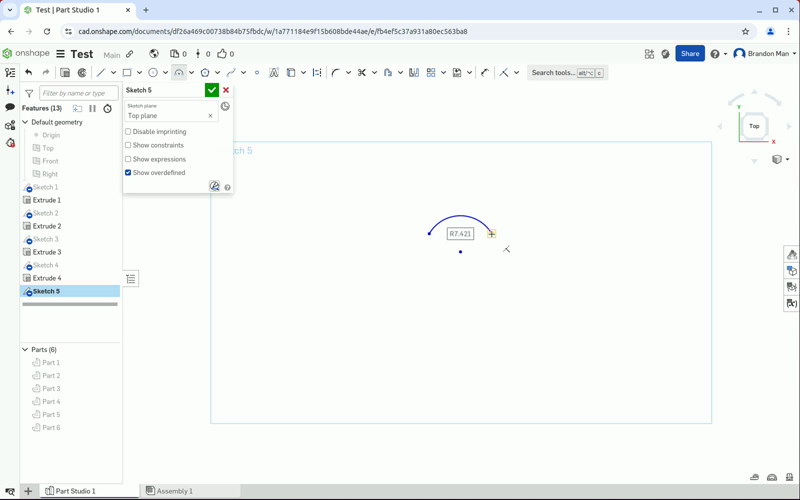
key_down(shift)
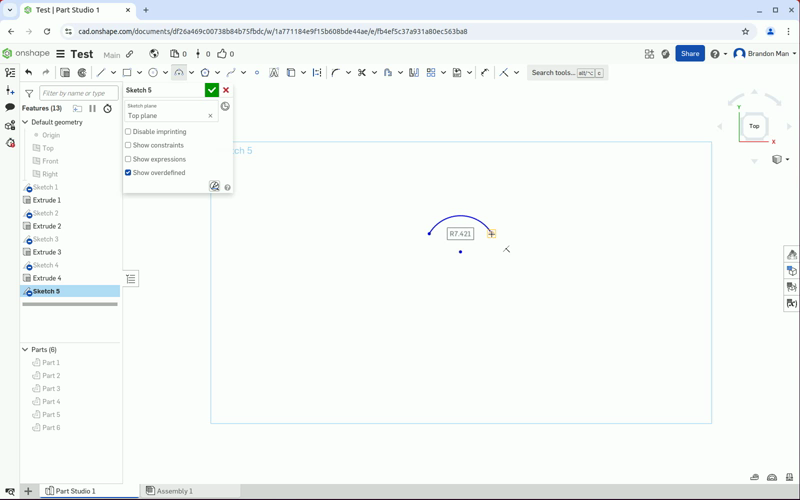
mouse_move(492, 189)
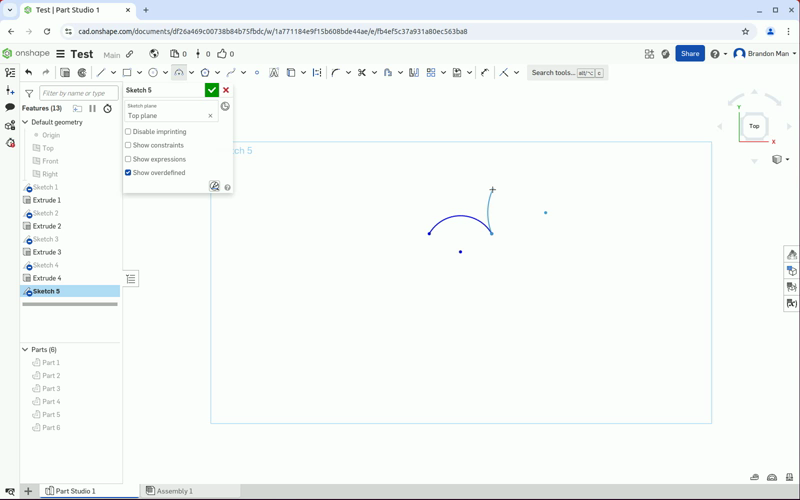
click(492, 189)
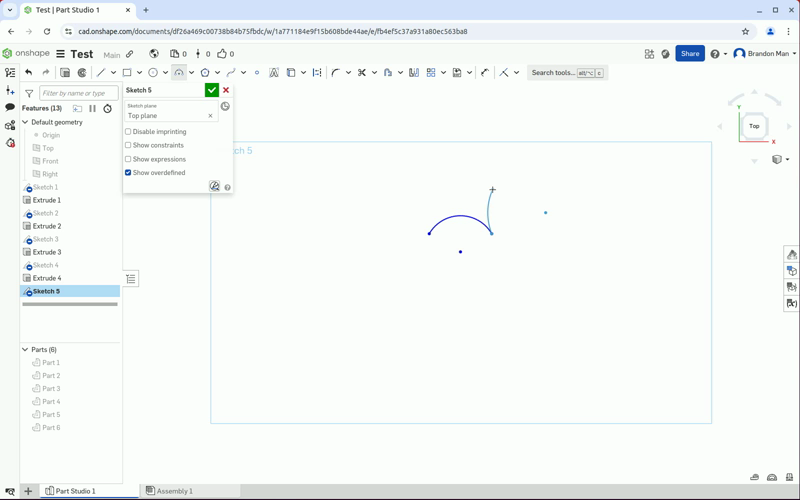
mouse_move(486, 211)
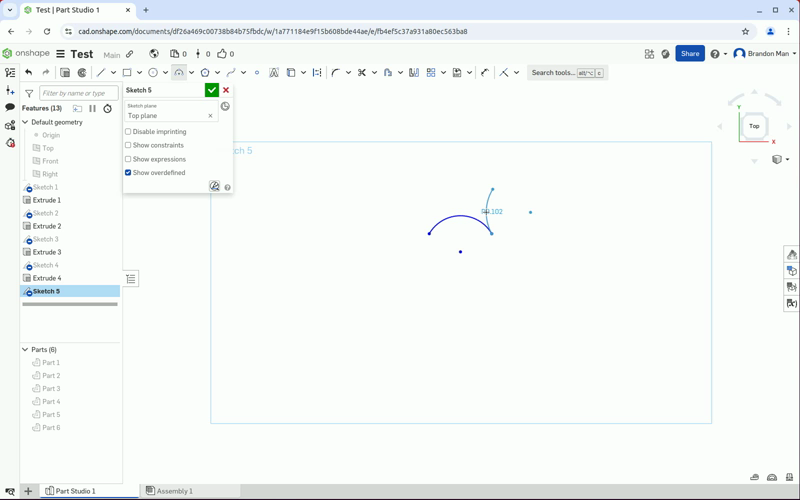
click(486, 211)
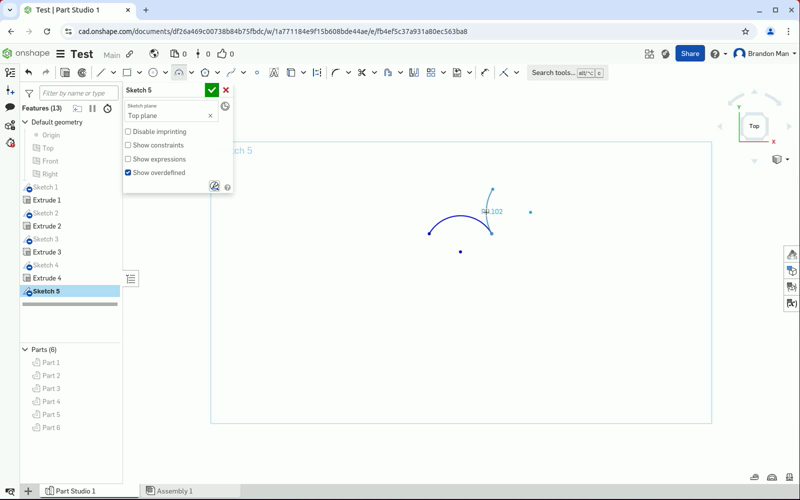
key_up(shift)
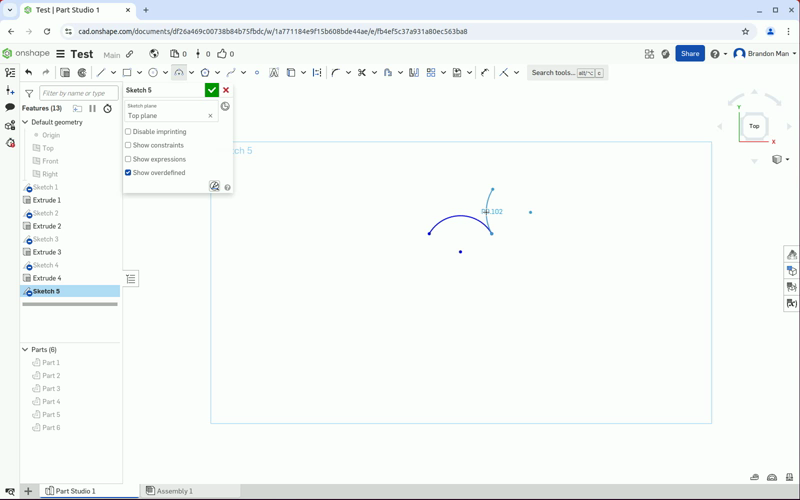
mouse_move(492, 189)
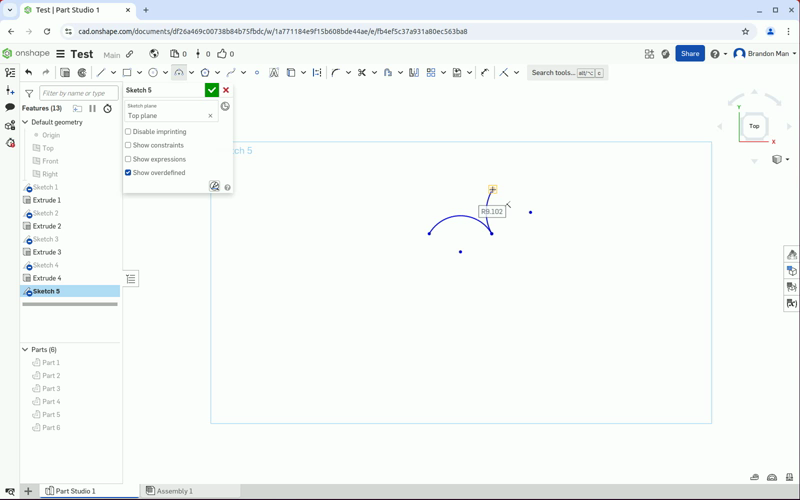
click(492, 189)
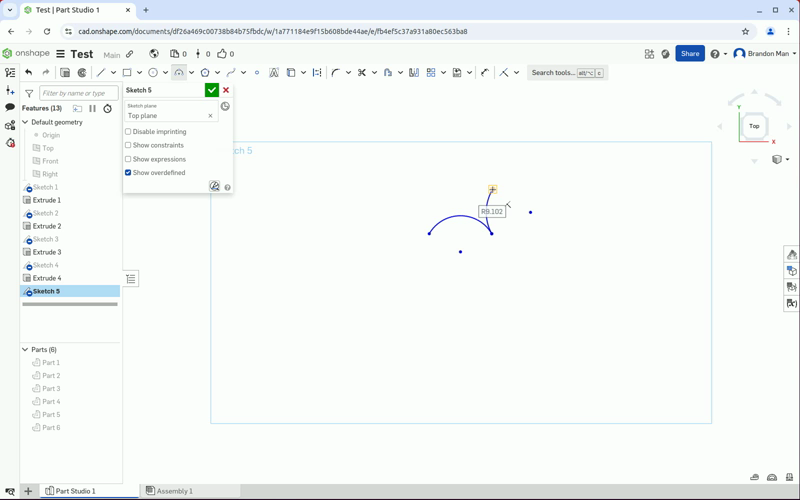
key_down(shift)
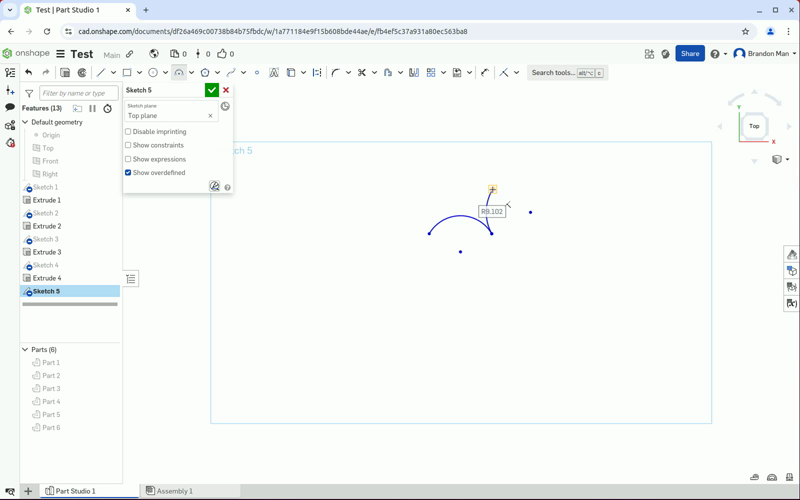
mouse_move(431, 196)
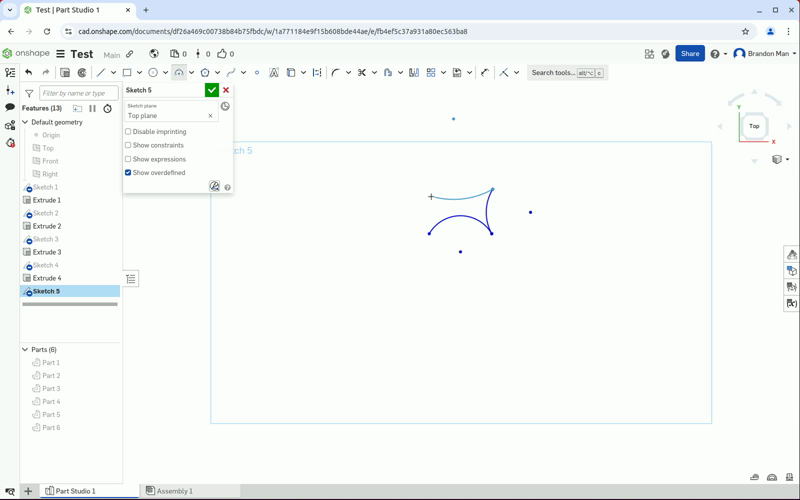
click(431, 196)
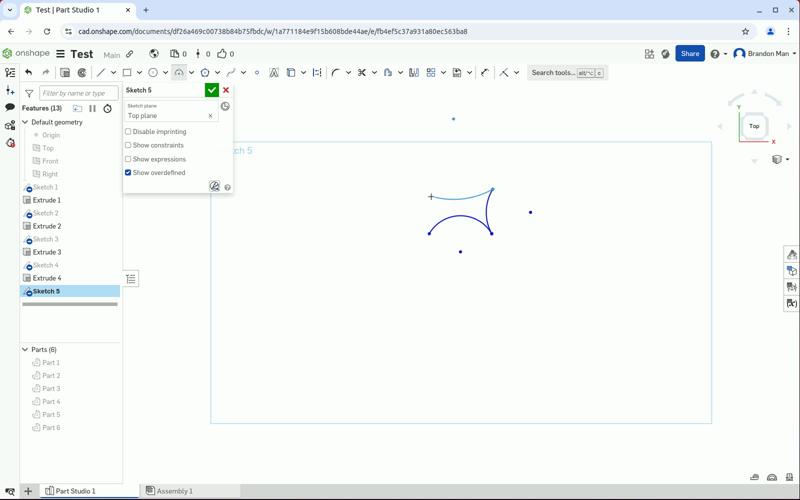
mouse_move(463, 203)
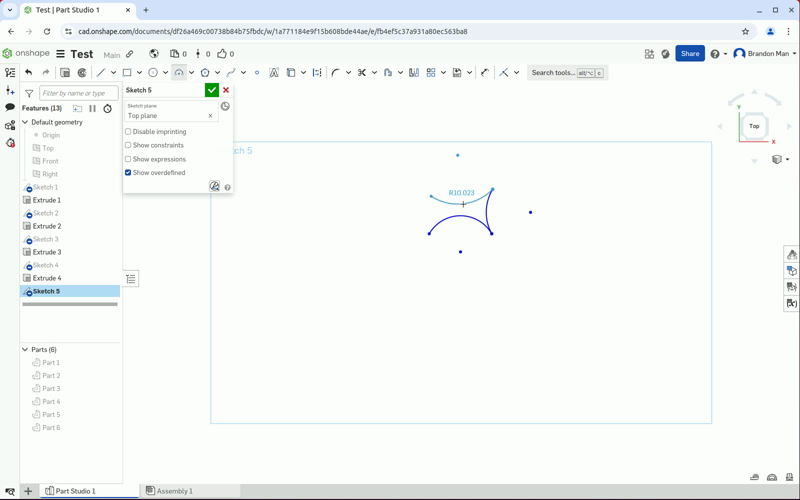
click(463, 203)
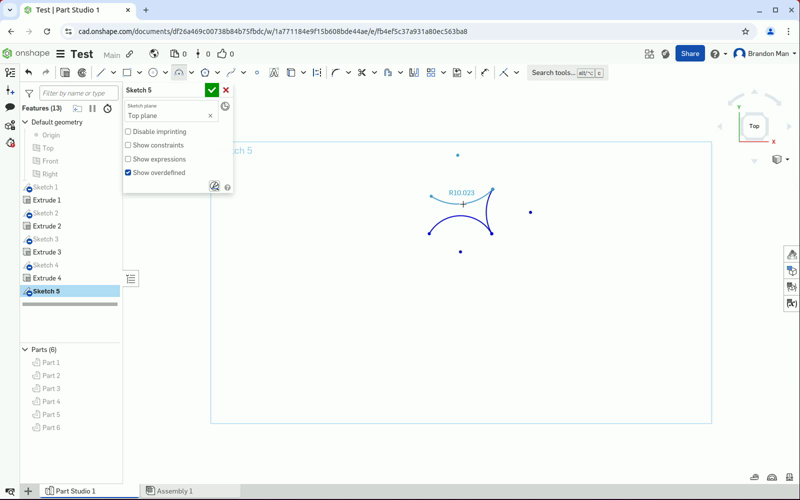
key_up(shift)
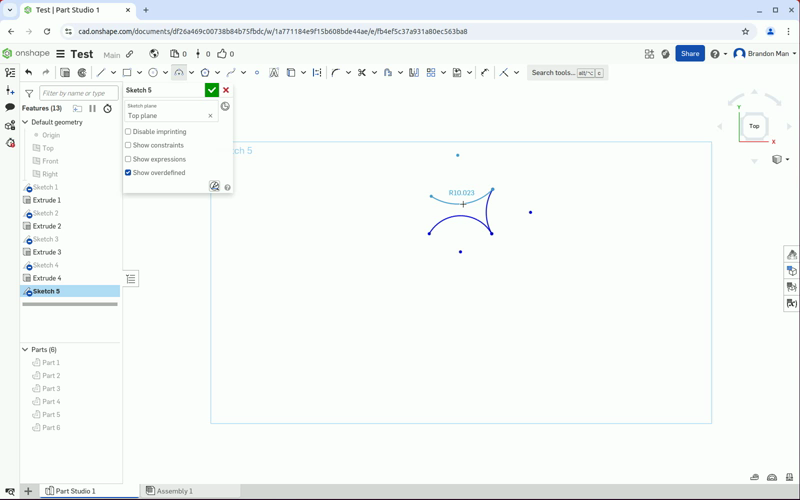
mouse_move(431, 196)
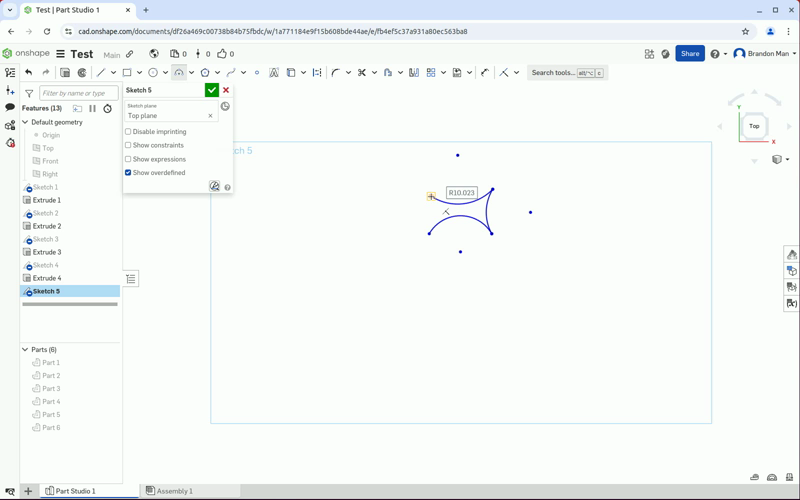
click(431, 196)
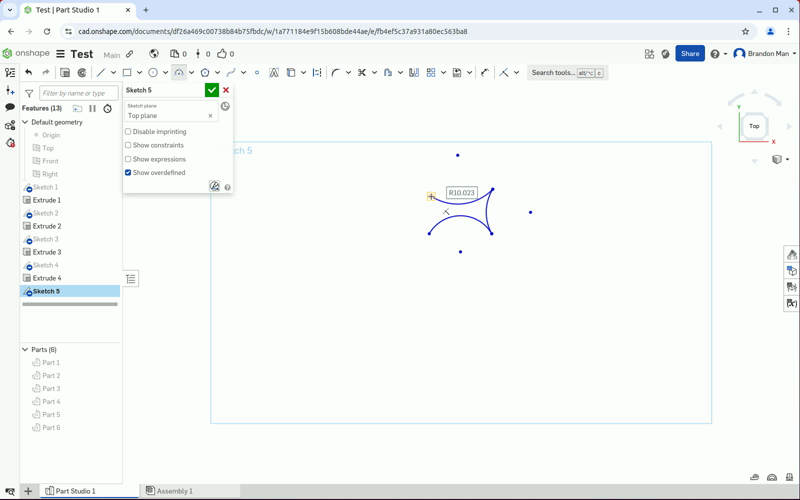
mouse_move(429, 233)
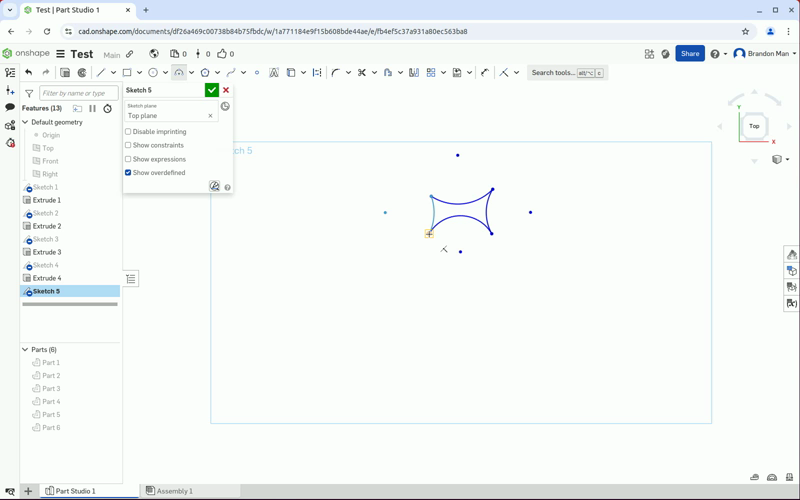
click(429, 233)
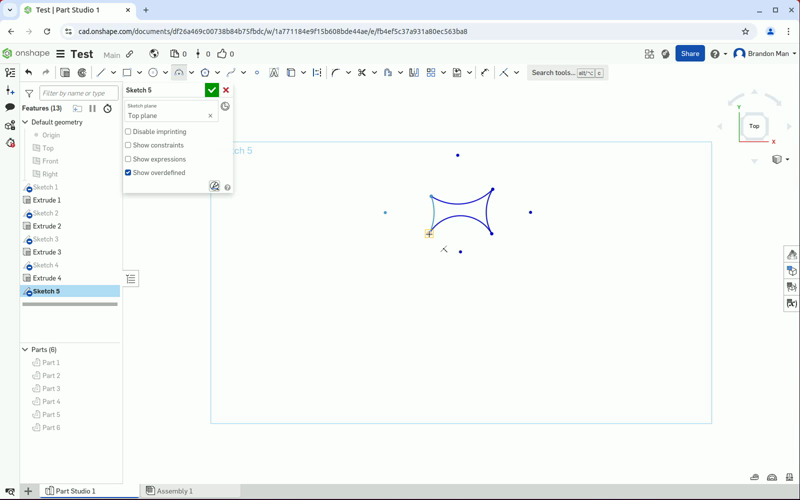
key_down(shift)
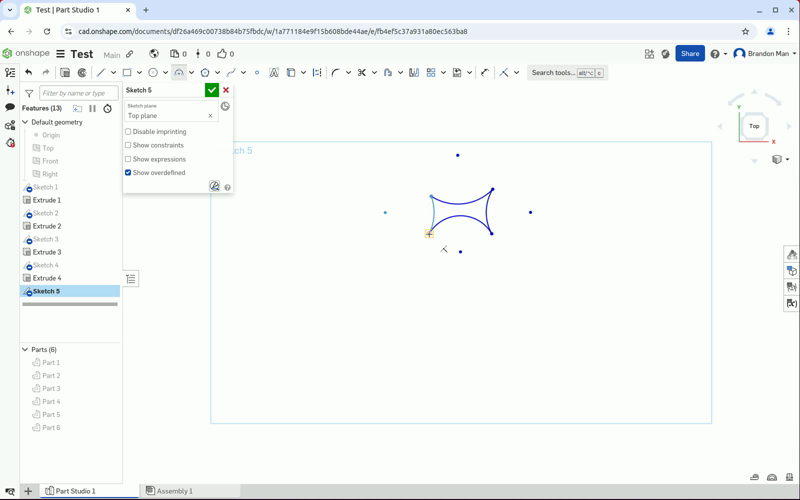
mouse_move(434, 215)
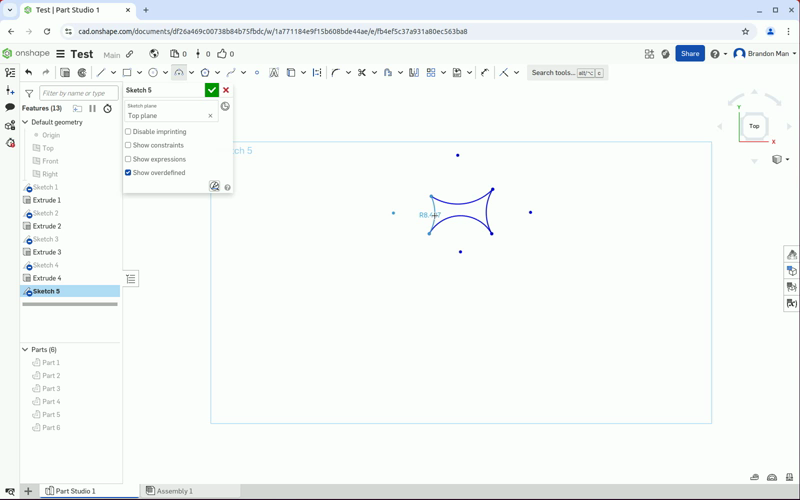
click(434, 215)
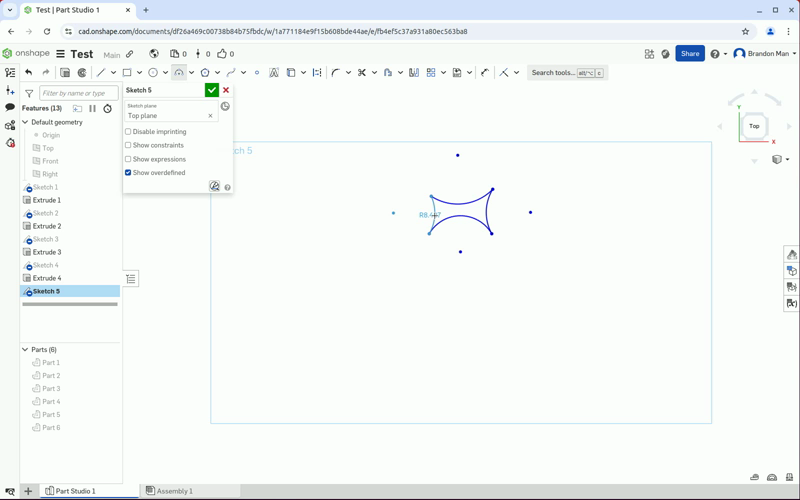
key_up(shift)
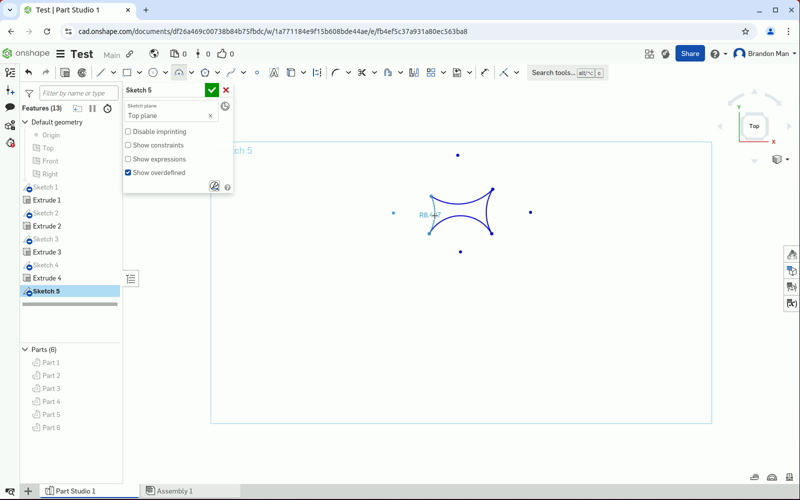
key(esc)
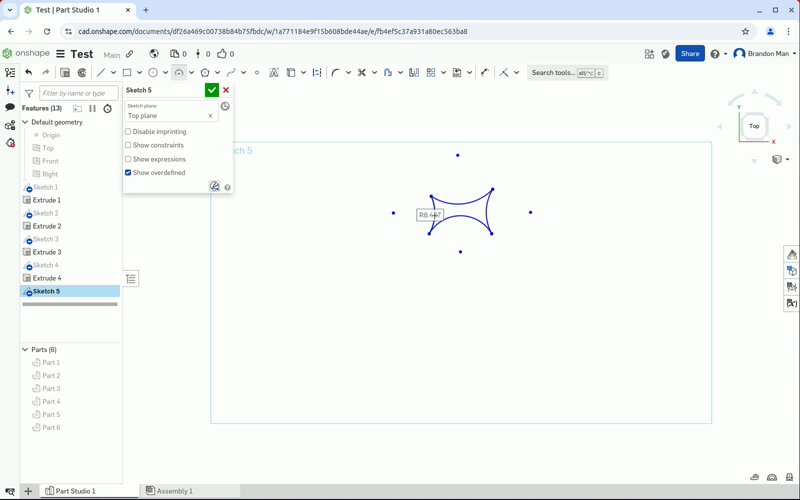
mouse_move(443, 211)
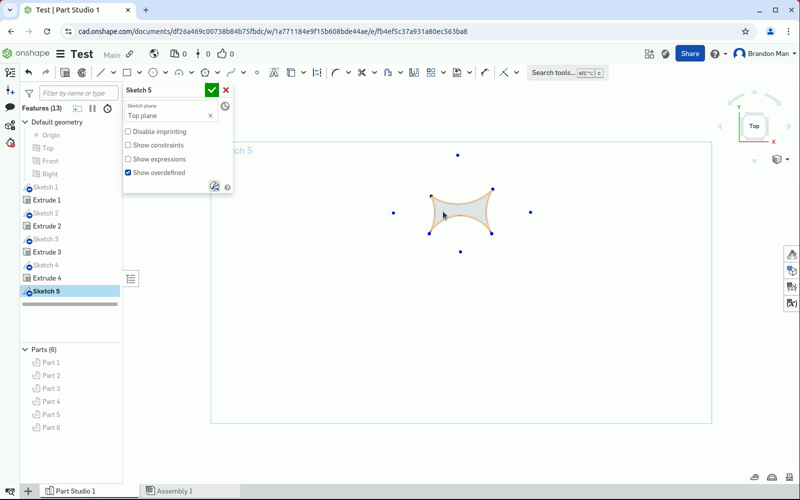
scroll(6)
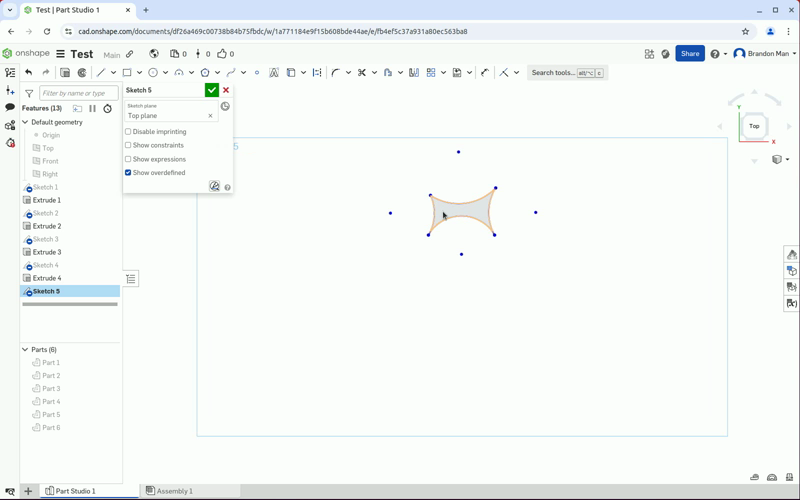
scroll(6)
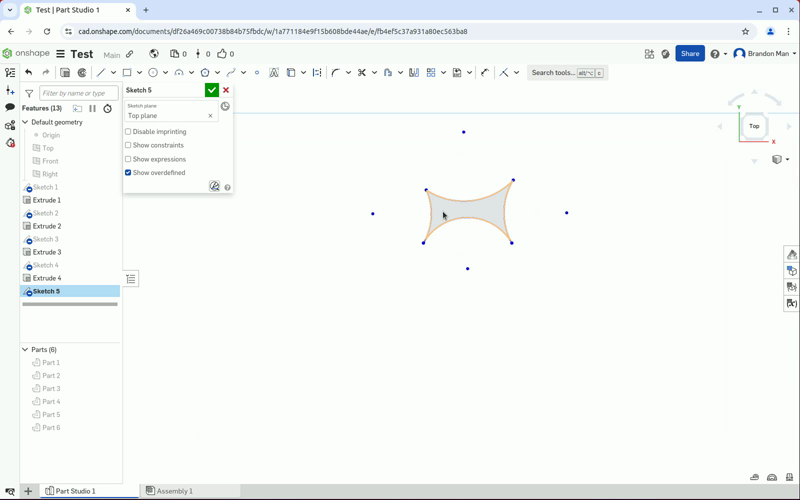
scroll(6)
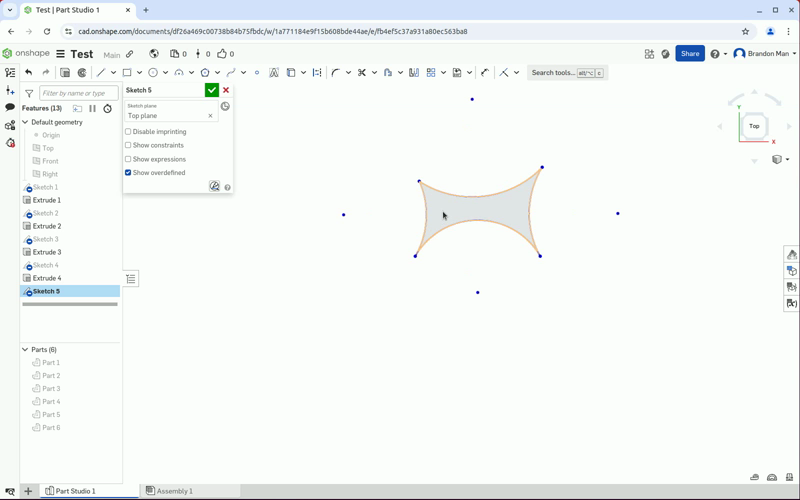
scroll(6)
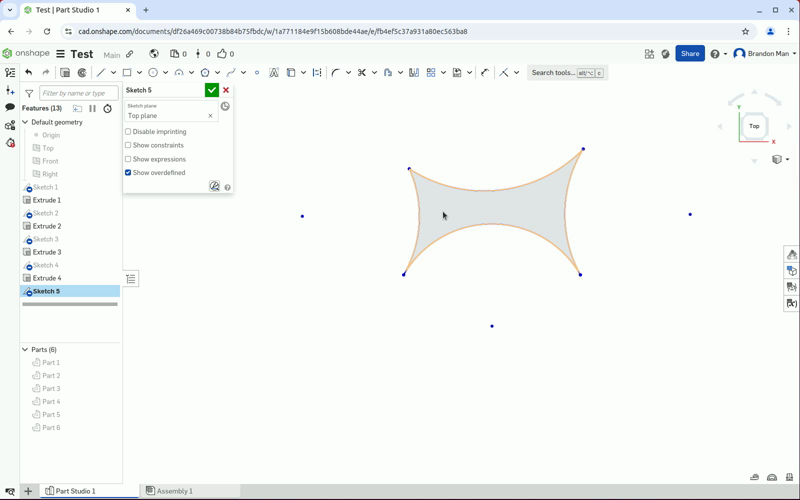
scroll(6)
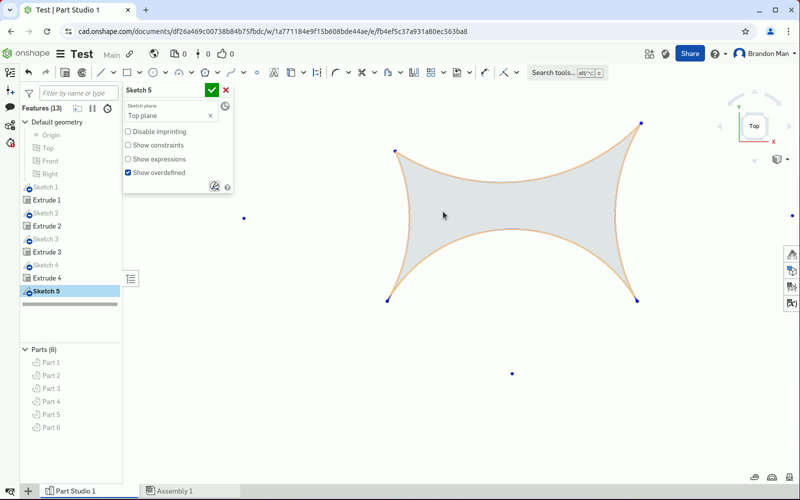
scroll(6)
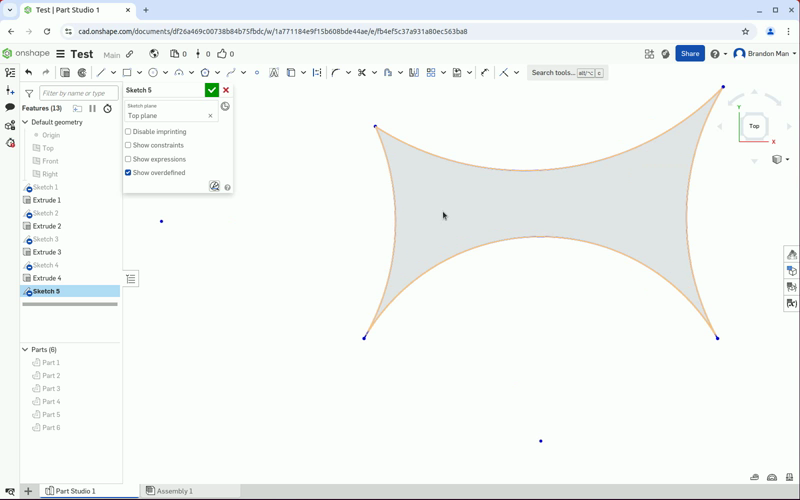
scroll(6)
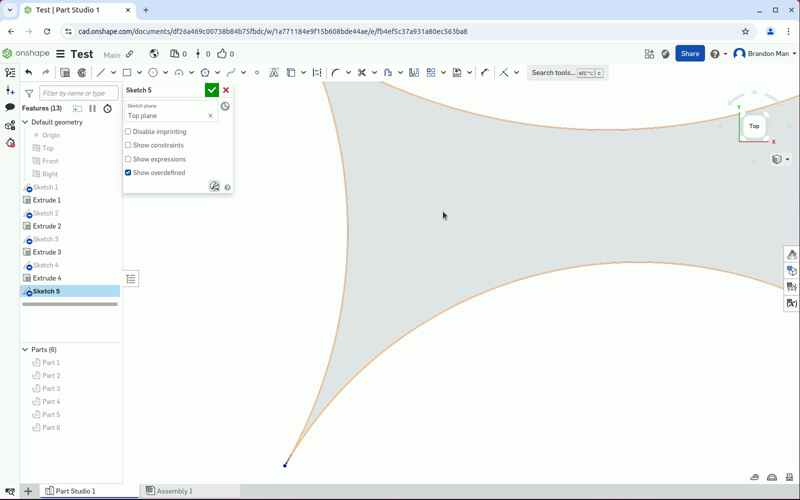
click(443, 211)
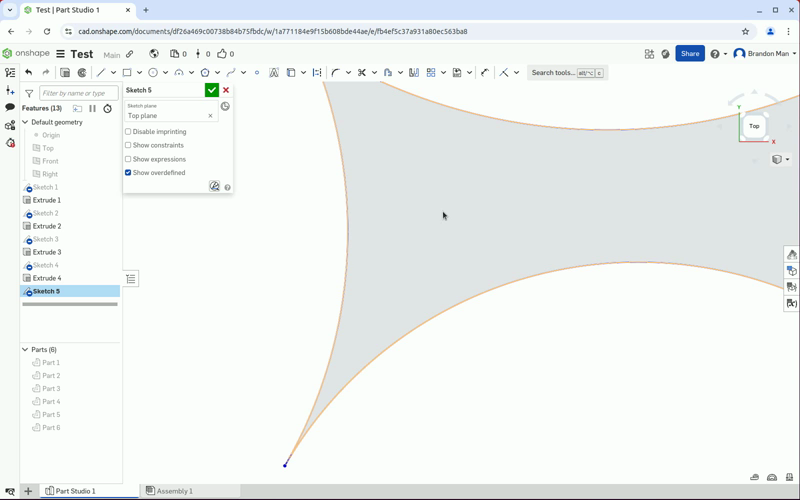
scroll(-6)
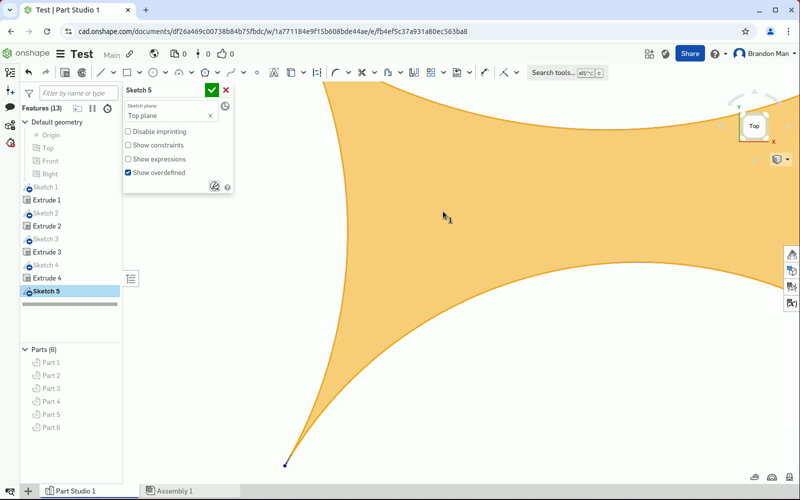
scroll(-6)
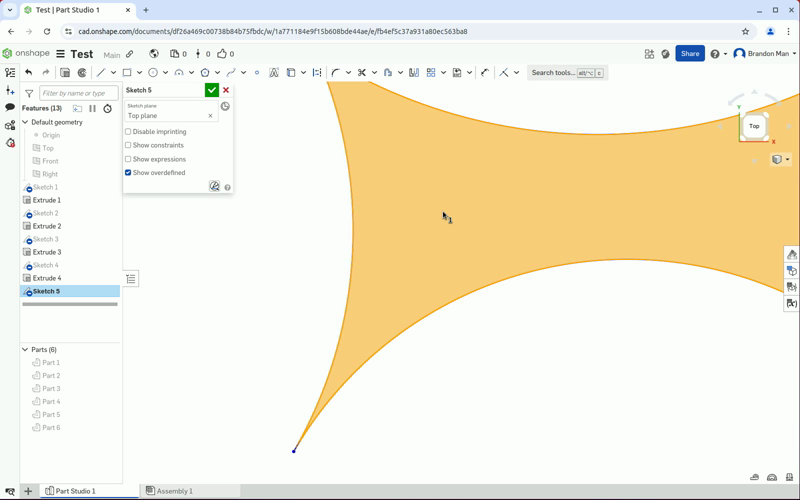
scroll(-6)
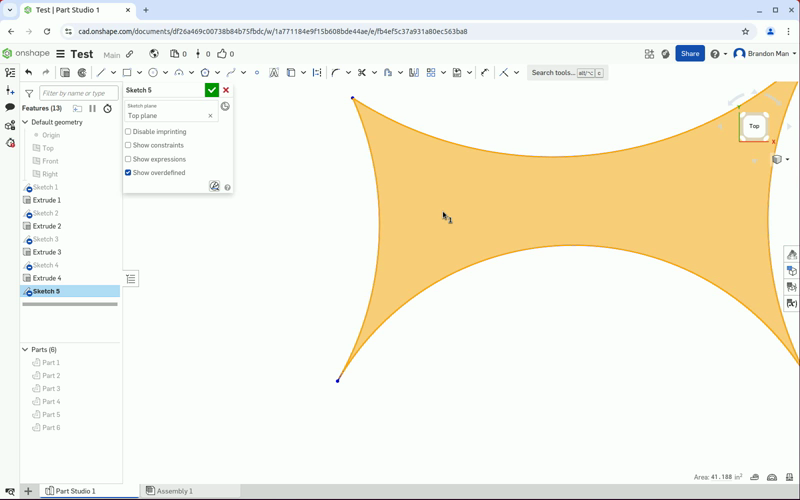
scroll(-6)
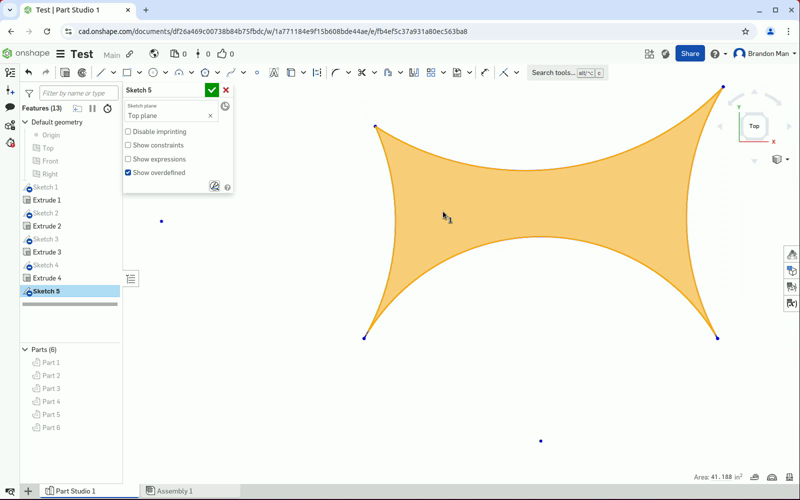
scroll(-6)
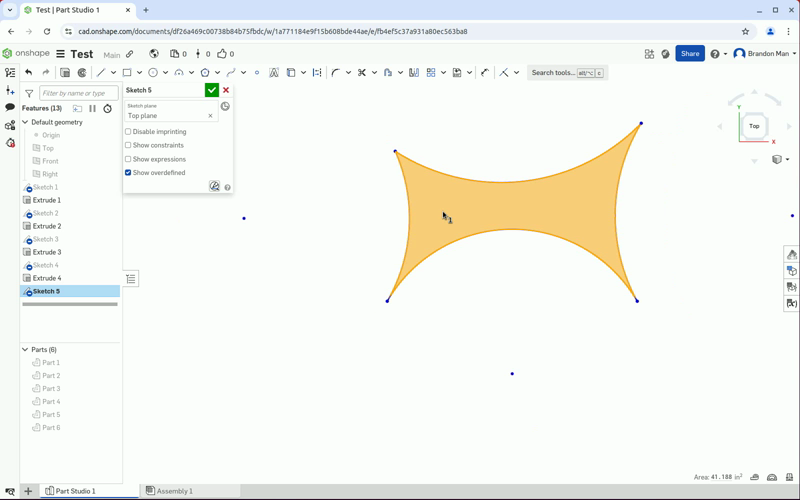
scroll(-6)
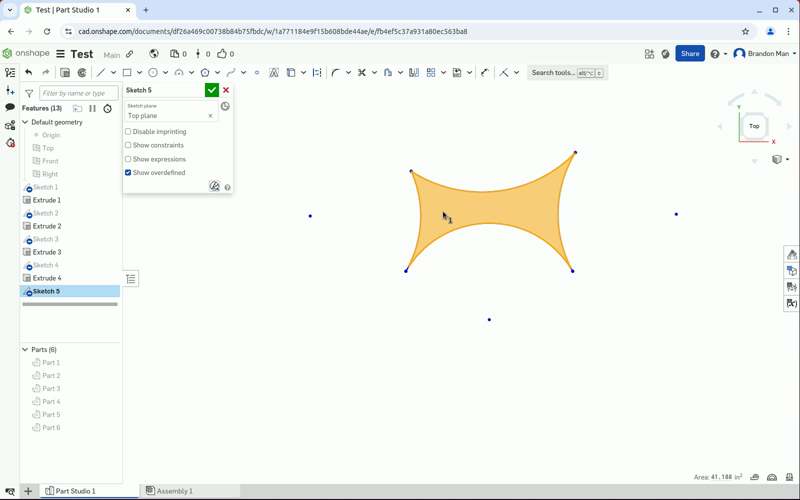
scroll(-6)
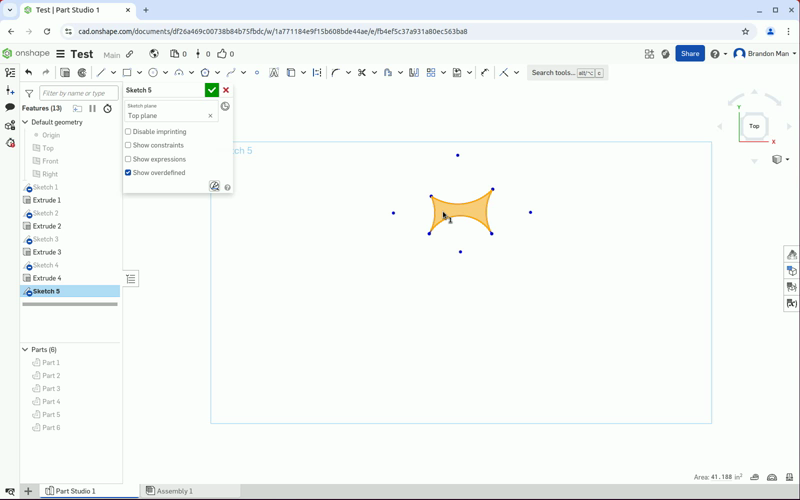
mouse_move(73, 352)
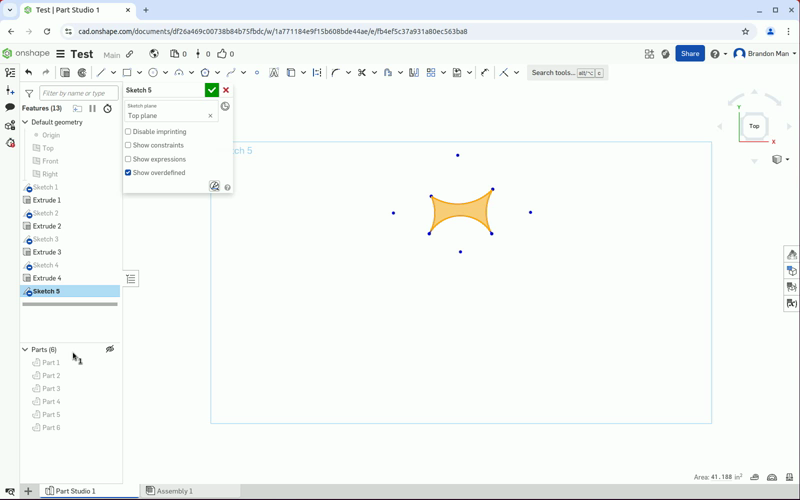
key(shift+y)
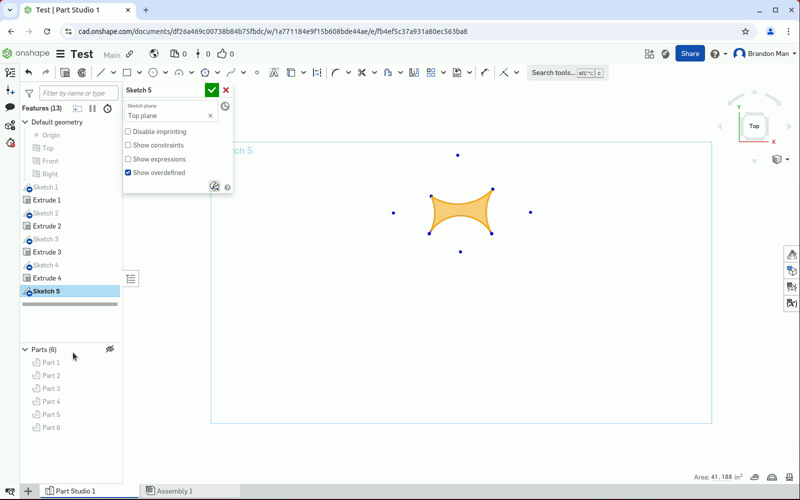
key(shift+e)
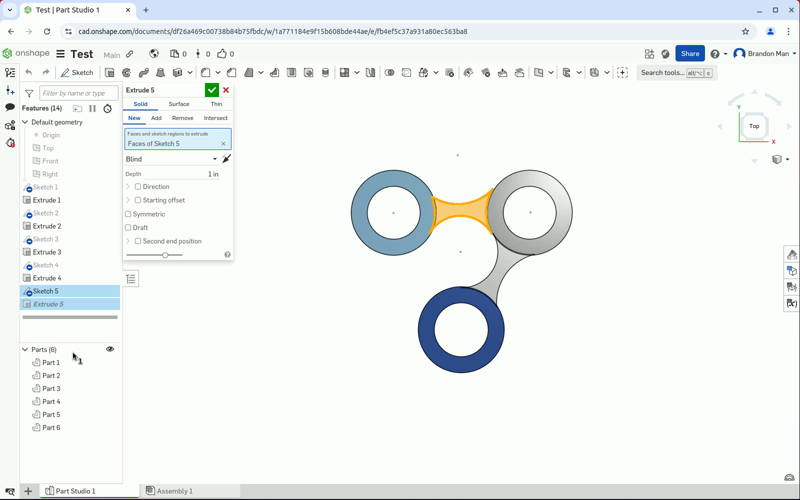
mouse_move(143, 106)
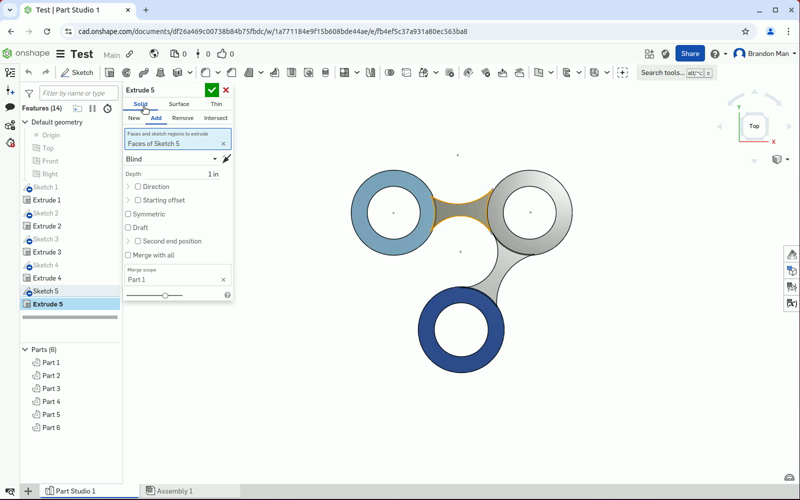
click(143, 106)
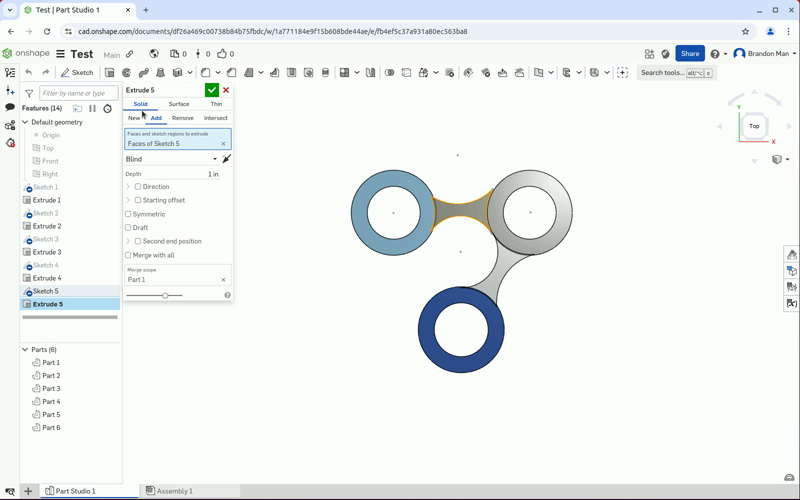
mouse_move(137, 120)
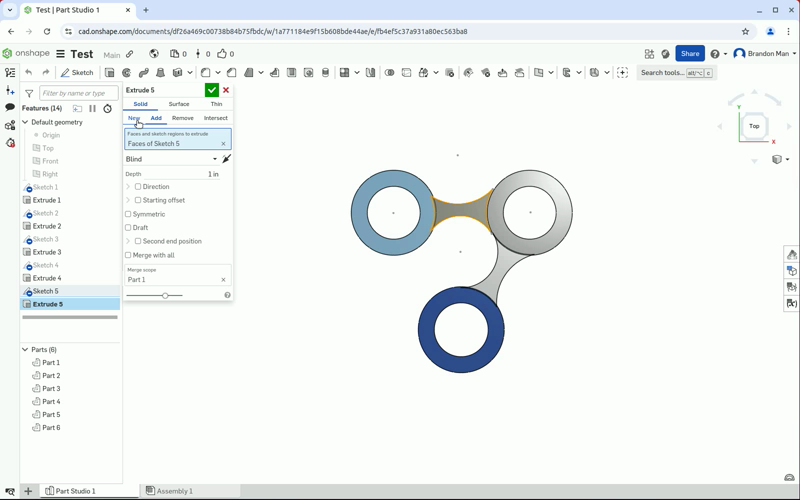
click(137, 120)
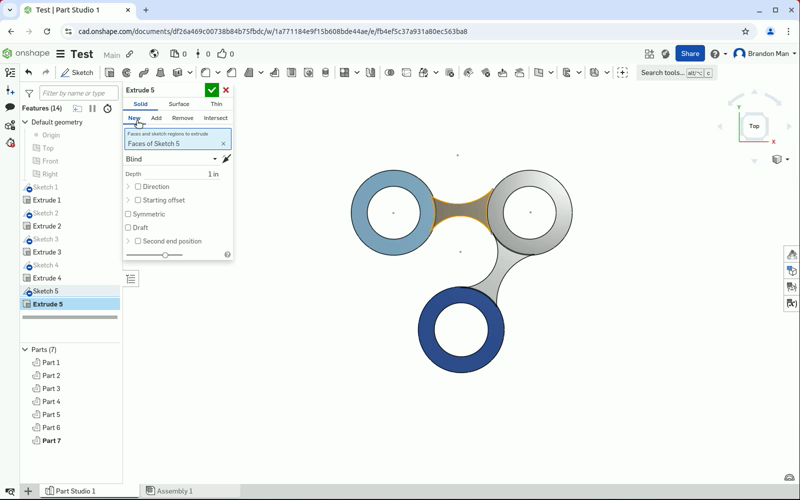
key(tab, 4)
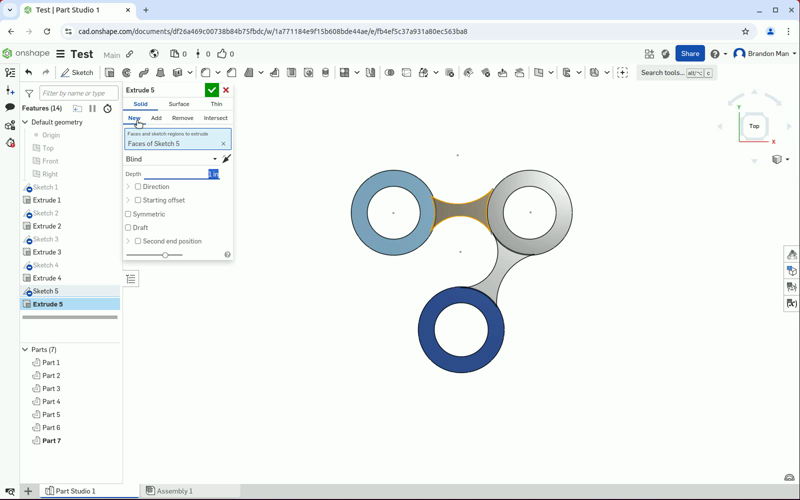
text(3.129)
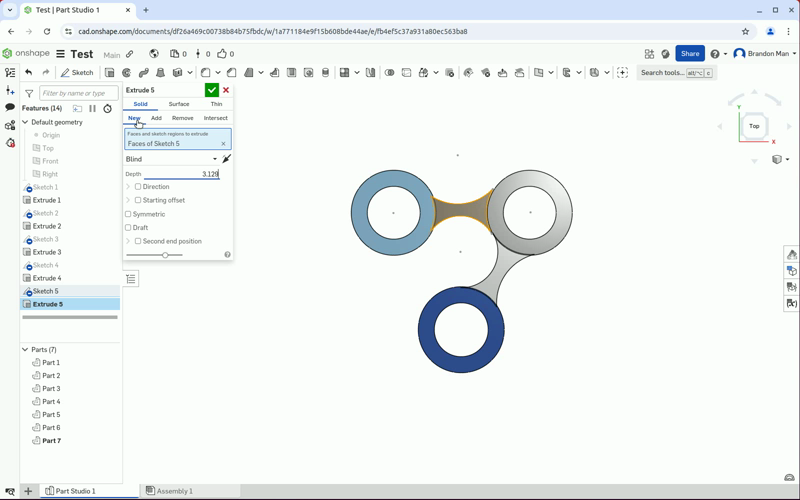
key(enter)
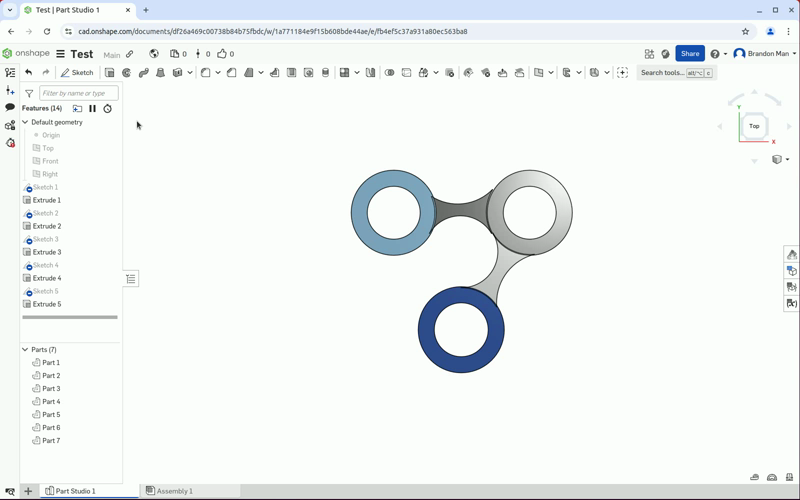
key(shift+h)
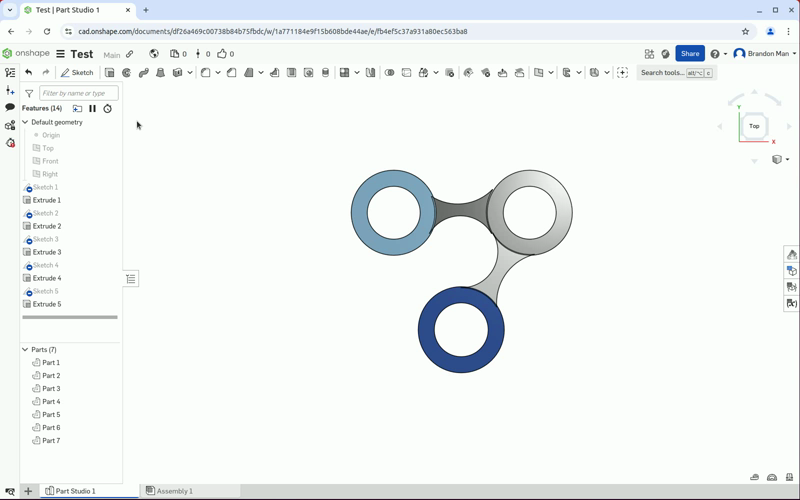
key(shift+h)
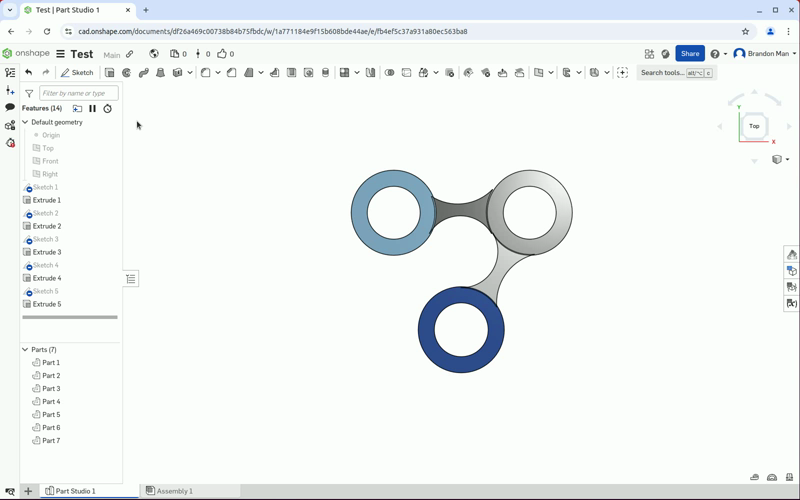
mouse_move(73, 189)
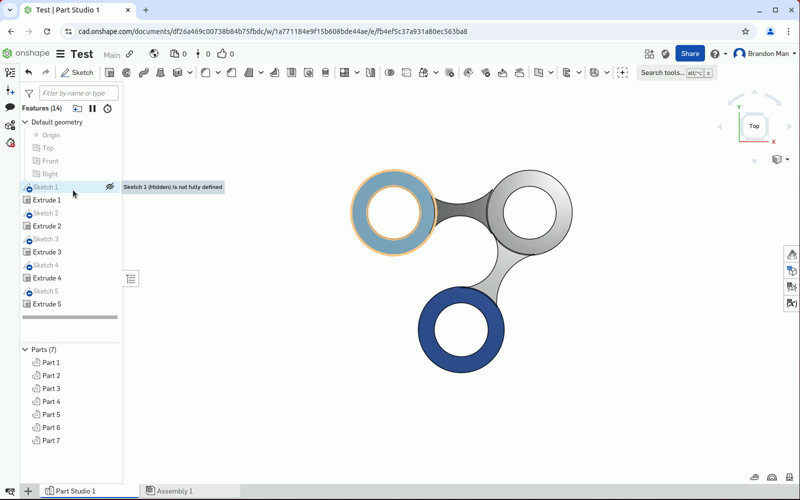
click(73, 189)
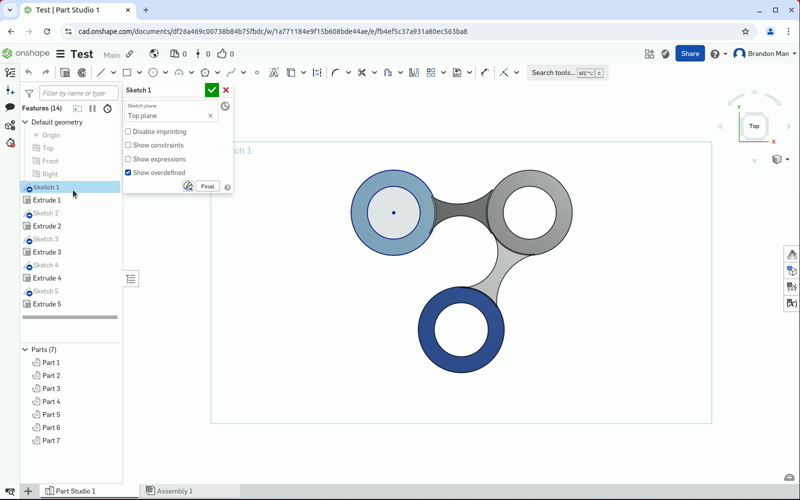
mouse_move(229, 92)
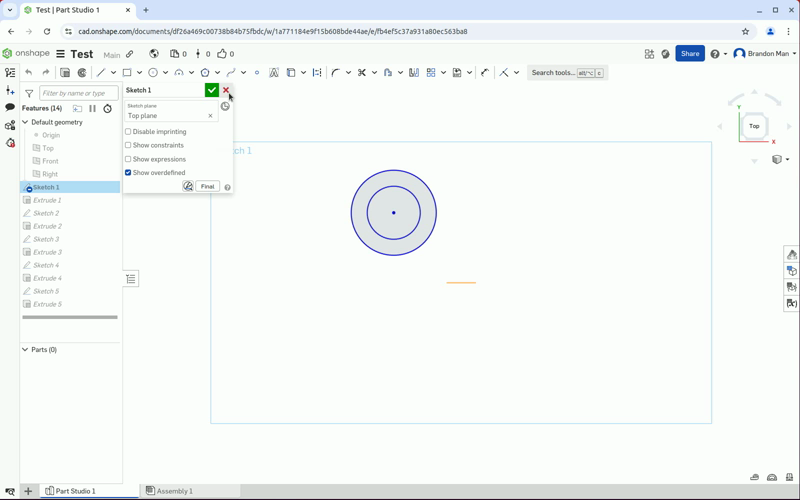
click(229, 92)
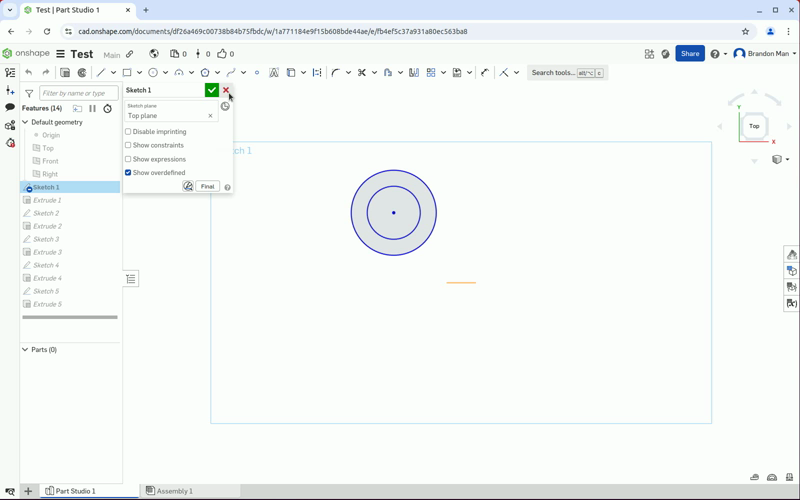
key(shift+s)
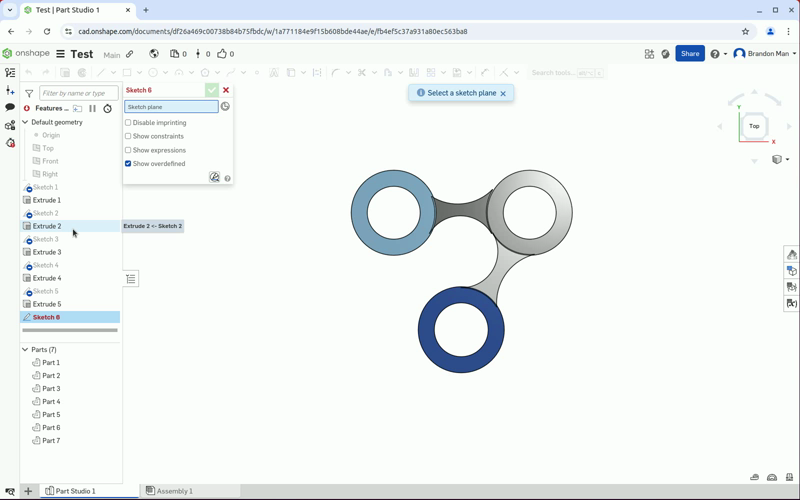
scroll(3)
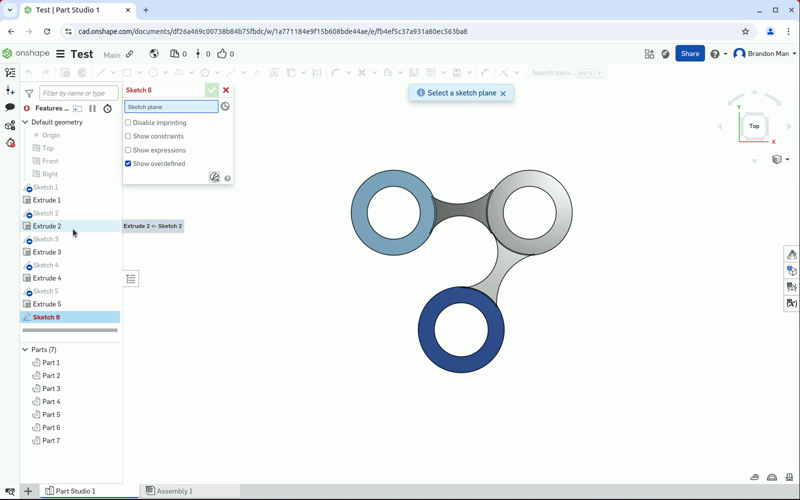
mouse_move(73, 150)
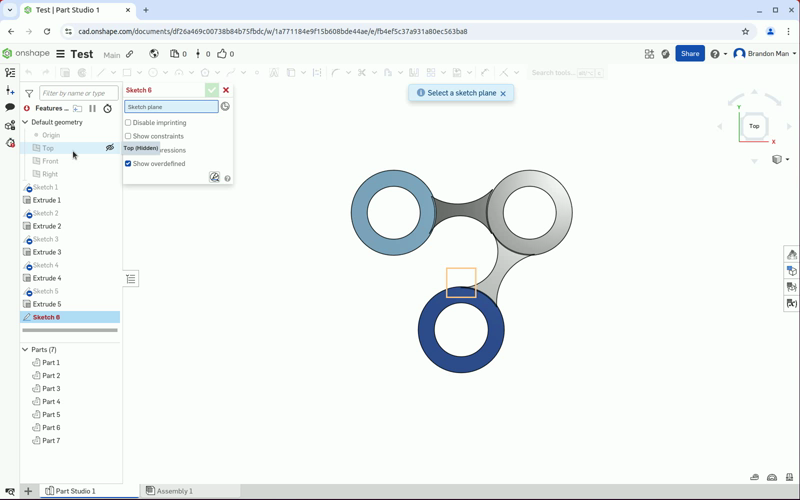
click(73, 150)
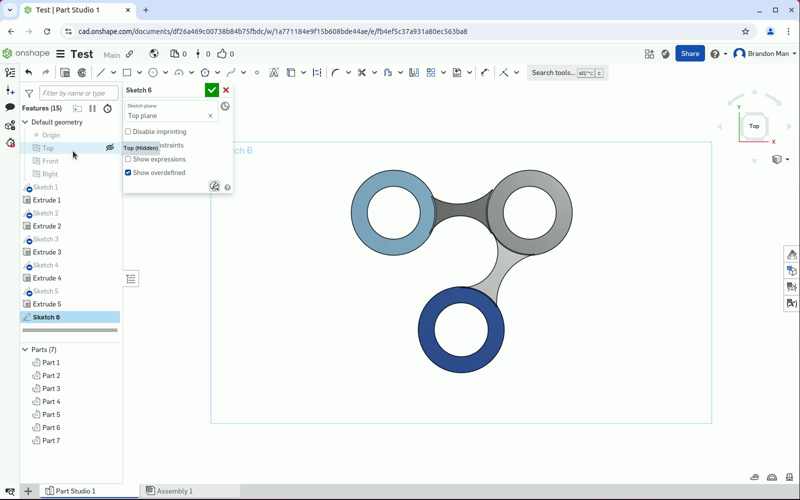
mouse_move(73, 352)
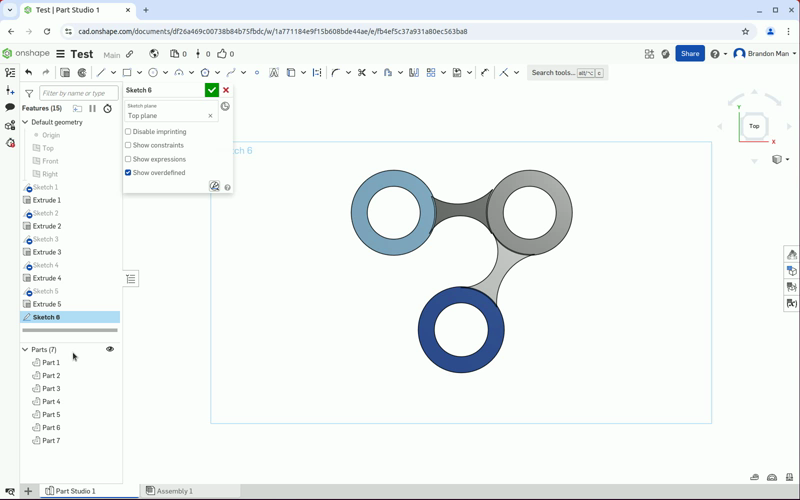
key(y)
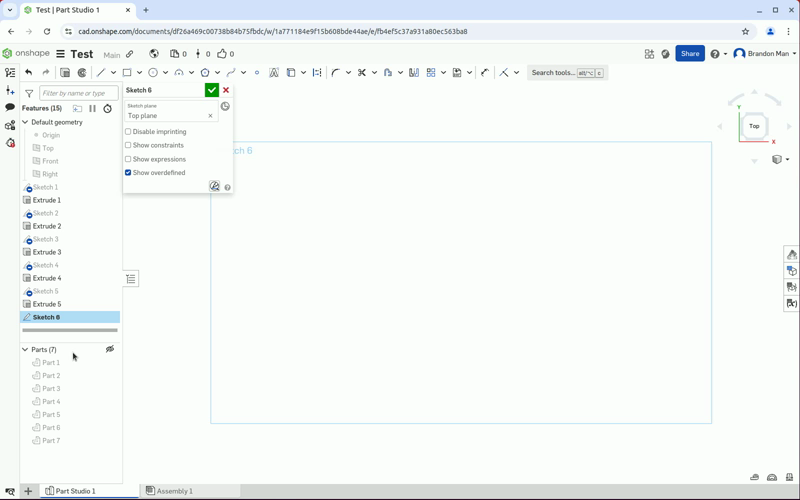
key(a)
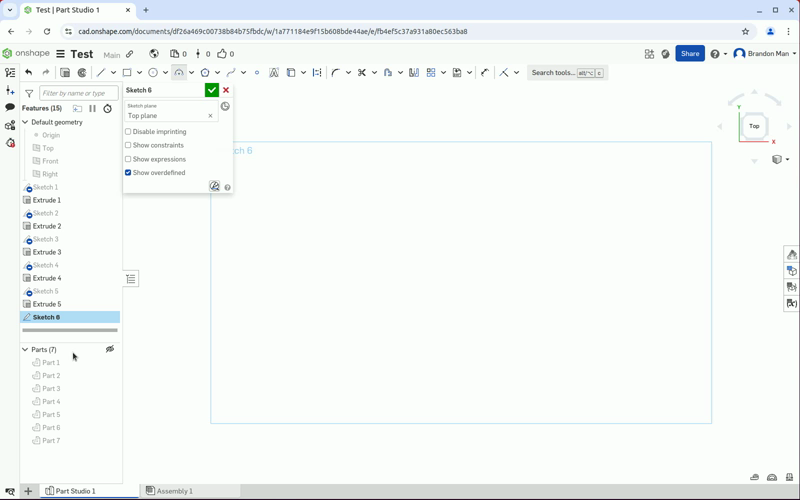
key_down(shift)
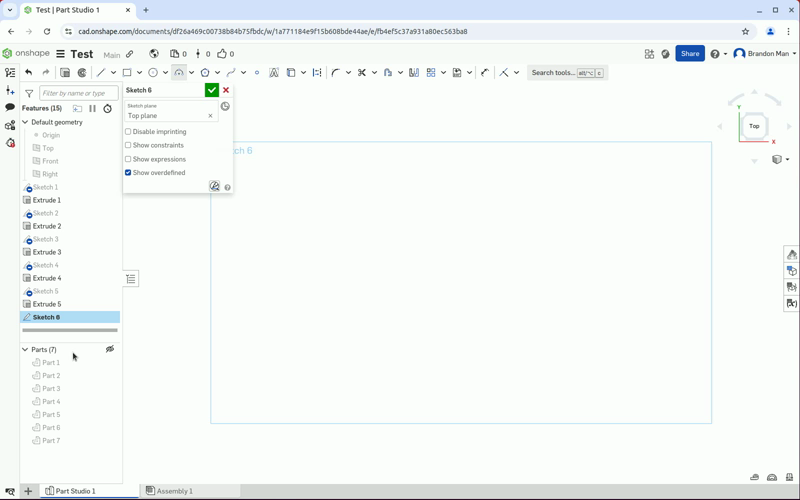
mouse_move(389, 254)
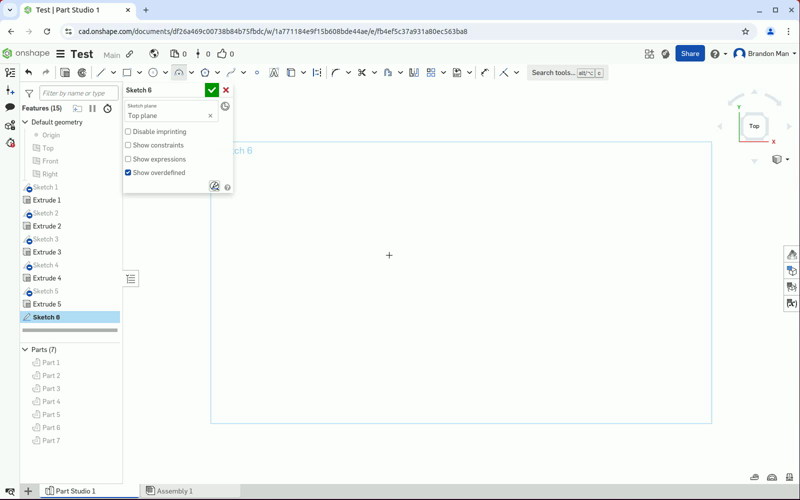
click(389, 254)
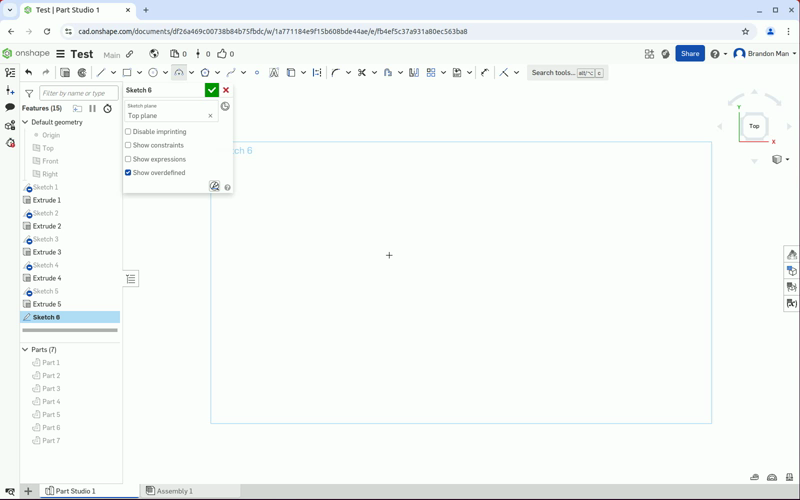
key_up(shift)
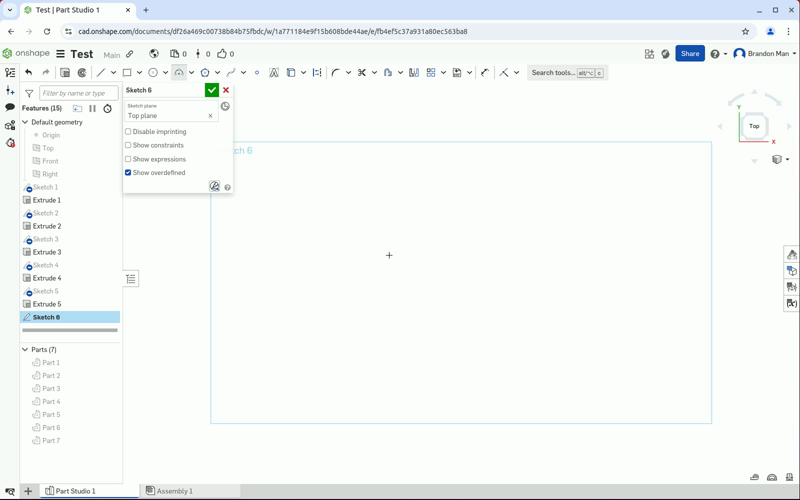
key_down(shift)
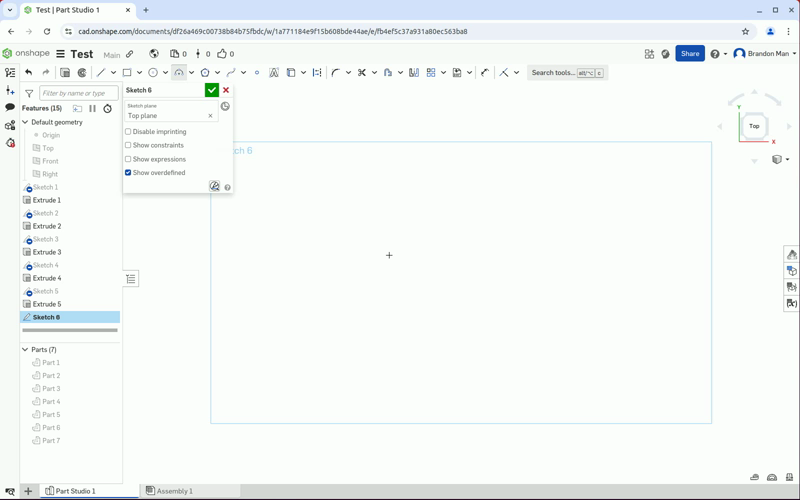
mouse_move(422, 312)
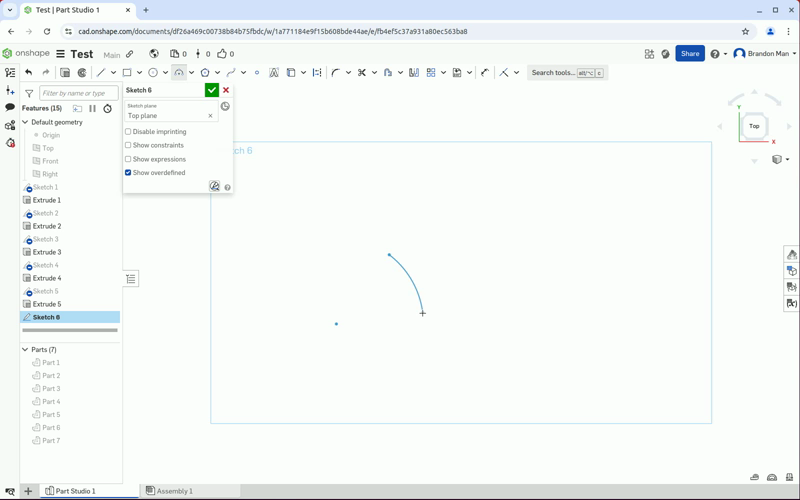
click(422, 312)
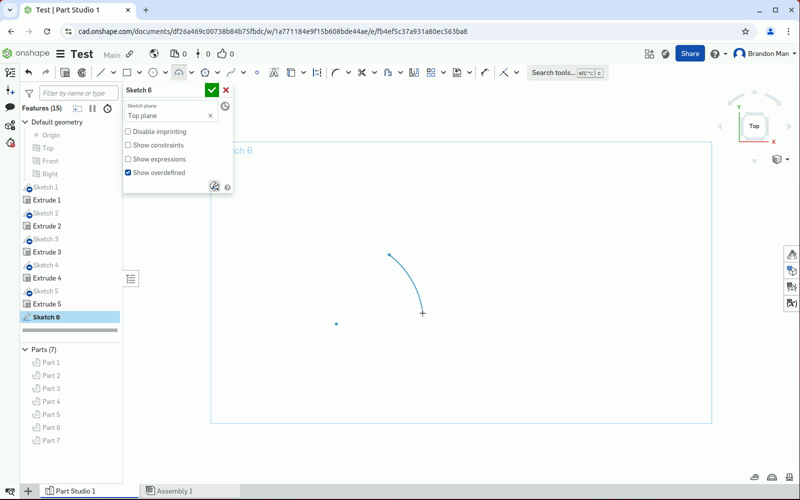
mouse_move(416, 277)
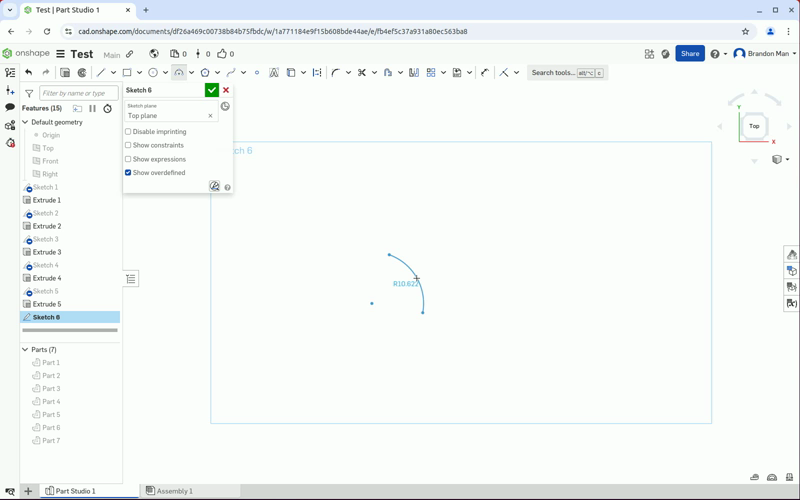
click(416, 277)
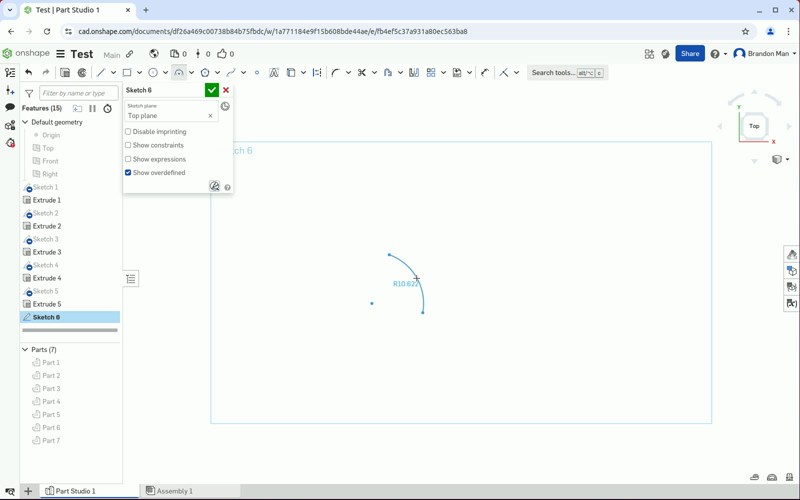
key_up(shift)
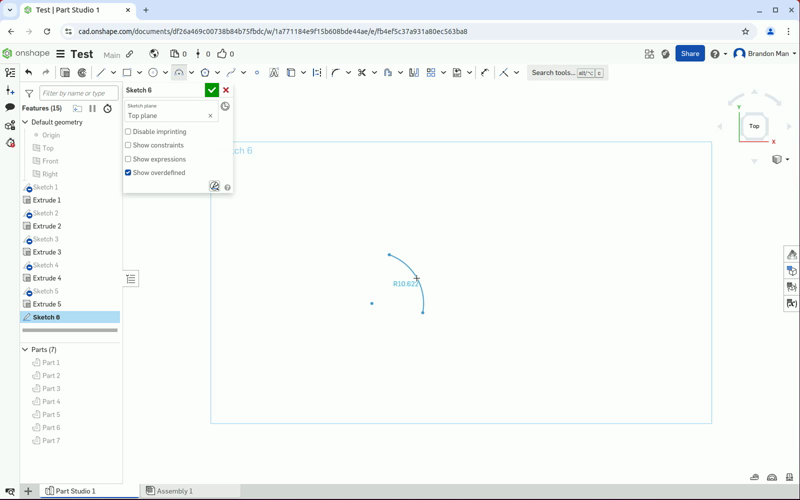
mouse_move(422, 312)
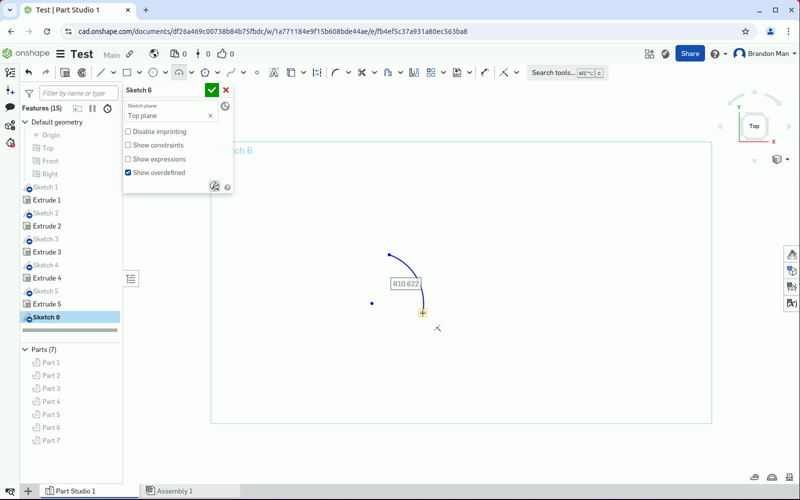
click(422, 312)
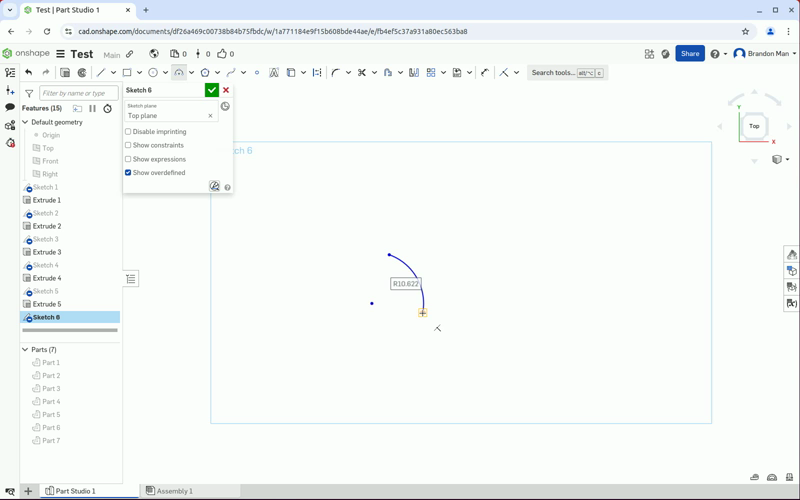
key_down(shift)
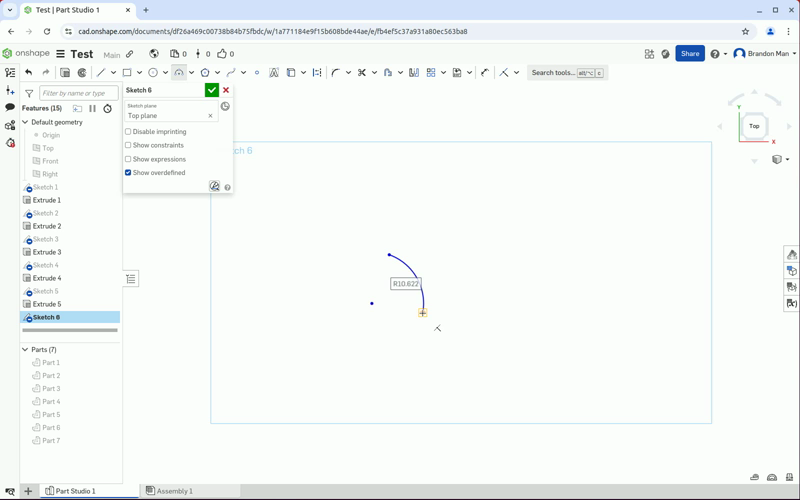
mouse_move(461, 288)
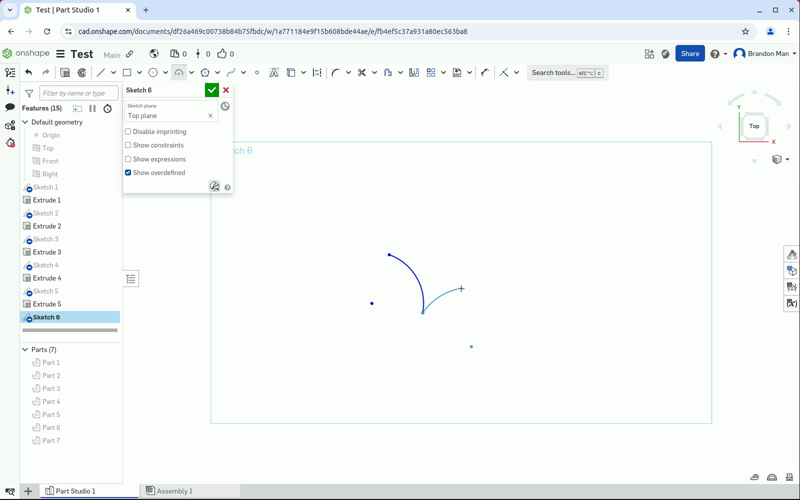
click(461, 288)
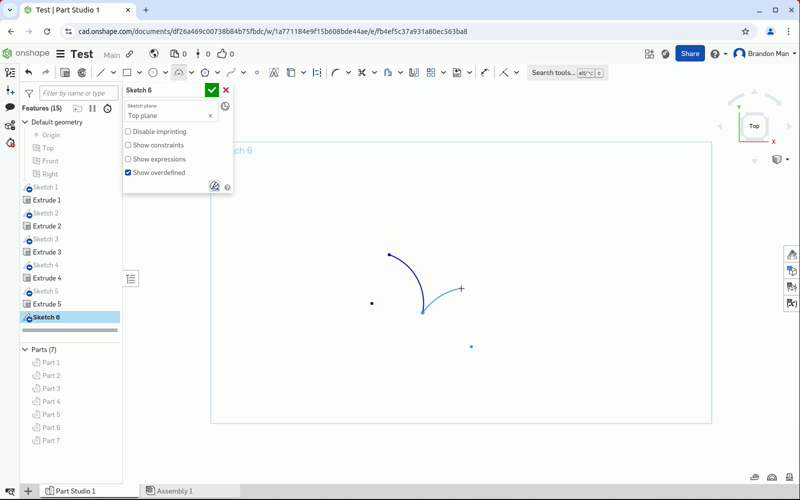
mouse_move(438, 294)
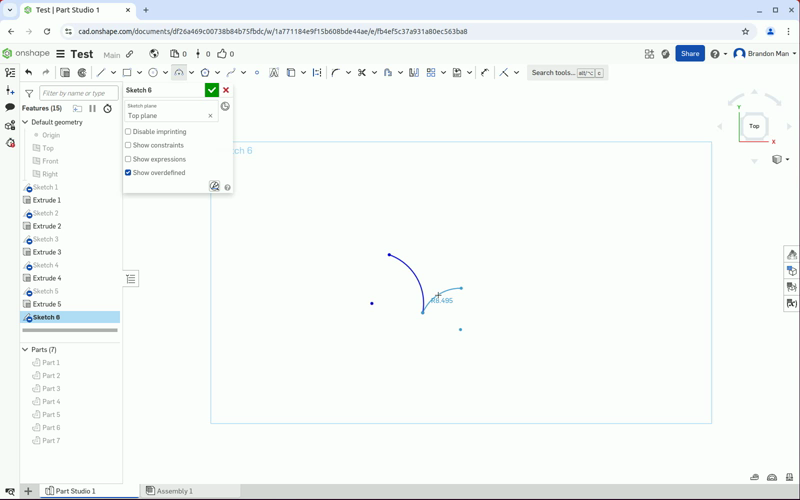
click(438, 294)
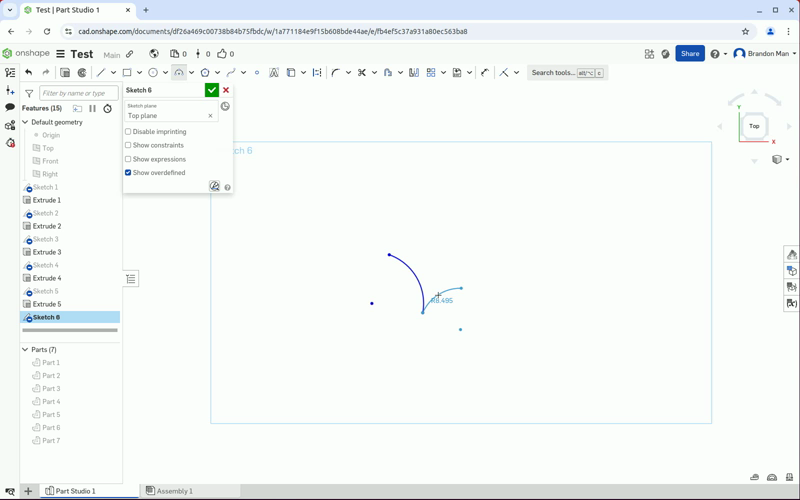
key_up(shift)
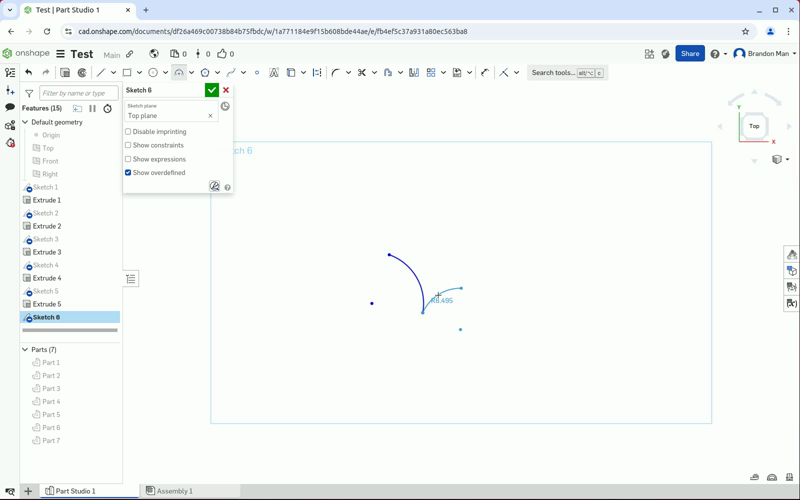
mouse_move(461, 288)
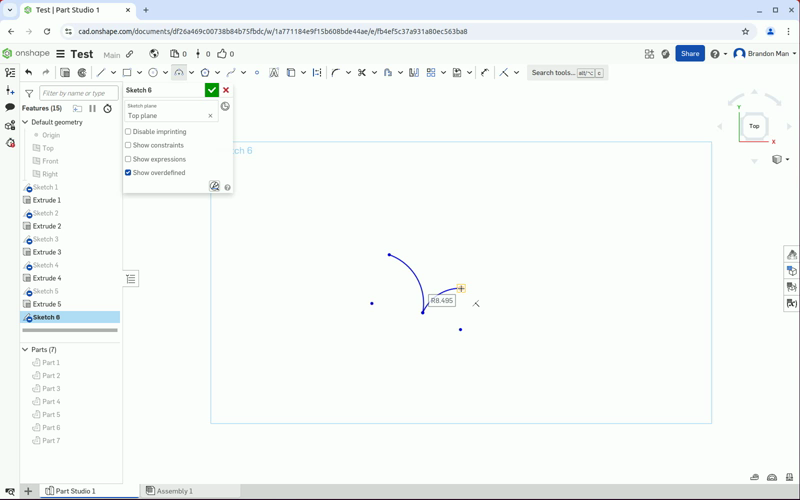
click(461, 288)
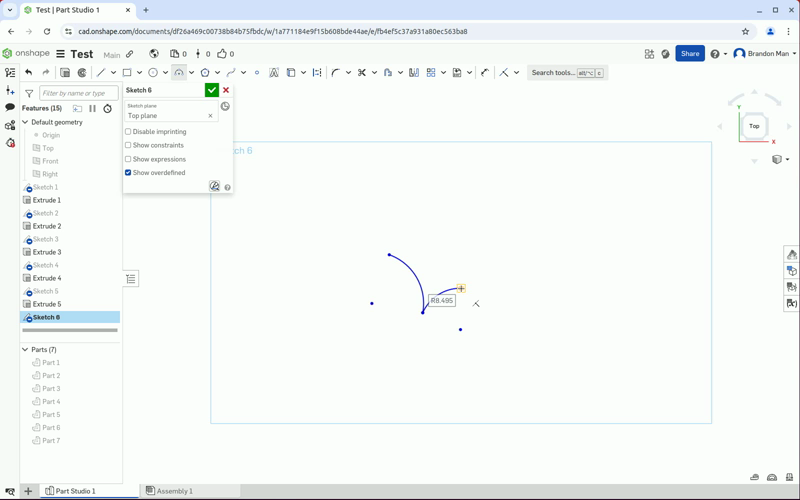
key_down(shift)
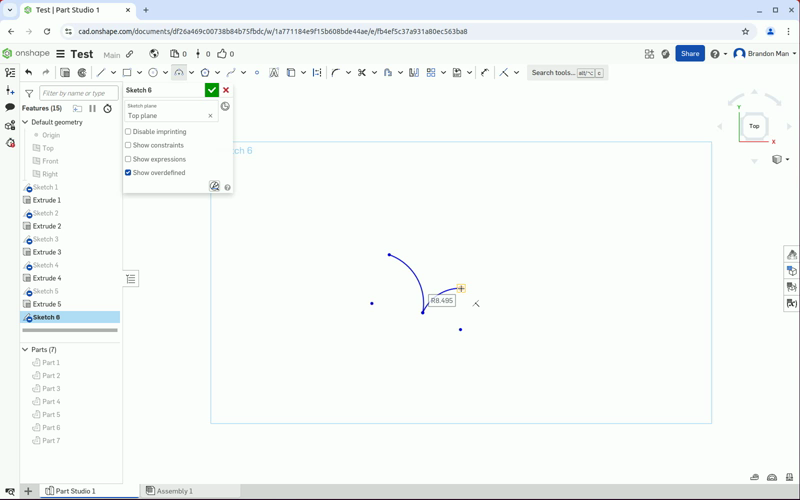
mouse_move(429, 233)
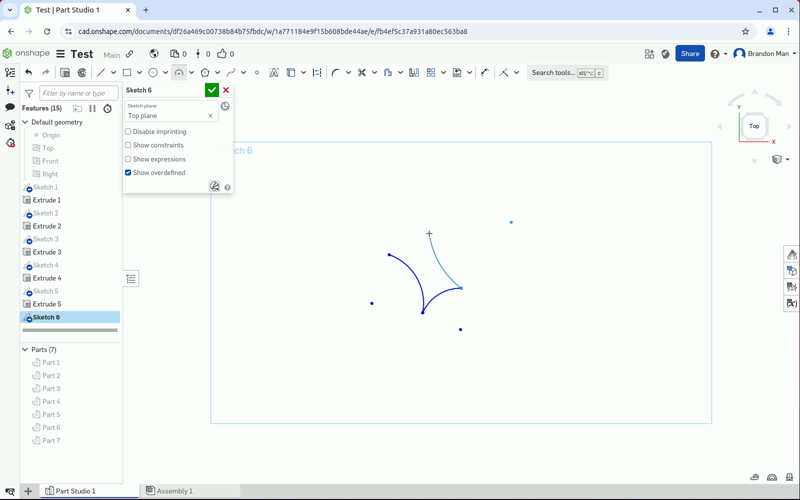
click(429, 233)
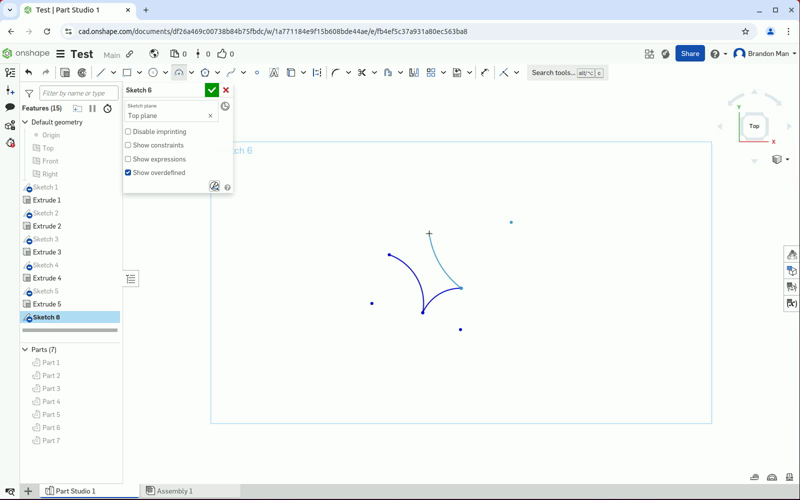
mouse_move(429, 270)
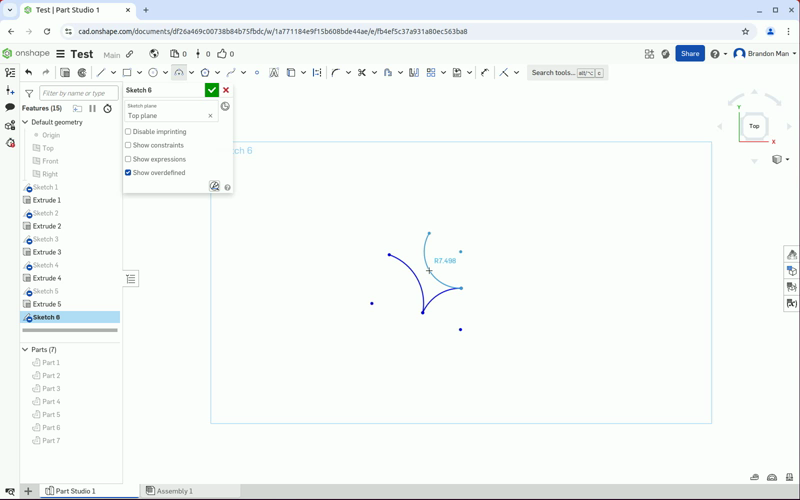
click(429, 270)
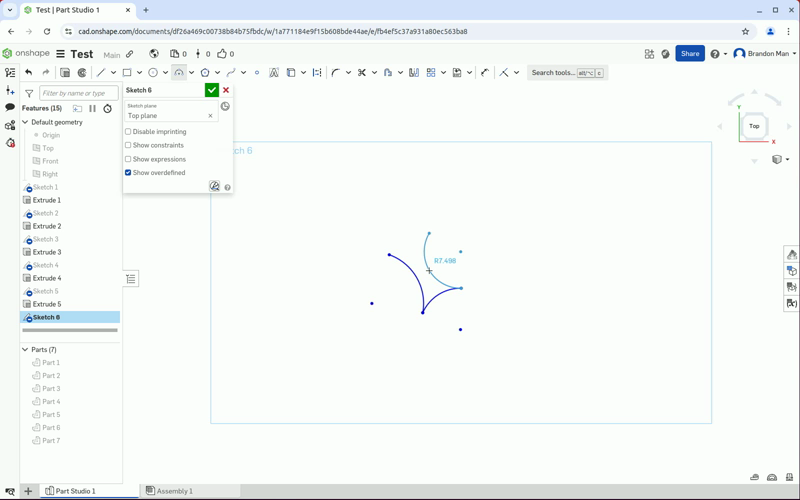
key_up(shift)
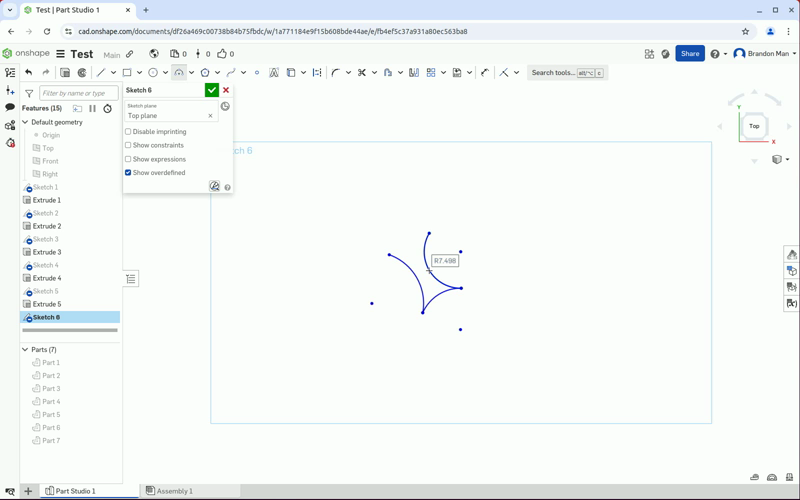
mouse_move(429, 233)
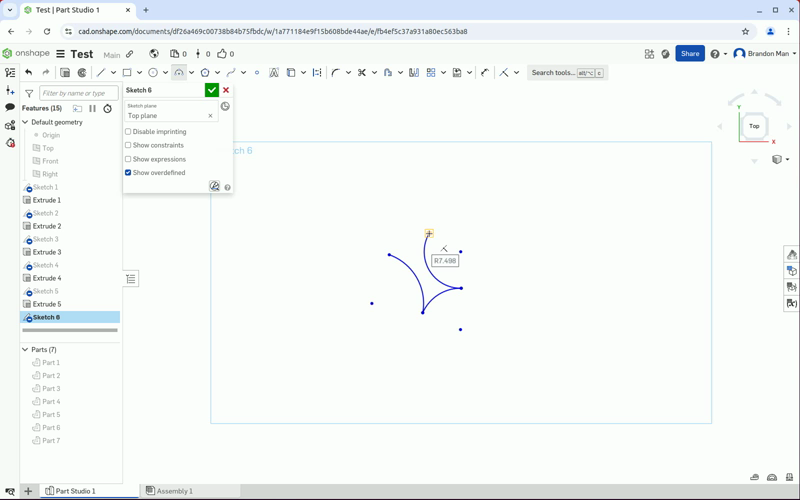
click(429, 233)
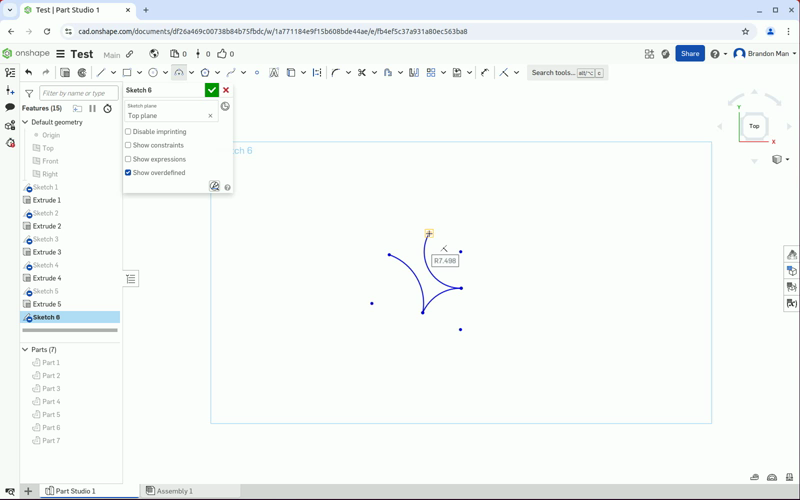
mouse_move(389, 254)
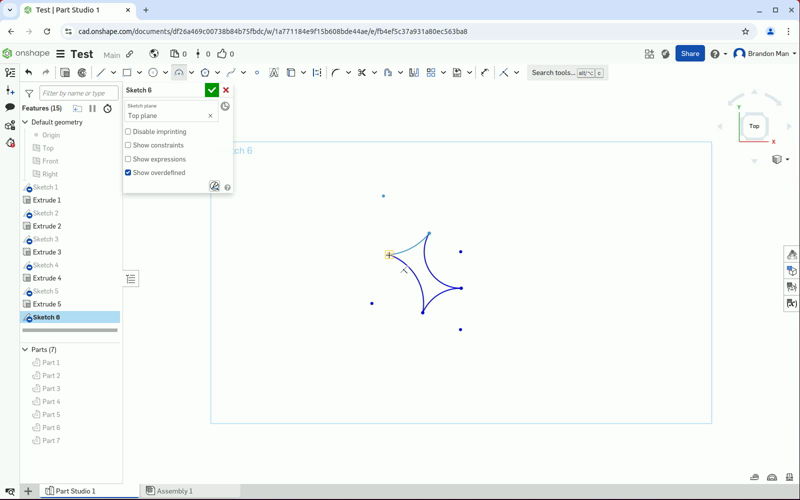
click(389, 254)
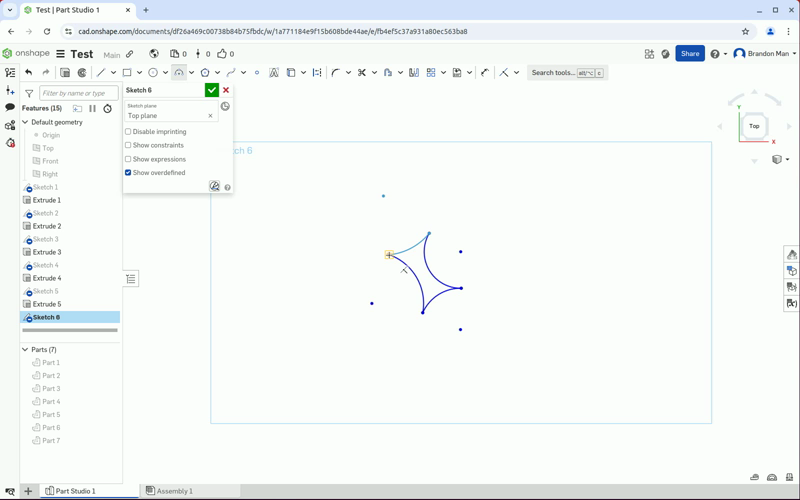
key_down(shift)
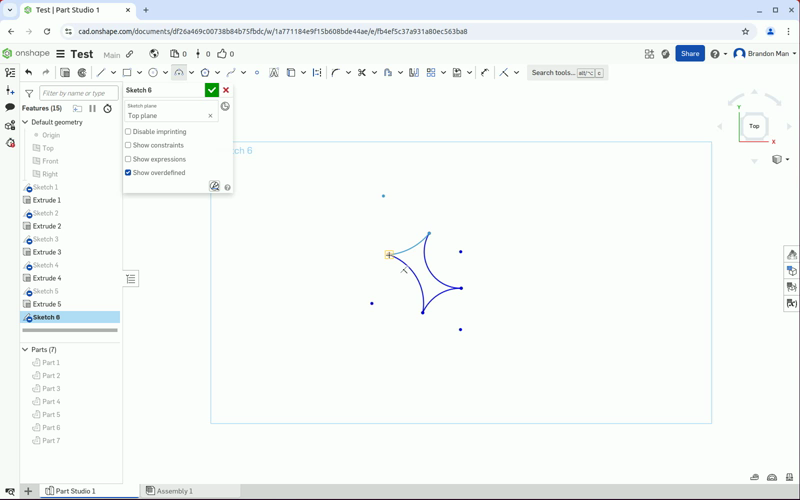
mouse_move(412, 249)
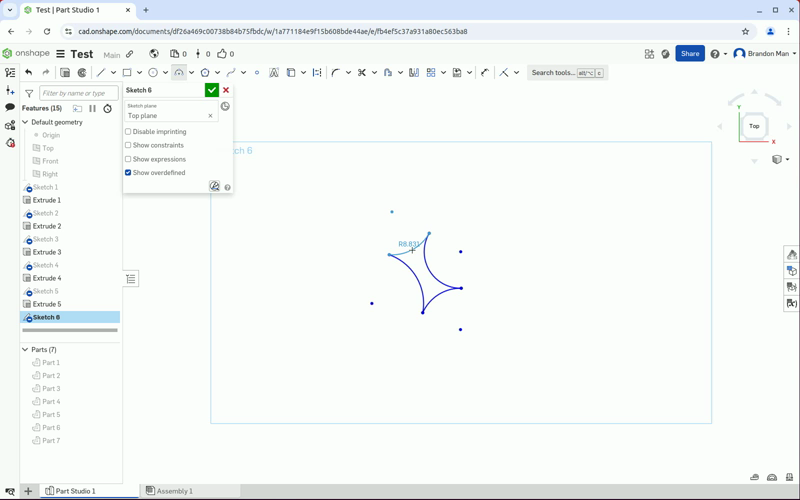
click(412, 249)
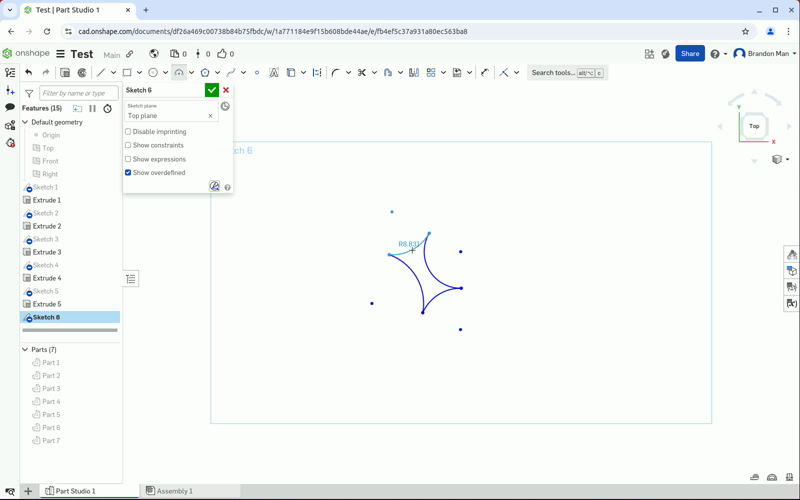
key_up(shift)
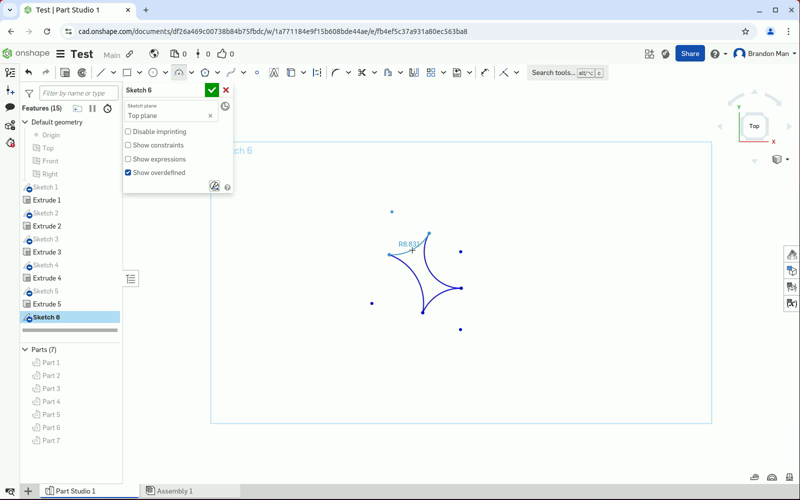
key(esc)
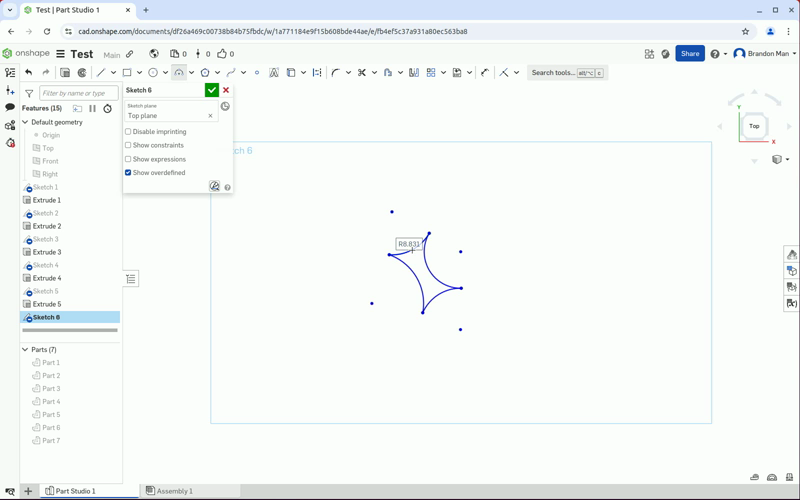
mouse_move(414, 253)
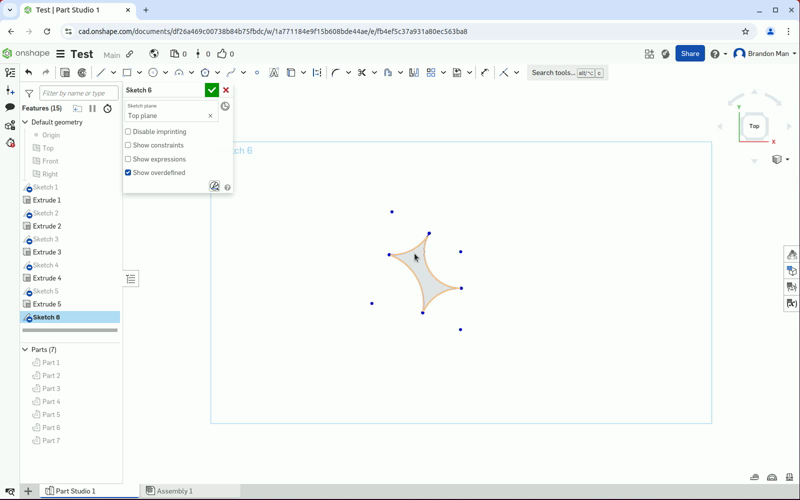
scroll(6)
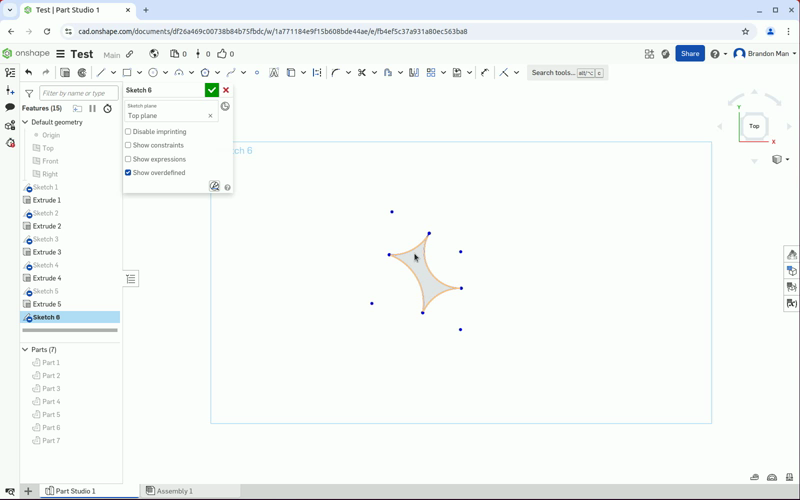
scroll(6)
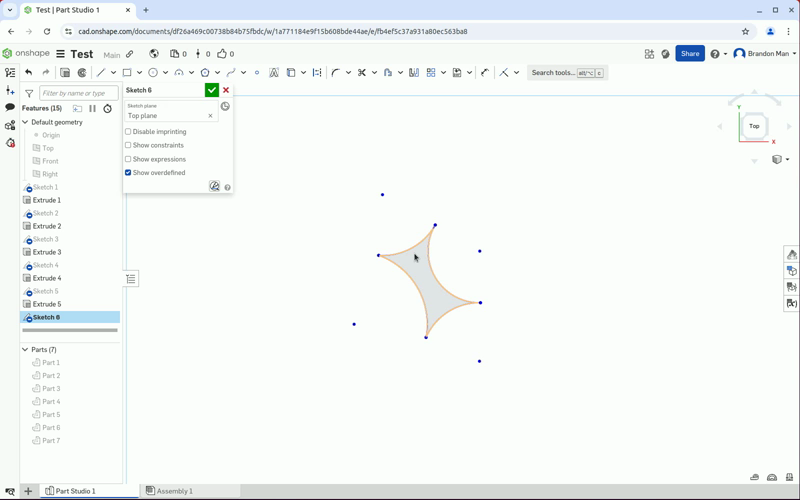
scroll(6)
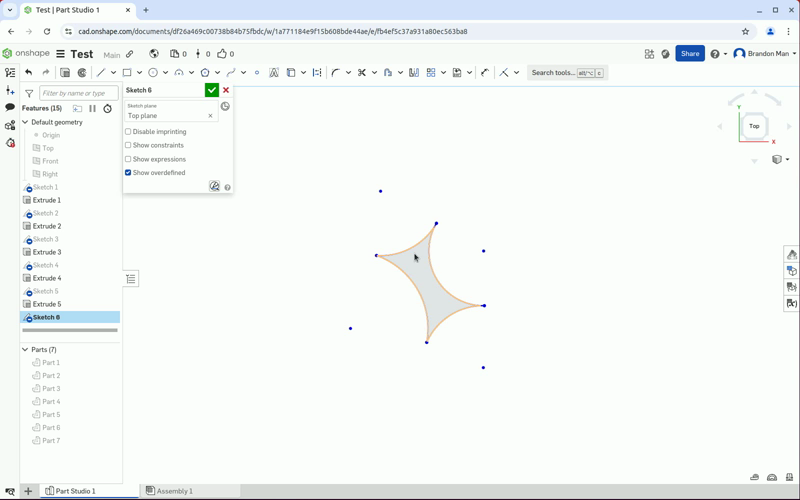
scroll(6)
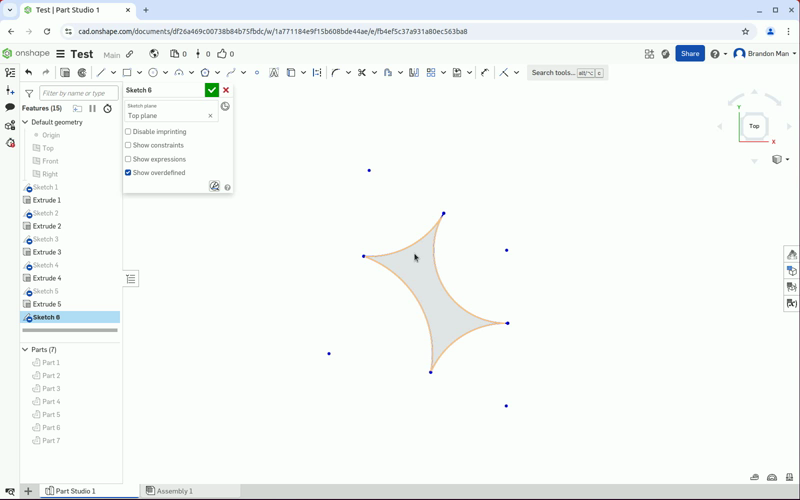
scroll(6)
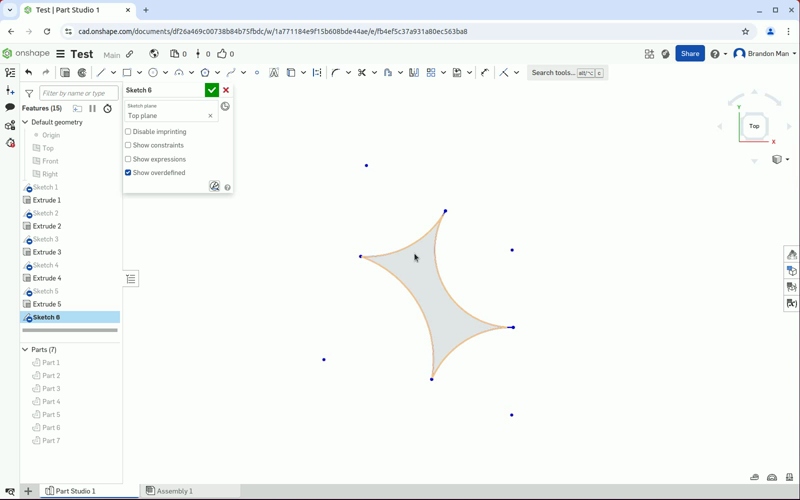
scroll(6)
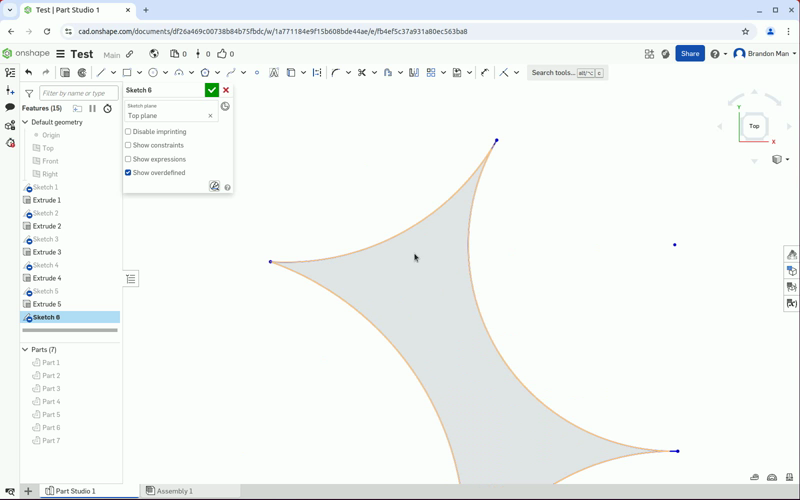
scroll(6)
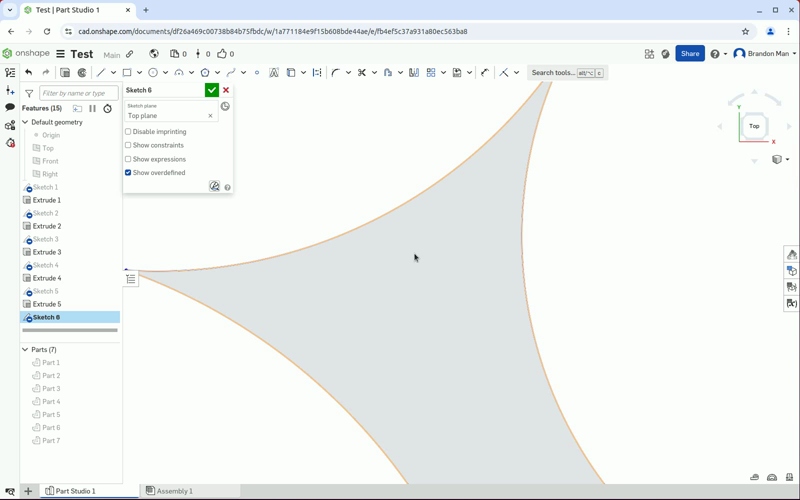
click(414, 253)
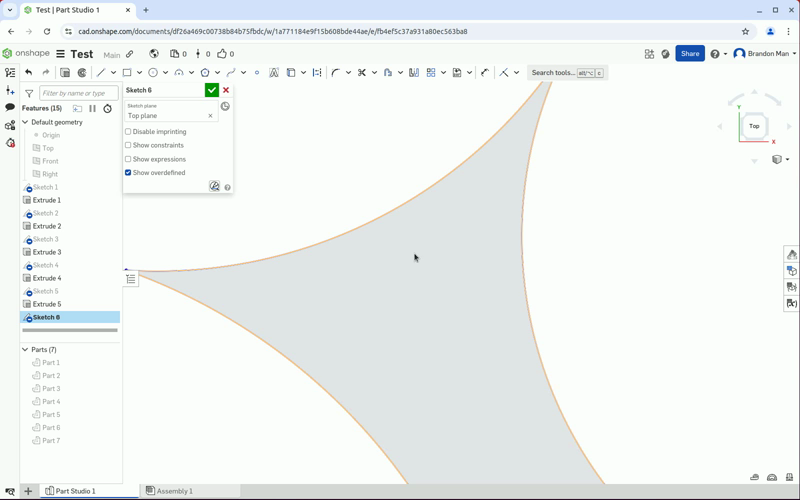
scroll(-6)
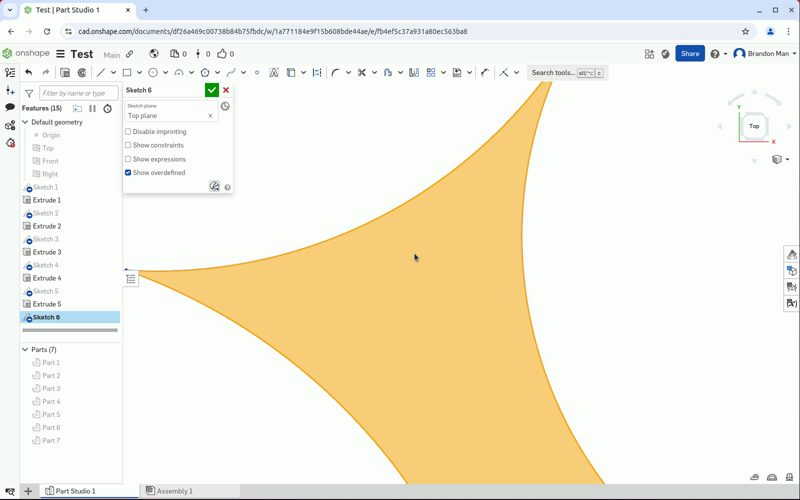
scroll(-6)
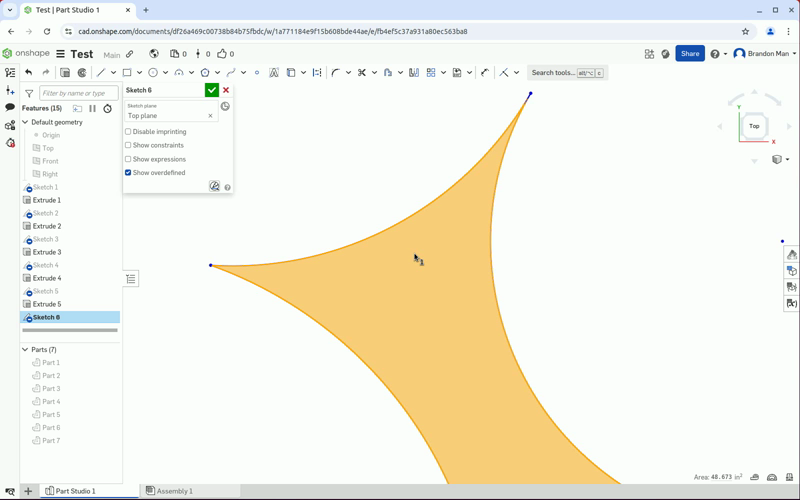
scroll(-6)
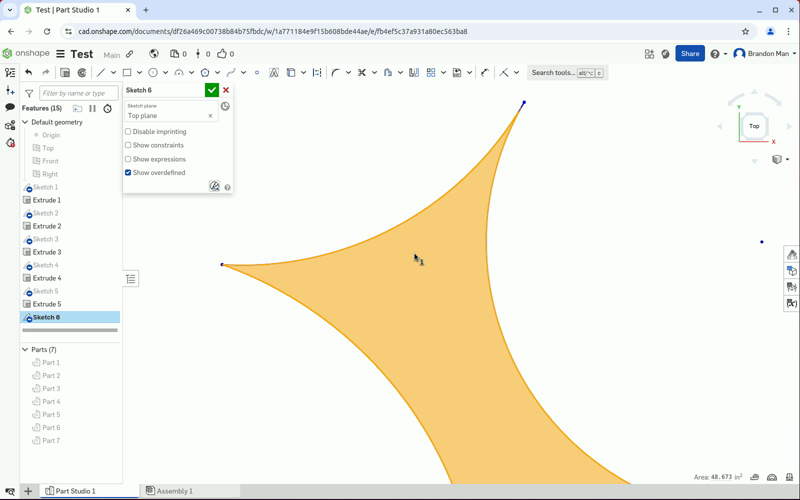
scroll(-6)
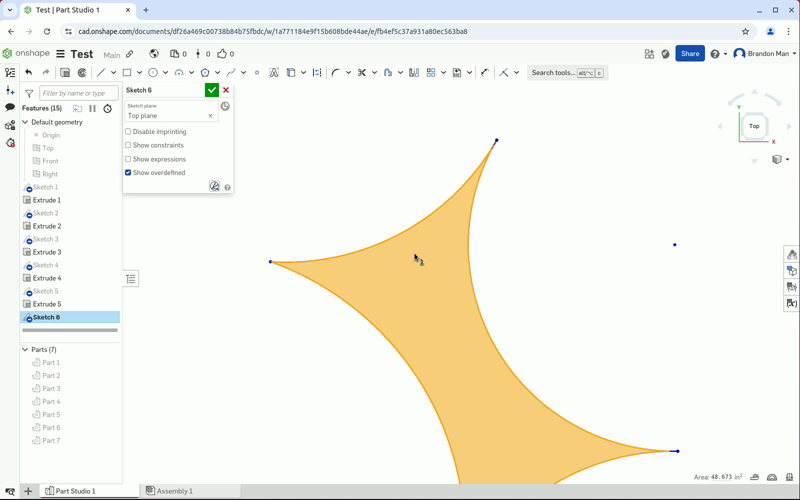
scroll(-6)
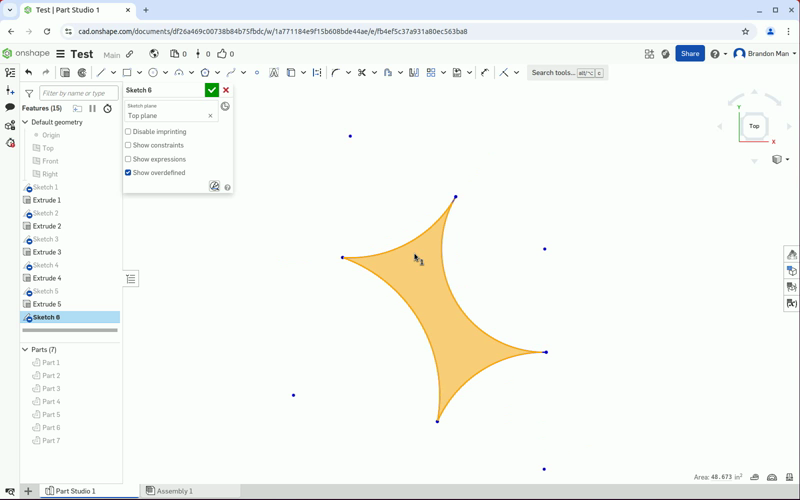
scroll(-6)
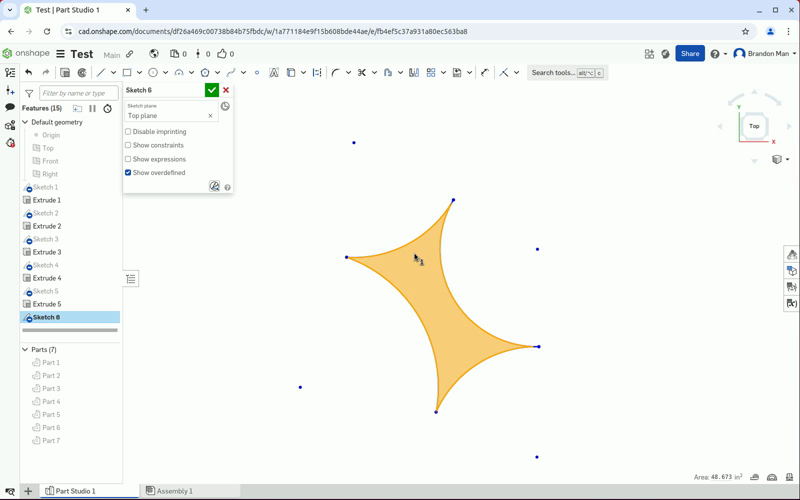
scroll(-6)
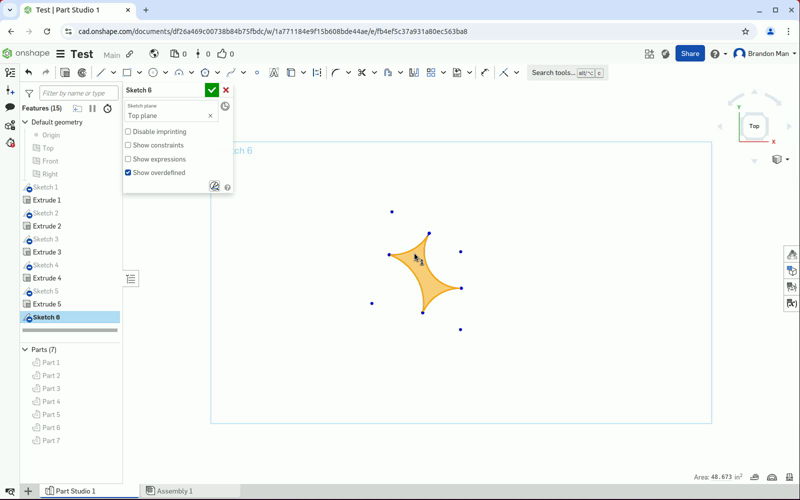
mouse_move(73, 352)
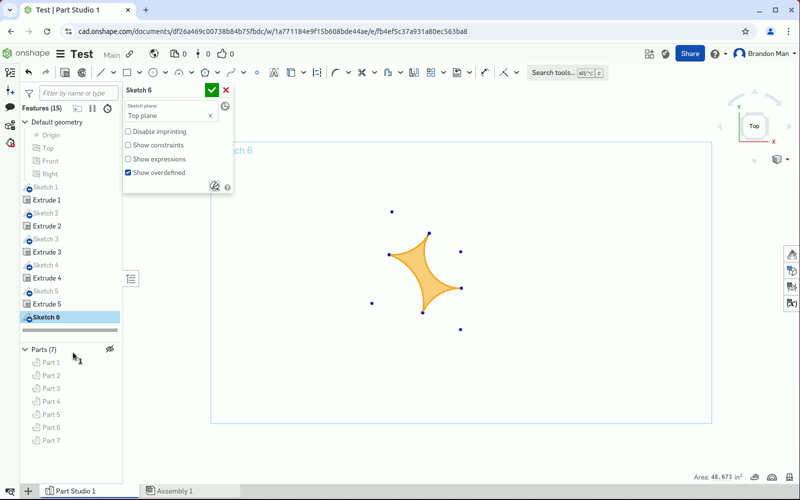
key(shift+y)
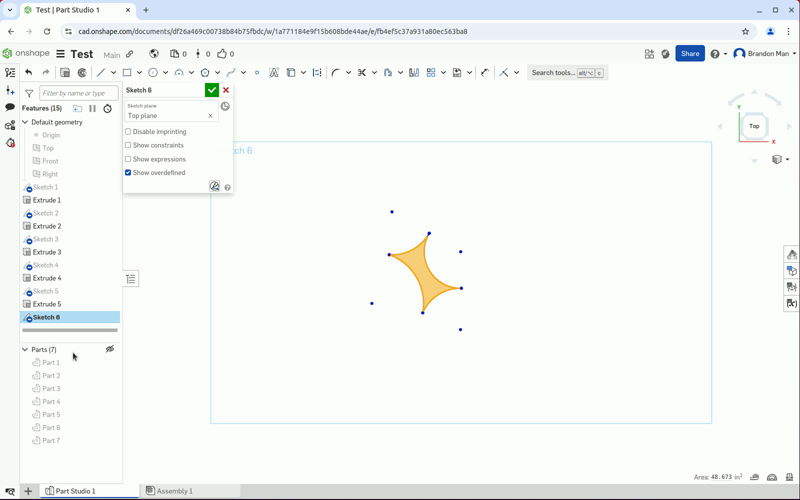
key(shift+e)
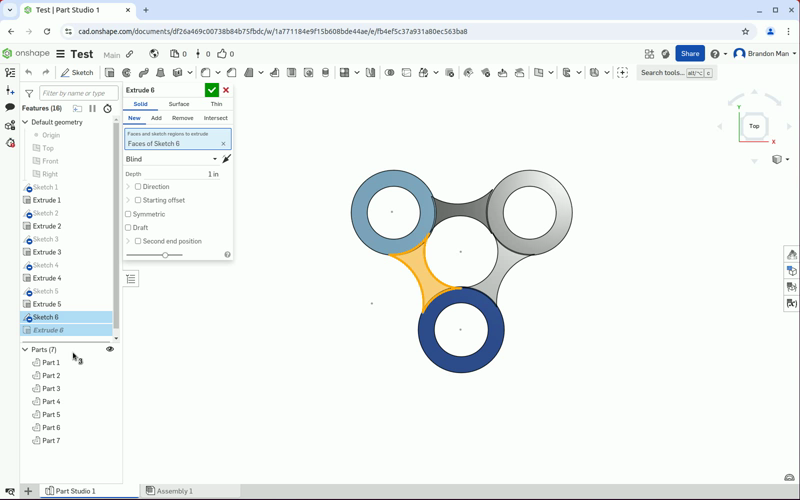
mouse_move(143, 106)
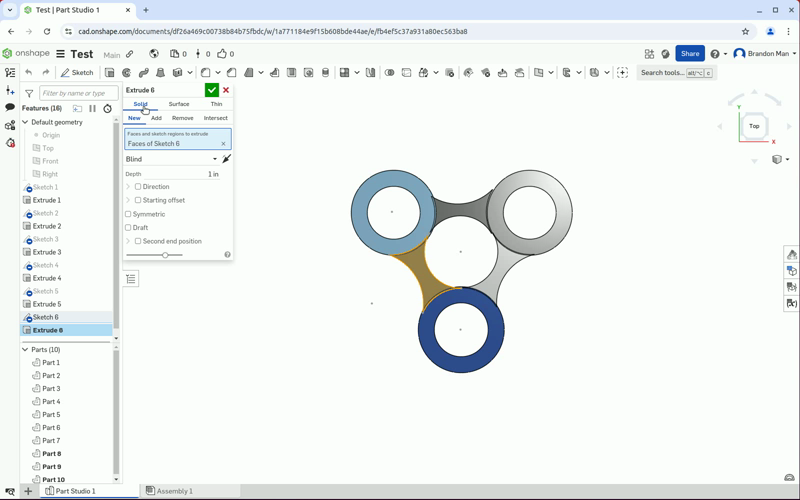
click(143, 106)
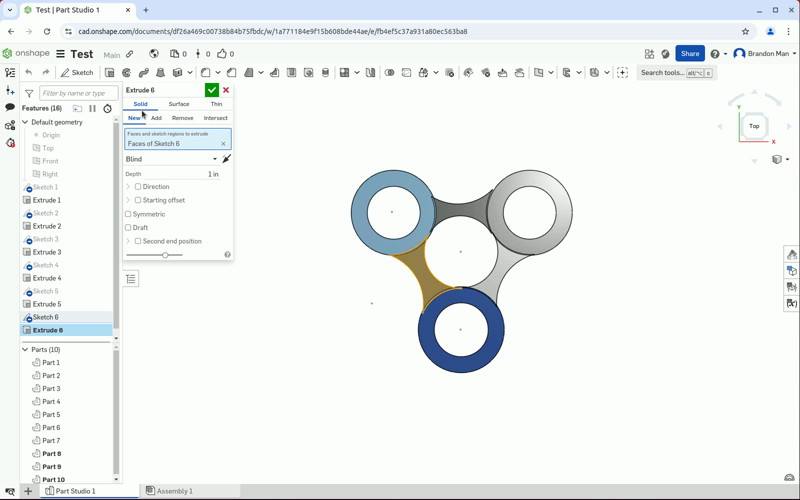
mouse_move(137, 120)
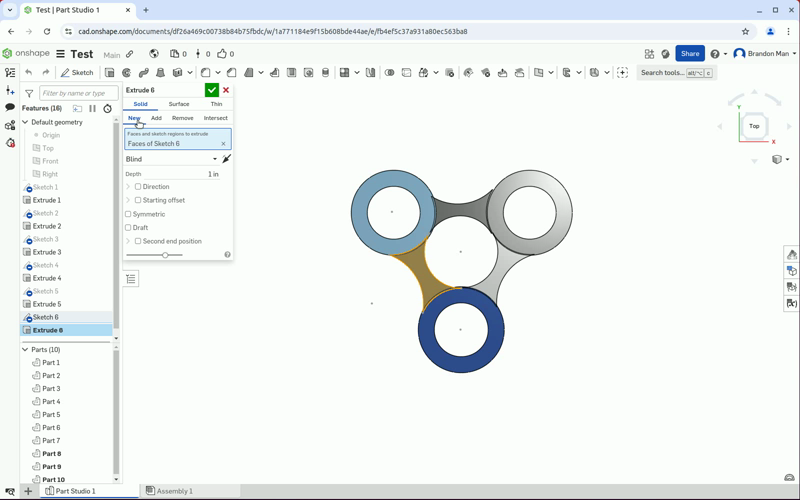
click(137, 120)
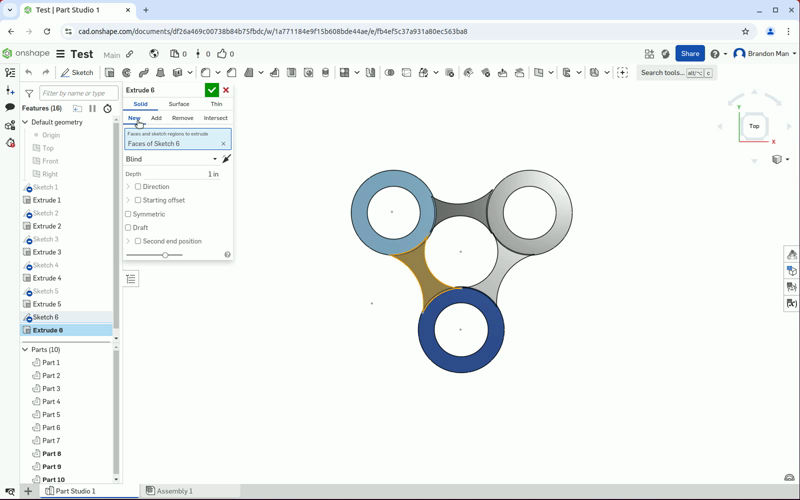
key(tab, 4)
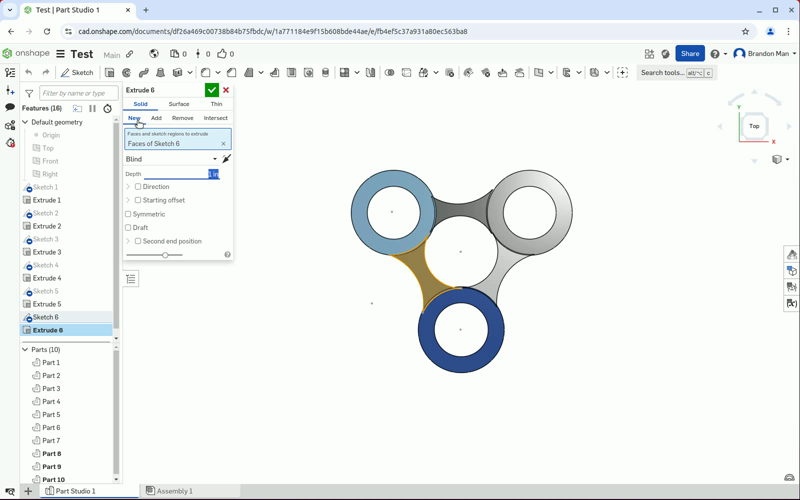
text(3.129)
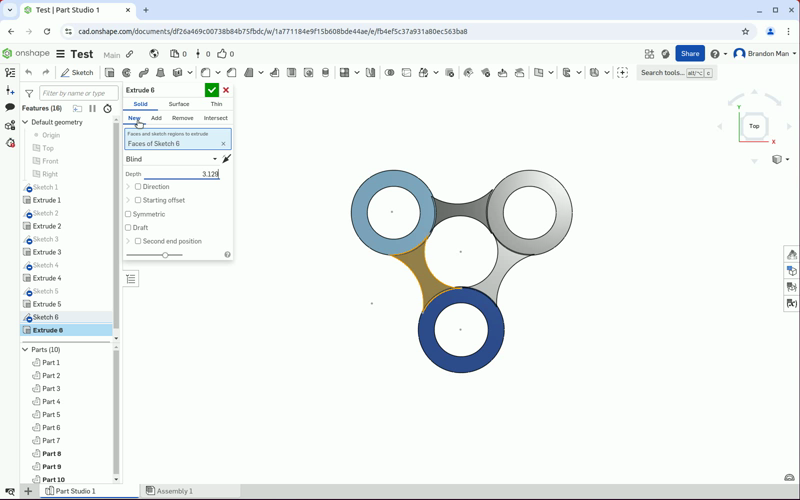
key(enter)
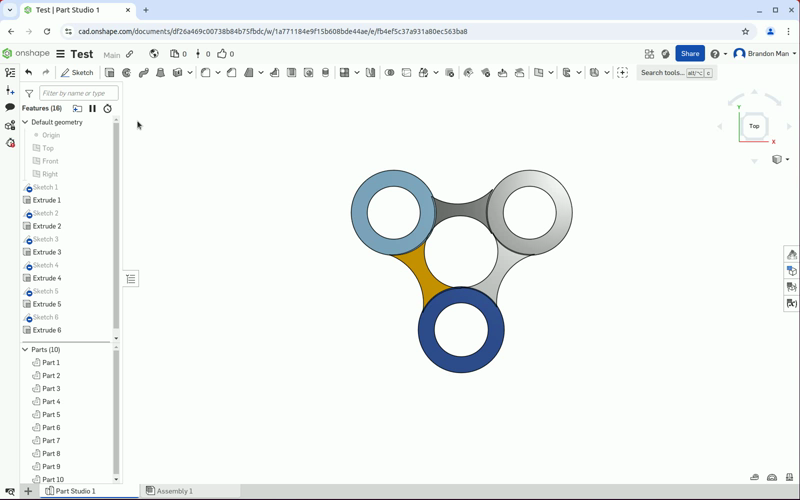
key(shift+h)
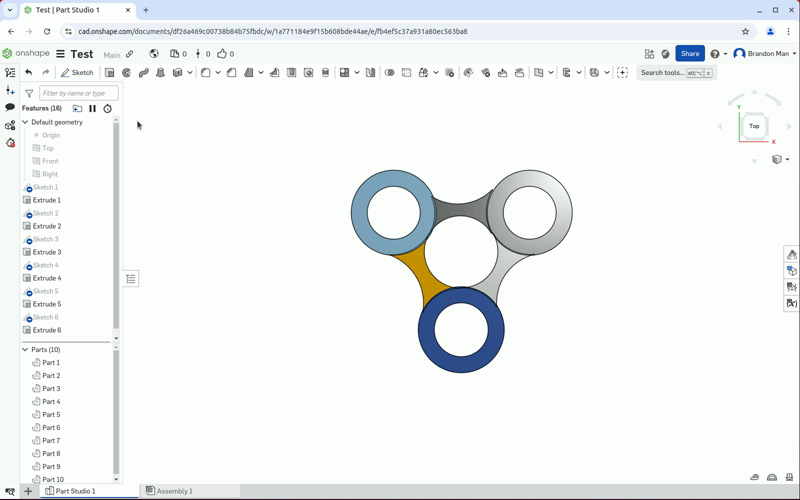
key(shift+h)
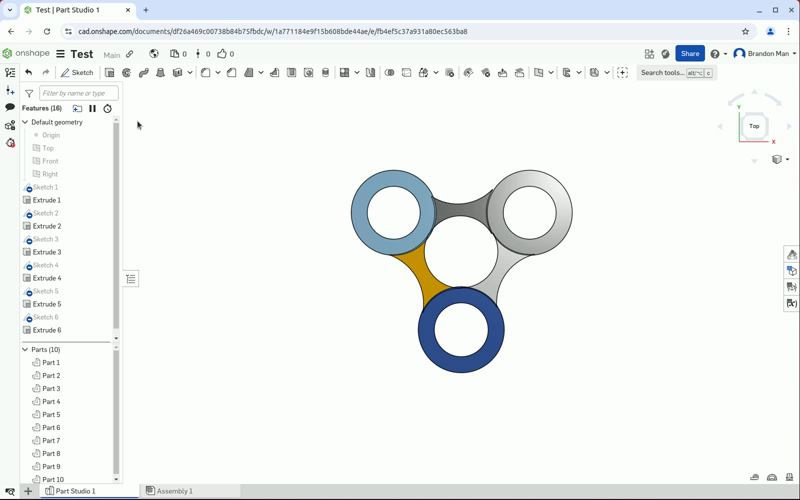
mouse_move(69, 189)
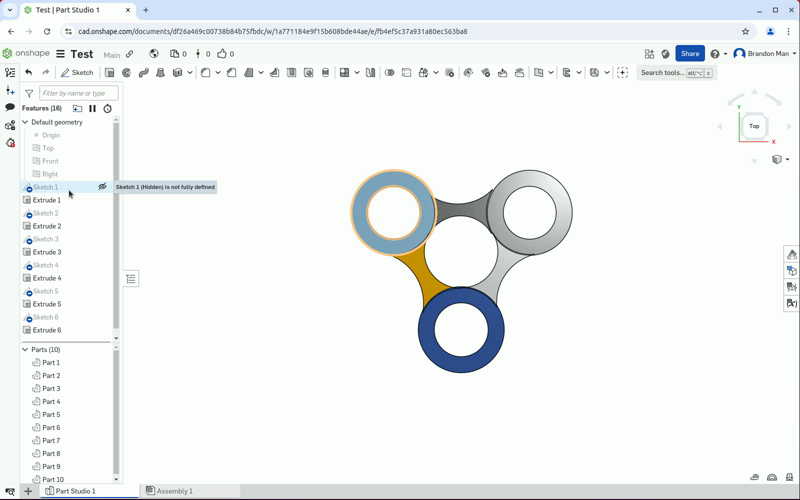
click(69, 189)
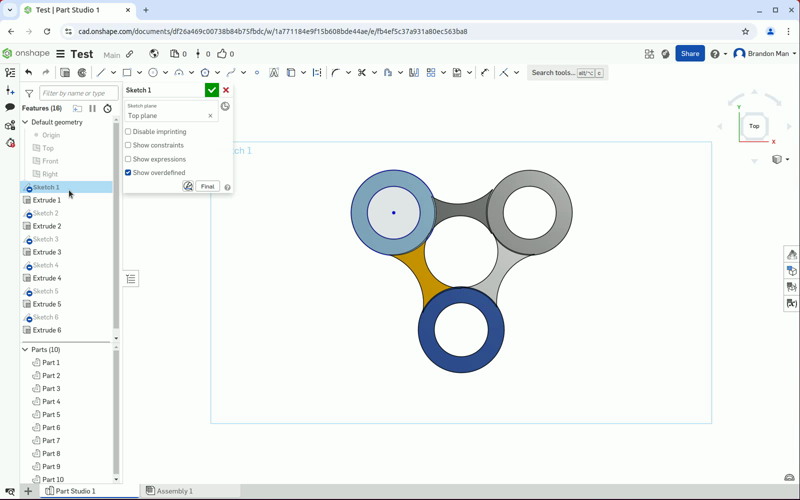
mouse_move(229, 92)
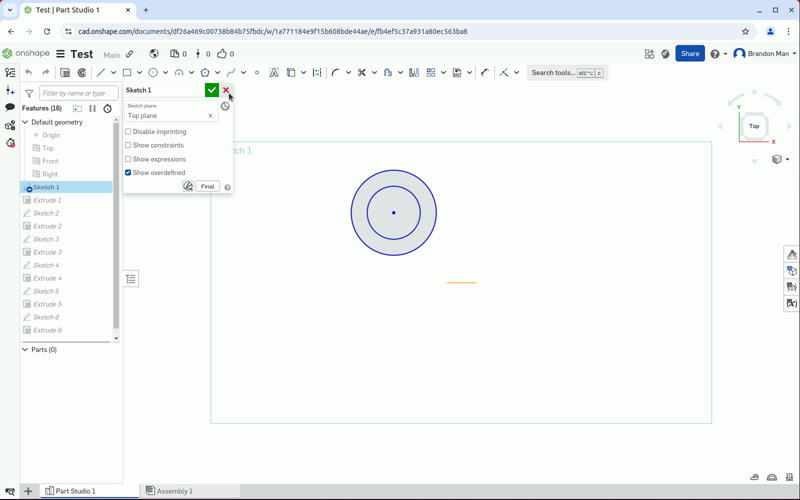
click(229, 92)
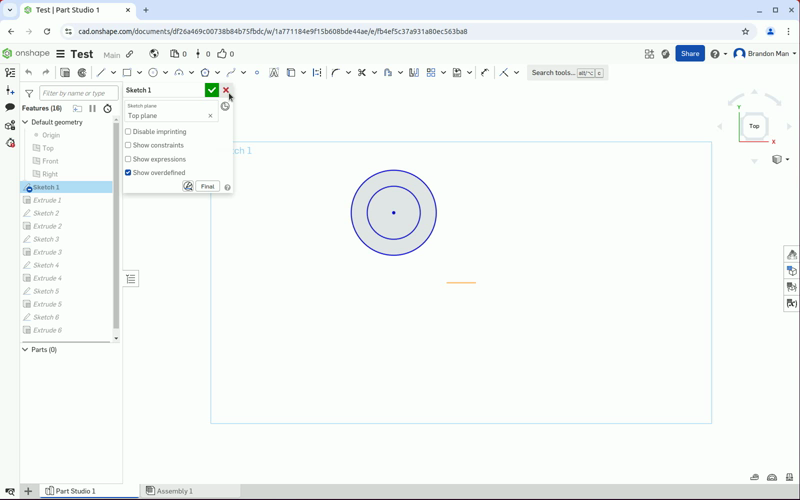
key(shift+s)
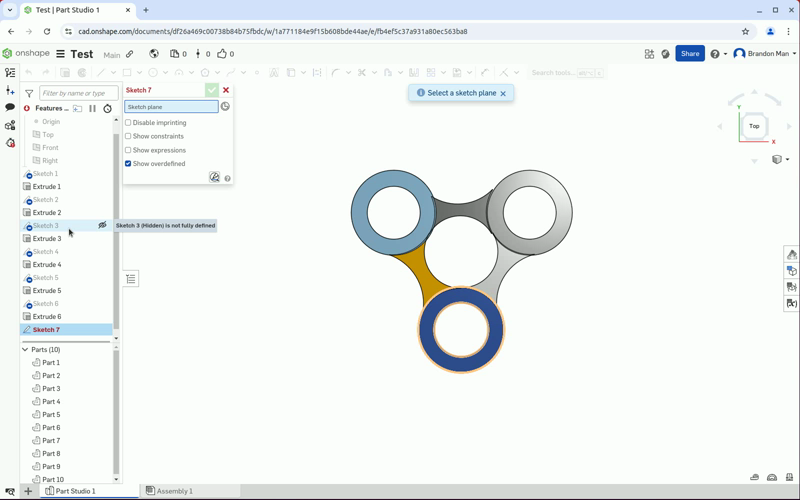
scroll(3)
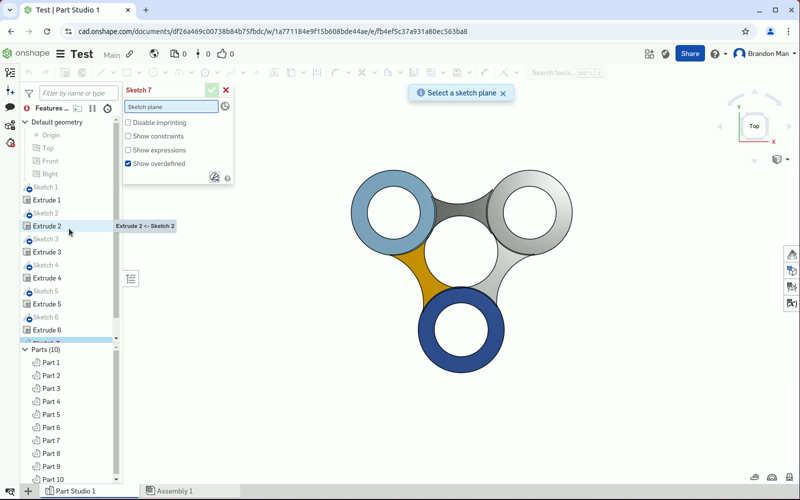
mouse_move(69, 150)
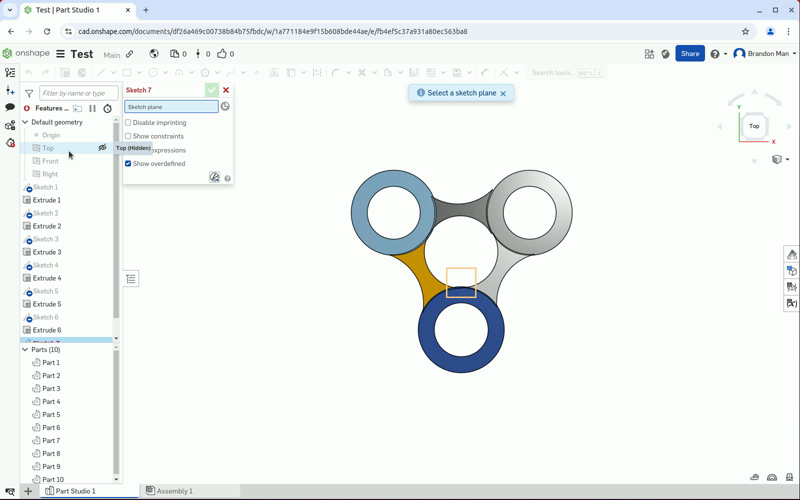
click(69, 150)
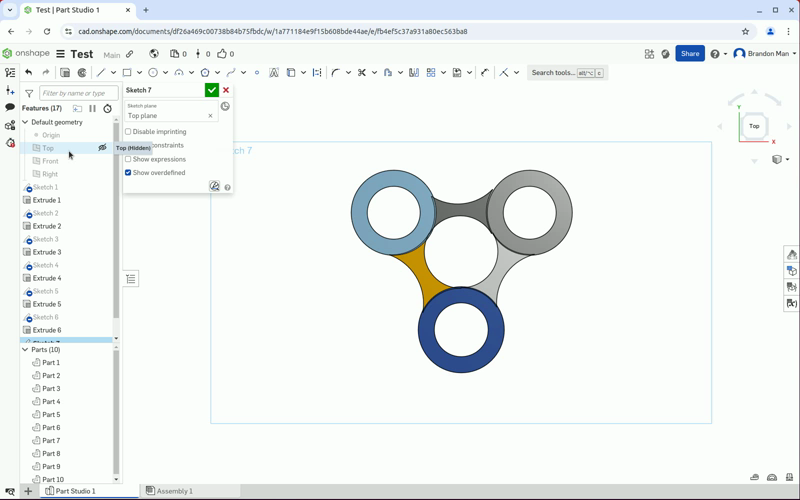
mouse_move(69, 352)
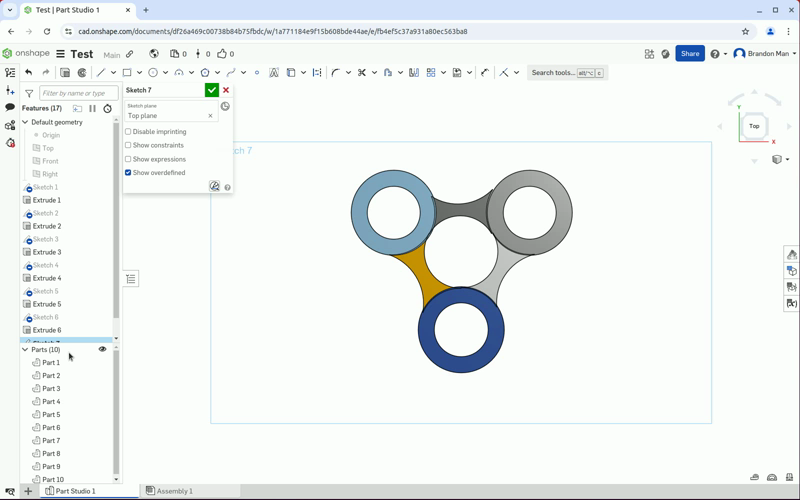
key(y)
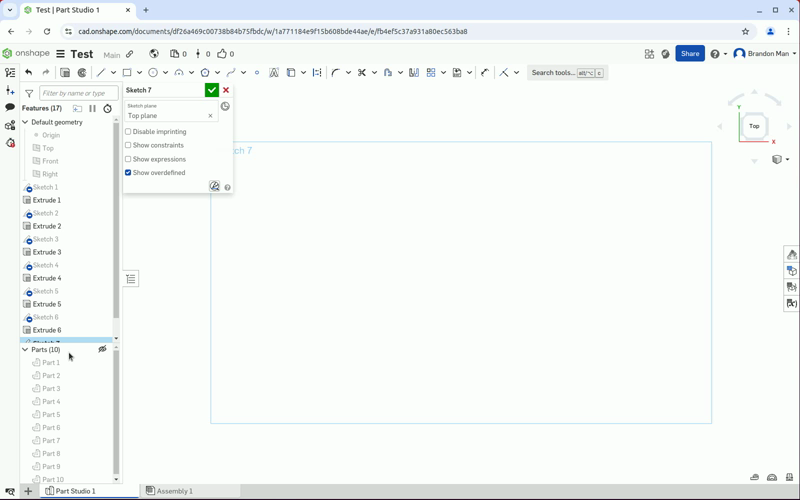
key(a)
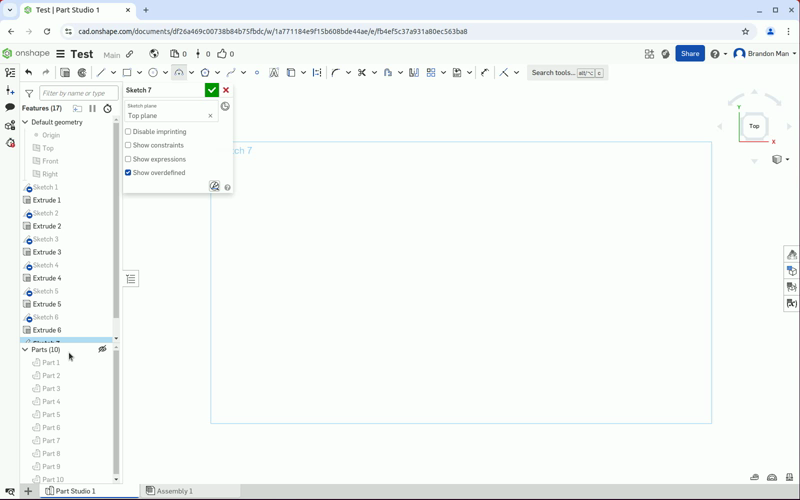
key_down(shift)
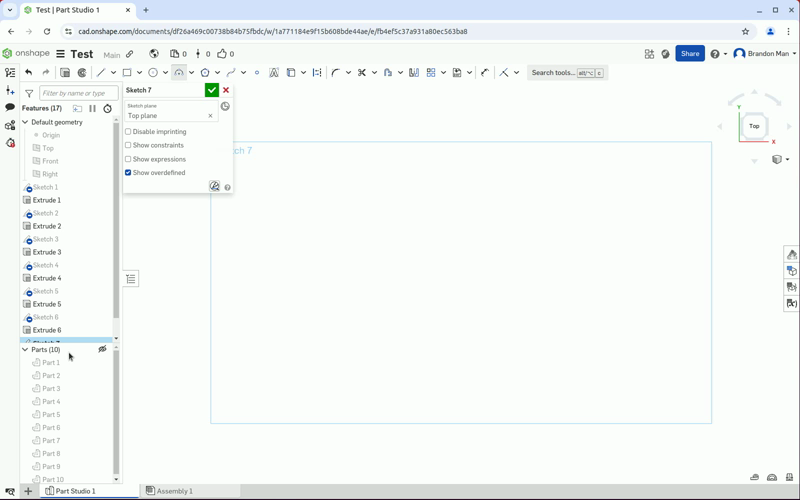
mouse_move(429, 233)
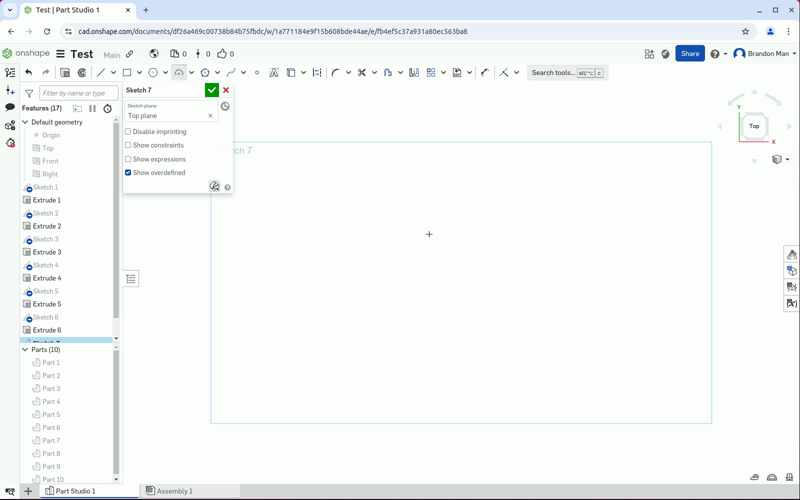
click(429, 233)
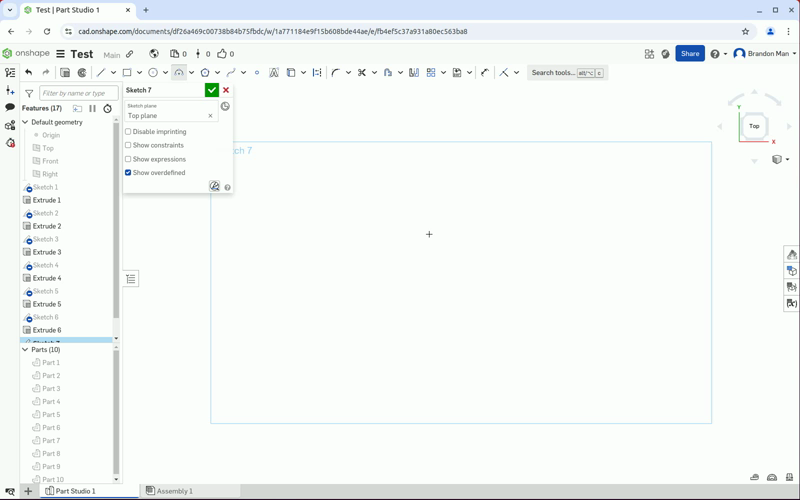
key_up(shift)
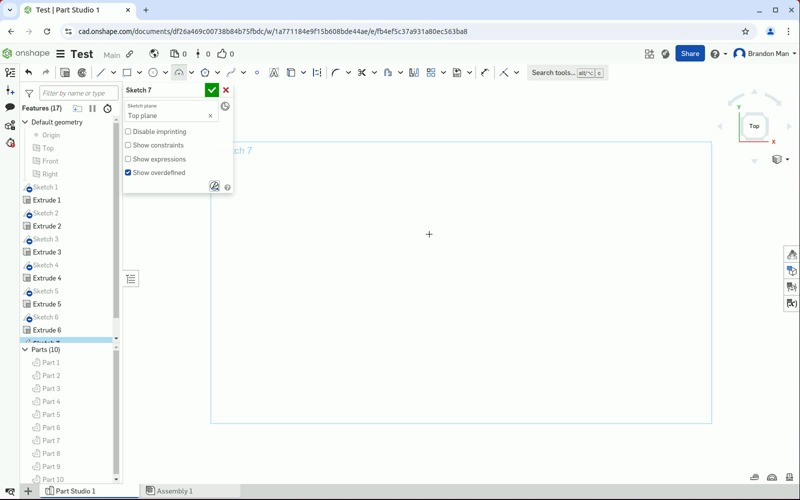
key_down(shift)
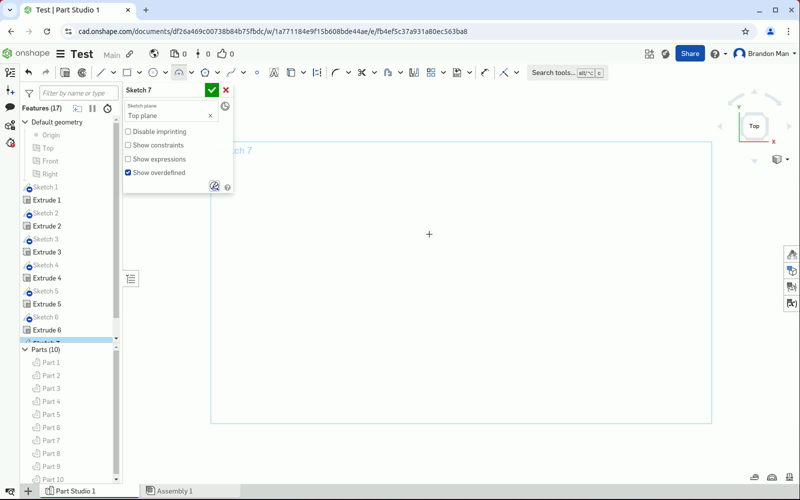
mouse_move(460, 288)
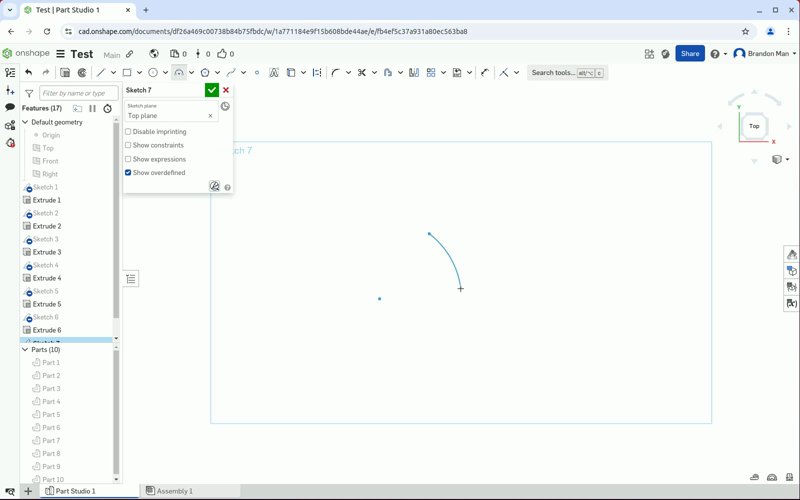
click(460, 288)
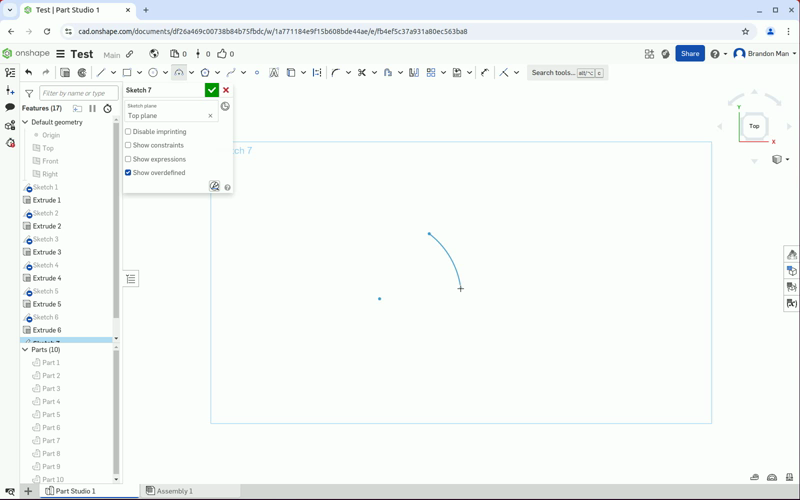
mouse_move(428, 270)
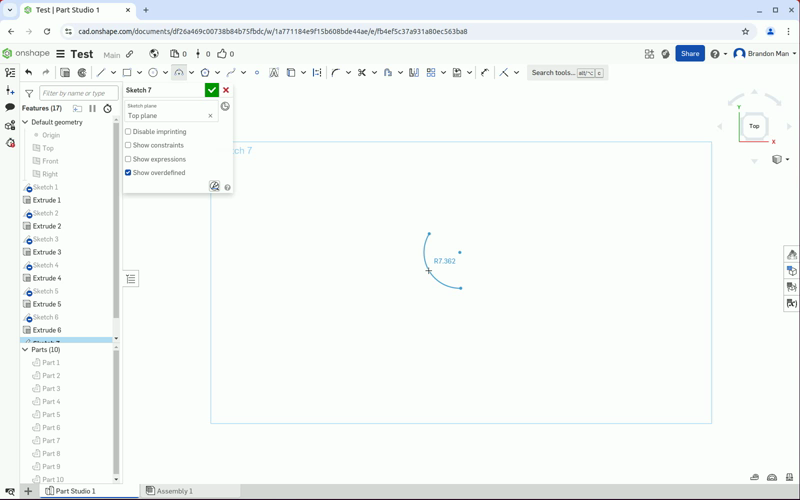
click(428, 270)
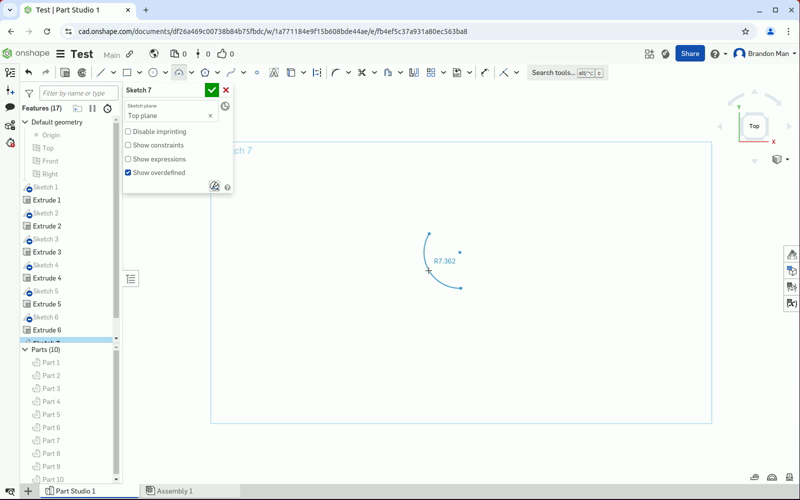
key_up(shift)
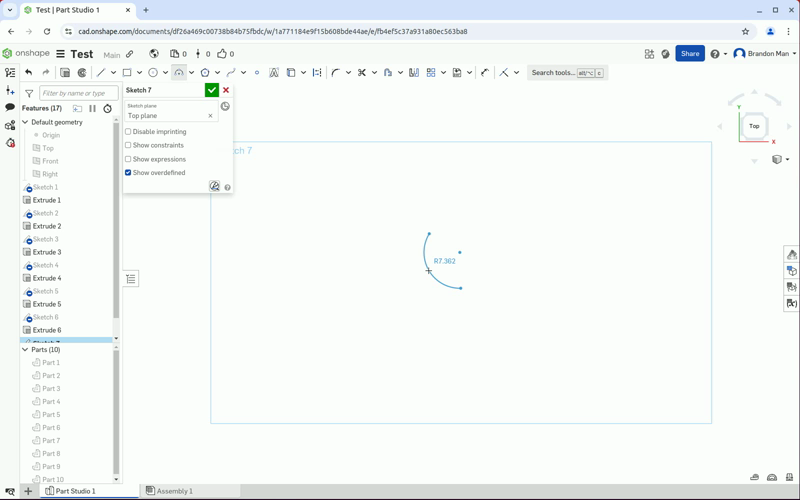
key(esc)
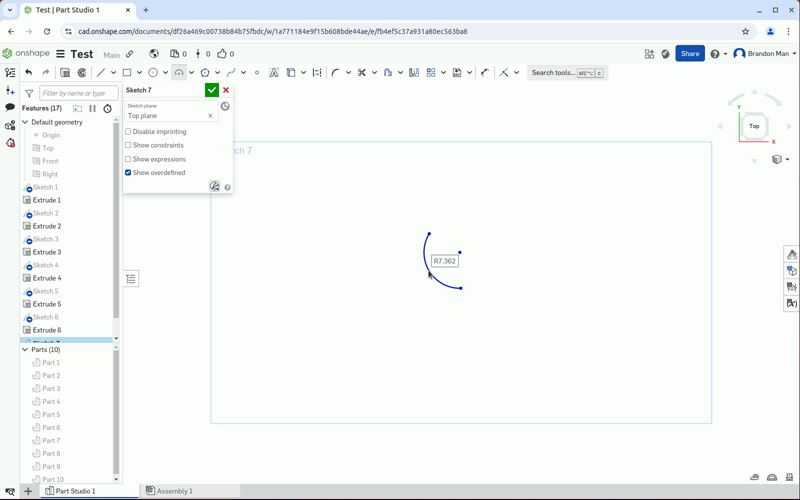
key(l)
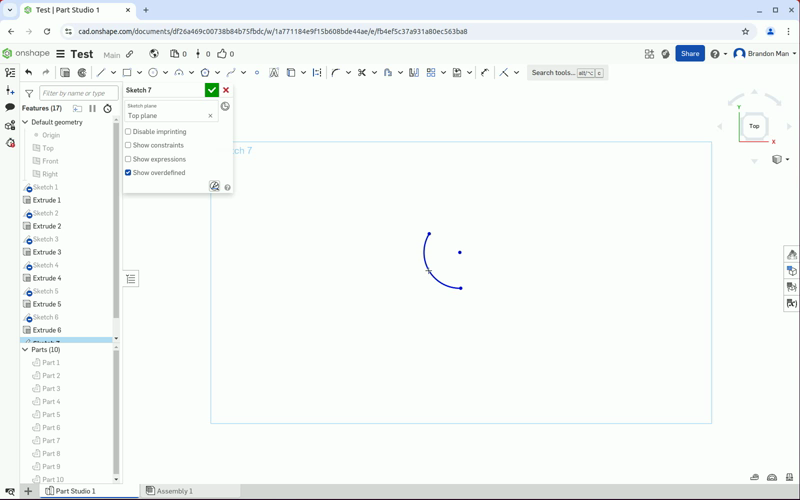
mouse_move(460, 288)
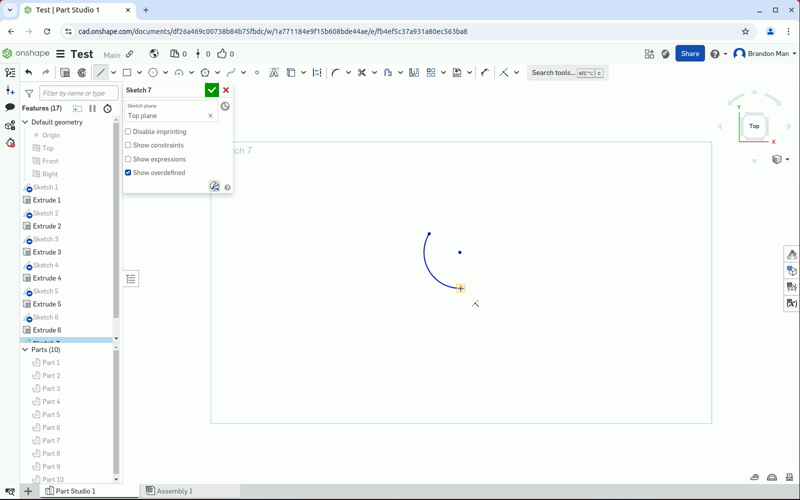
click(460, 288)
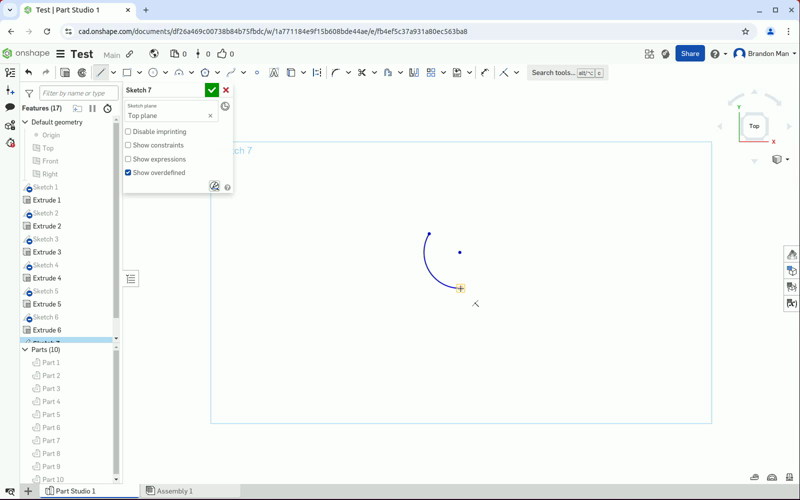
key_down(shift)
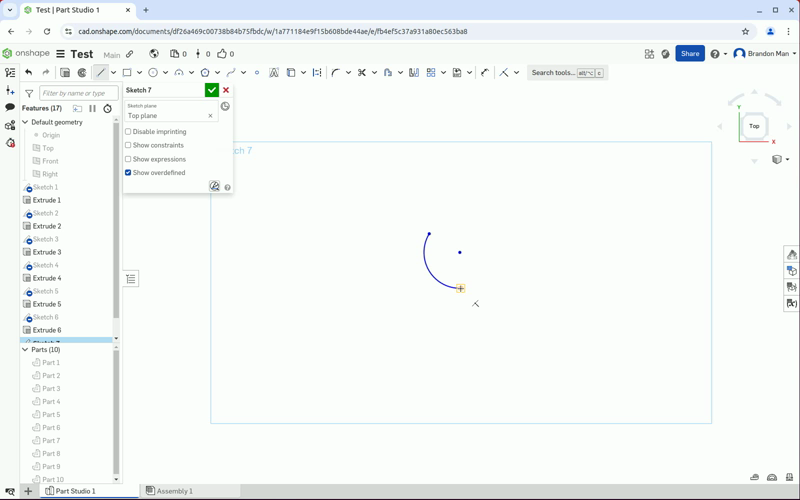
mouse_move(490, 288)
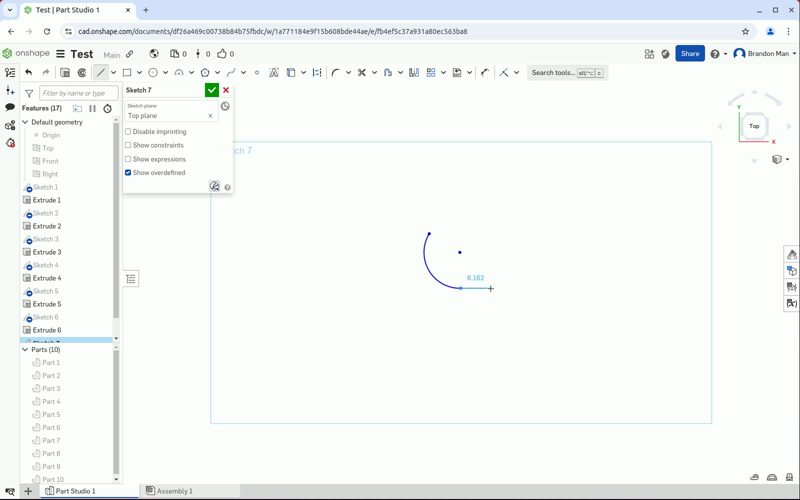
mouse_move(460, 282)
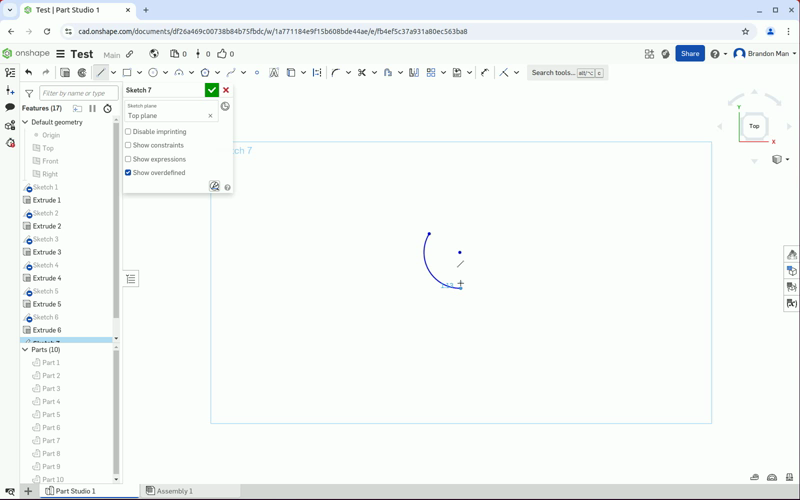
scroll(6)
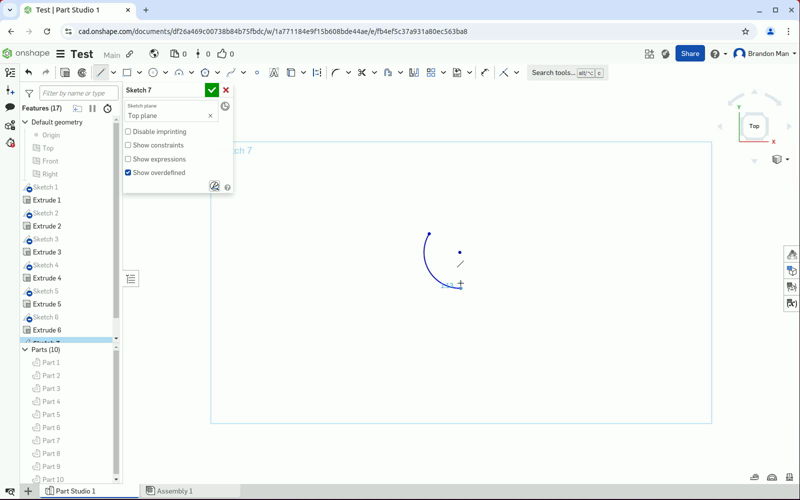
scroll(6)
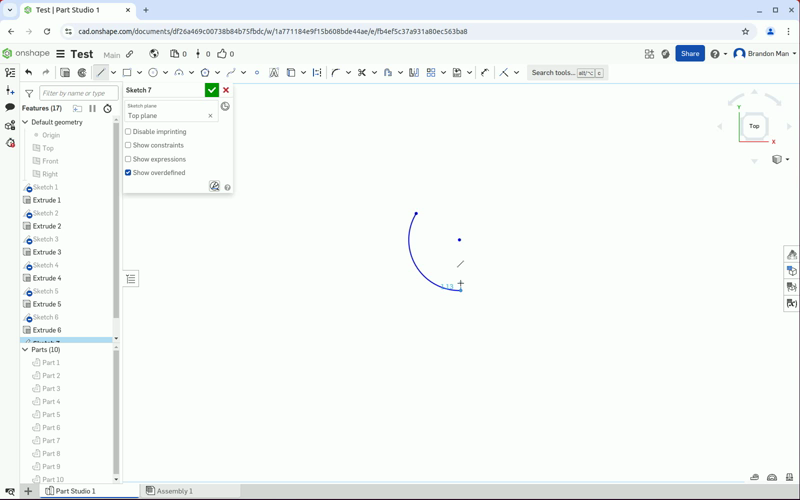
scroll(6)
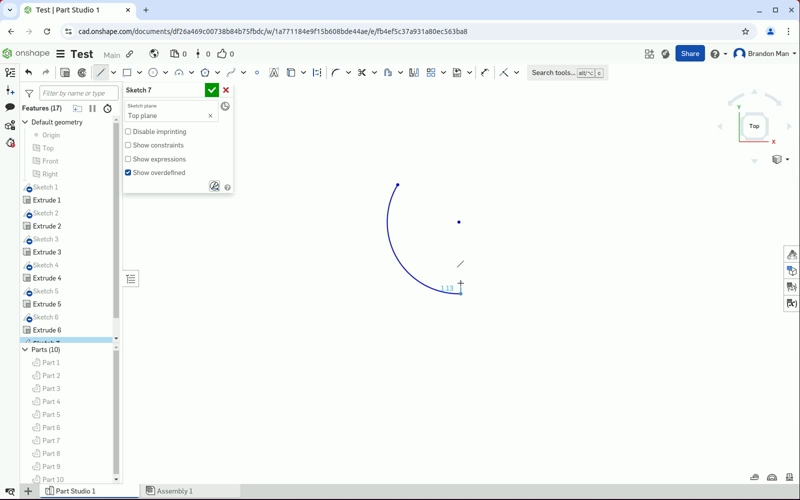
scroll(6)
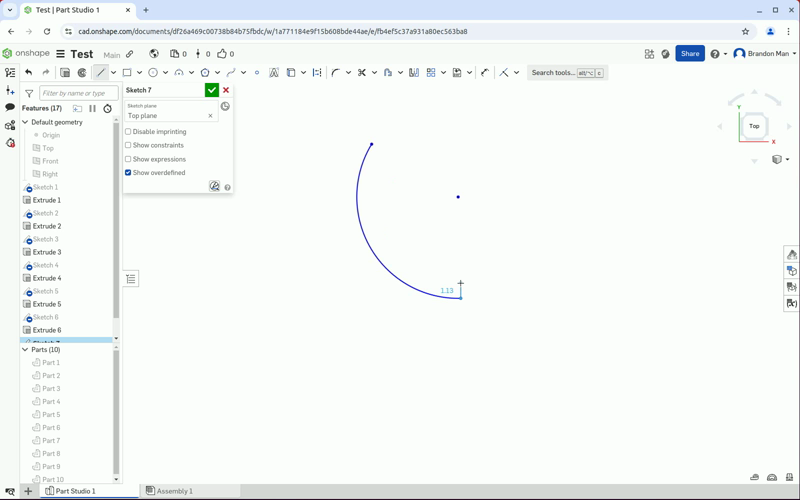
scroll(6)
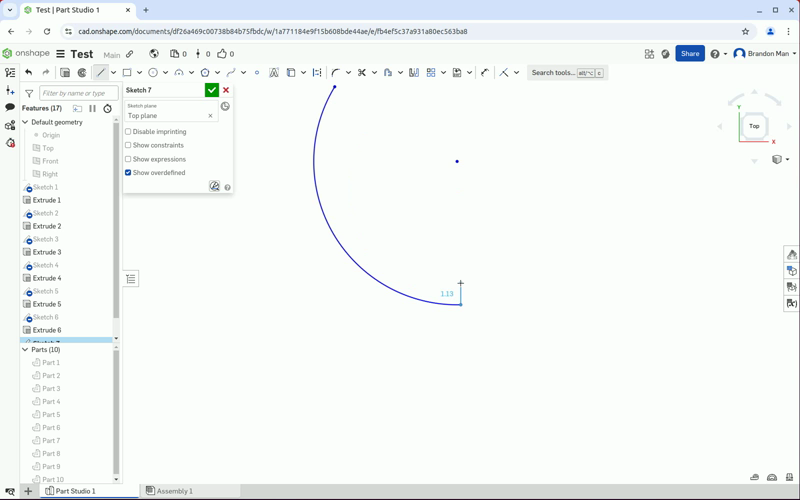
scroll(6)
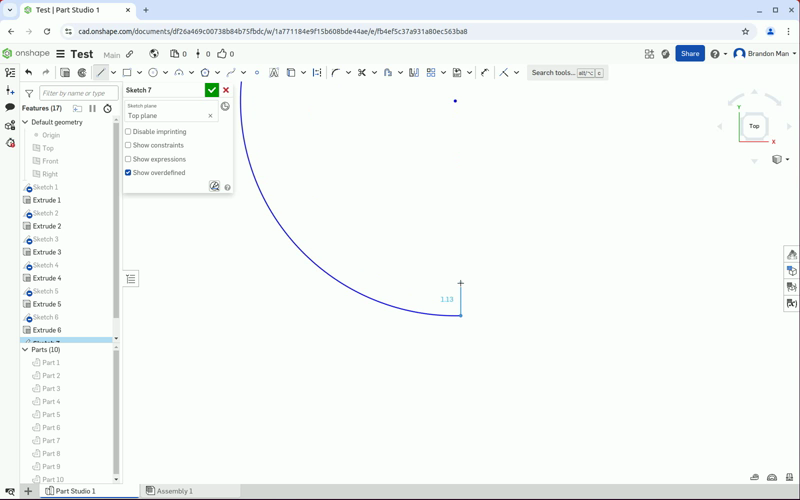
scroll(6)
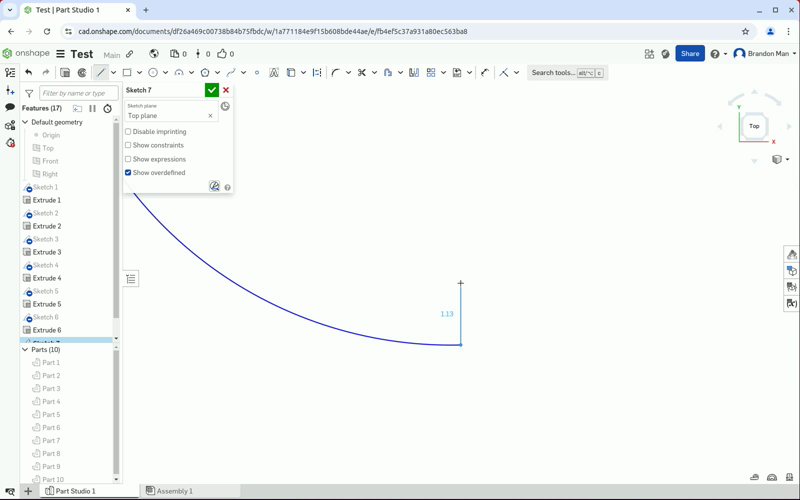
click(460, 282)
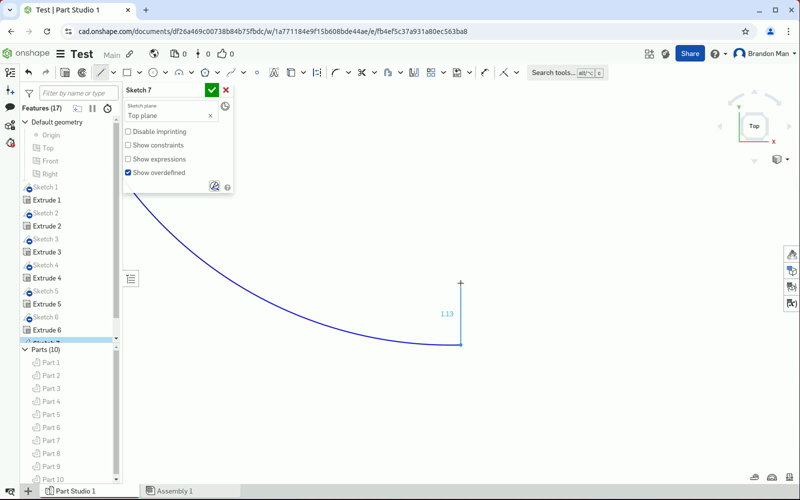
scroll(-6)
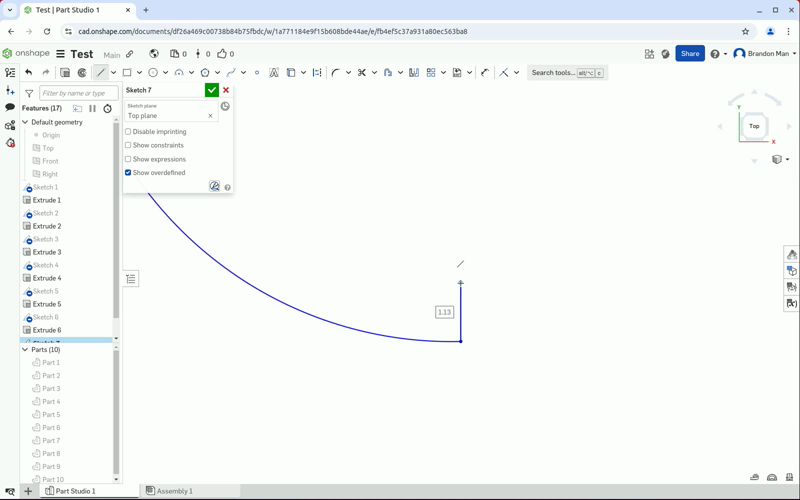
scroll(-6)
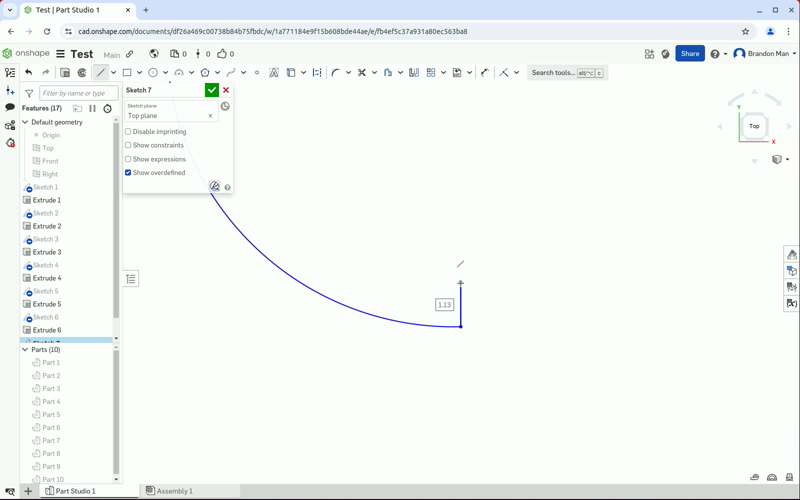
scroll(-6)
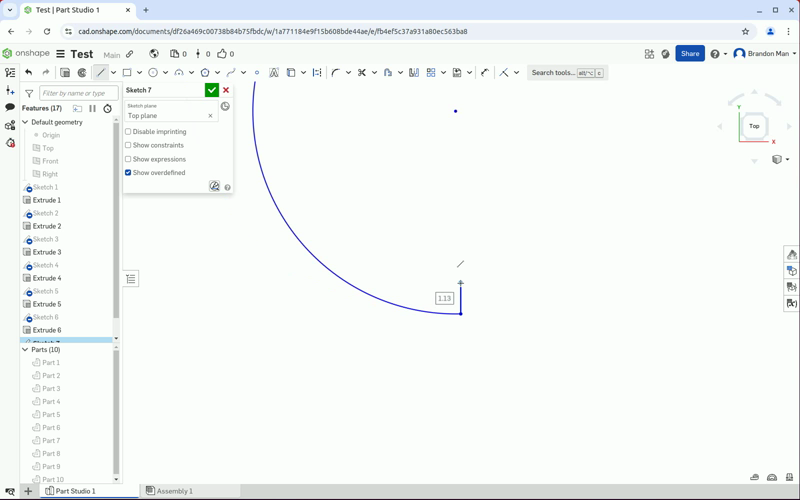
scroll(-6)
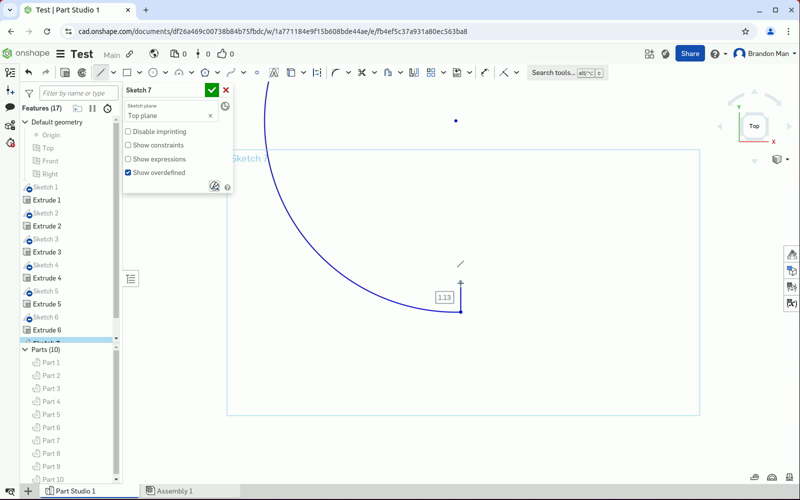
scroll(-6)
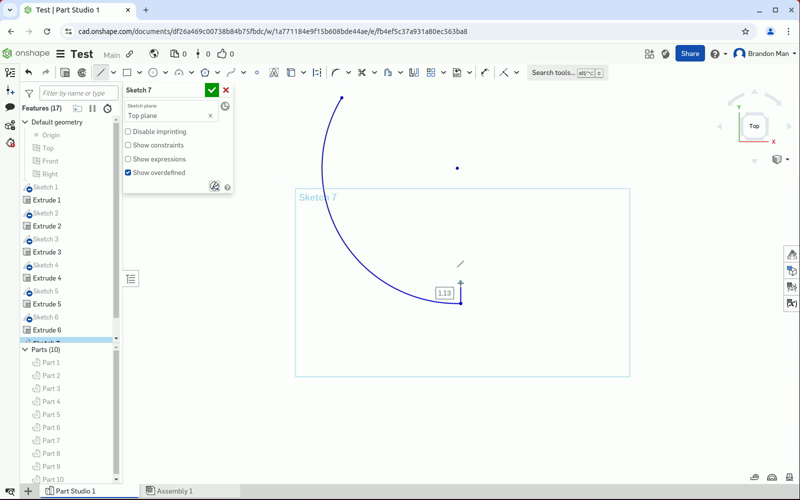
scroll(-6)
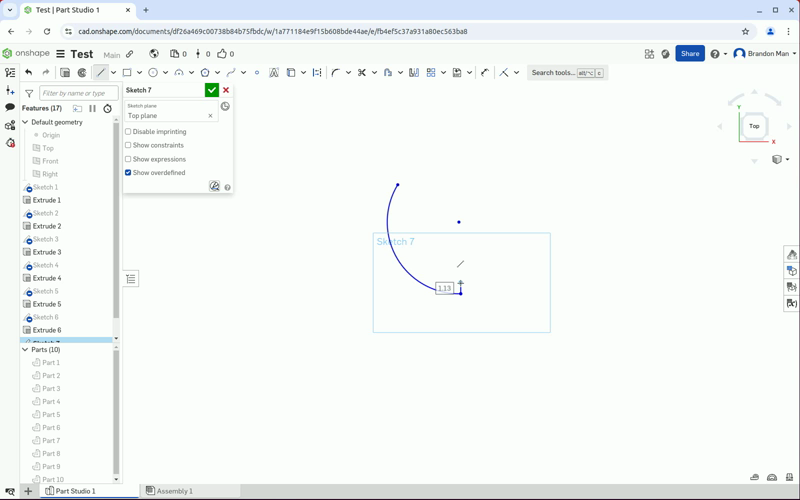
scroll(-6)
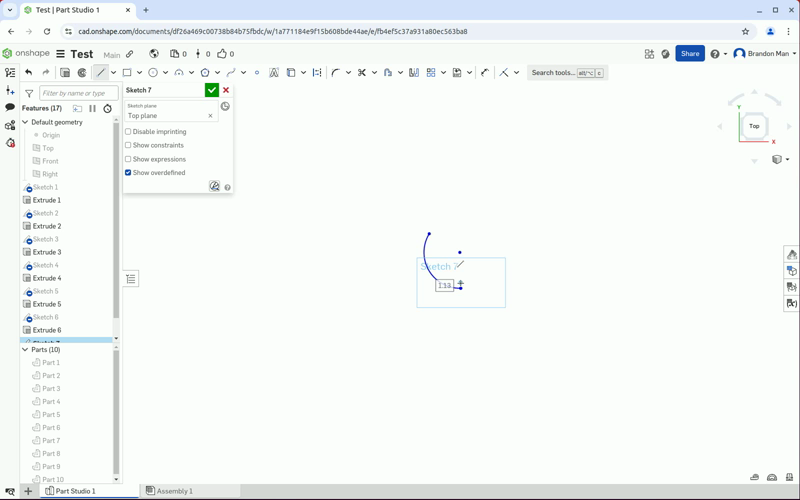
key_up(shift)
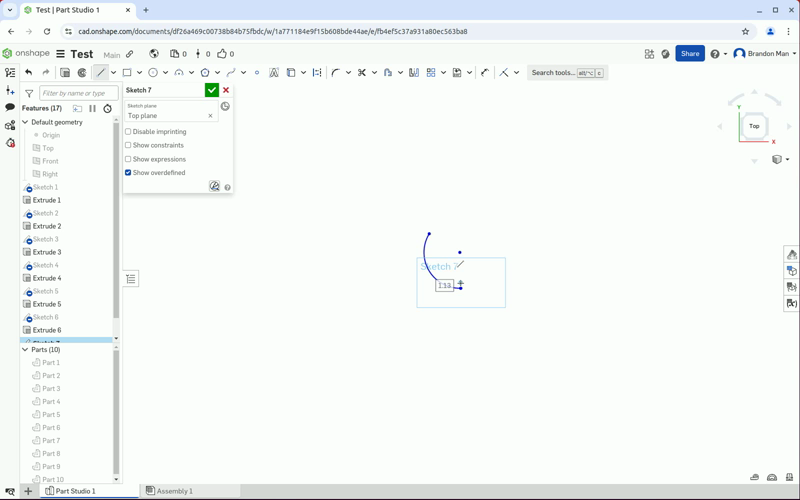
key(esc)
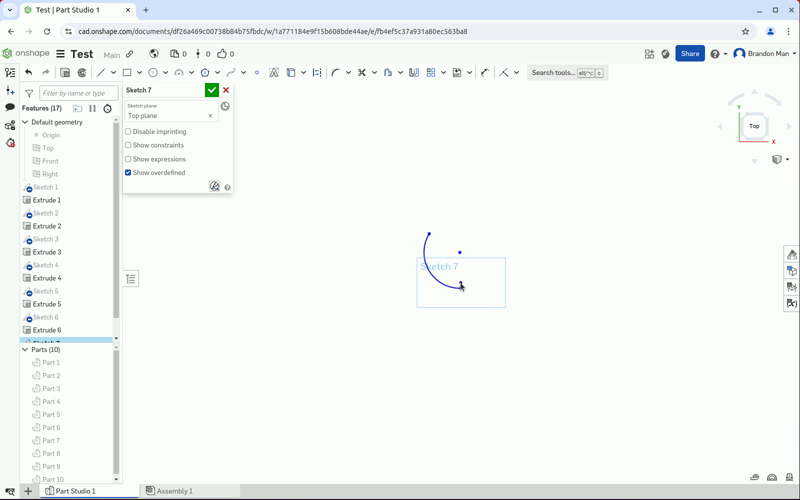
key(a)
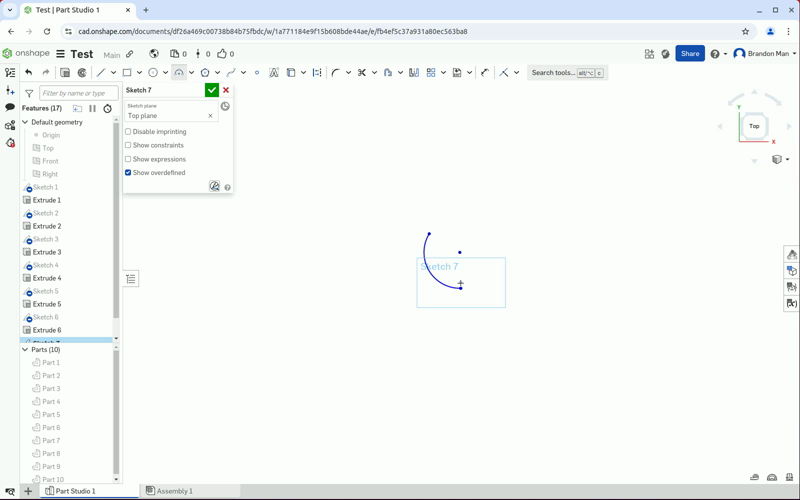
mouse_move(460, 282)
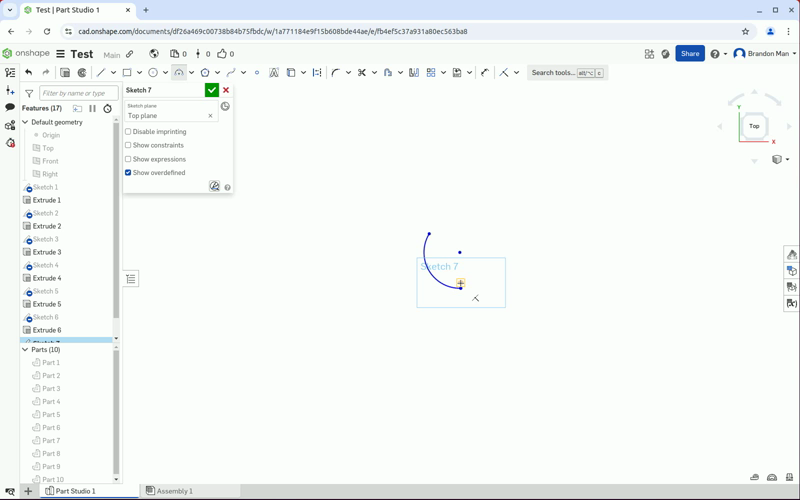
click(460, 282)
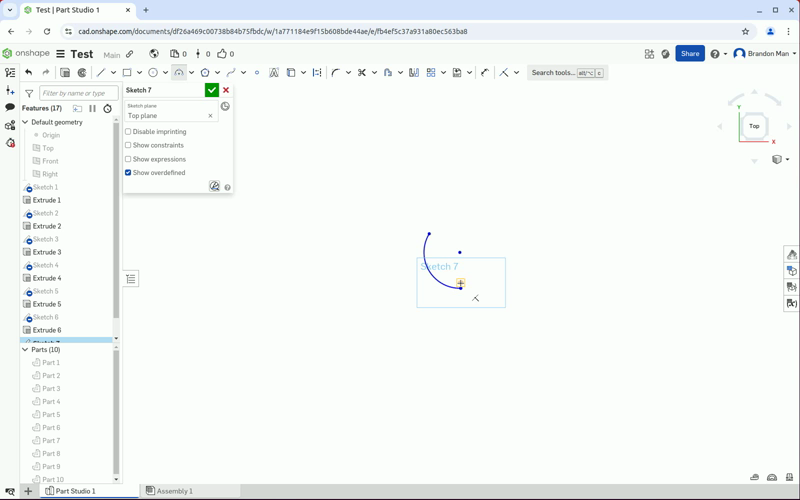
key_down(shift)
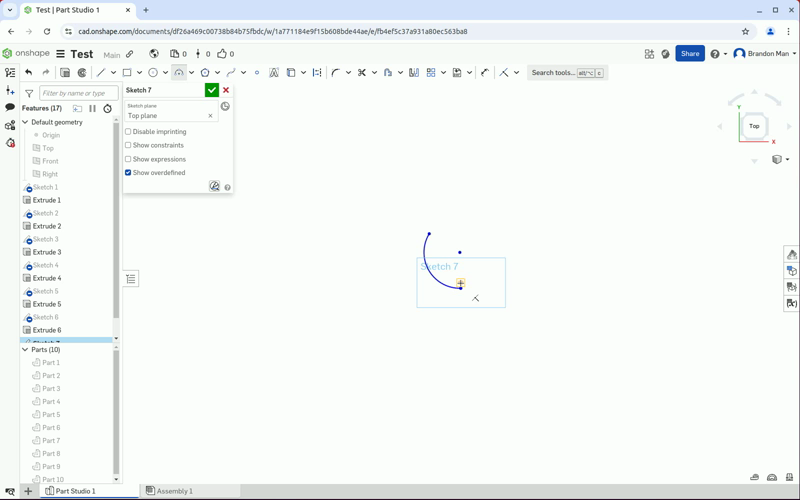
mouse_move(433, 236)
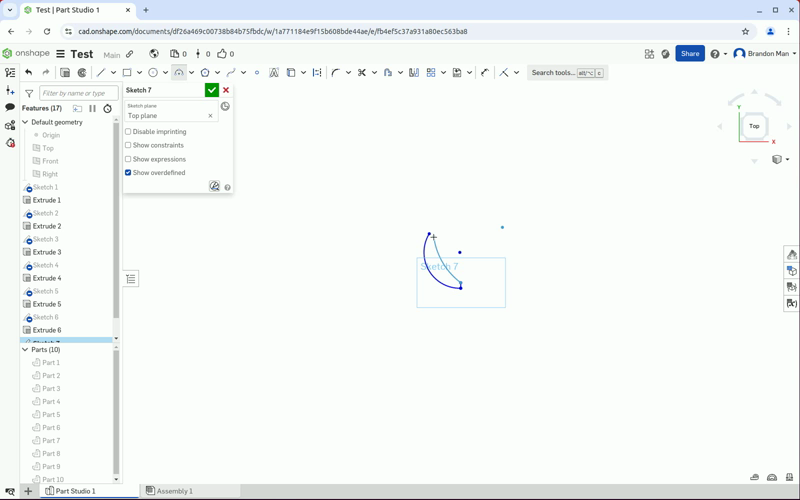
click(433, 236)
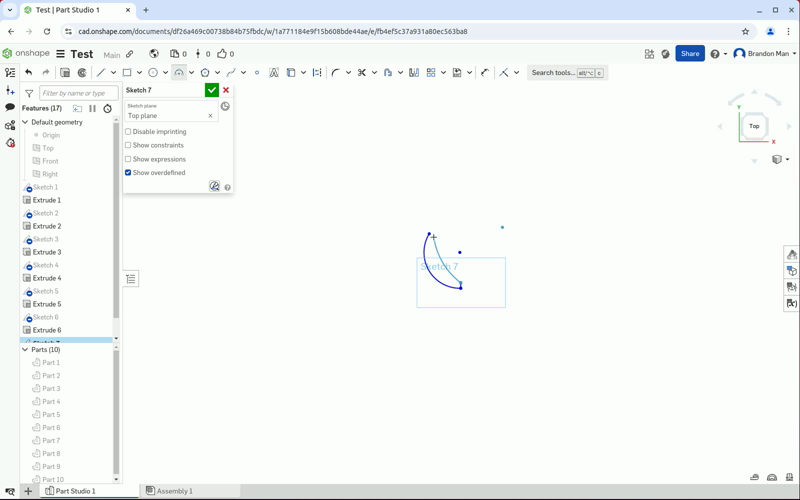
mouse_move(433, 267)
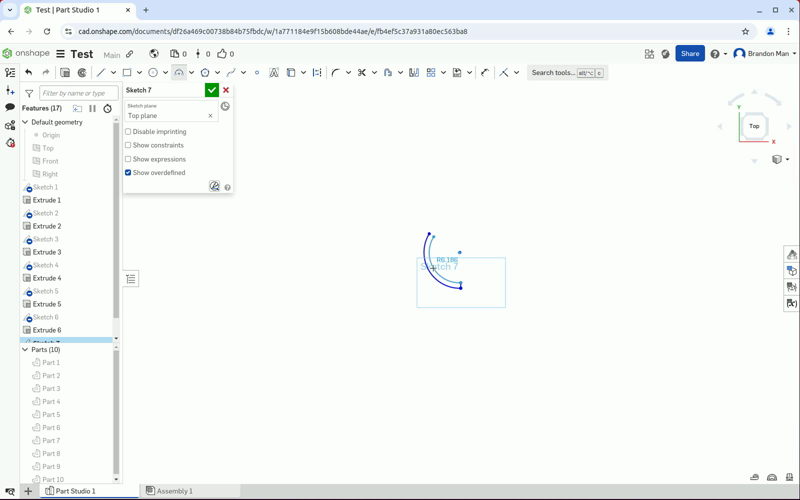
click(433, 267)
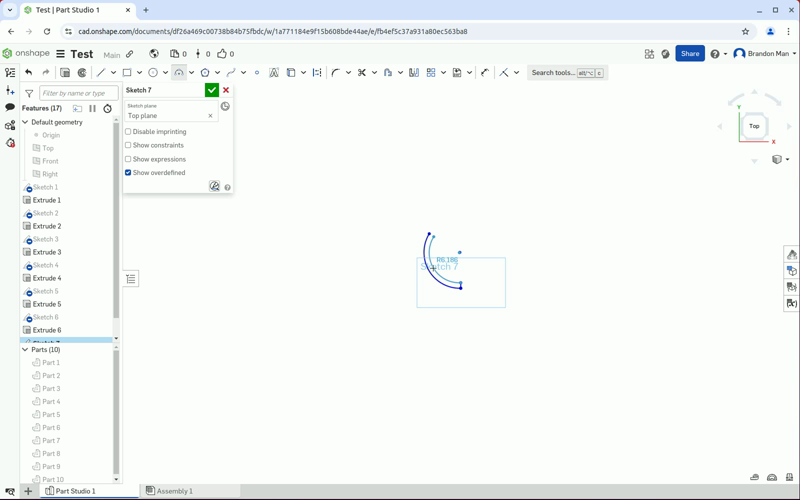
key_up(shift)
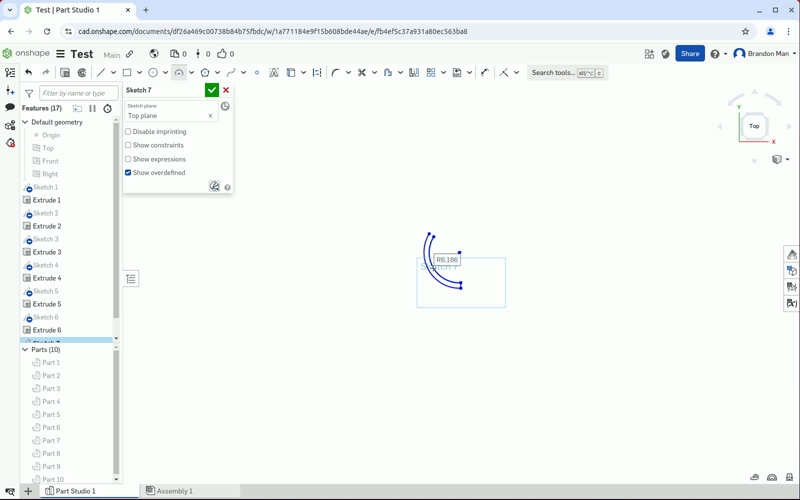
key(esc)
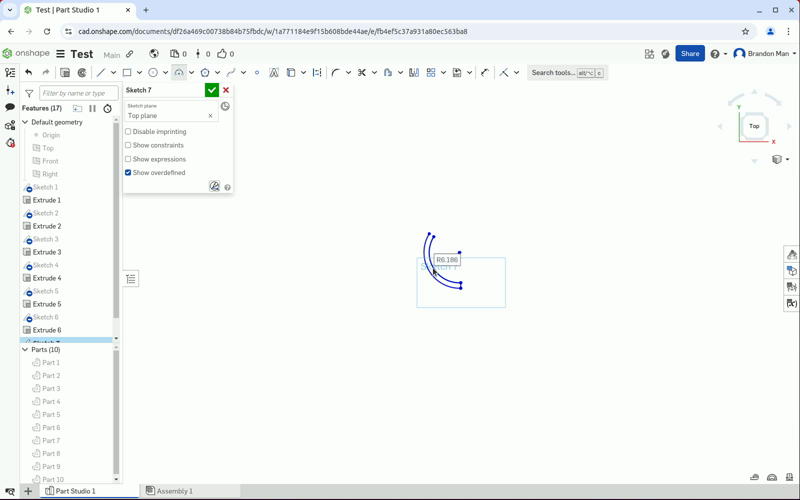
key(l)
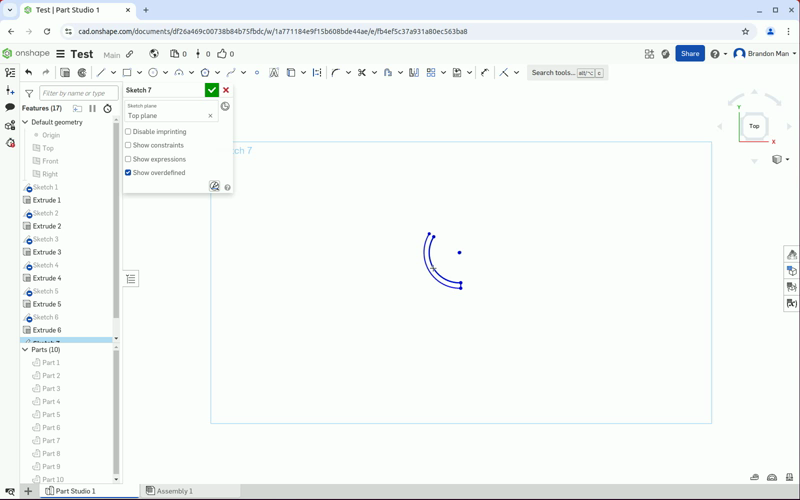
mouse_move(433, 236)
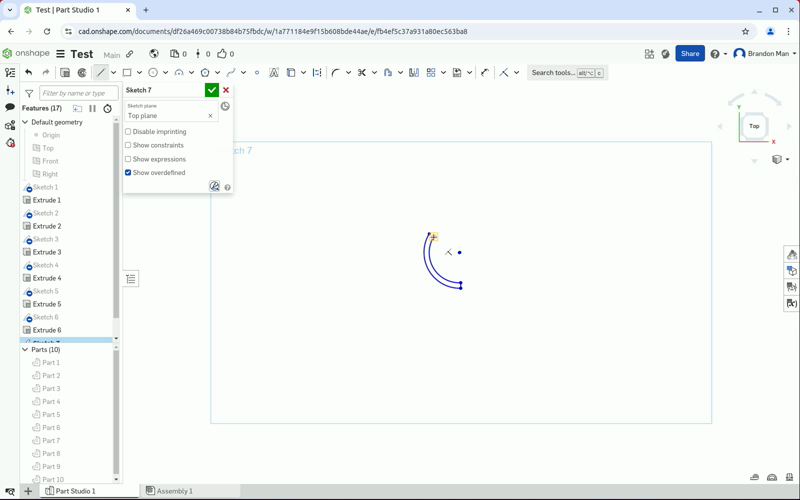
click(433, 236)
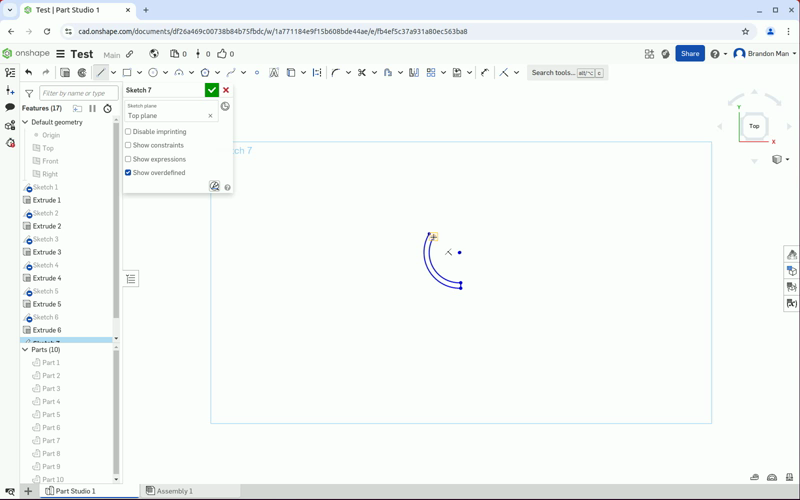
mouse_move(463, 236)
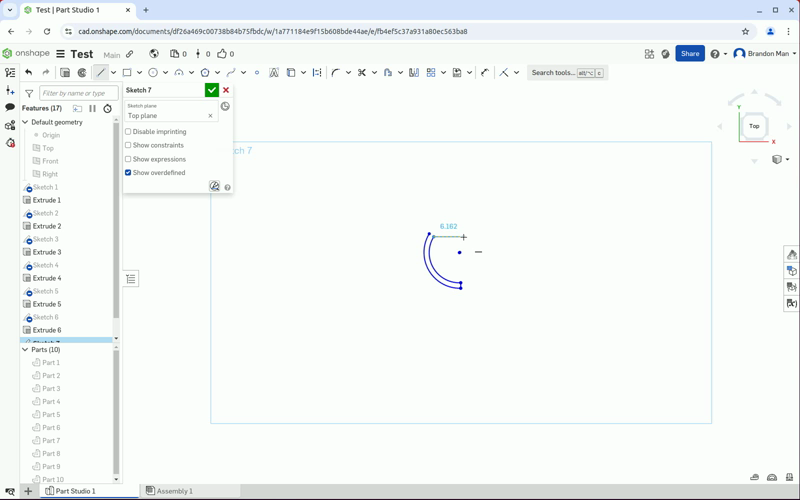
key_down(shift)
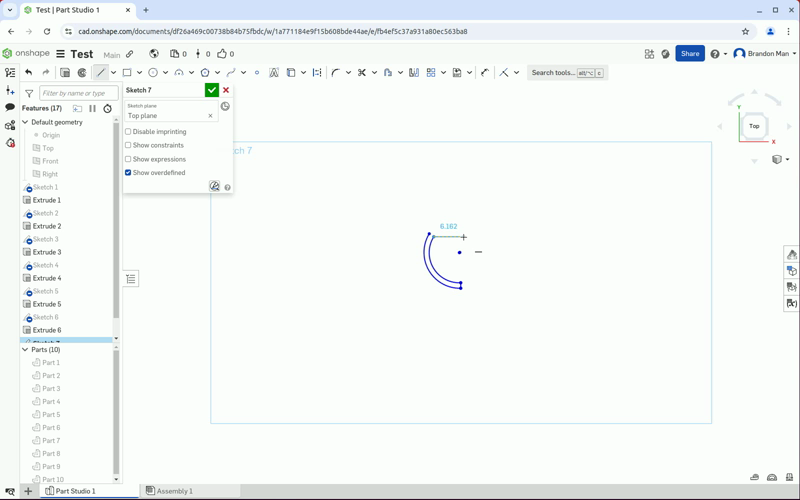
mouse_move(429, 233)
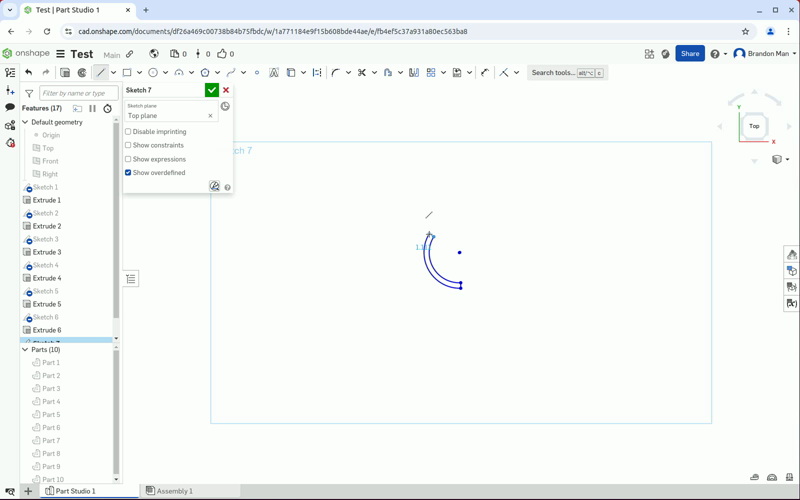
scroll(6)
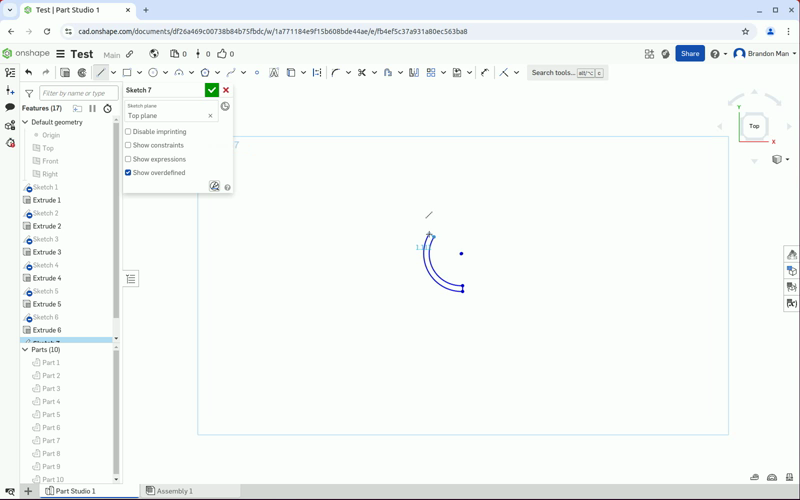
scroll(6)
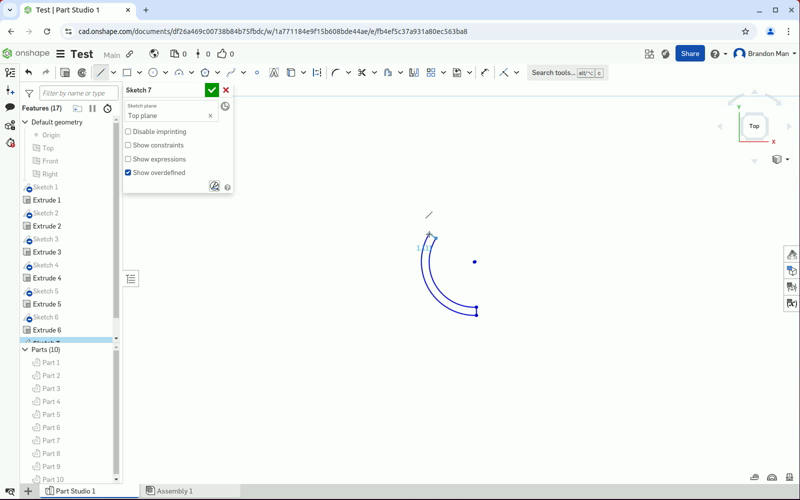
scroll(6)
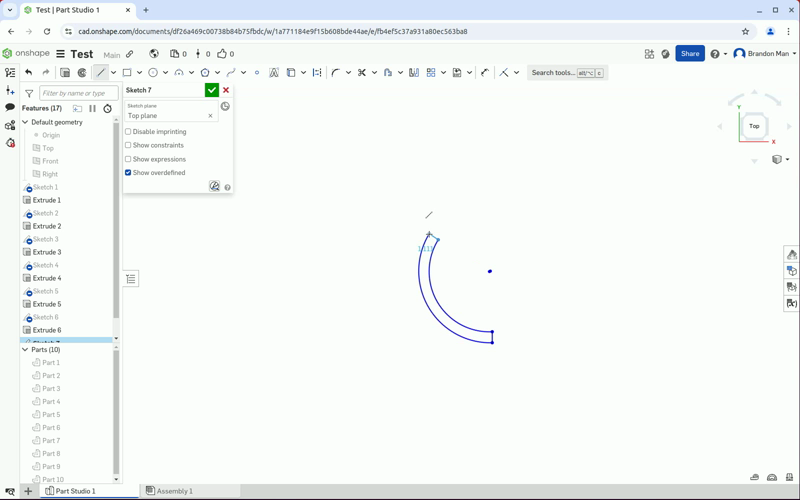
scroll(6)
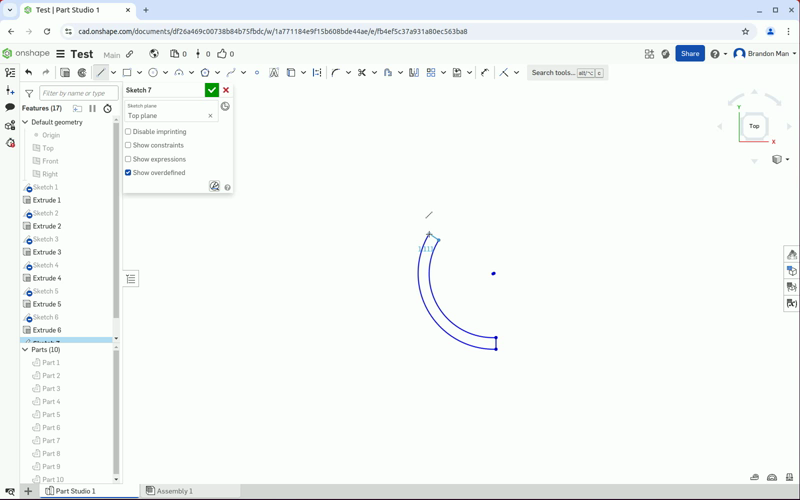
scroll(6)
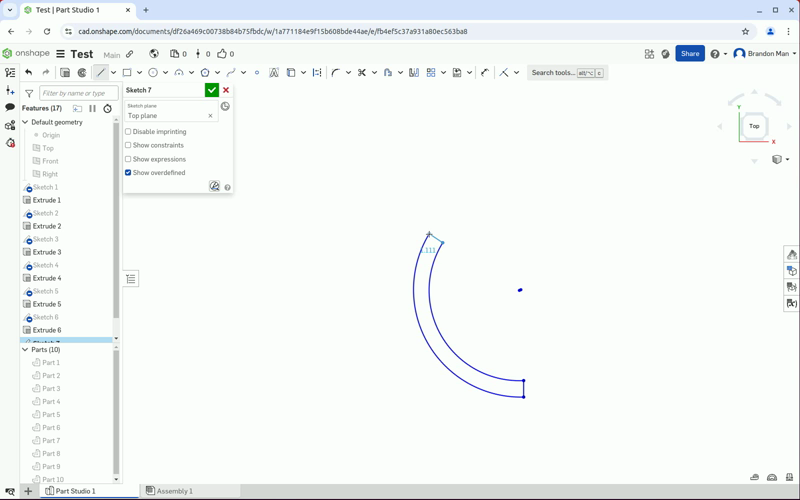
scroll(6)
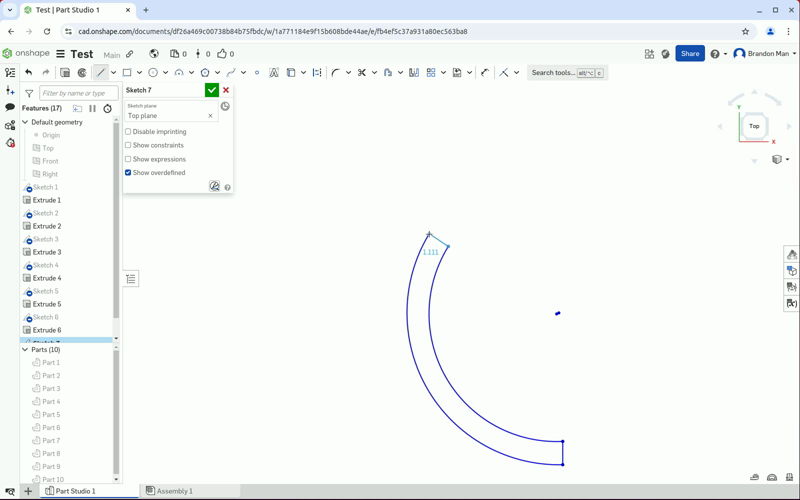
scroll(6)
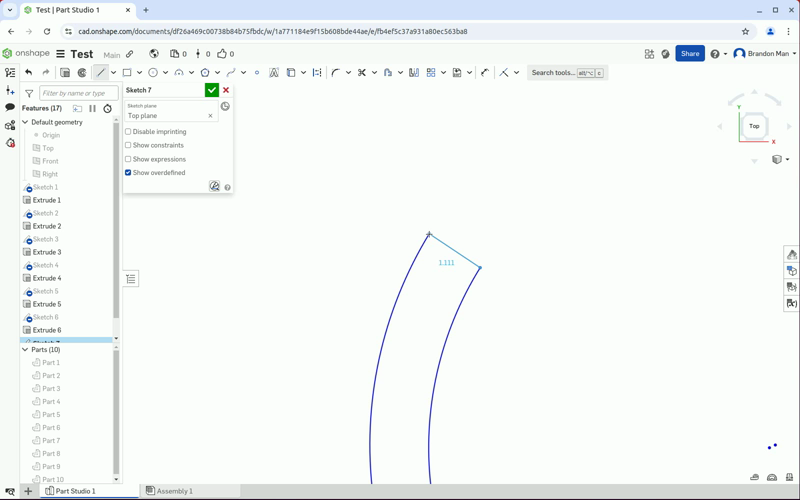
key_up(shift)
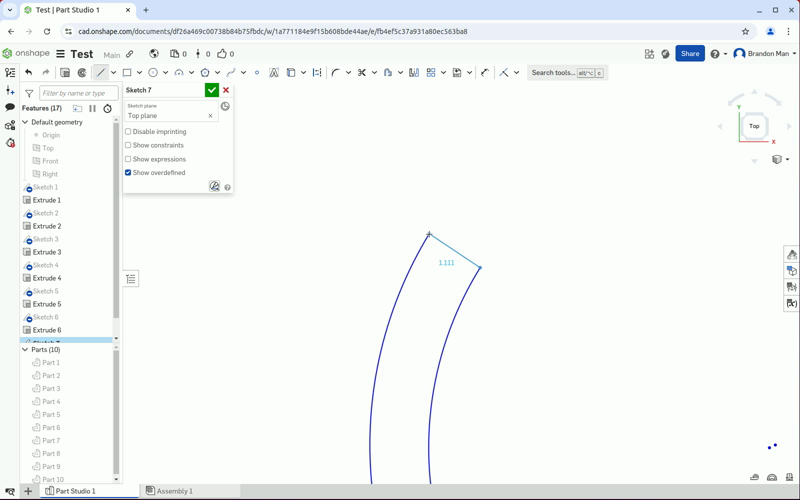
click(429, 233)
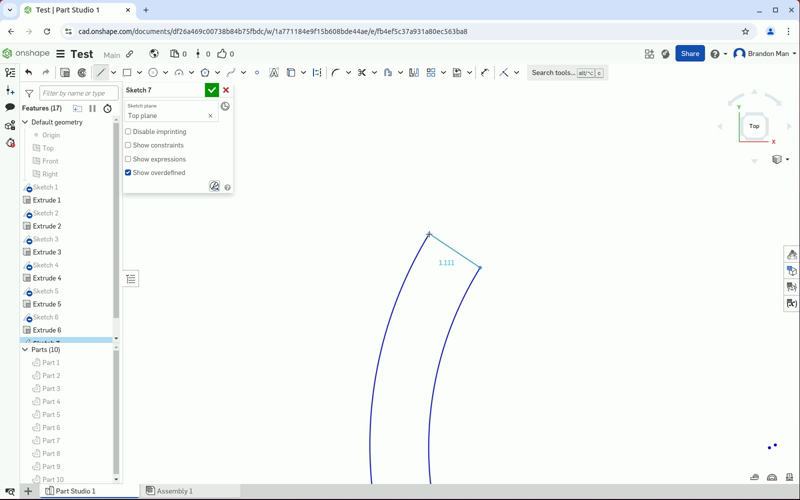
scroll(-6)
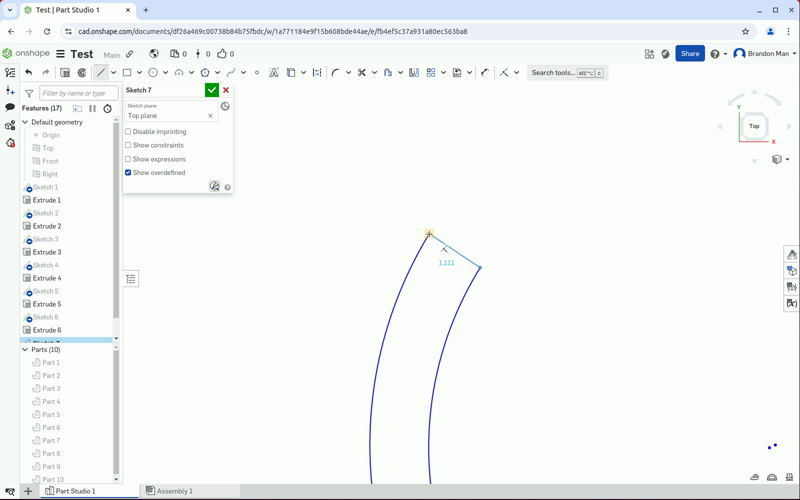
scroll(-6)
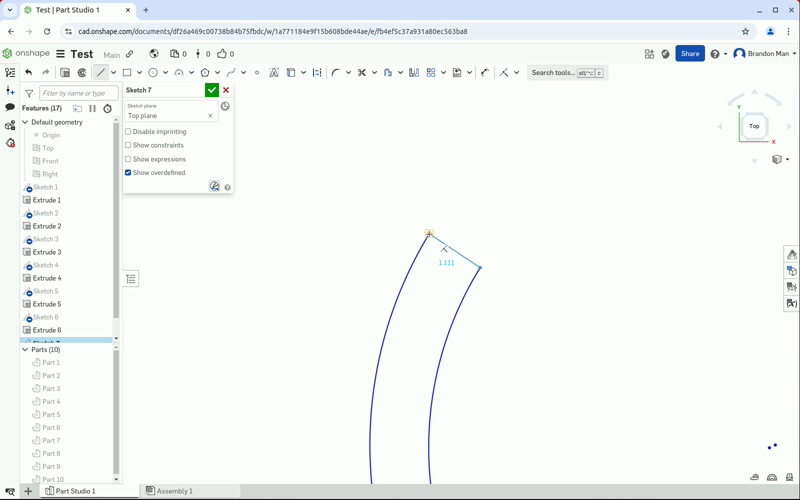
scroll(-6)
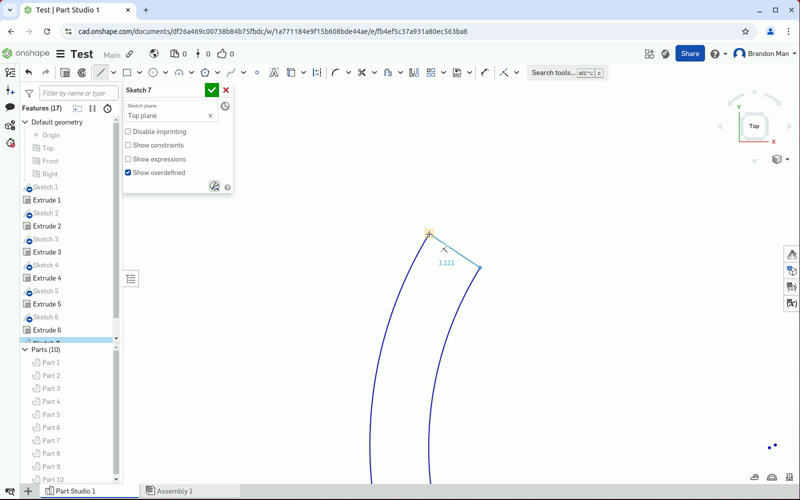
scroll(-6)
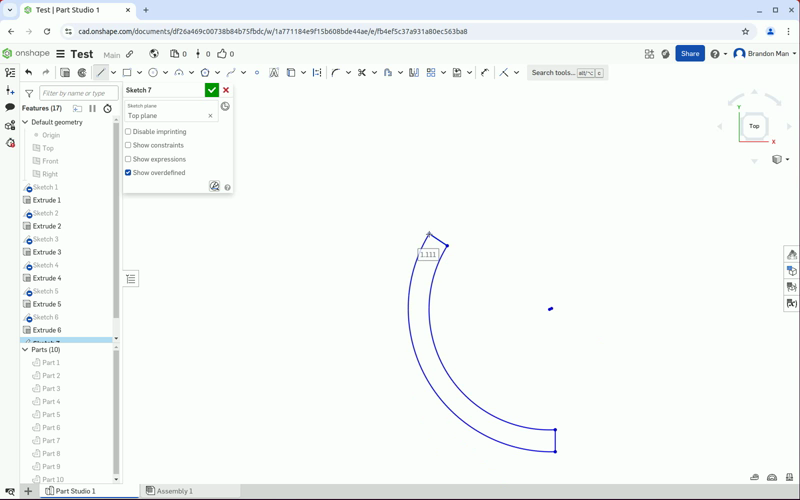
scroll(-6)
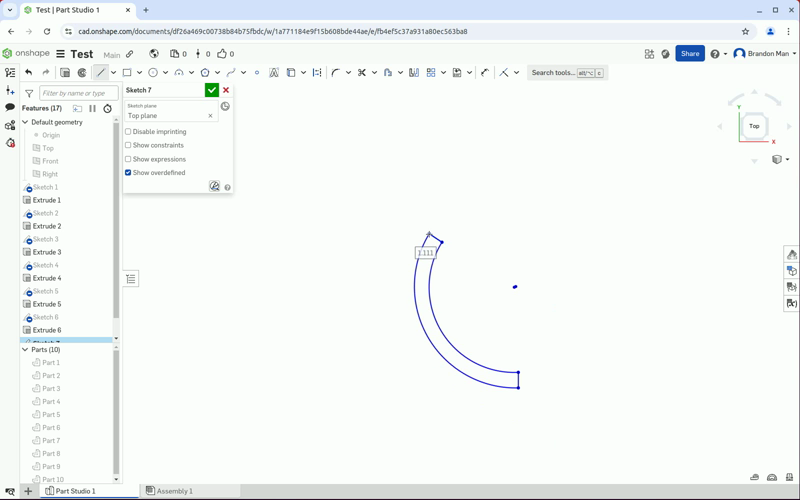
scroll(-6)
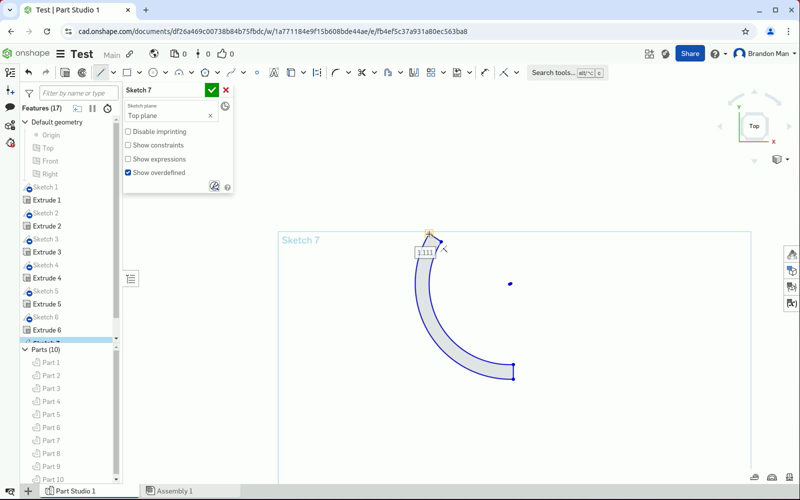
scroll(-6)
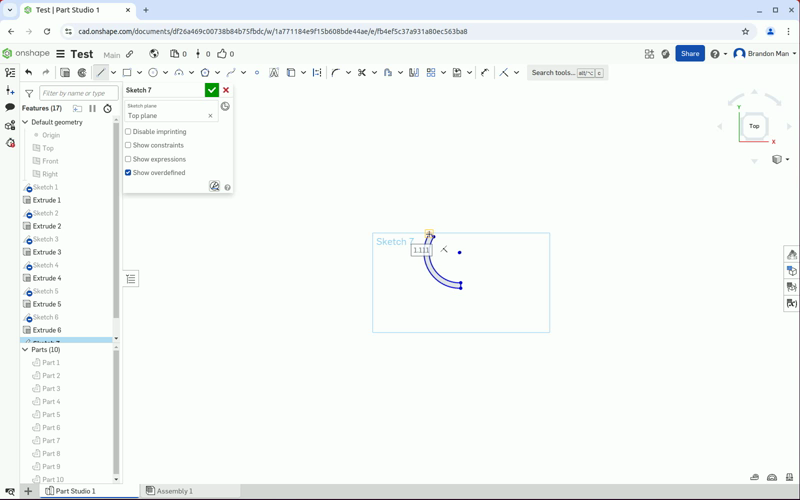
key(esc)
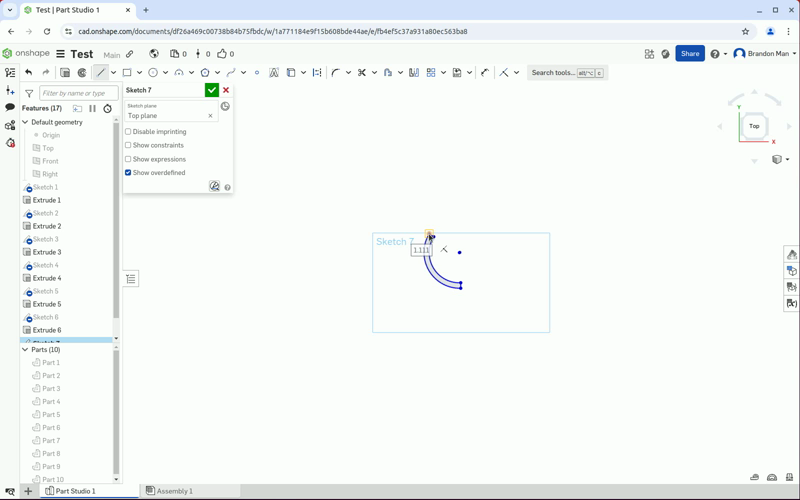
mouse_move(441, 278)
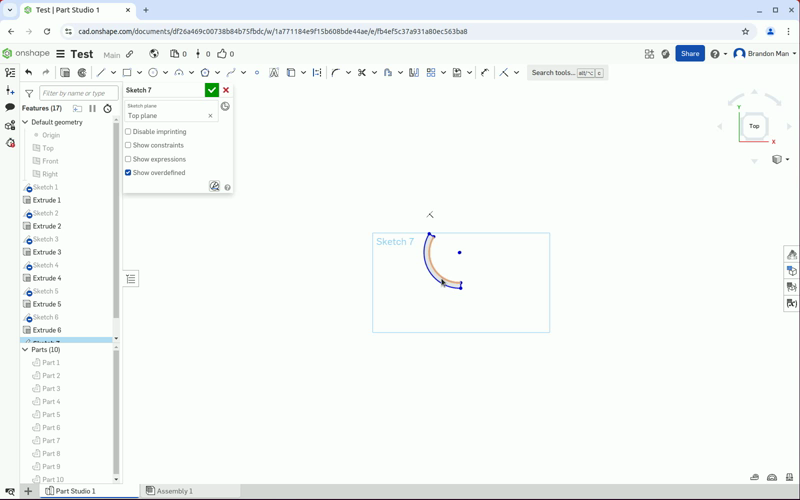
scroll(6)
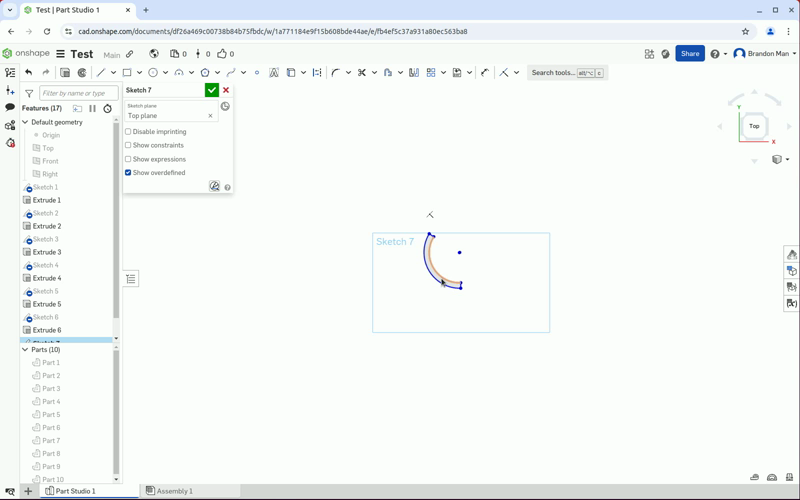
scroll(6)
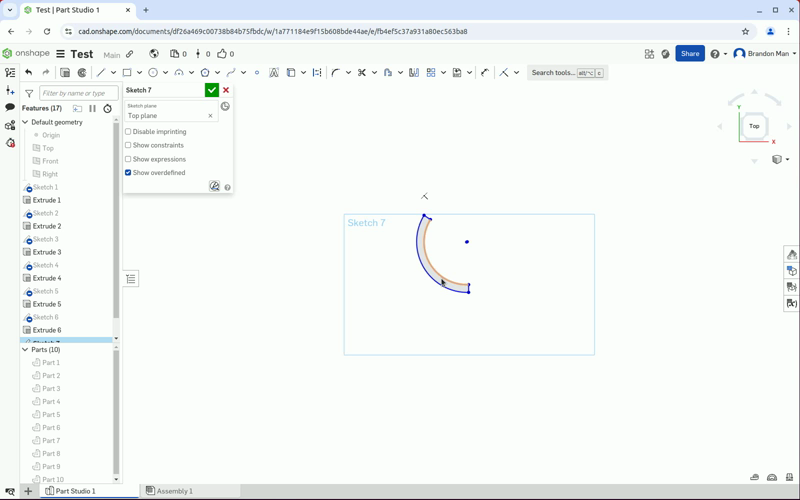
scroll(6)
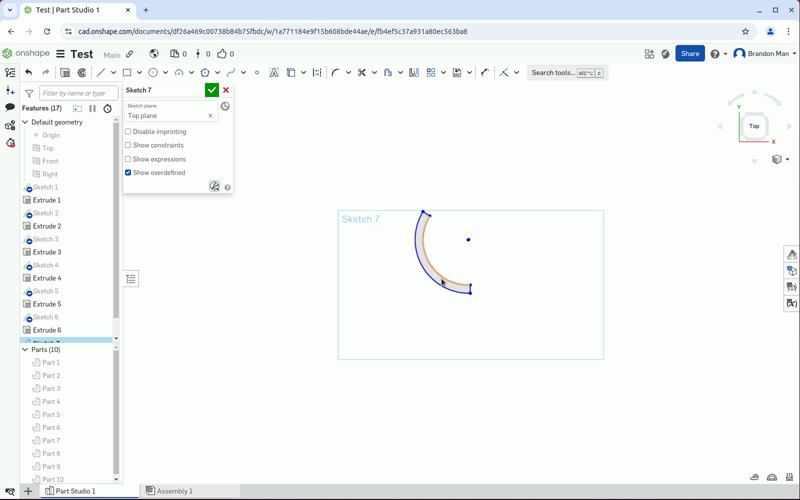
scroll(6)
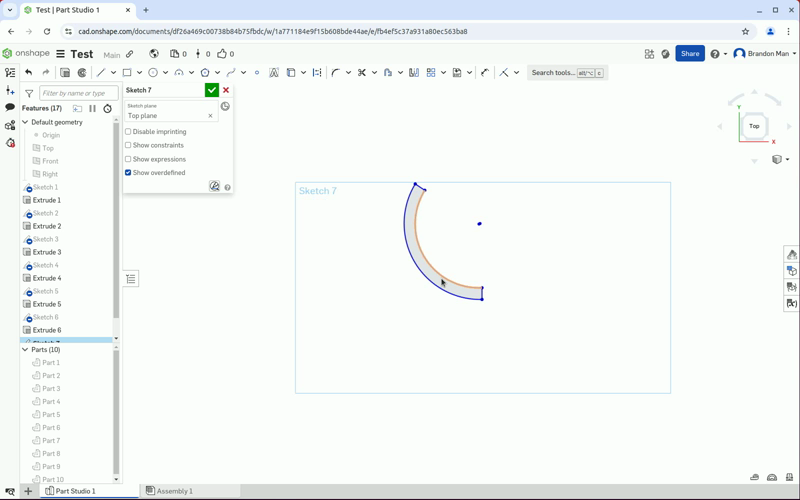
scroll(6)
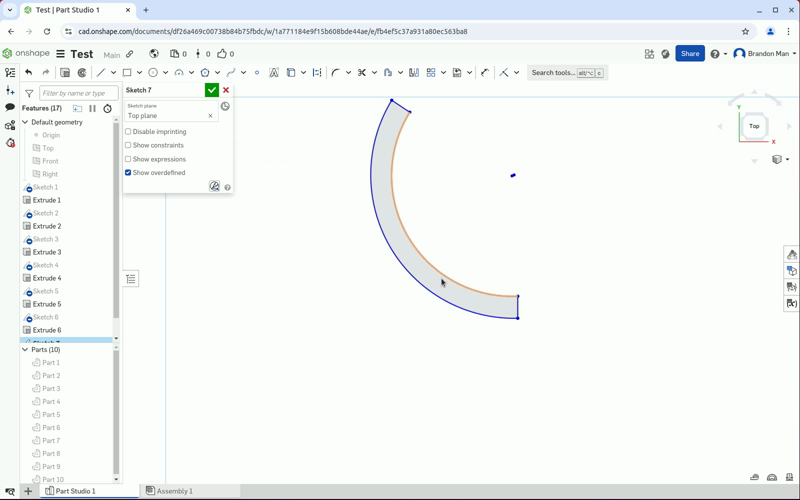
scroll(6)
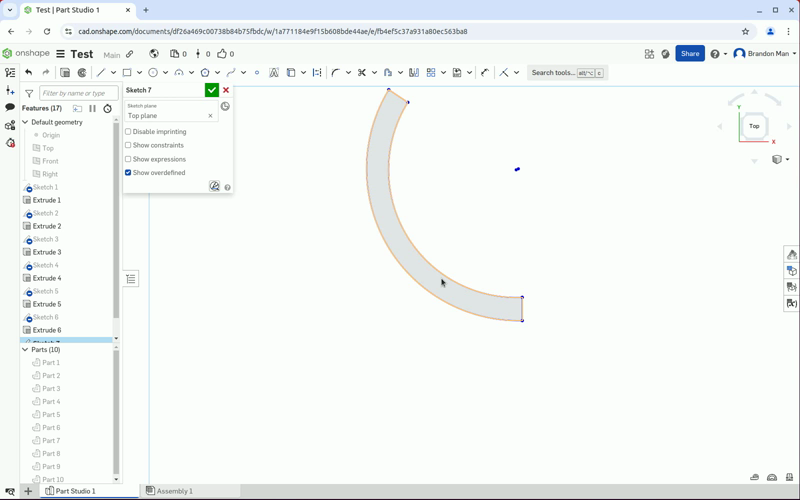
scroll(6)
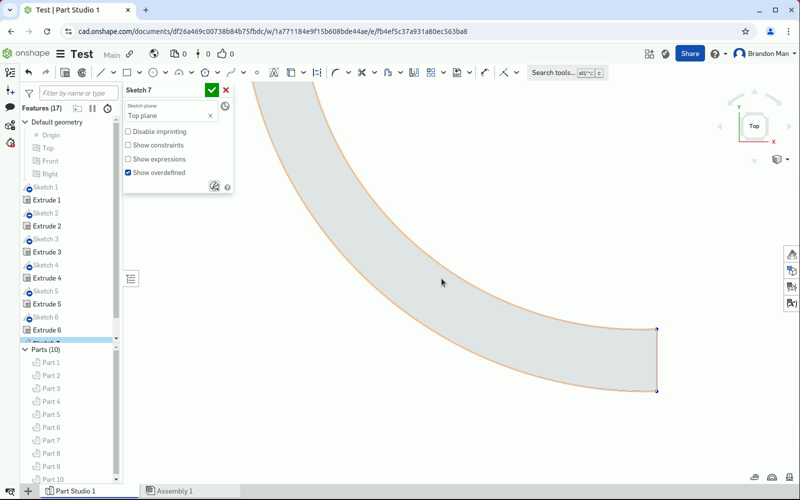
click(441, 278)
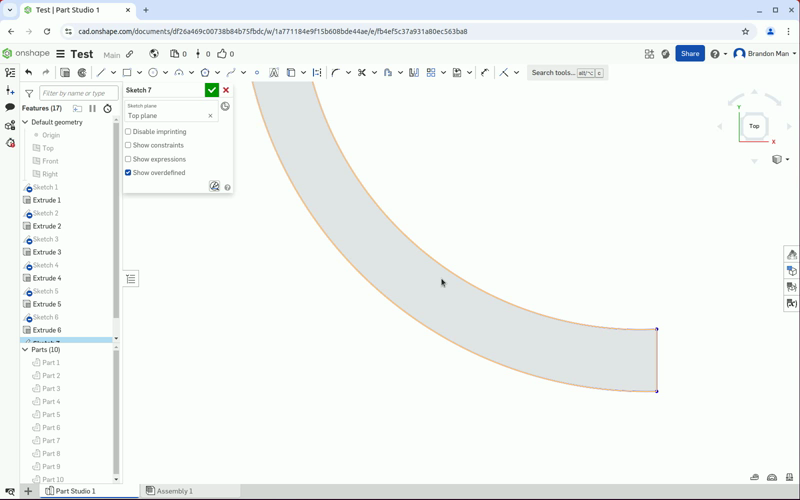
scroll(-6)
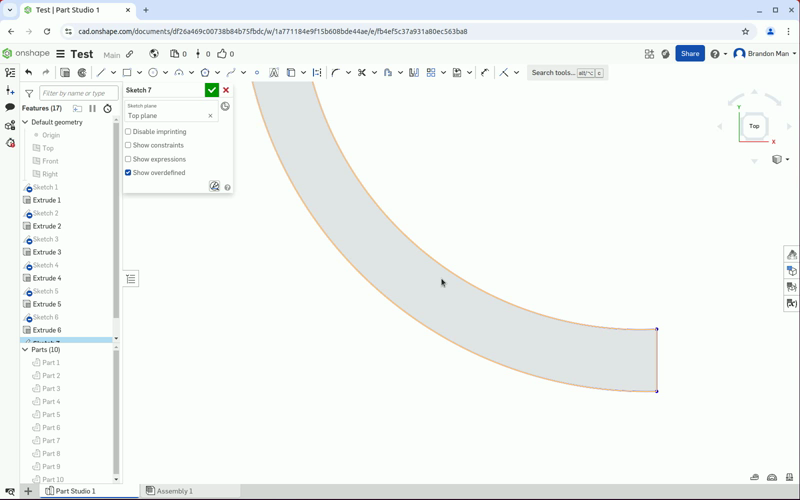
scroll(-6)
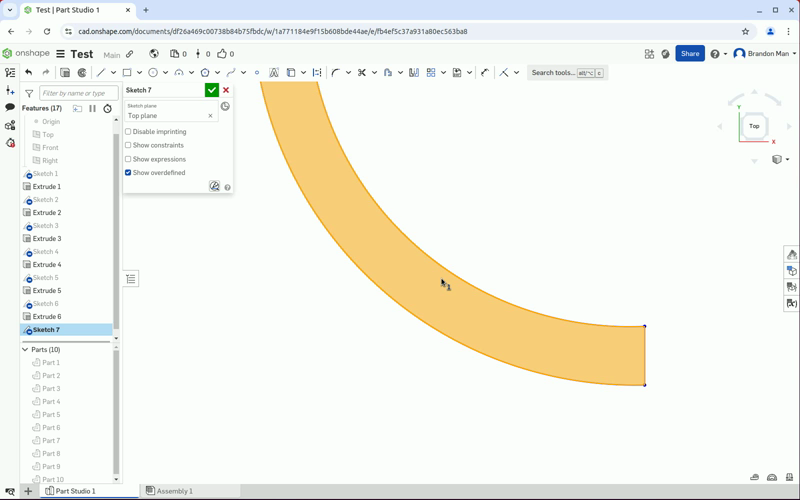
scroll(-6)
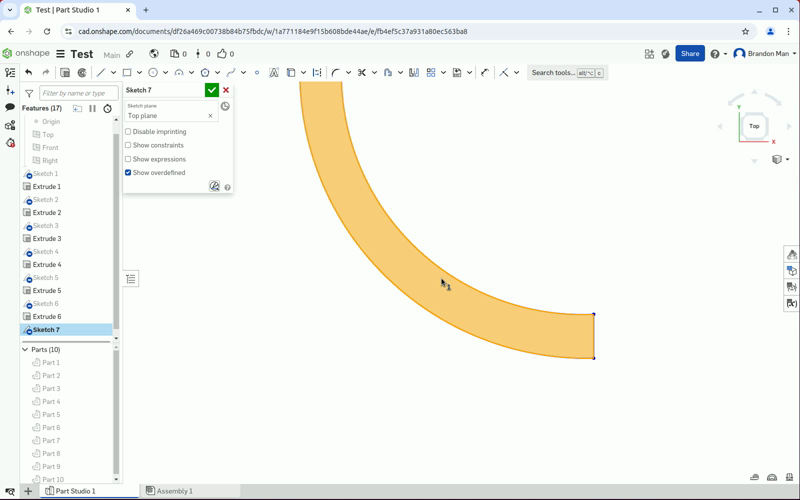
scroll(-6)
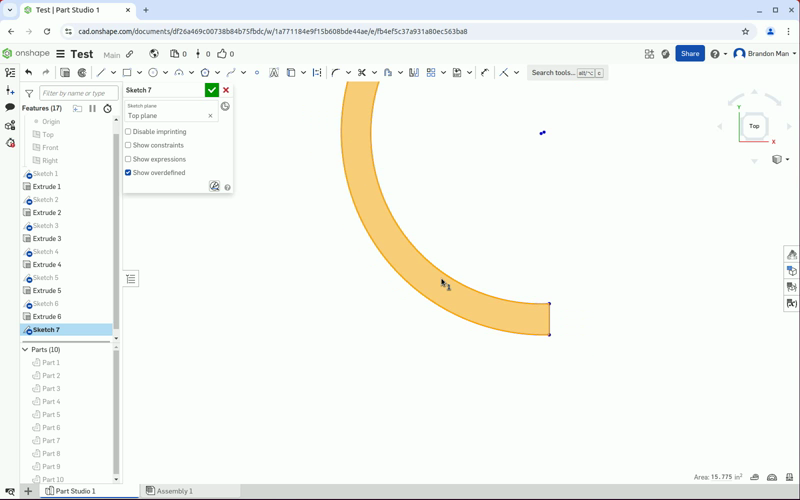
scroll(-6)
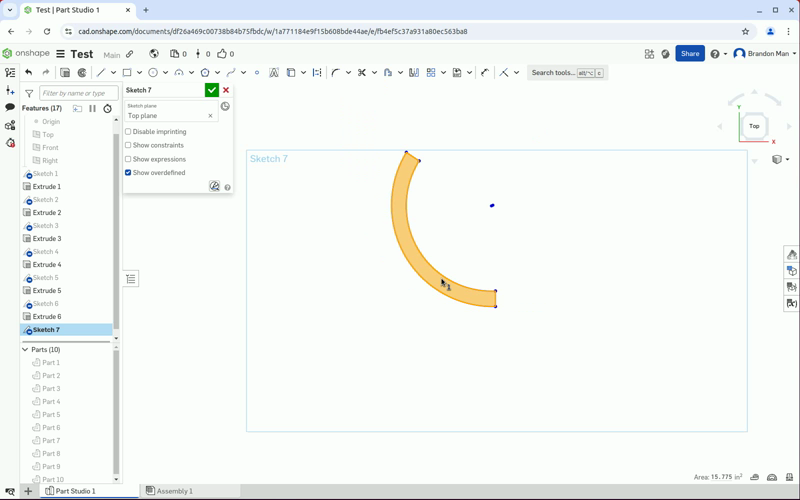
scroll(-6)
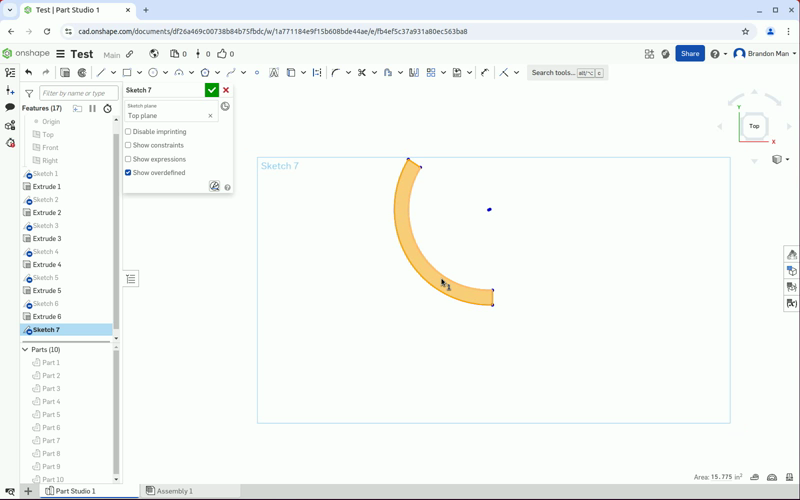
scroll(-6)
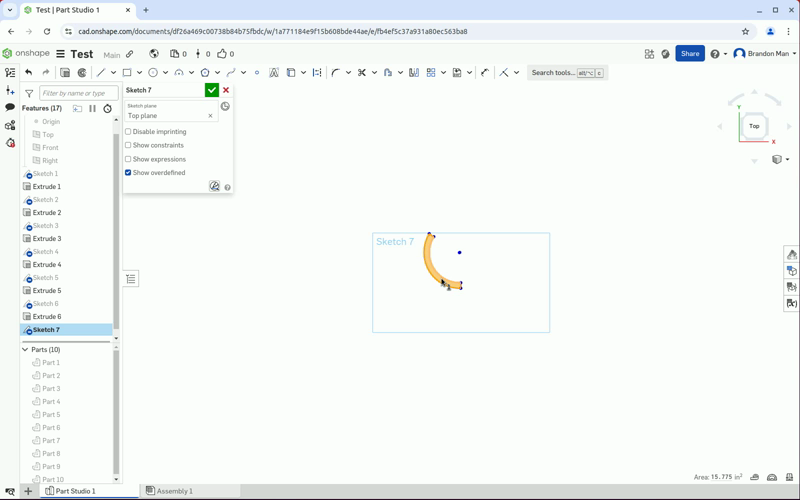
mouse_move(69, 352)
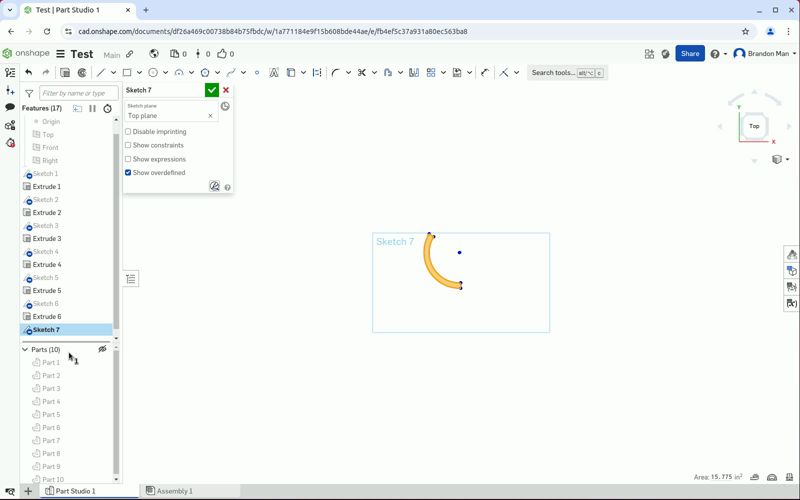
key(shift+y)
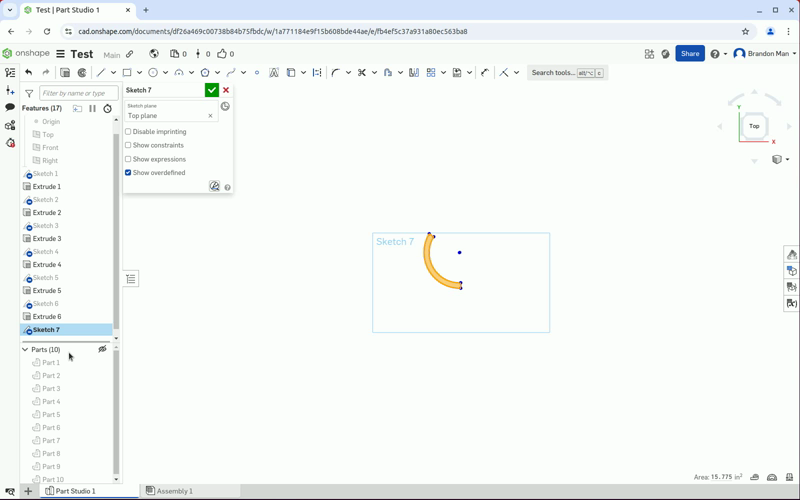
key(shift+e)
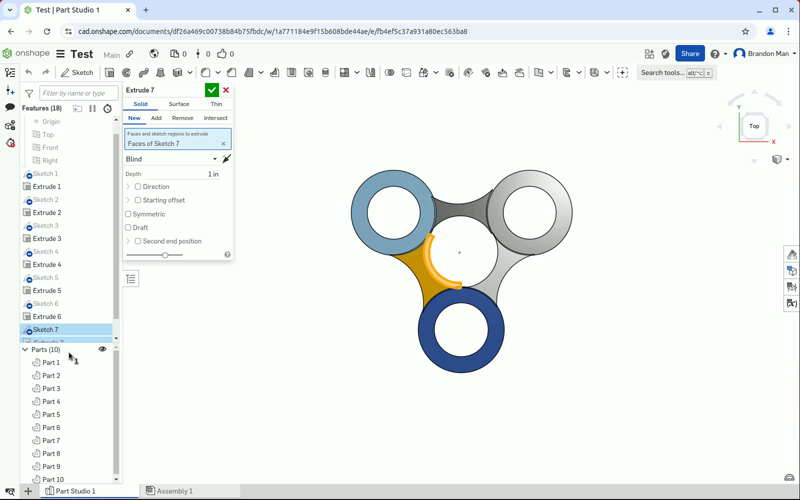
mouse_move(143, 106)
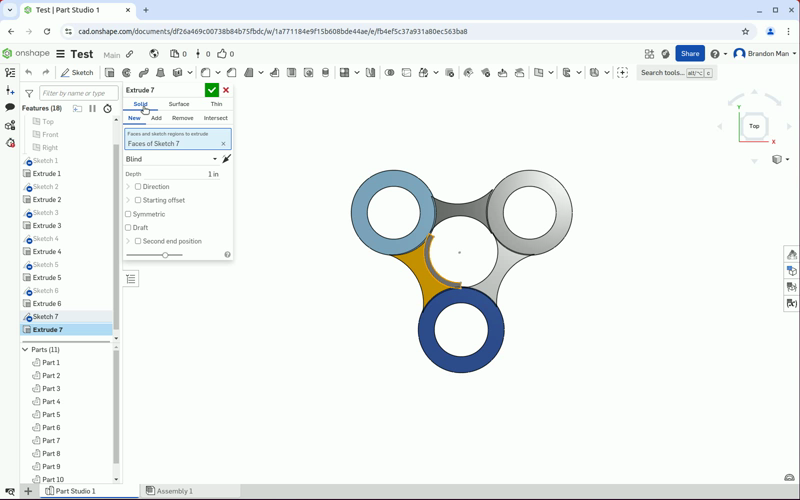
click(143, 106)
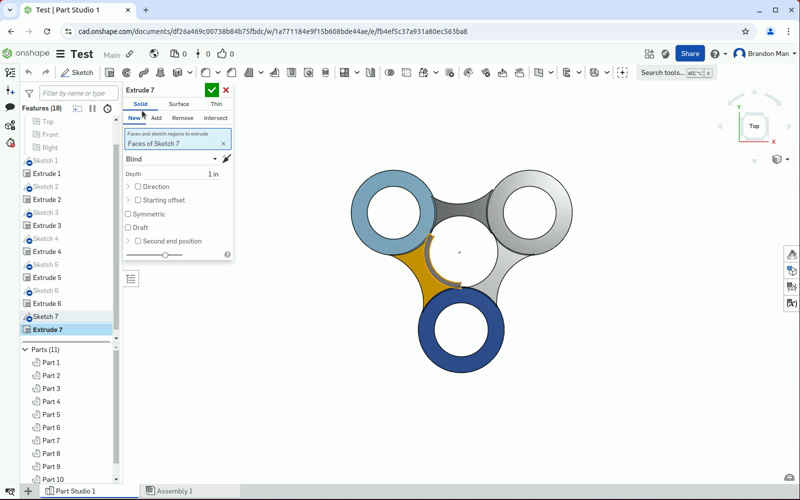
mouse_move(137, 120)
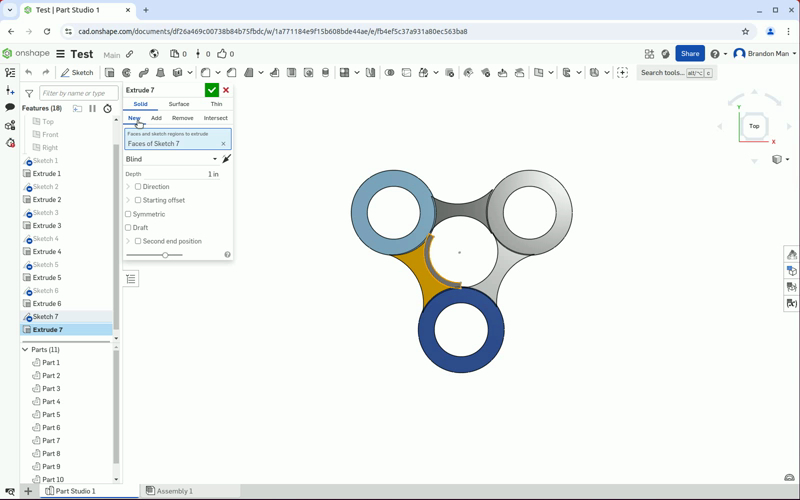
click(137, 120)
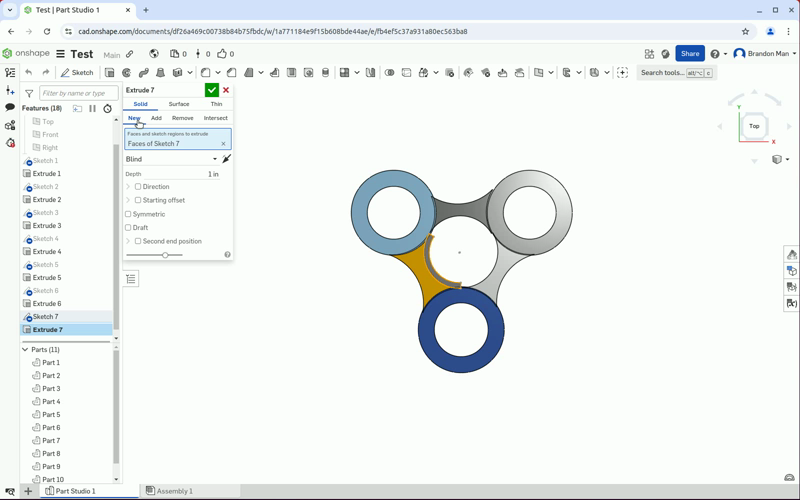
key(tab, 4)
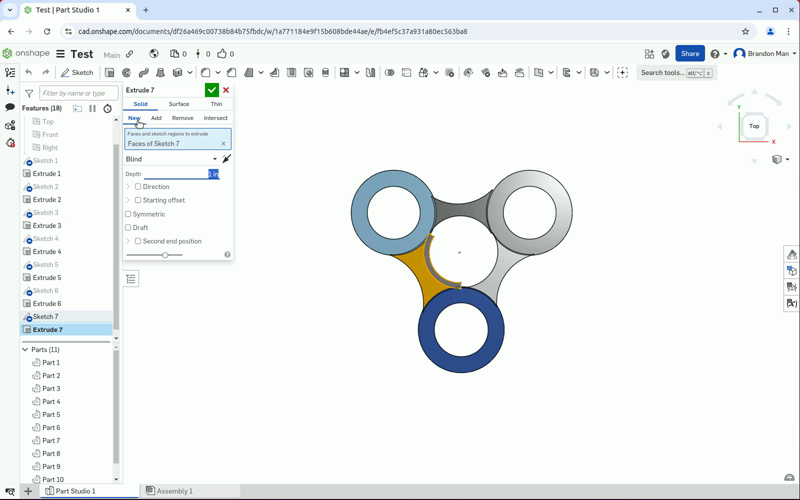
text(3.129)
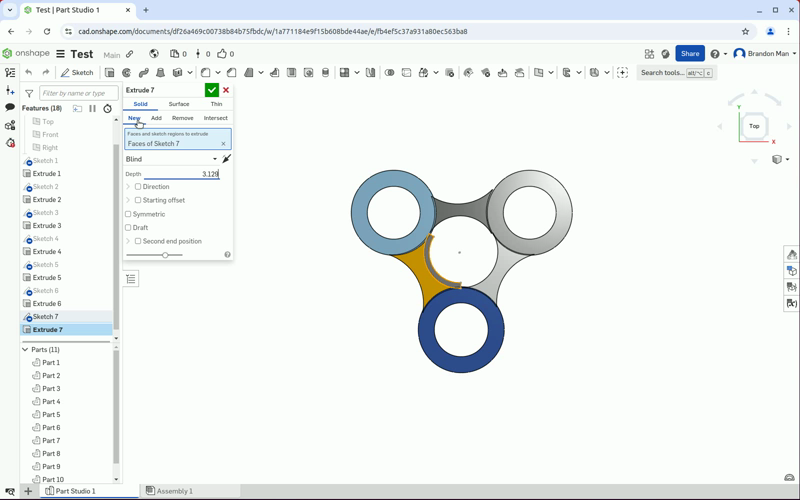
key(enter)
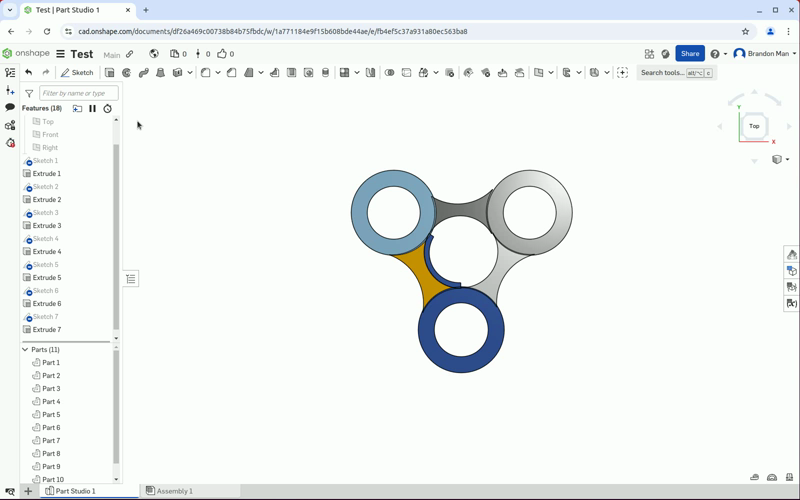
key(shift+h)
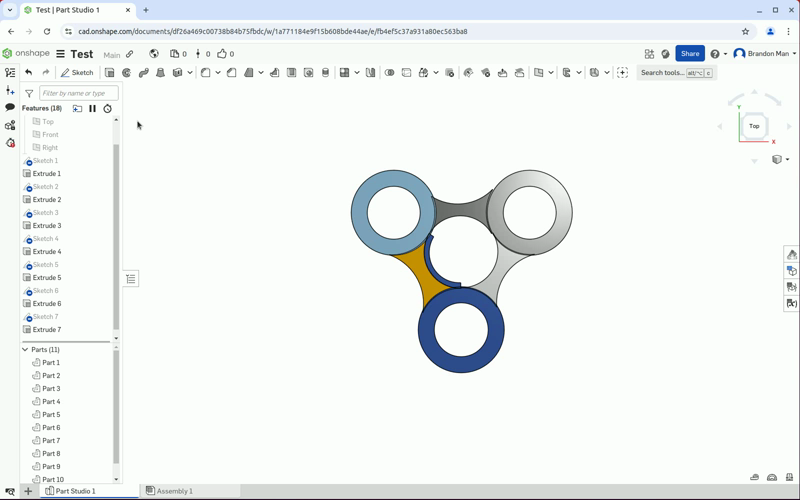
key(shift+h)
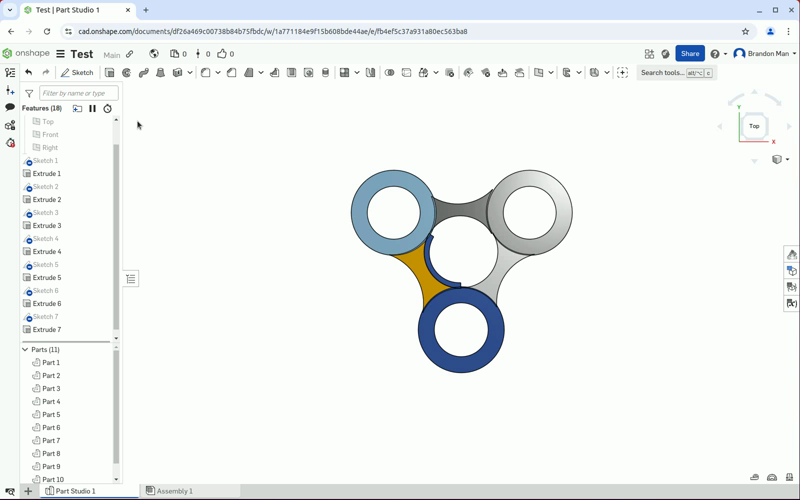
mouse_move(69, 163)
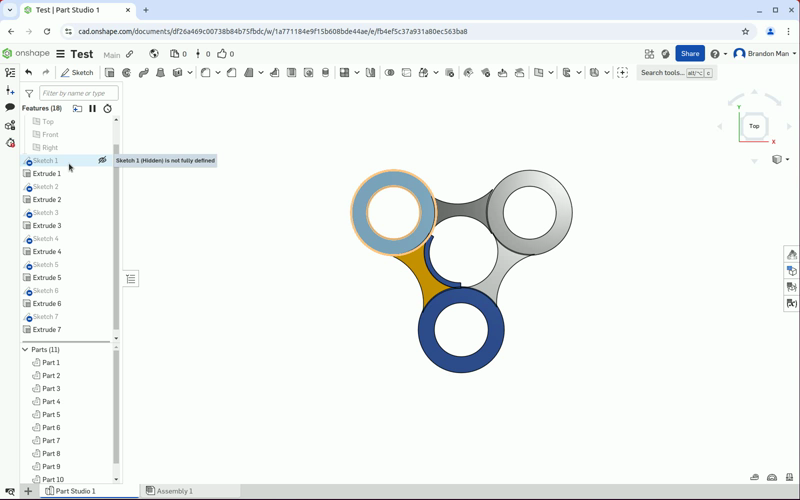
click(69, 163)
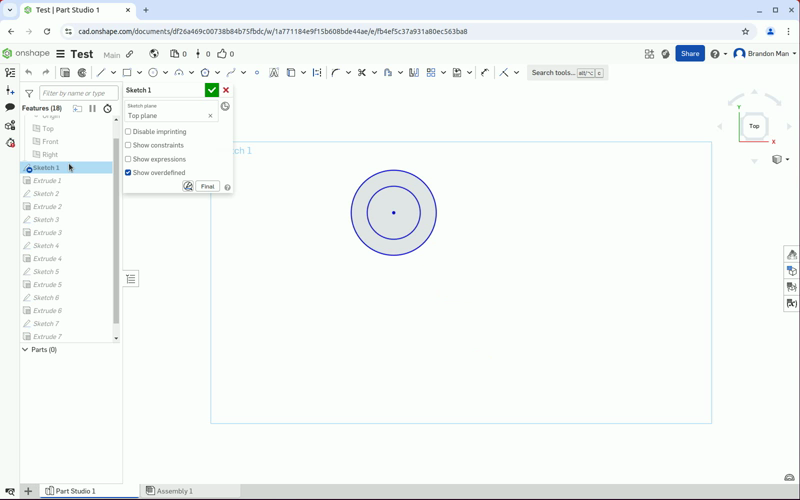
mouse_move(229, 92)
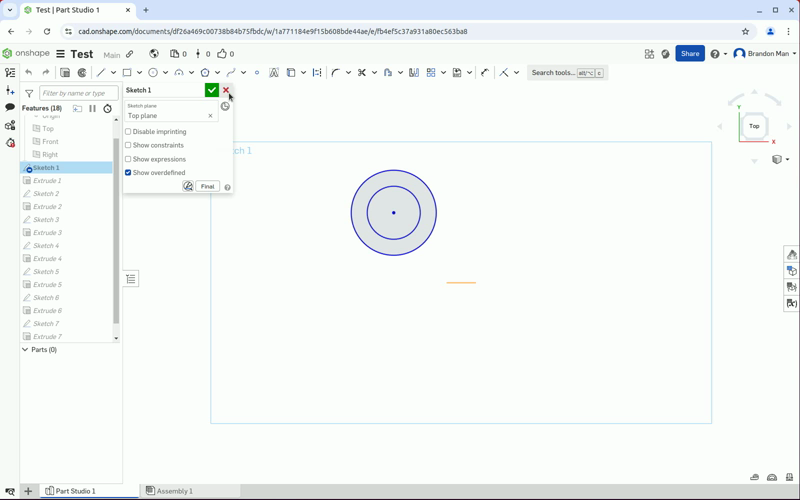
click(229, 92)
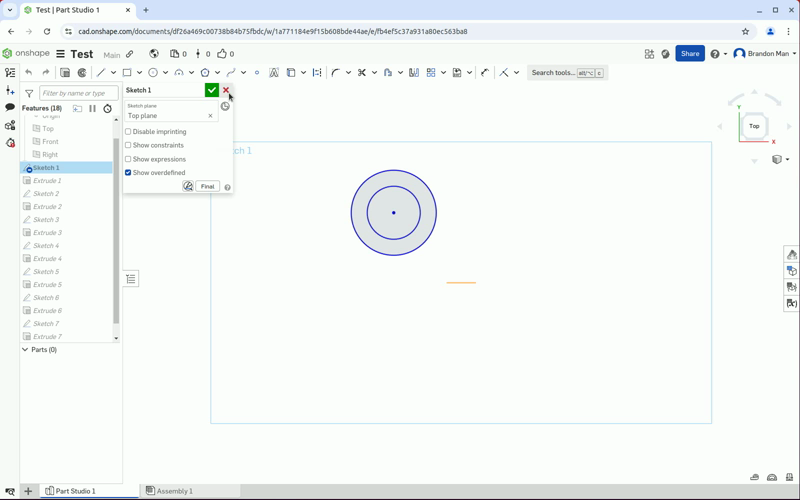
key(shift+s)
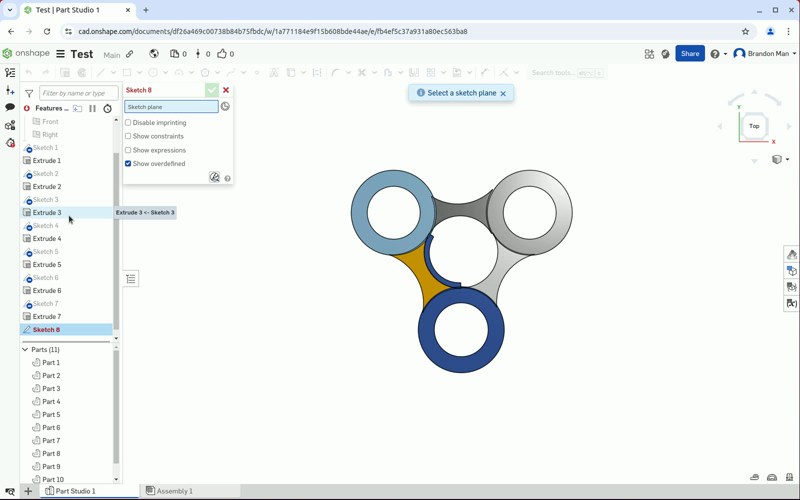
scroll(3)
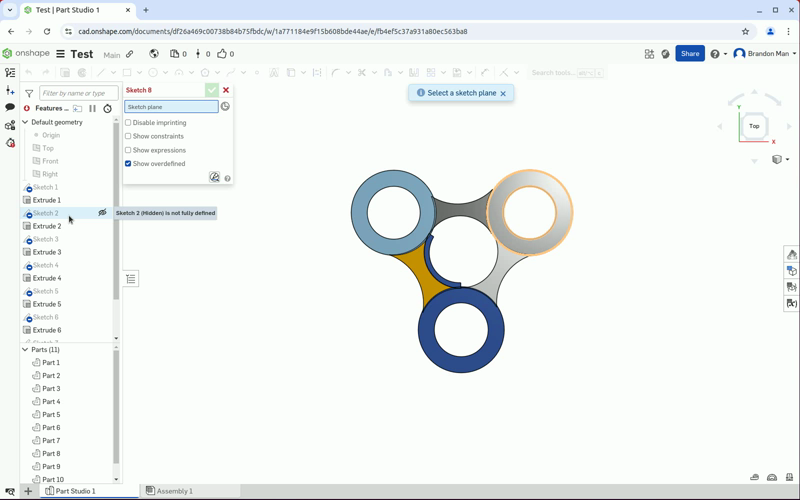
mouse_move(69, 150)
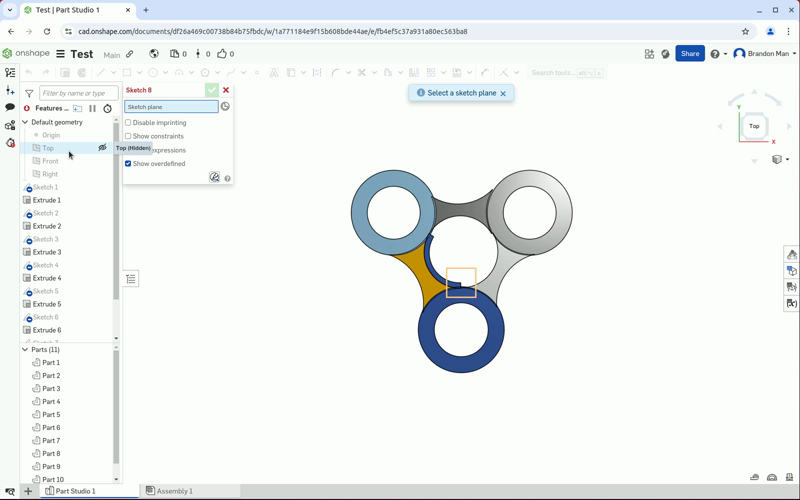
click(69, 150)
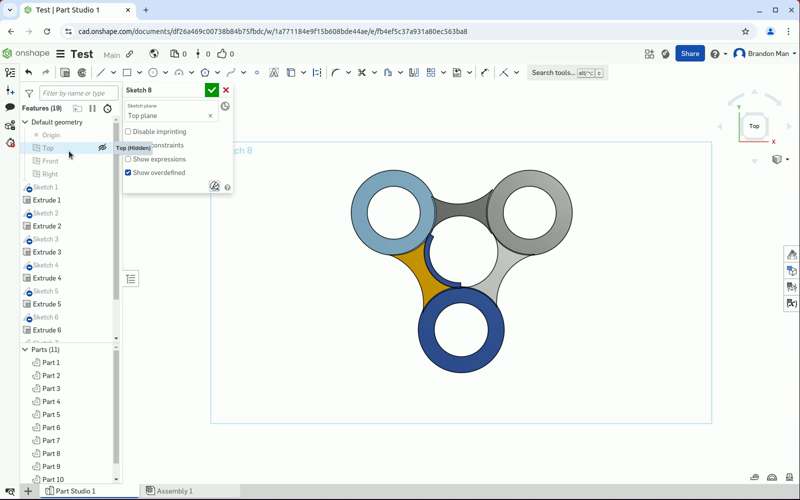
mouse_move(69, 352)
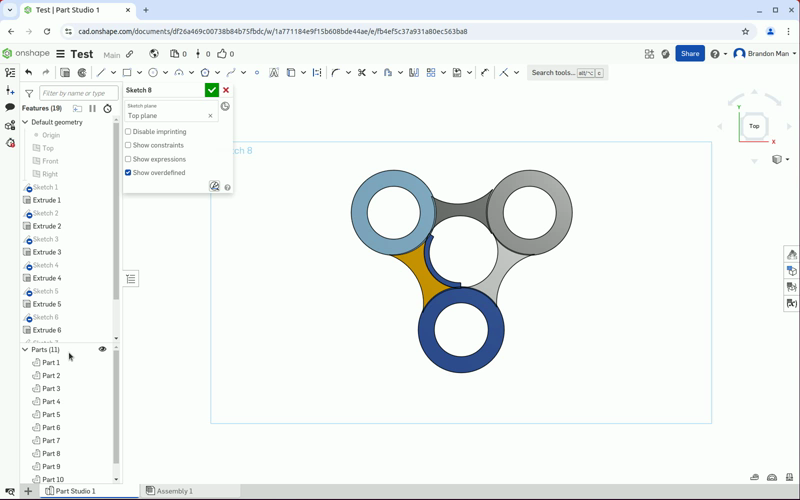
key(y)
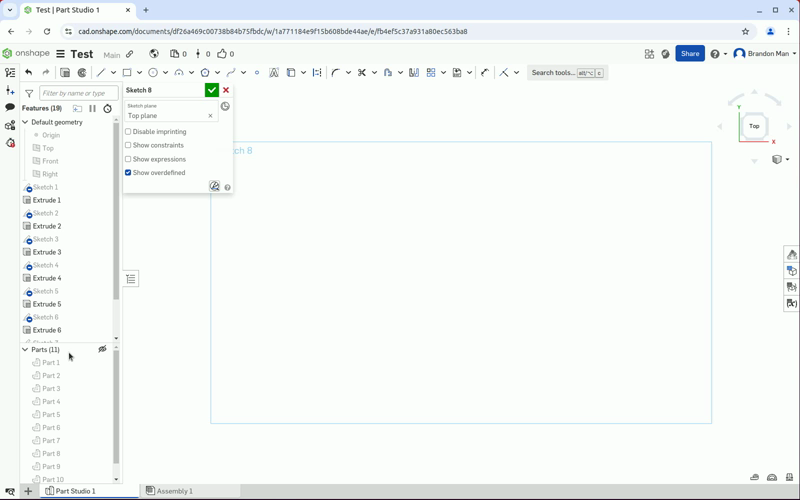
key(l)
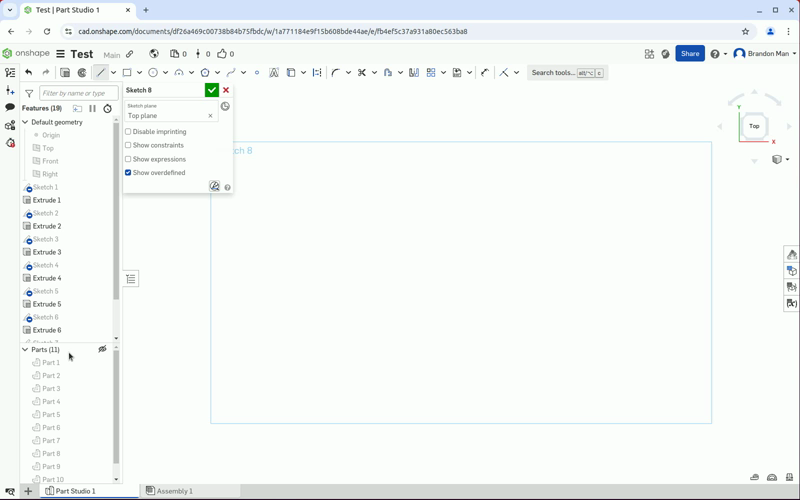
key_down(shift)
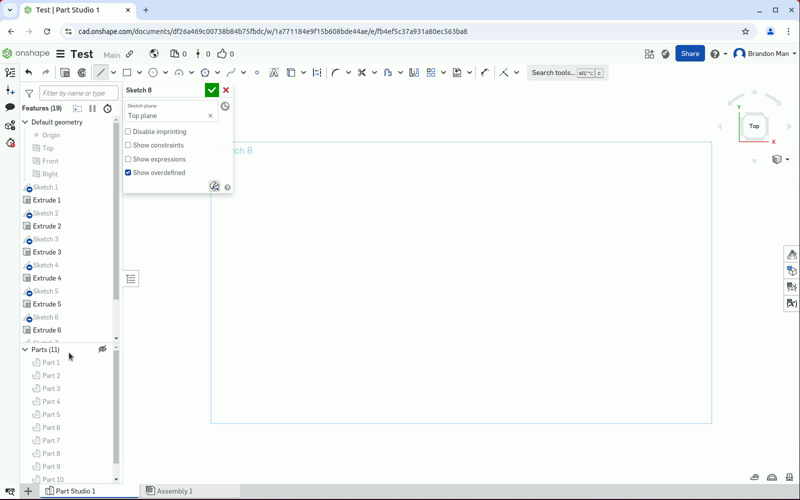
mouse_move(429, 233)
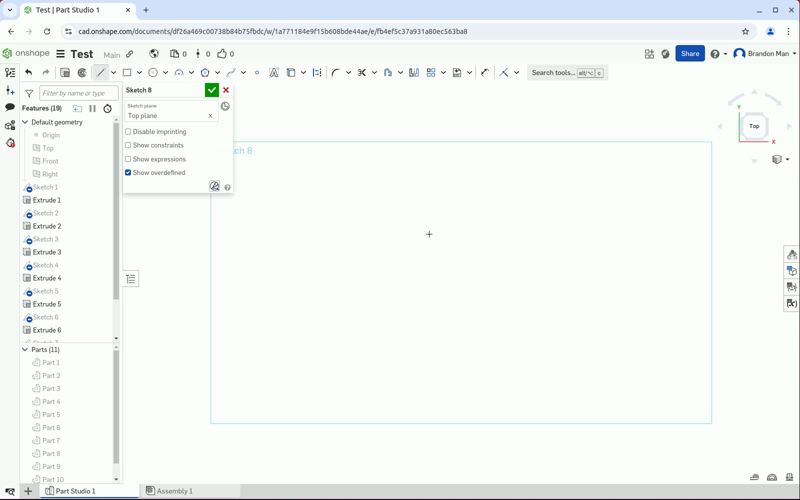
click(429, 233)
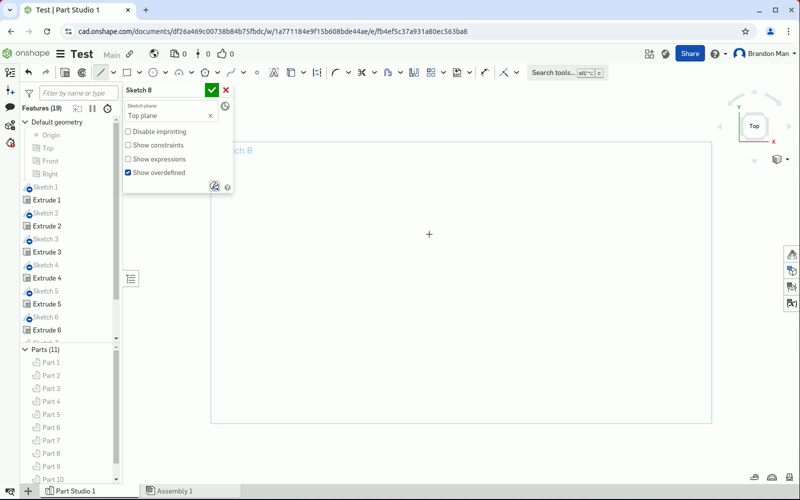
key_up(shift)
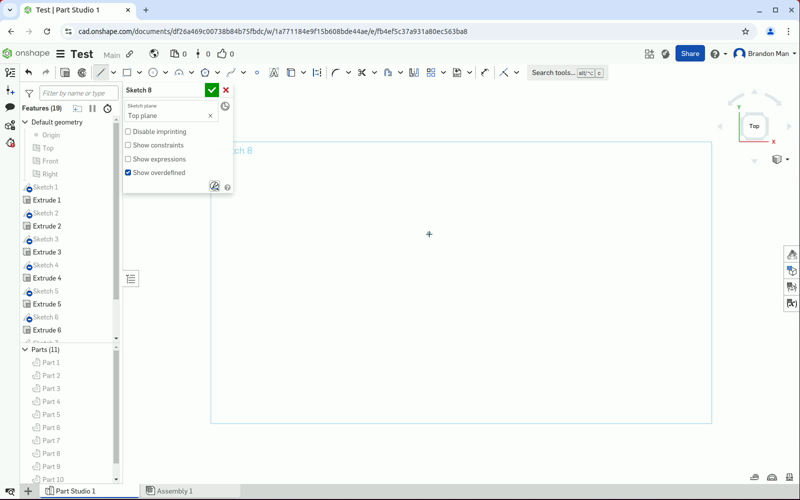
key_down(shift)
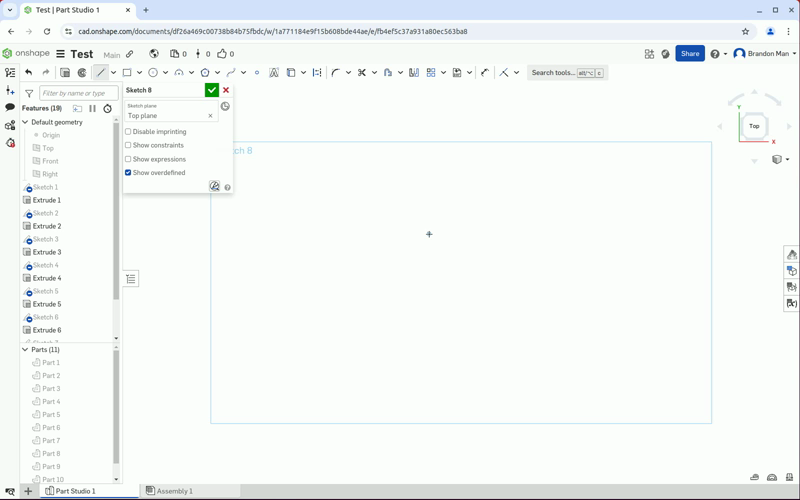
mouse_move(459, 233)
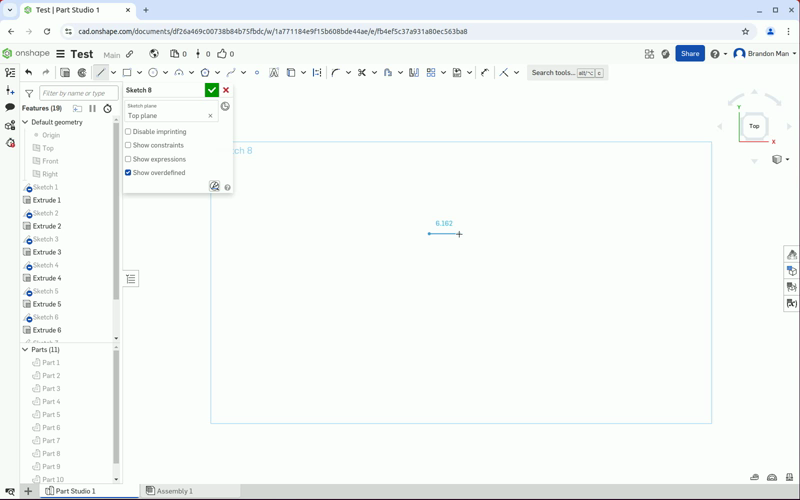
mouse_move(433, 236)
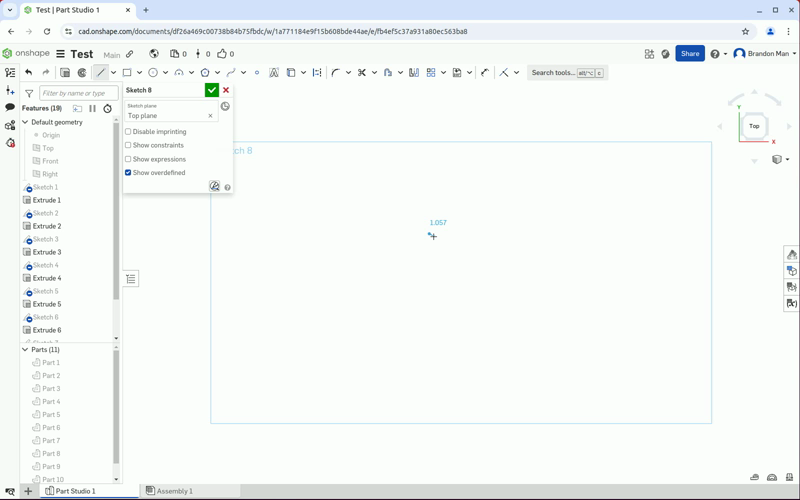
scroll(6)
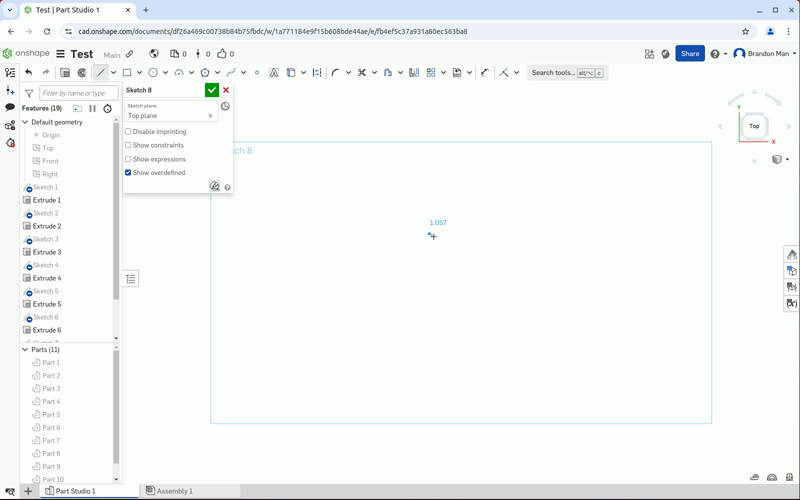
scroll(6)
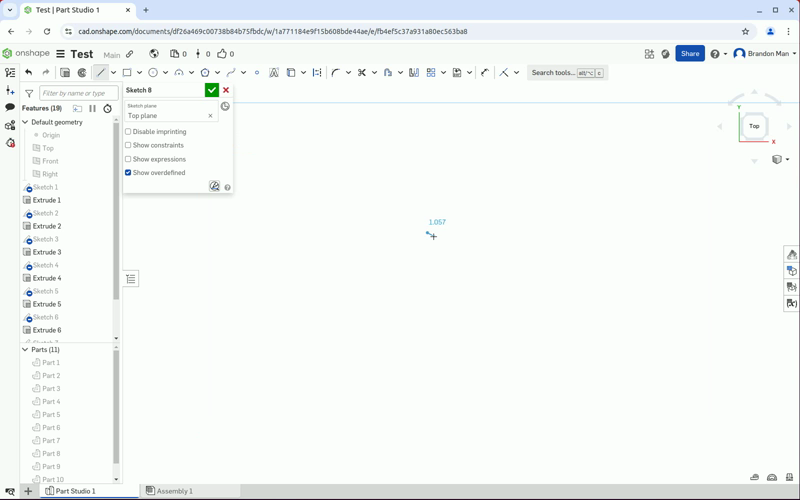
scroll(6)
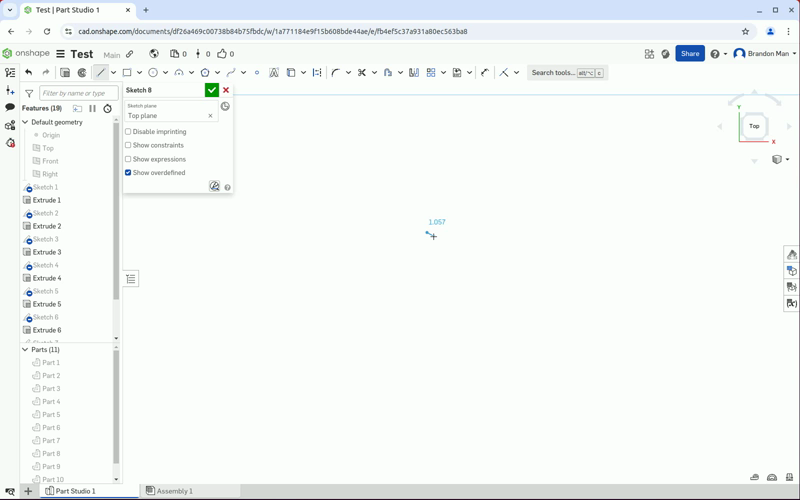
scroll(6)
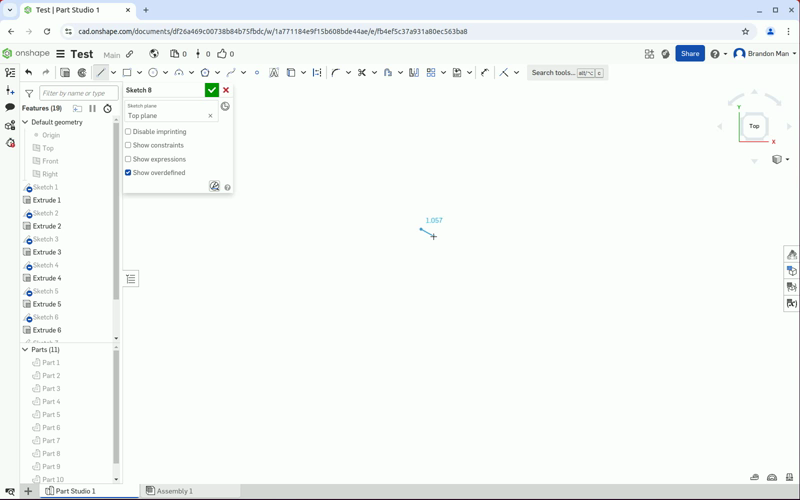
scroll(6)
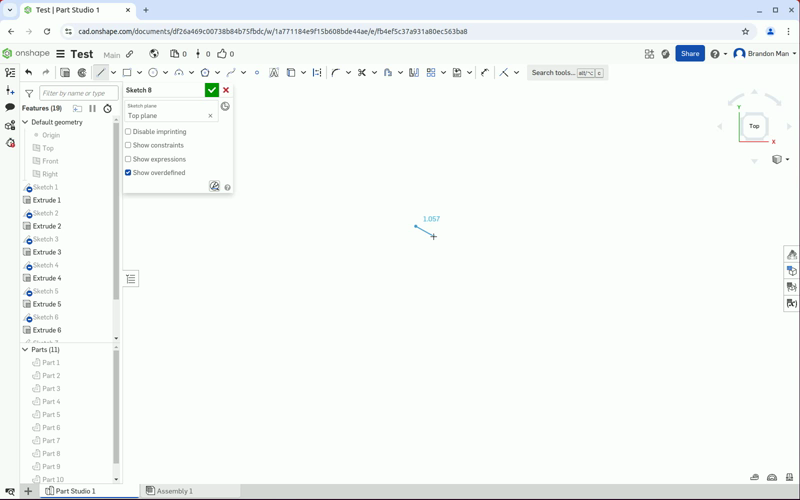
scroll(6)
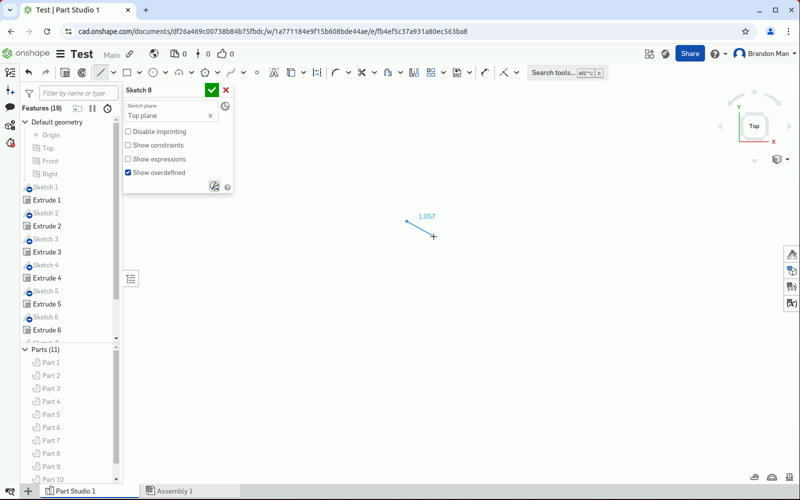
scroll(6)
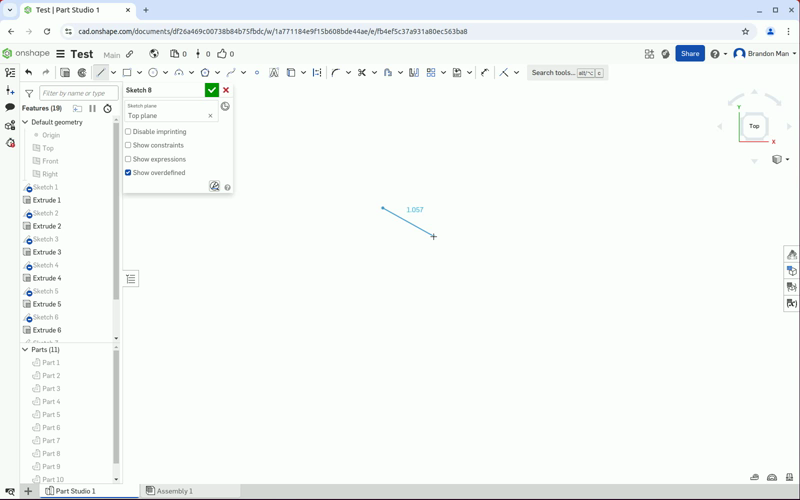
click(433, 236)
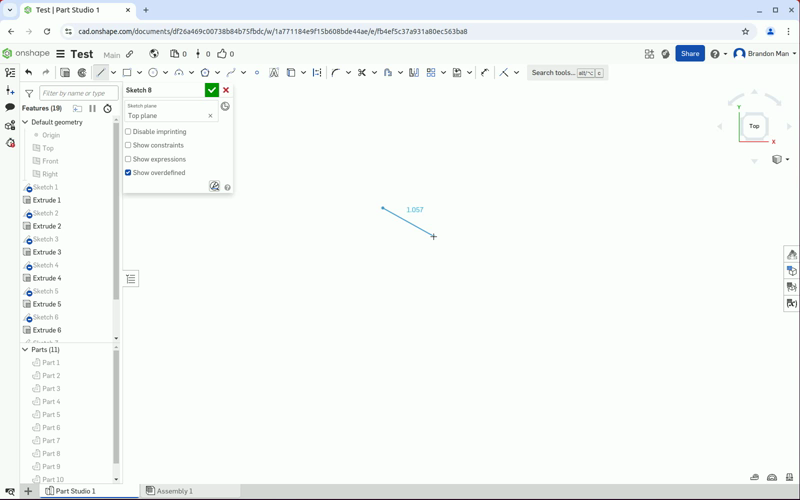
scroll(-6)
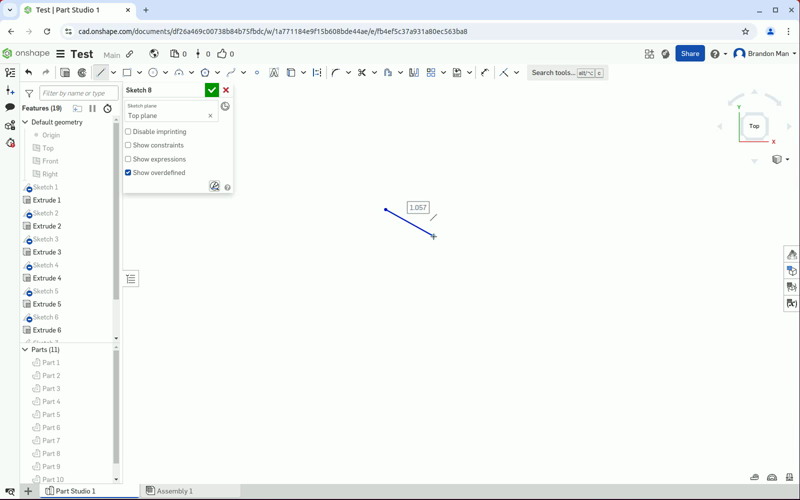
scroll(-6)
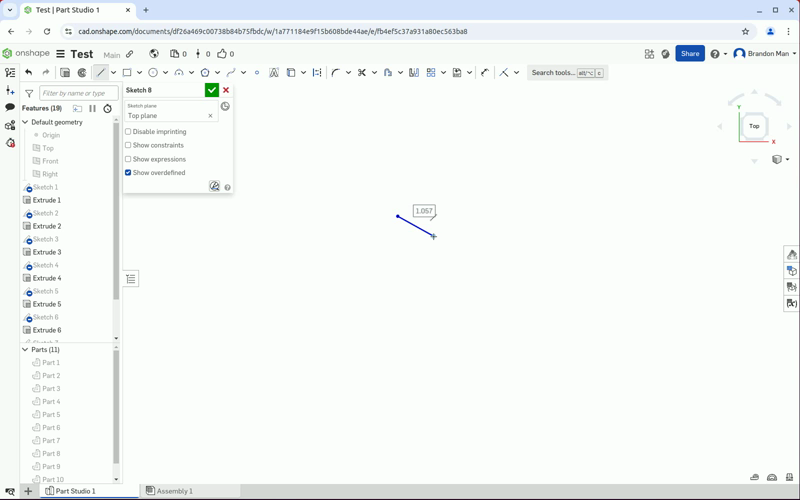
scroll(-6)
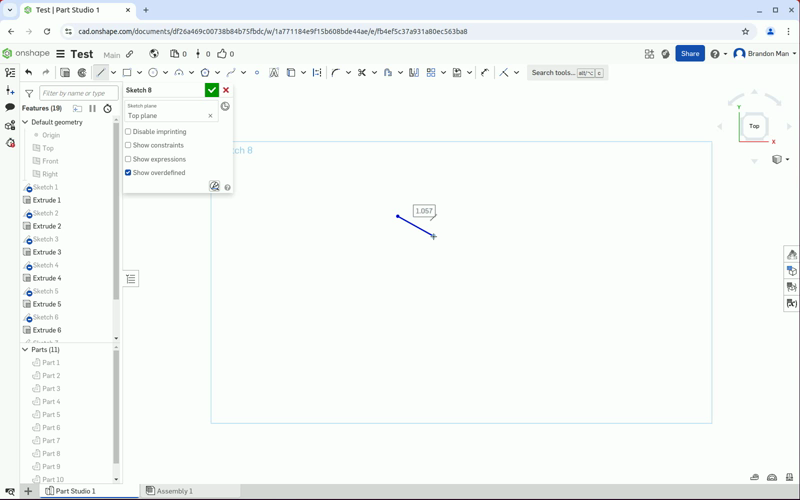
scroll(-6)
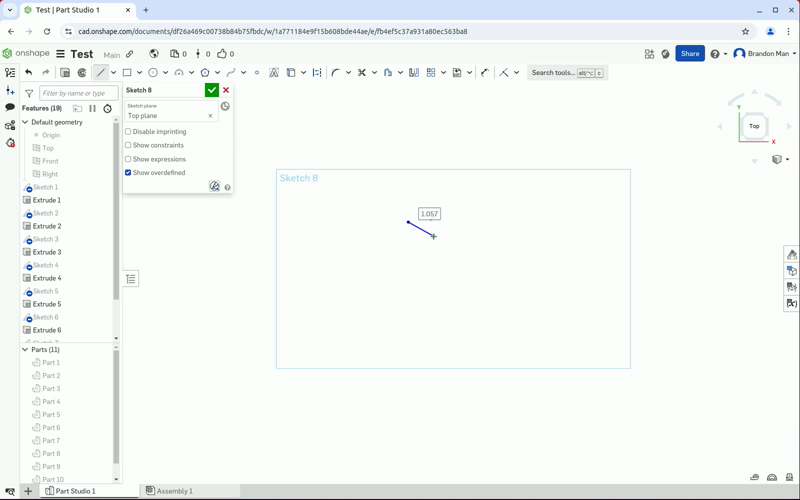
scroll(-6)
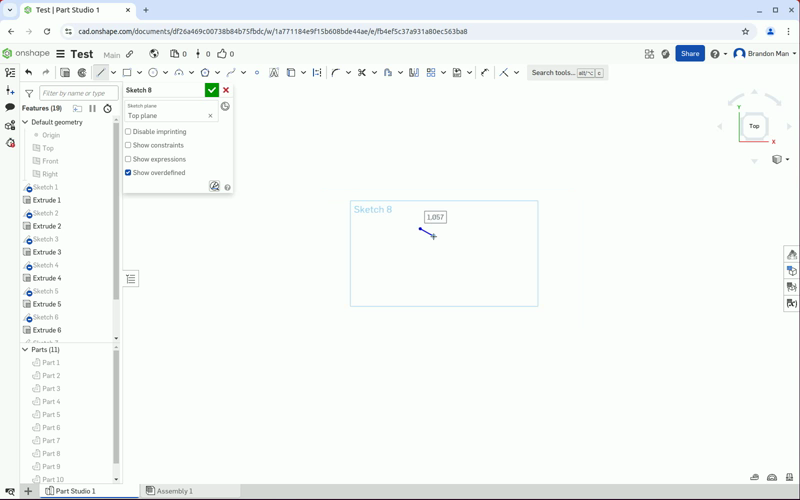
scroll(-6)
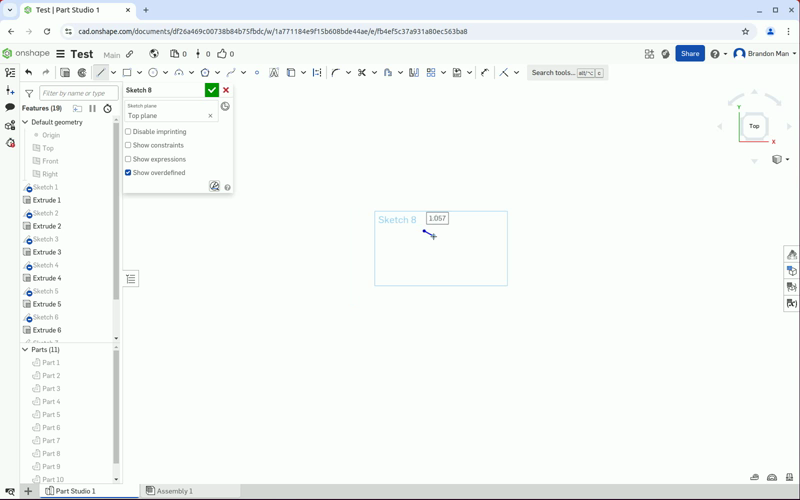
scroll(-6)
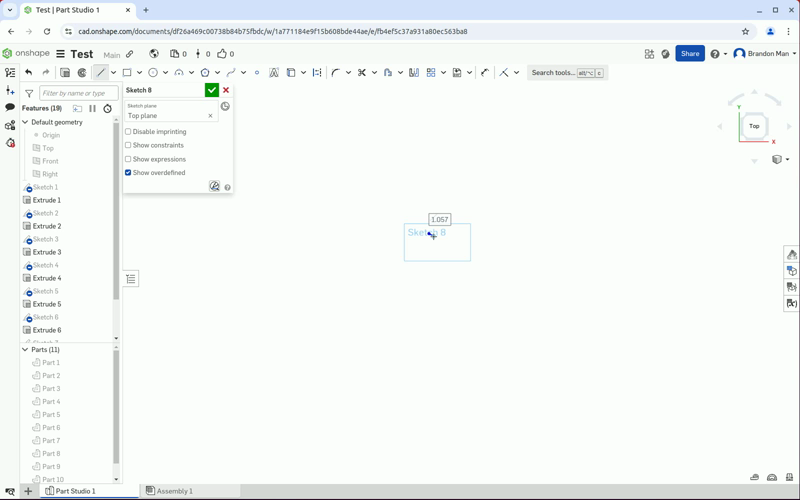
key_up(shift)
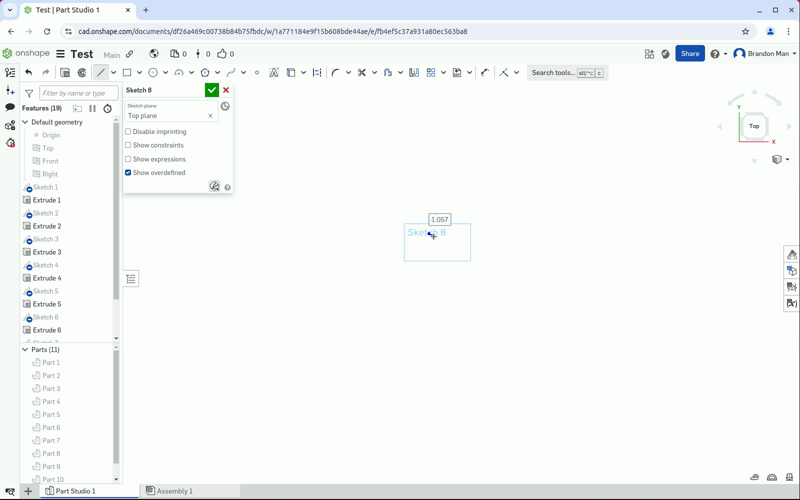
key(esc)
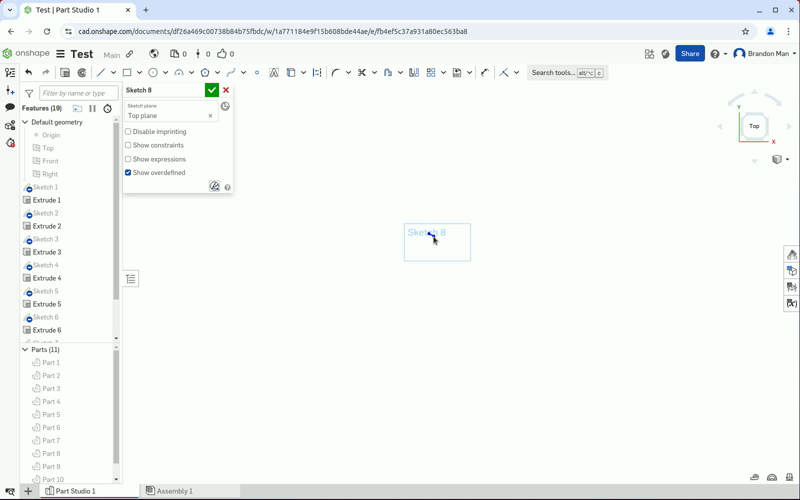
key(a)
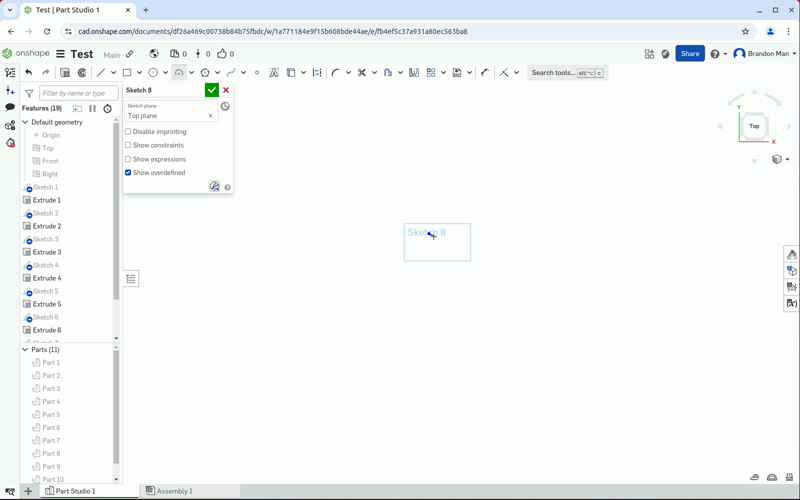
mouse_move(433, 236)
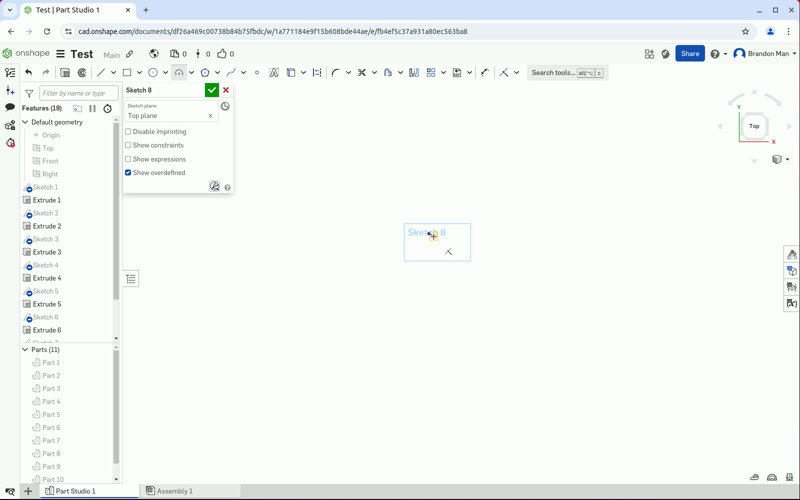
click(433, 236)
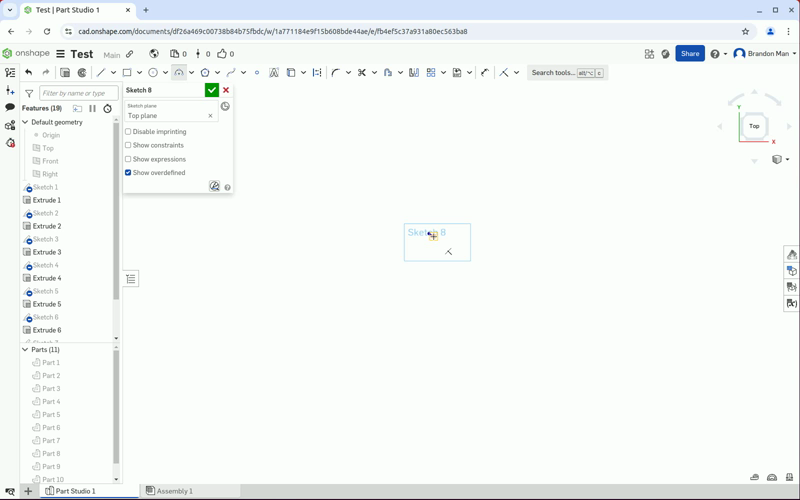
key_down(shift)
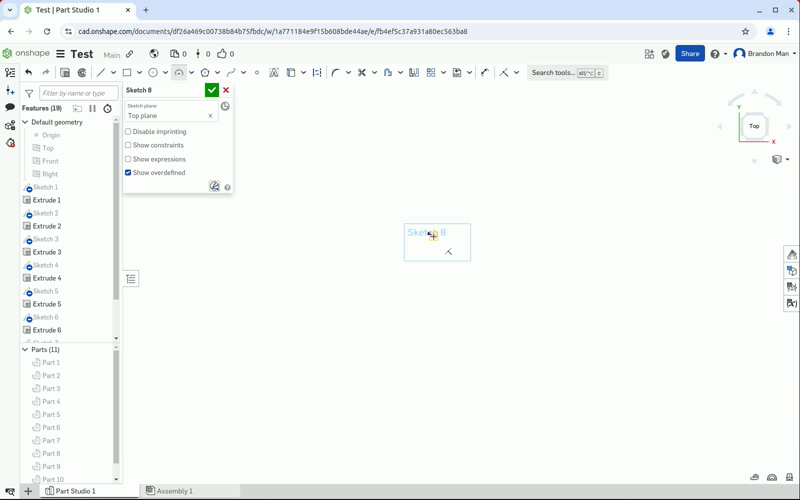
mouse_move(487, 236)
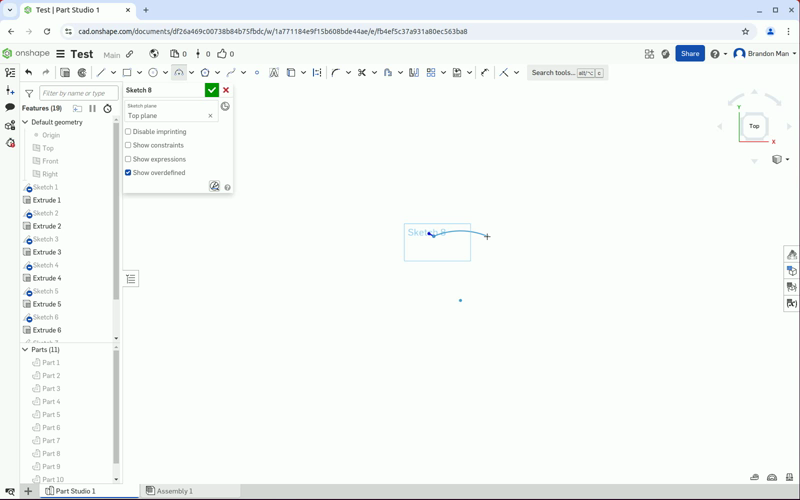
click(487, 236)
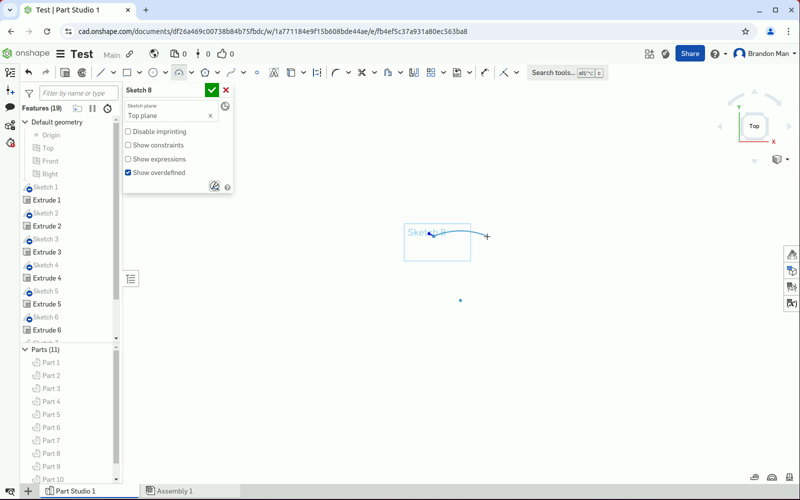
mouse_move(460, 221)
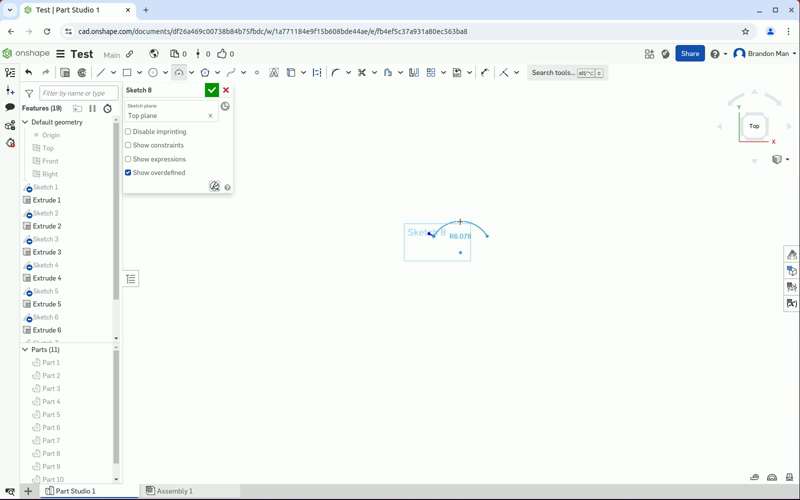
click(460, 221)
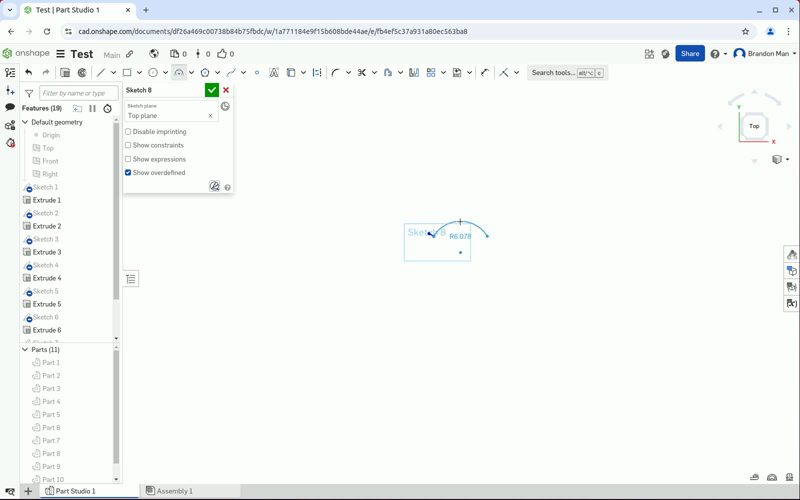
key_up(shift)
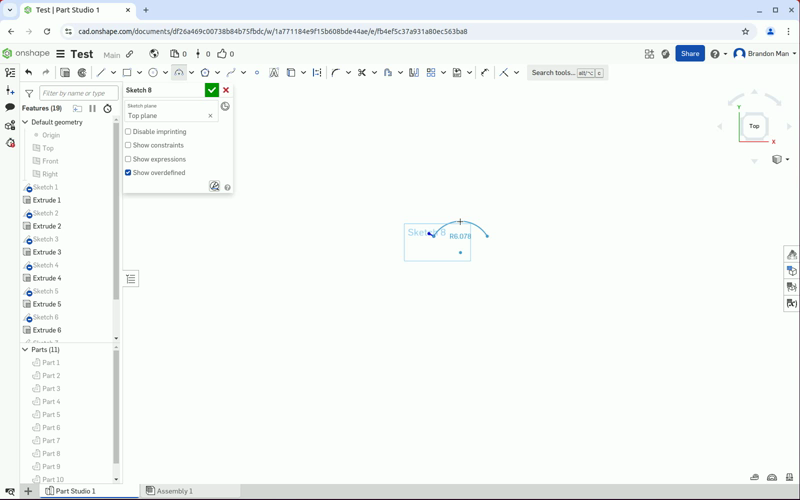
key(esc)
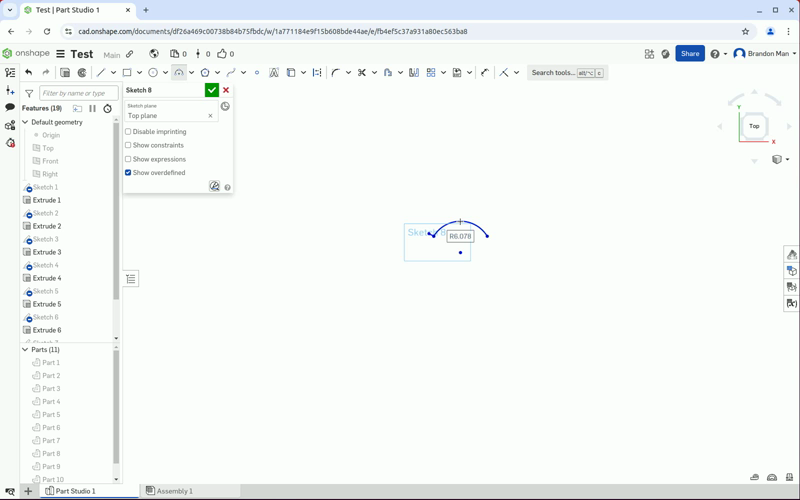
key(l)
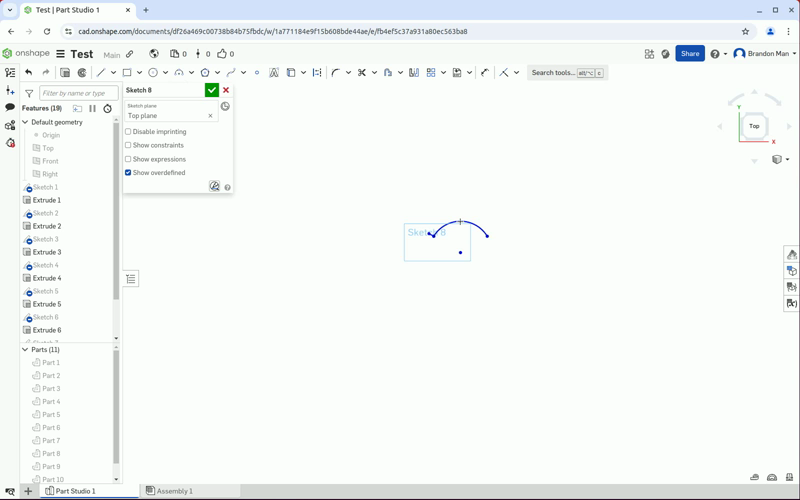
mouse_move(487, 236)
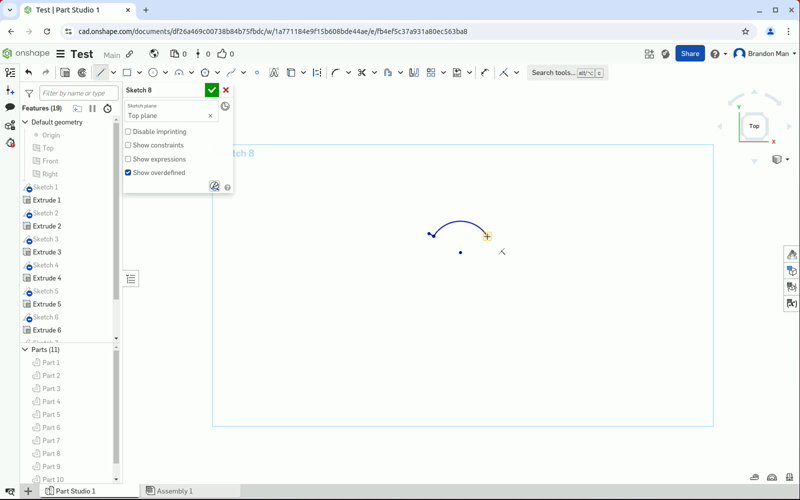
click(487, 236)
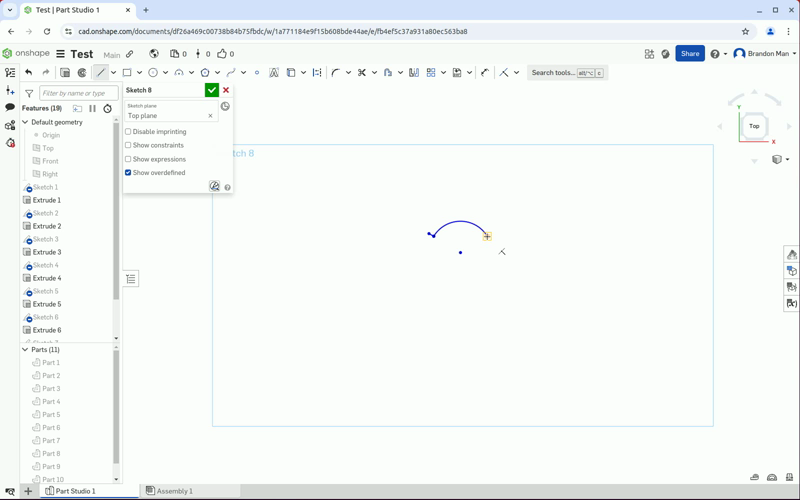
key_down(shift)
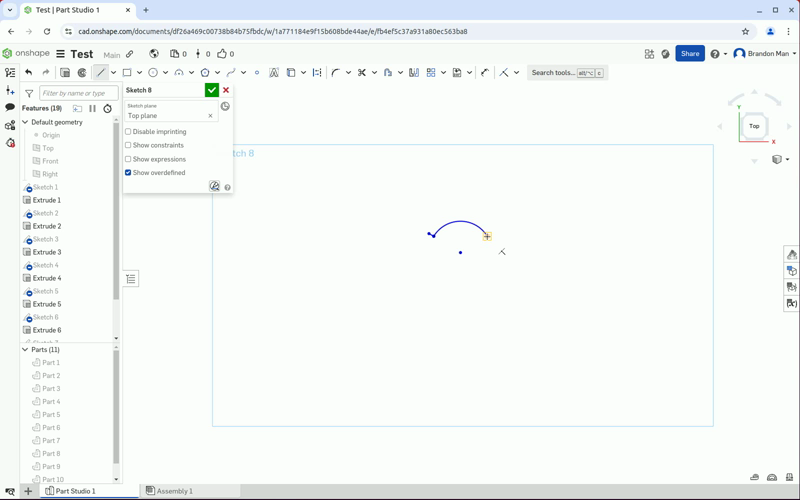
mouse_move(517, 236)
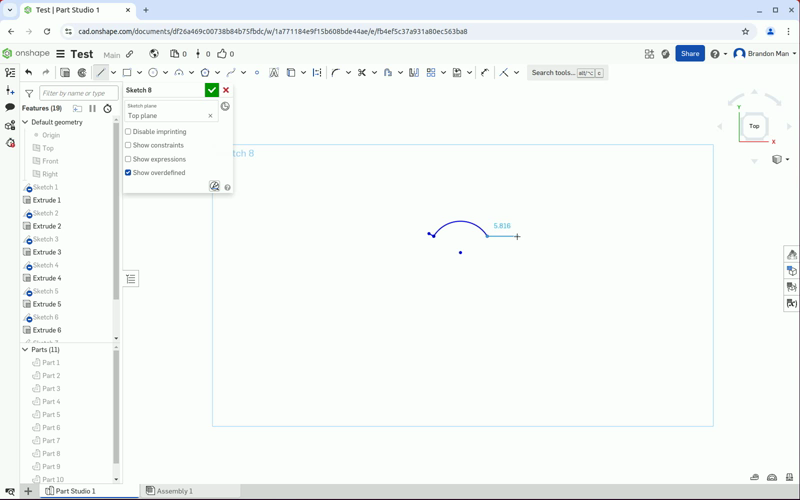
mouse_move(491, 233)
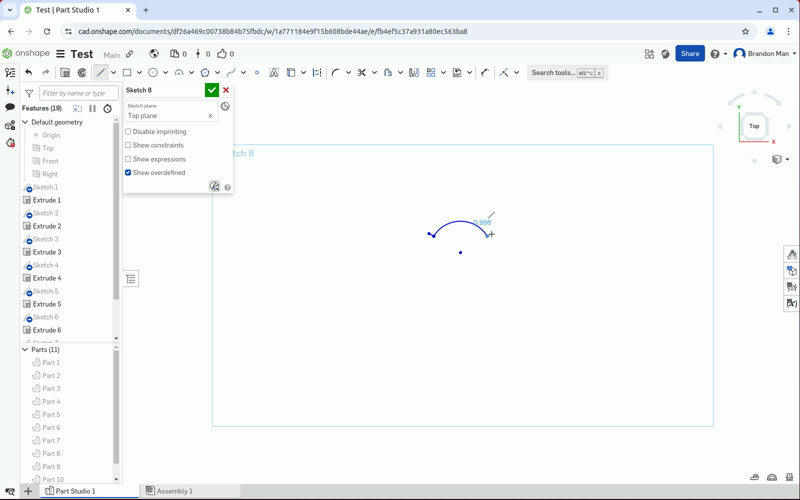
scroll(6)
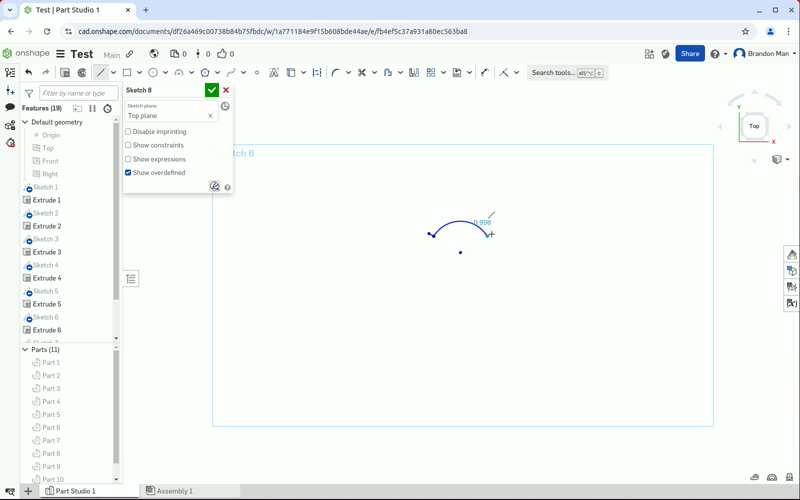
scroll(6)
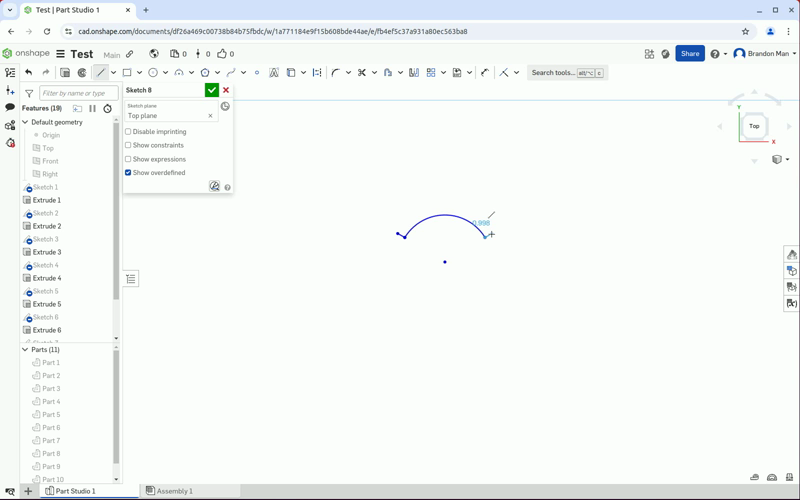
scroll(6)
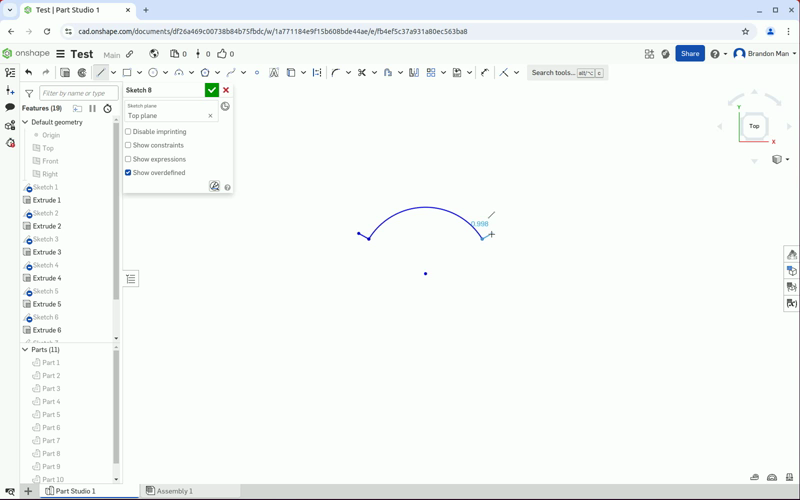
scroll(6)
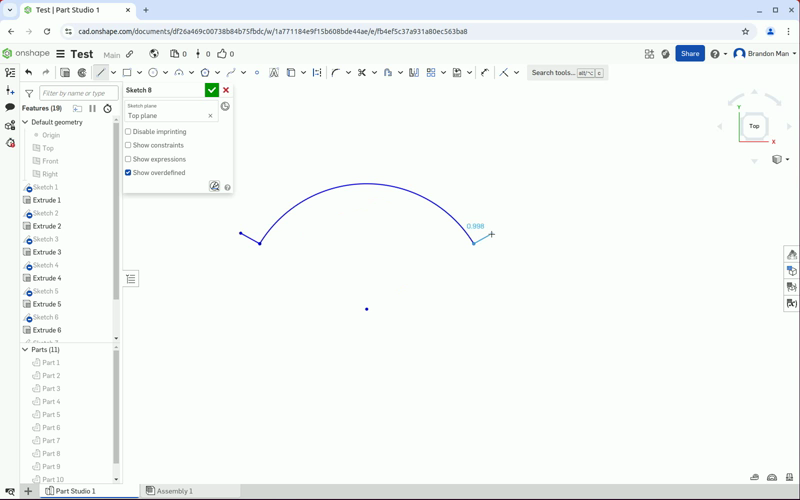
scroll(6)
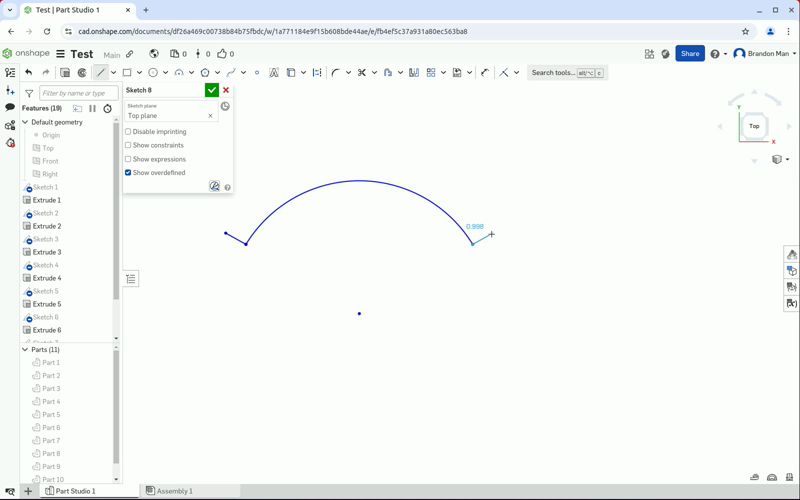
scroll(6)
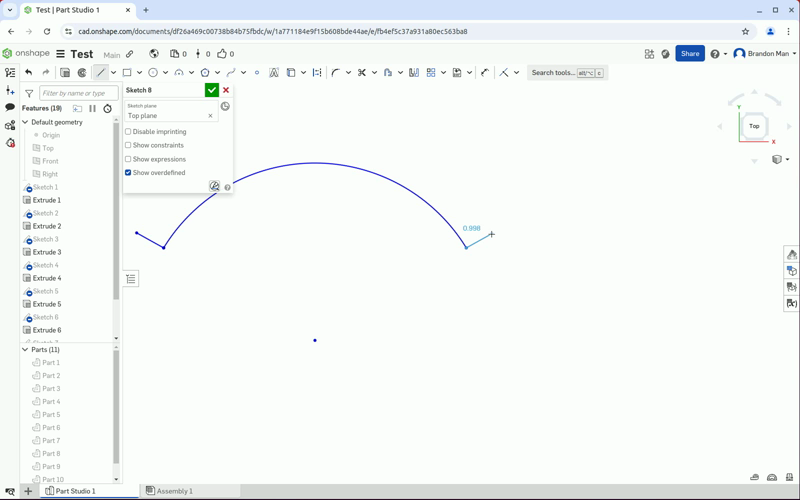
scroll(6)
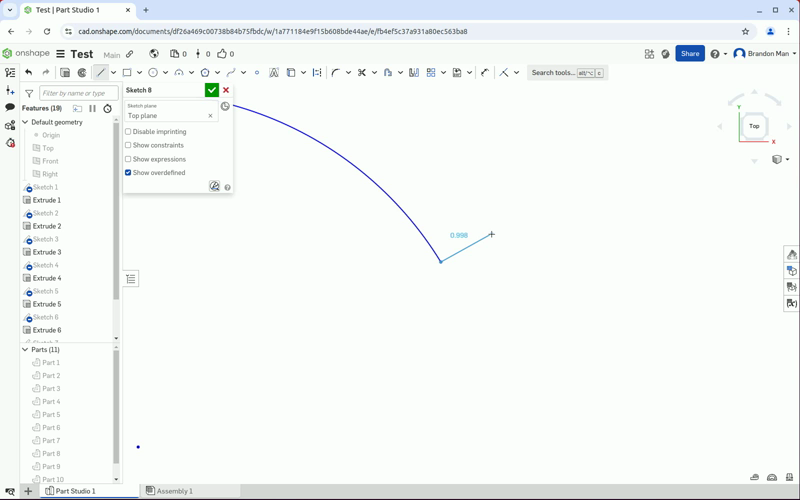
click(491, 233)
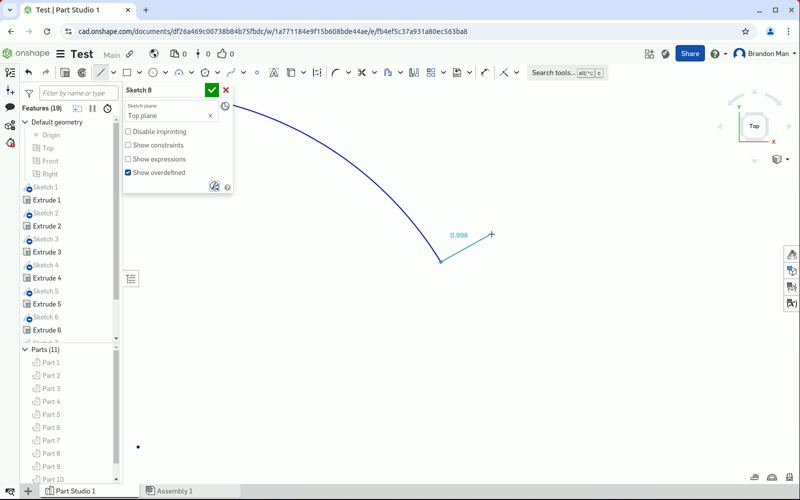
scroll(-6)
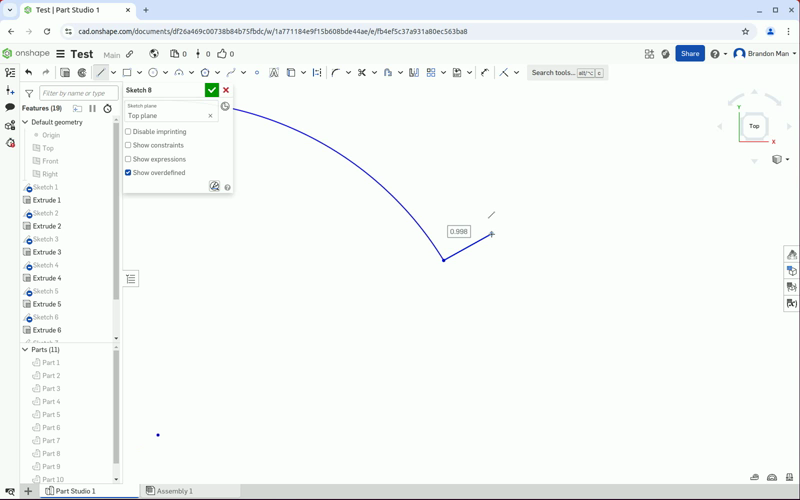
scroll(-6)
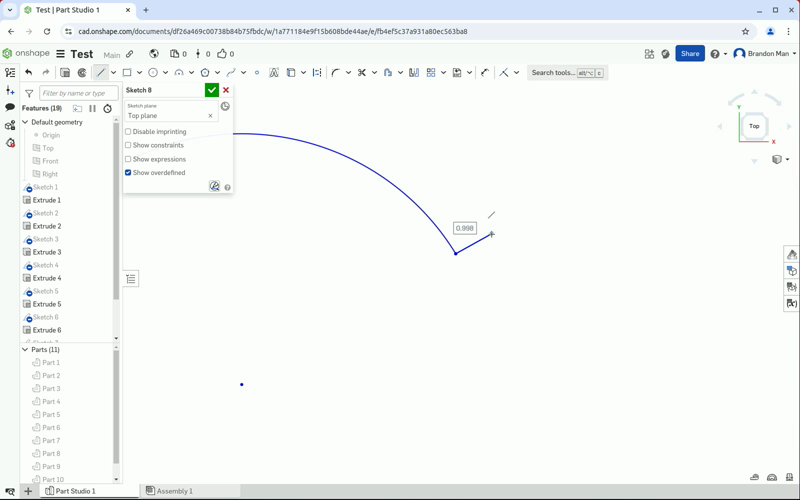
scroll(-6)
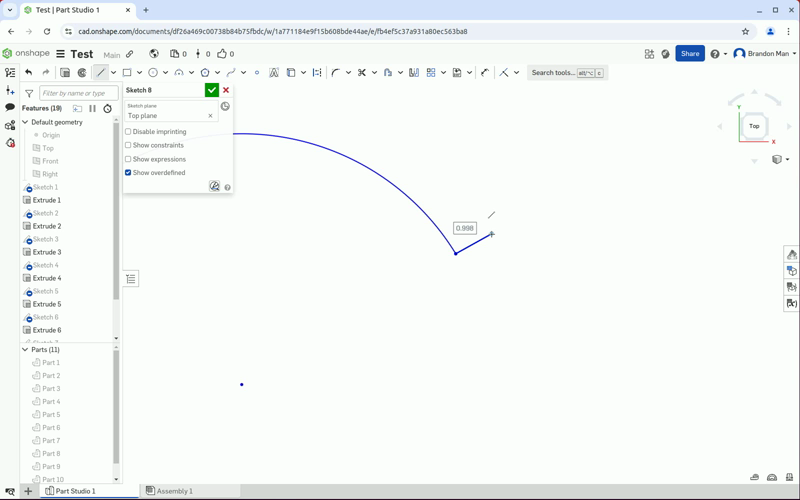
scroll(-6)
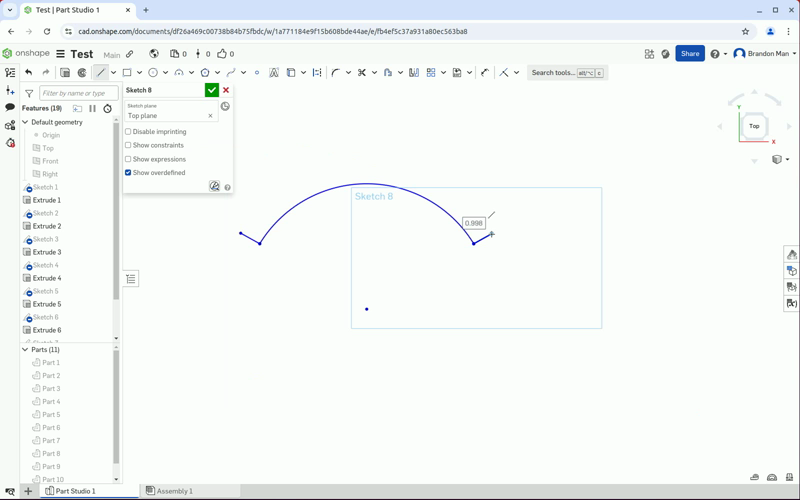
scroll(-6)
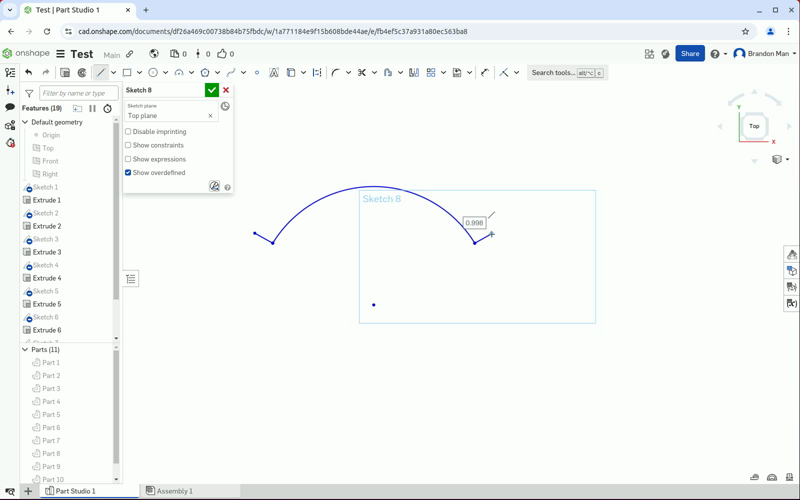
scroll(-6)
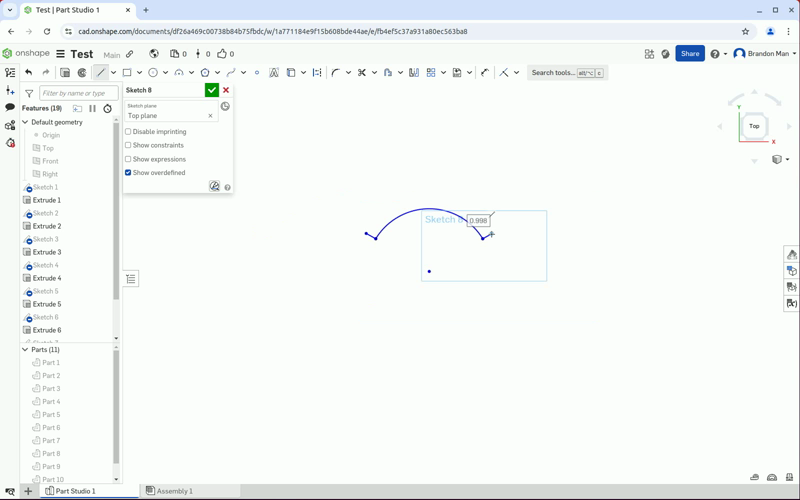
scroll(-6)
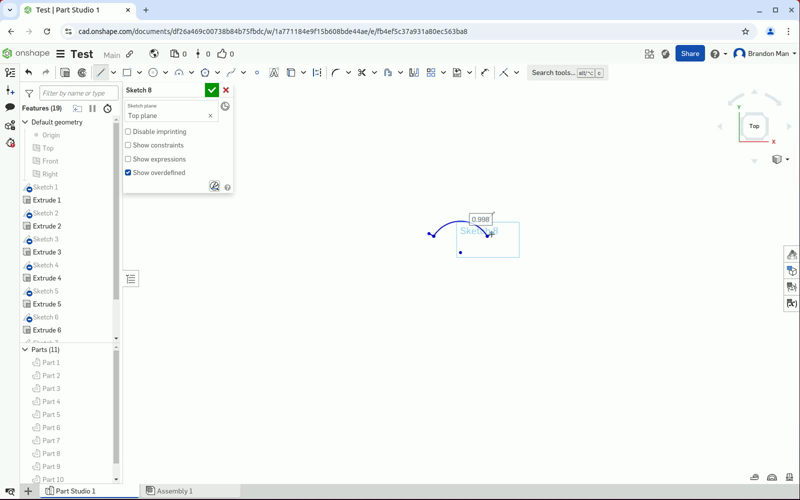
key_up(shift)
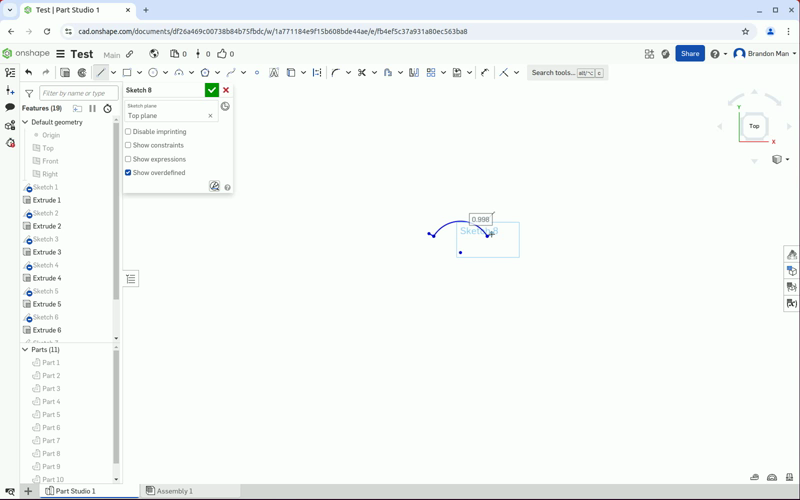
key(esc)
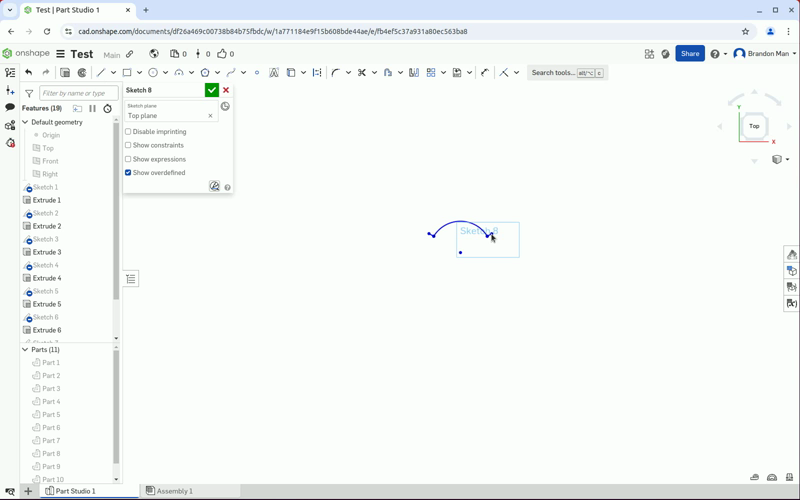
key(a)
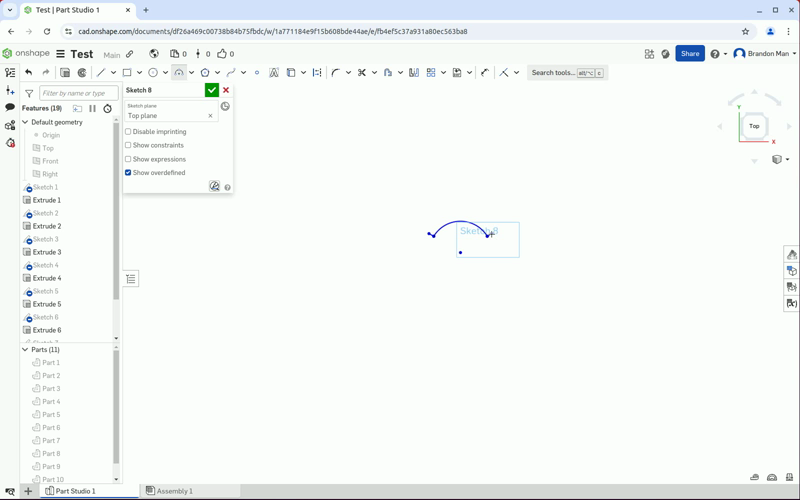
mouse_move(491, 233)
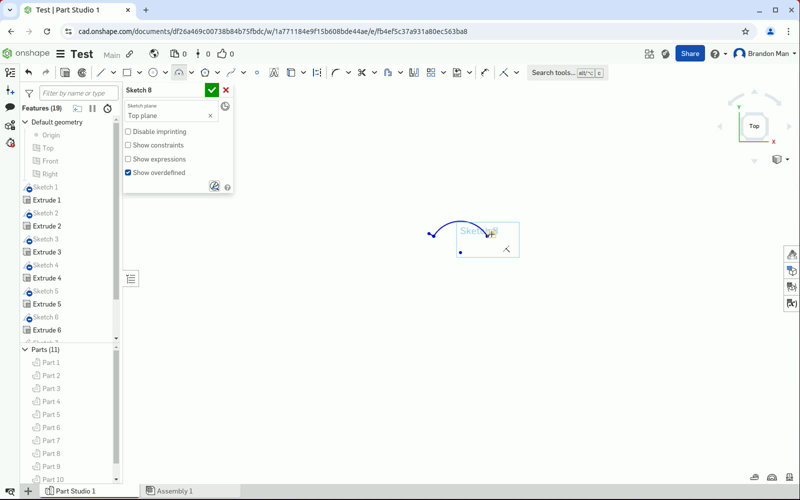
click(491, 233)
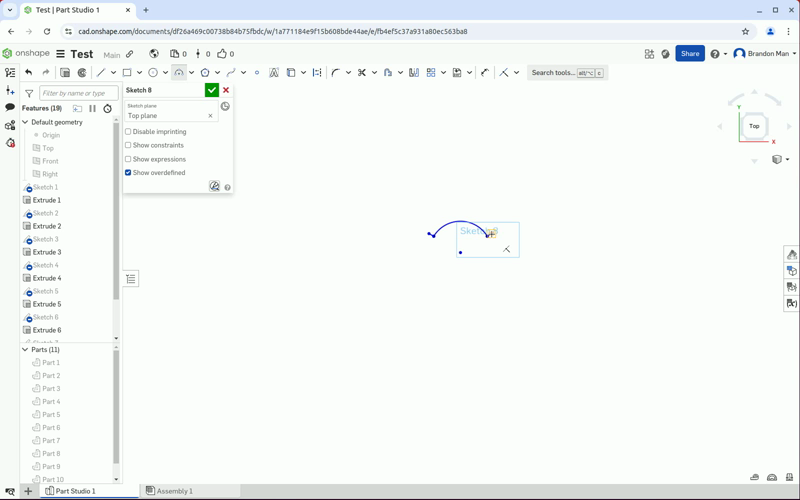
mouse_move(429, 233)
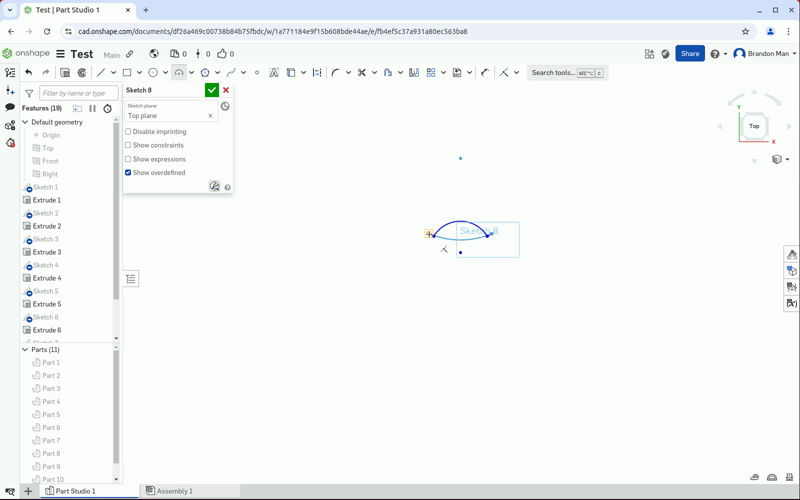
click(429, 233)
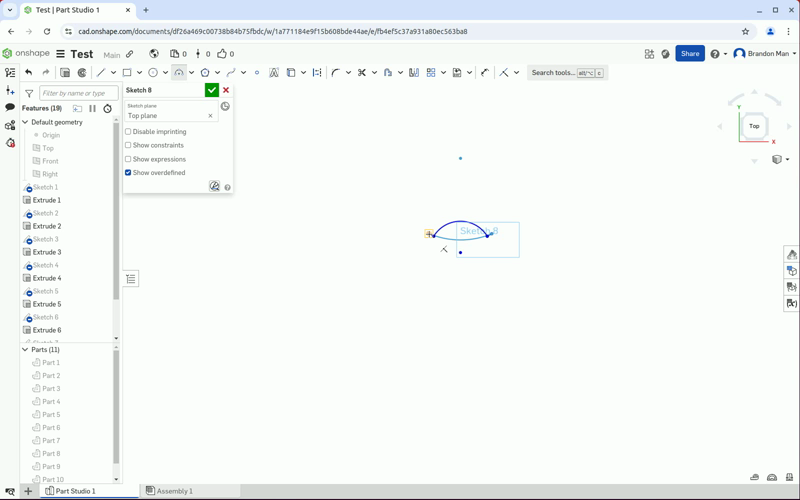
key_down(shift)
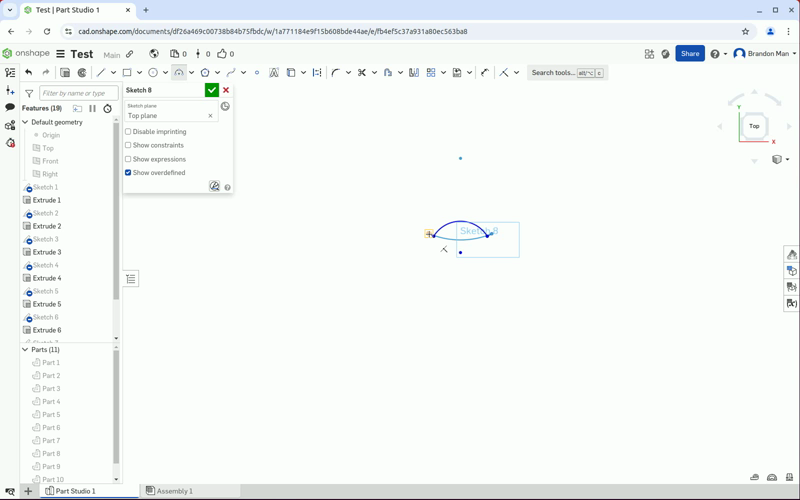
mouse_move(460, 215)
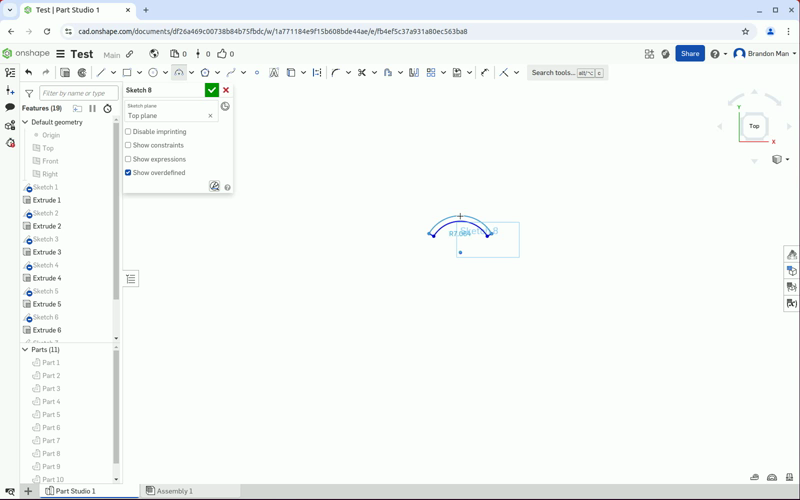
click(460, 215)
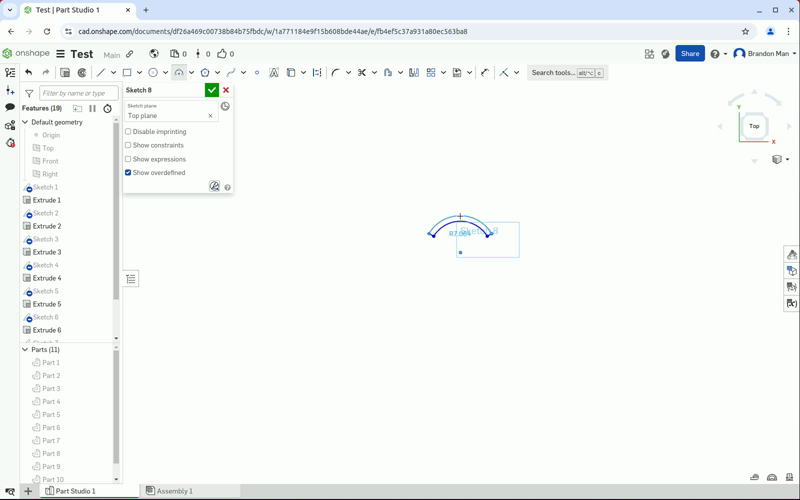
key_up(shift)
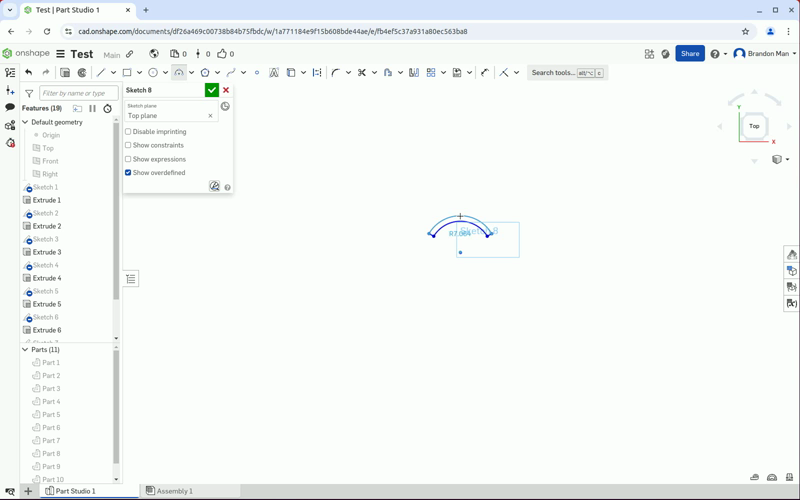
key(esc)
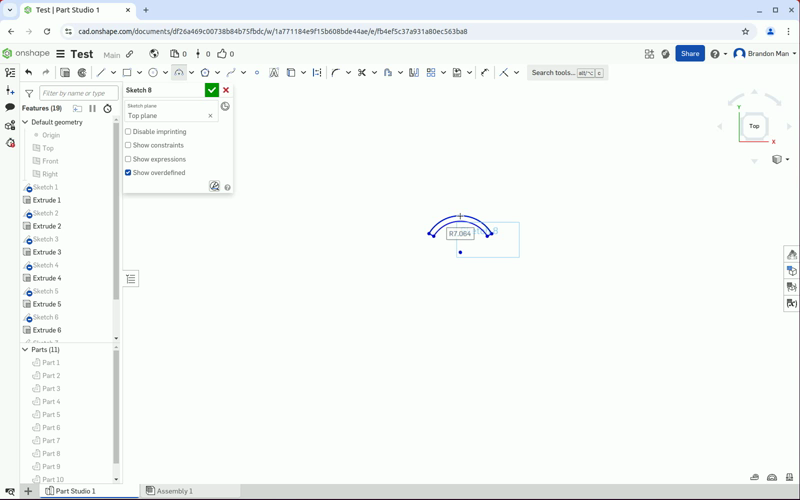
mouse_move(490, 232)
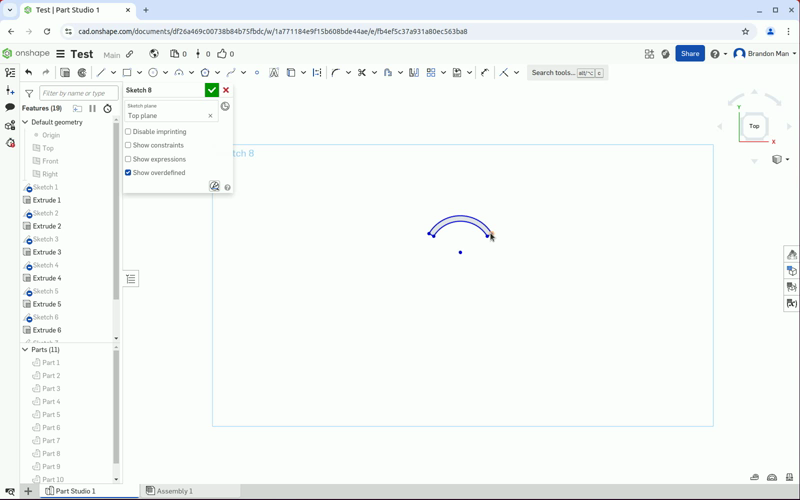
scroll(6)
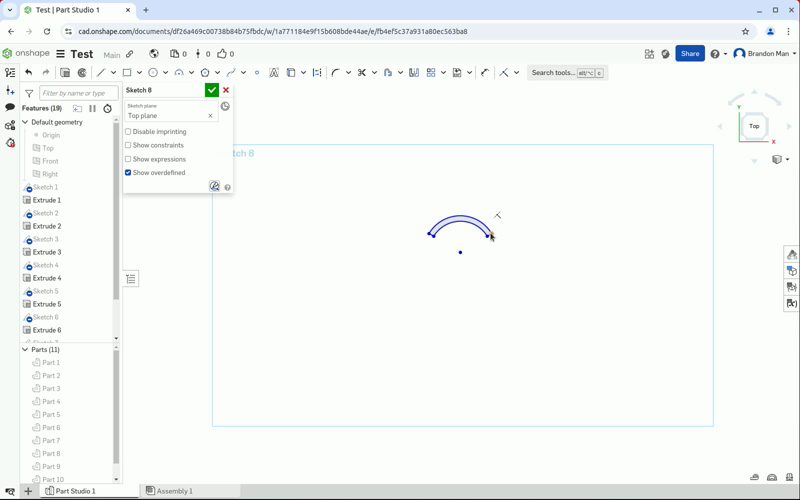
scroll(6)
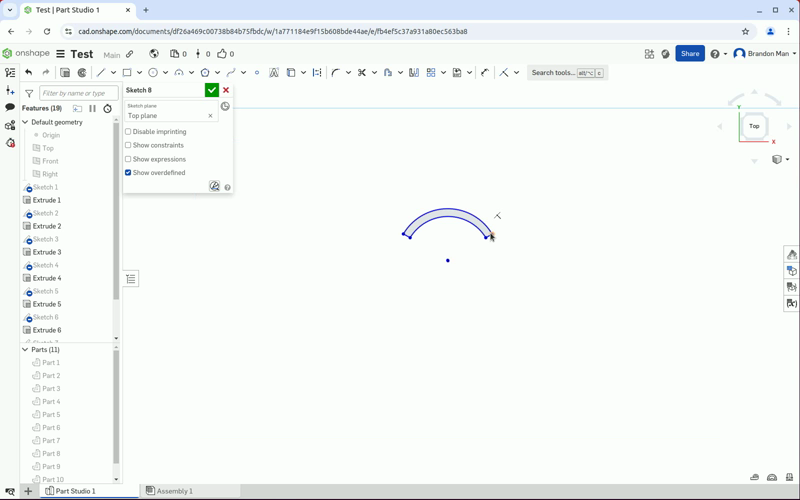
scroll(6)
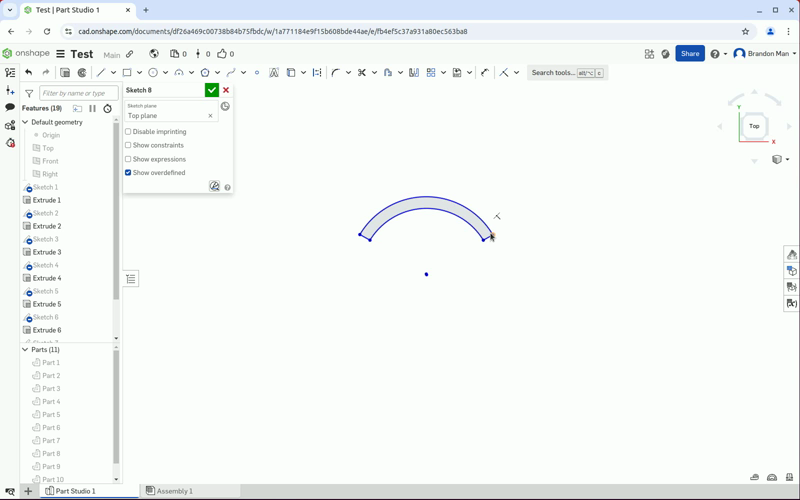
scroll(6)
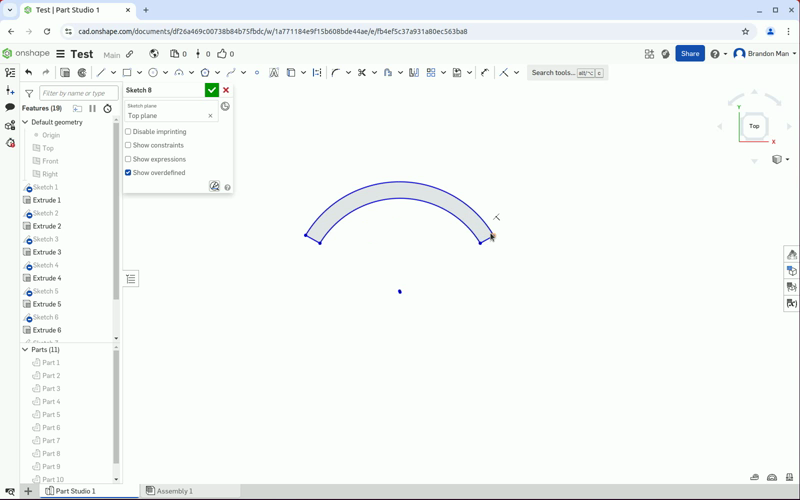
scroll(6)
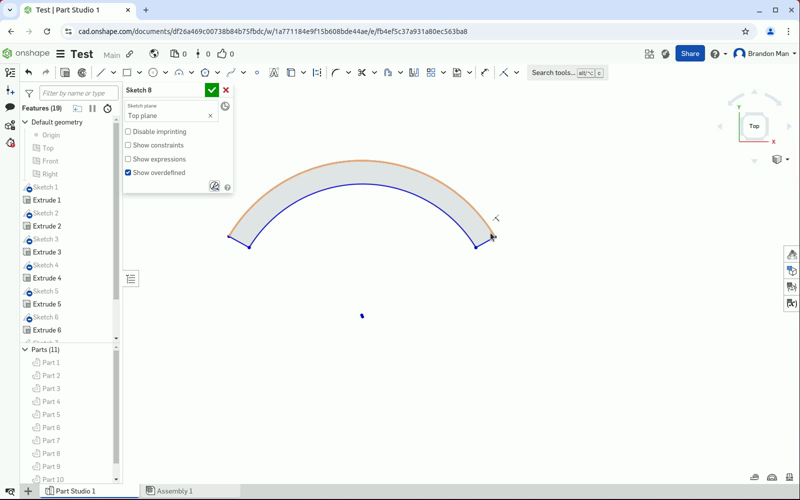
scroll(6)
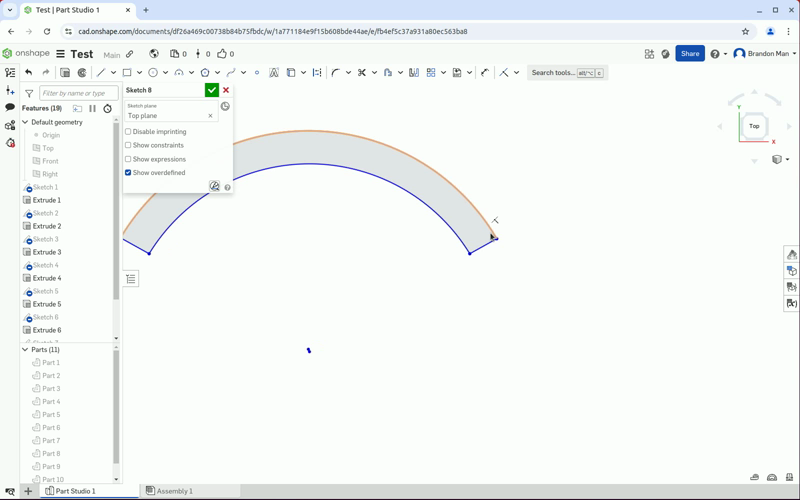
scroll(6)
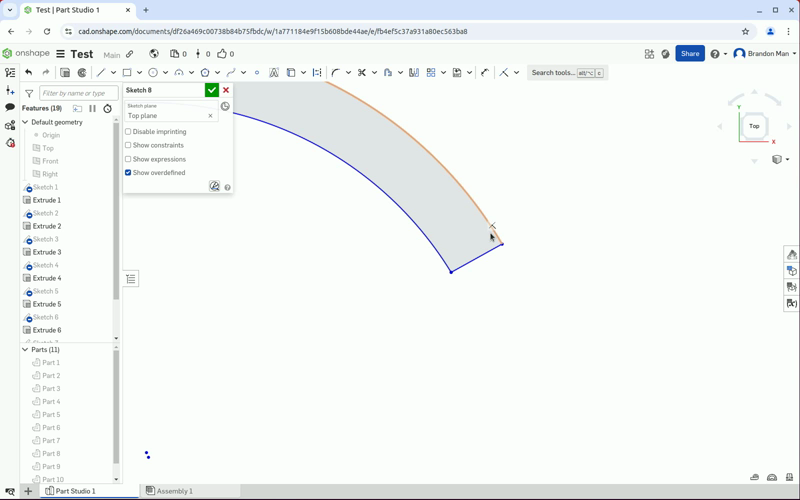
click(490, 232)
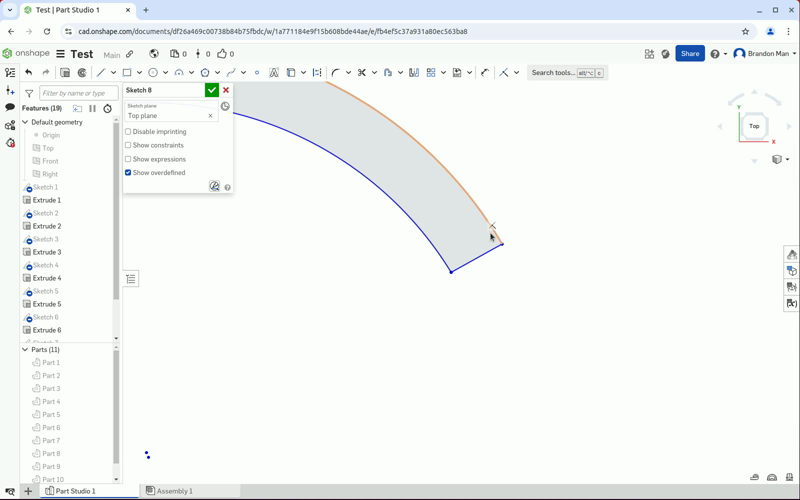
scroll(-6)
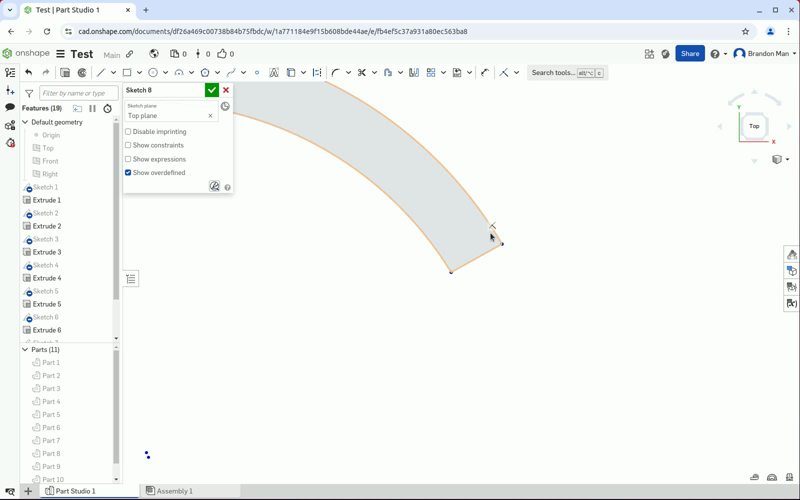
scroll(-6)
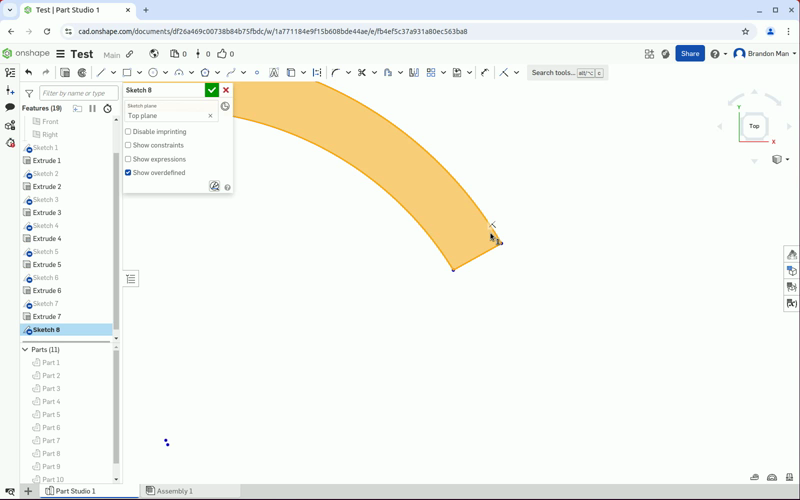
scroll(-6)
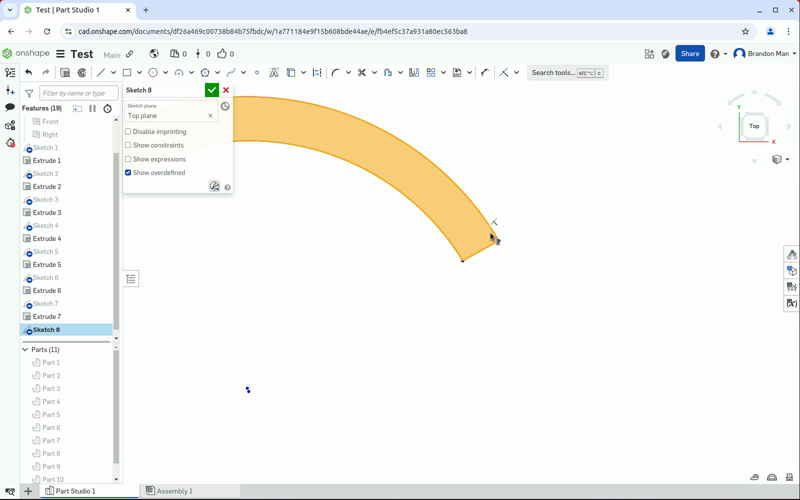
scroll(-6)
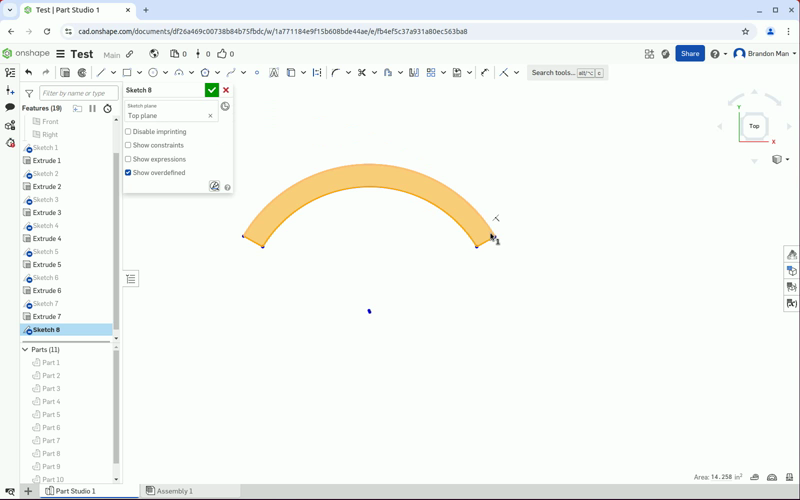
scroll(-6)
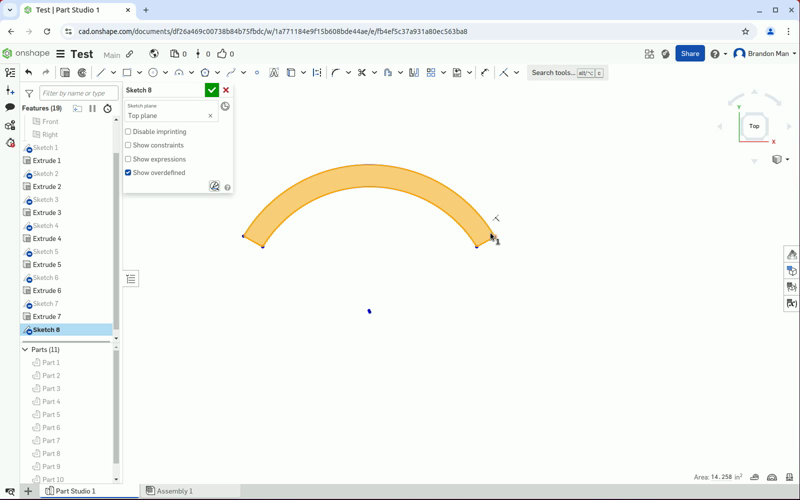
scroll(-6)
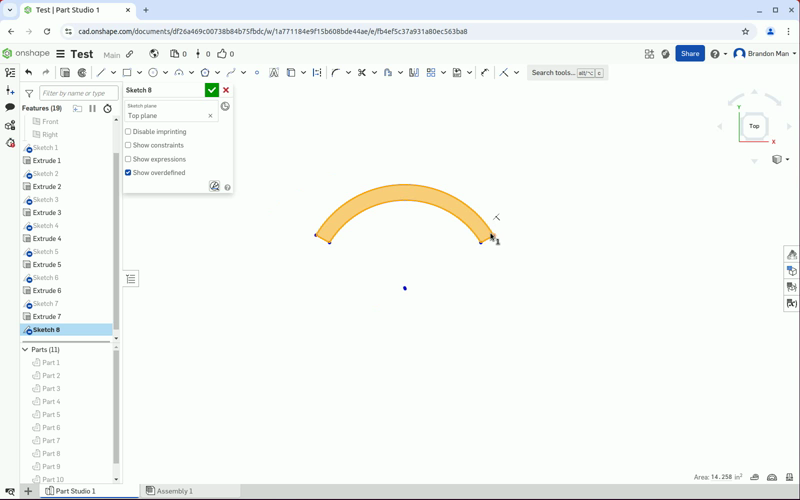
scroll(-6)
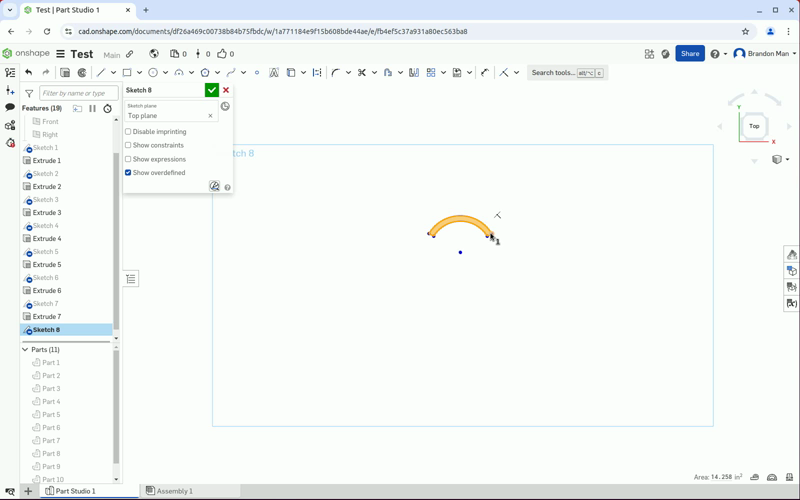
mouse_move(69, 352)
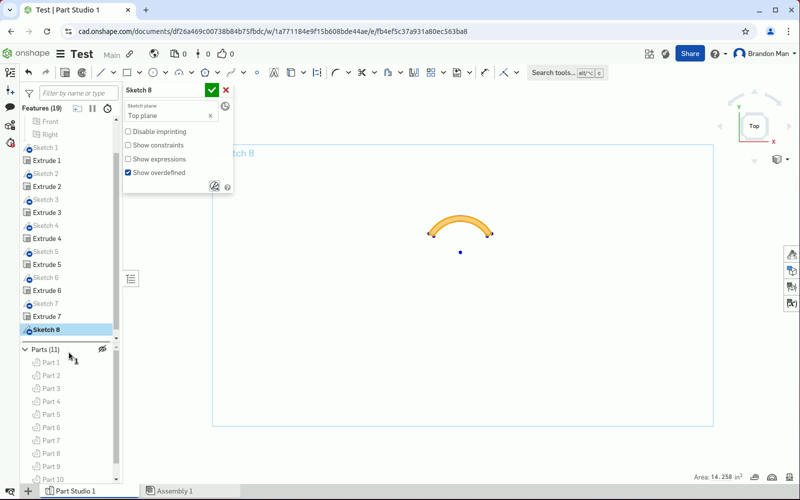
key(shift+y)
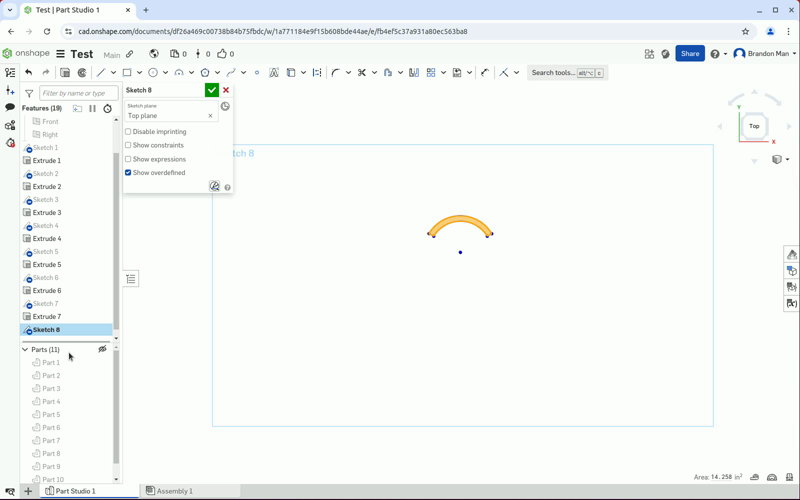
key(shift+e)
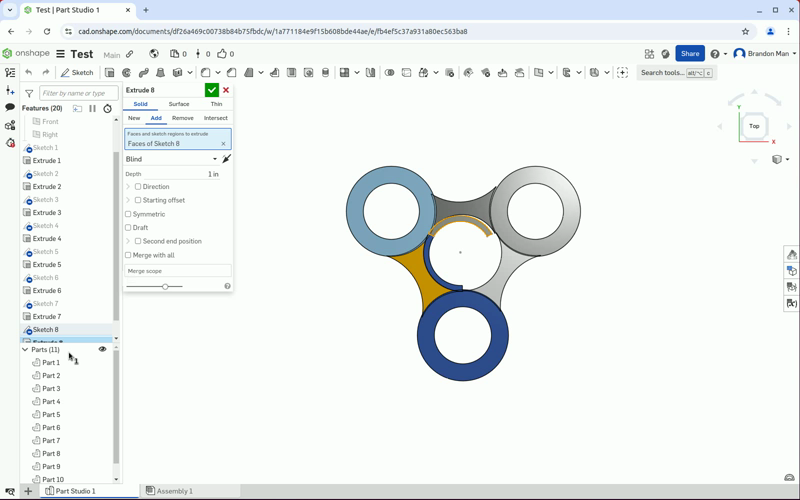
mouse_move(143, 106)
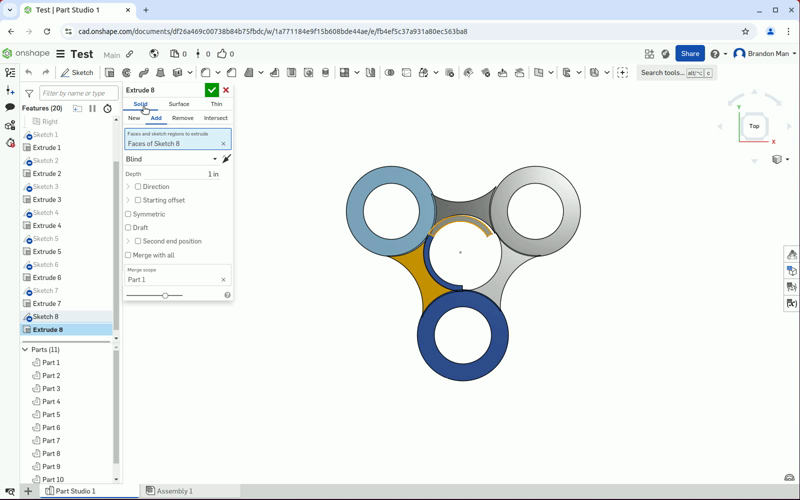
click(143, 106)
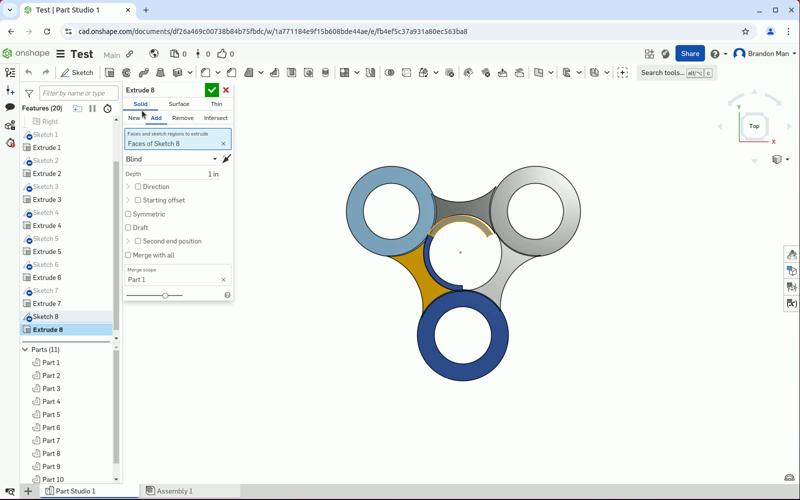
mouse_move(137, 120)
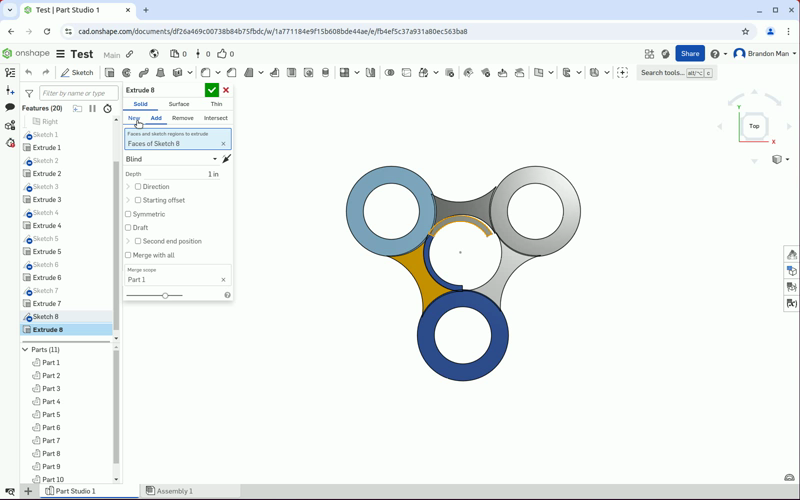
click(137, 120)
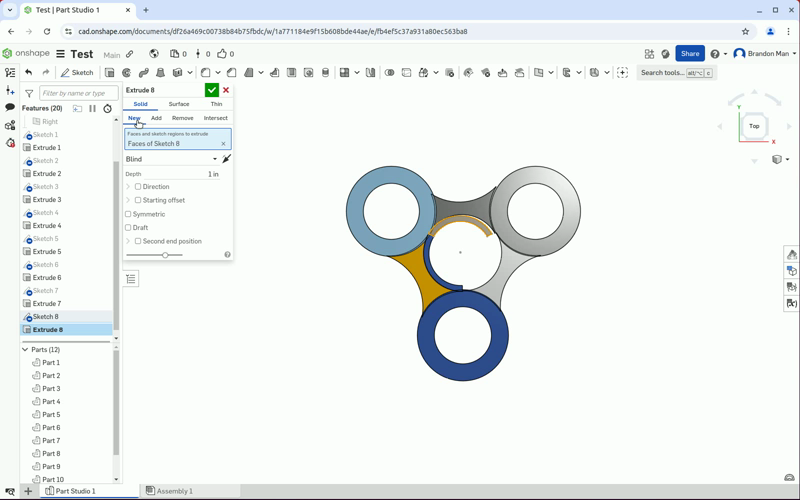
key(tab, 4)
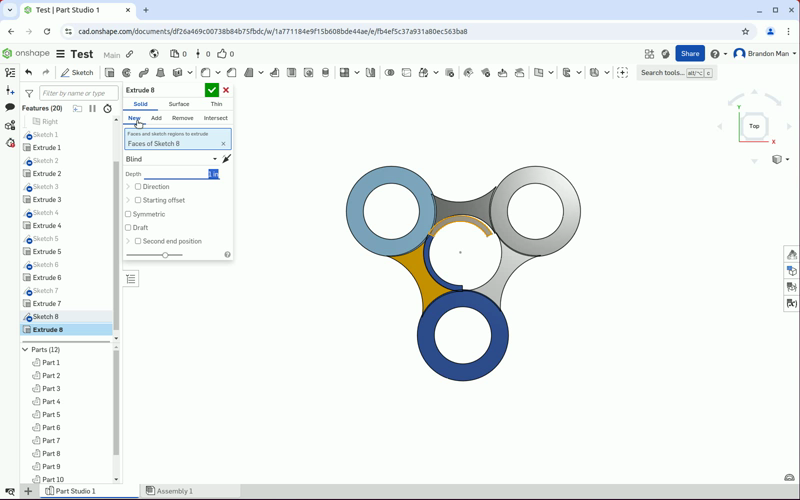
text(3.129)
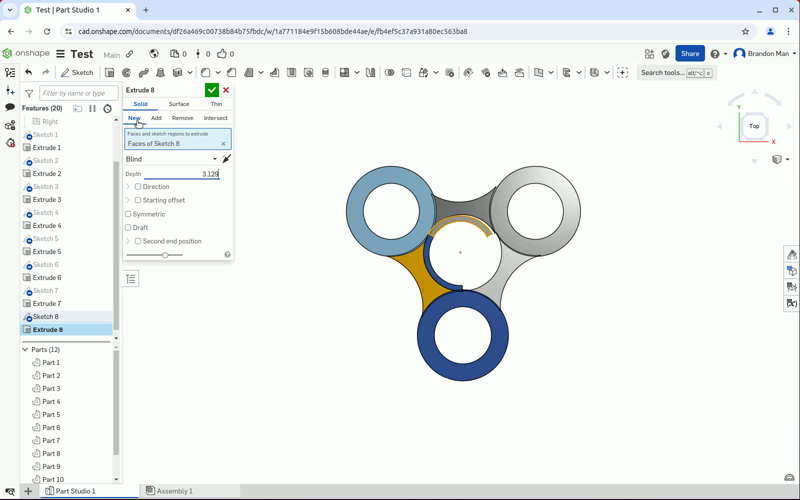
key(enter)
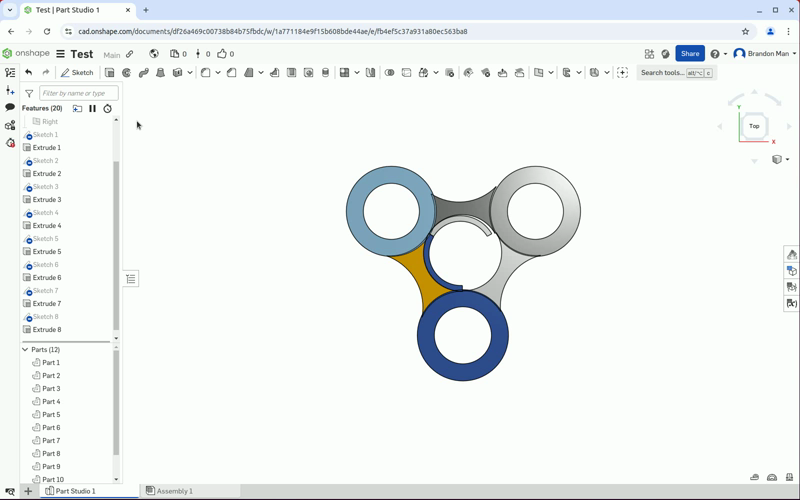
key(shift+h)
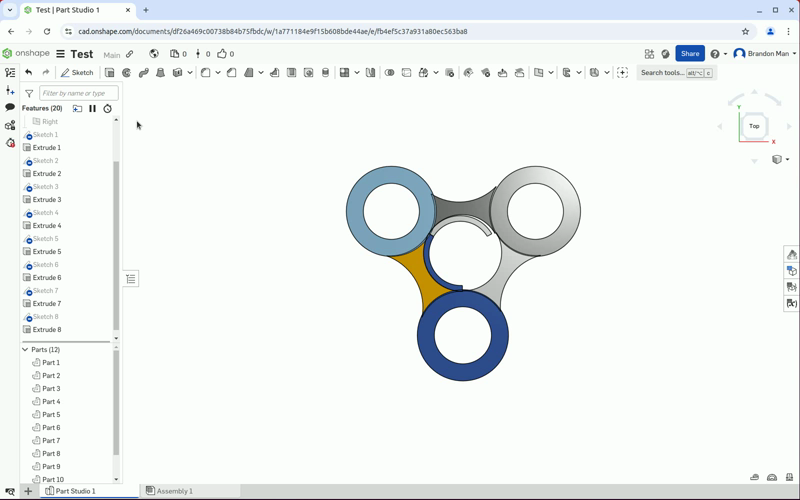
key(shift+h)
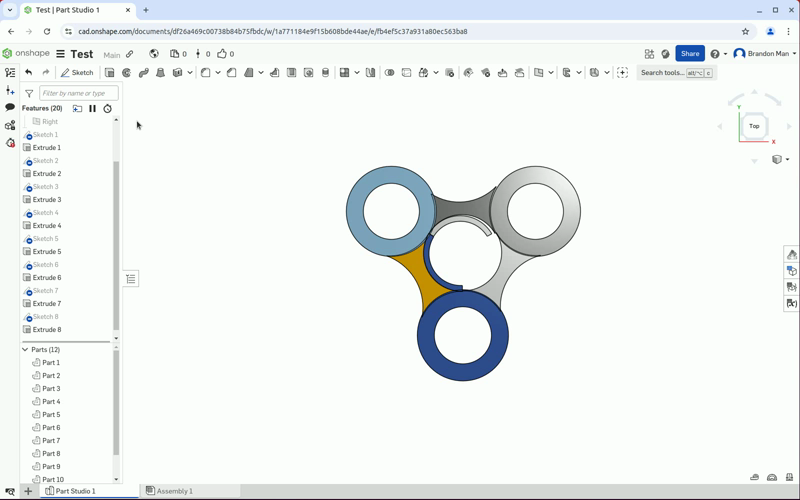
mouse_move(69, 137)
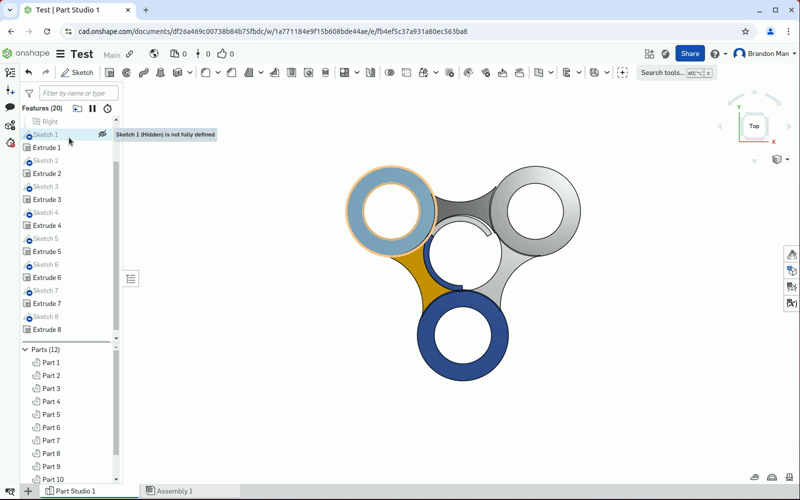
click(69, 137)
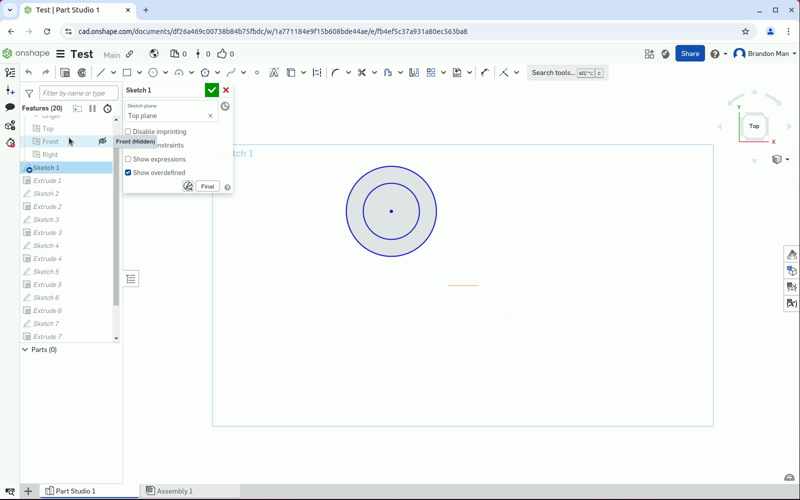
mouse_move(229, 92)
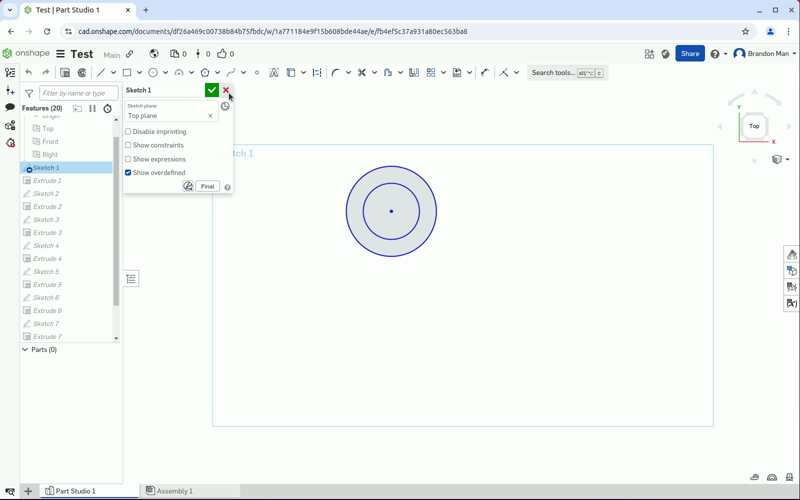
click(229, 92)
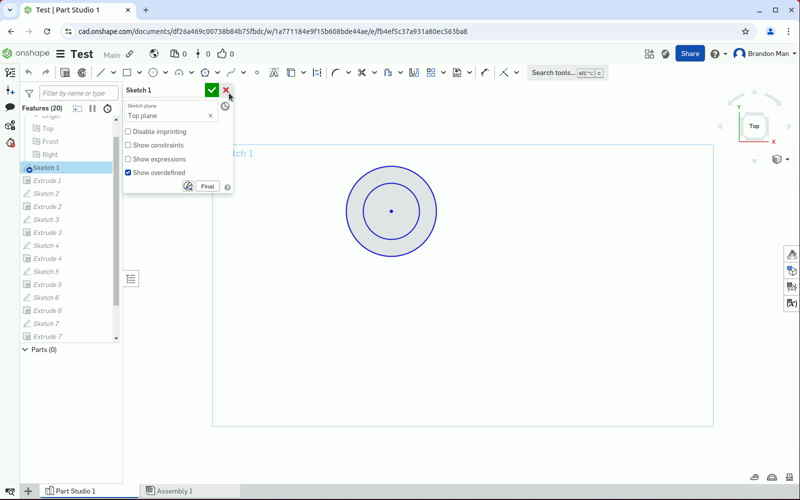
key(shift+s)
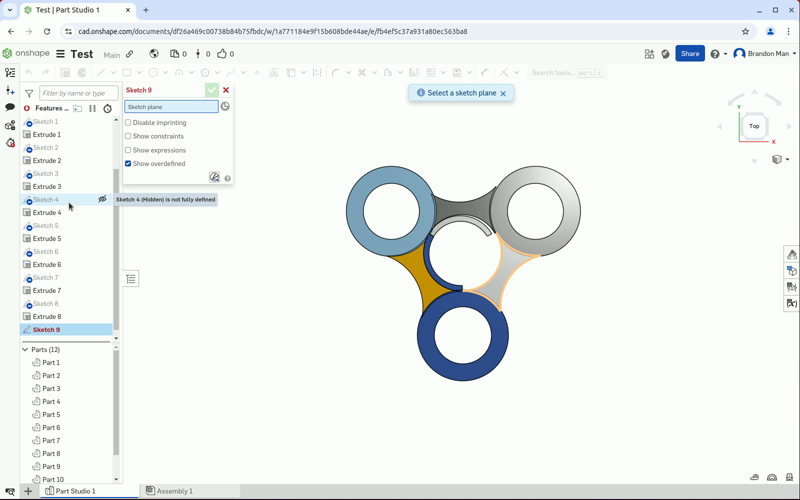
scroll(3)
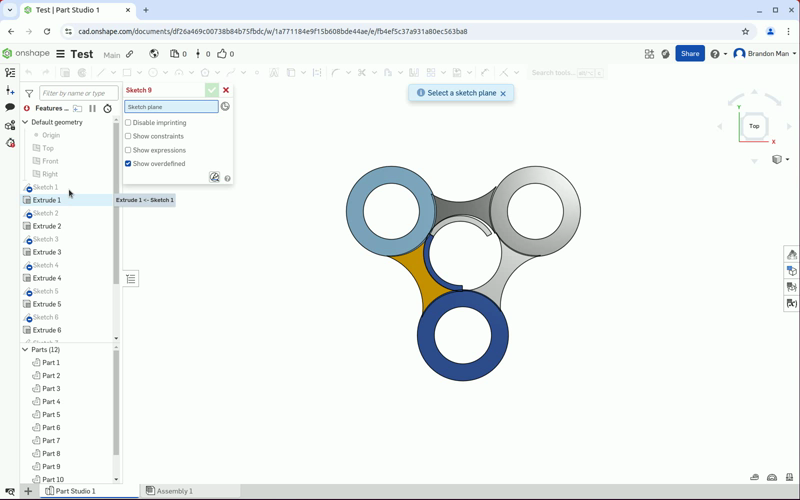
mouse_move(69, 150)
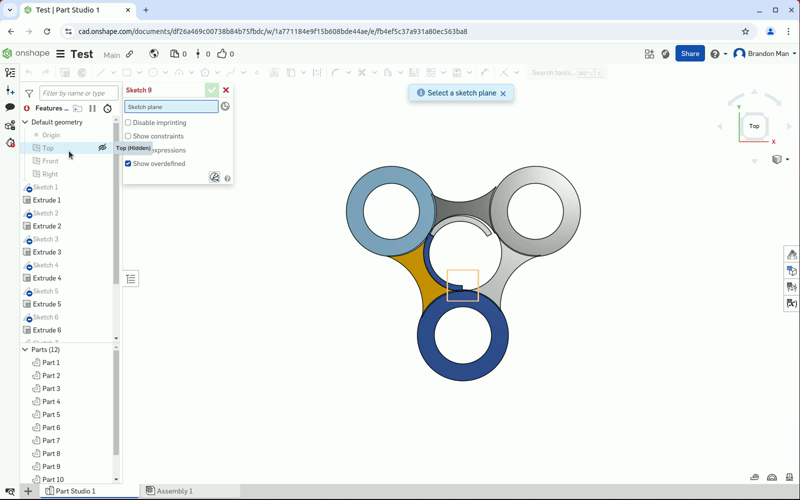
click(69, 150)
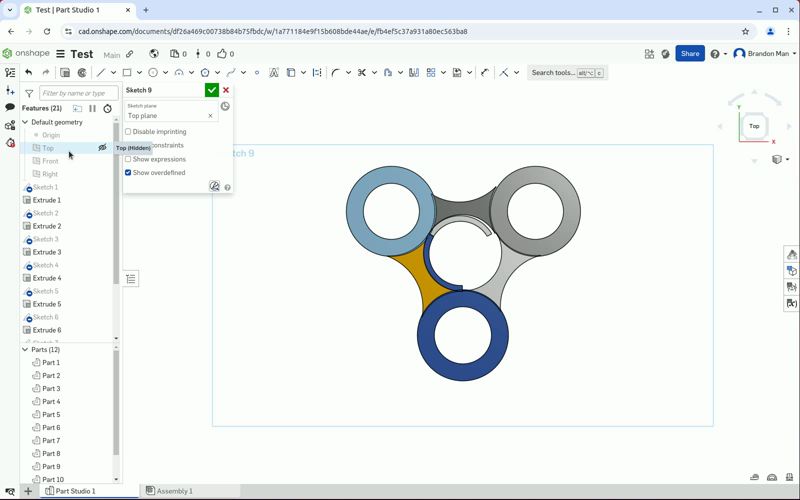
mouse_move(69, 352)
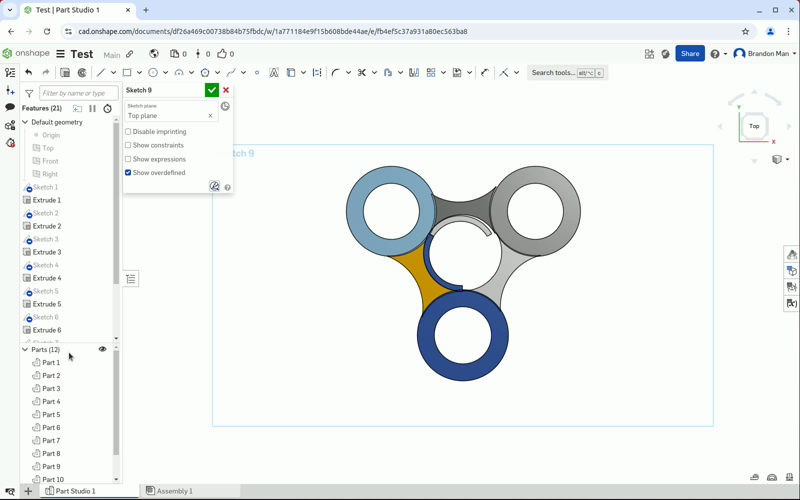
key(y)
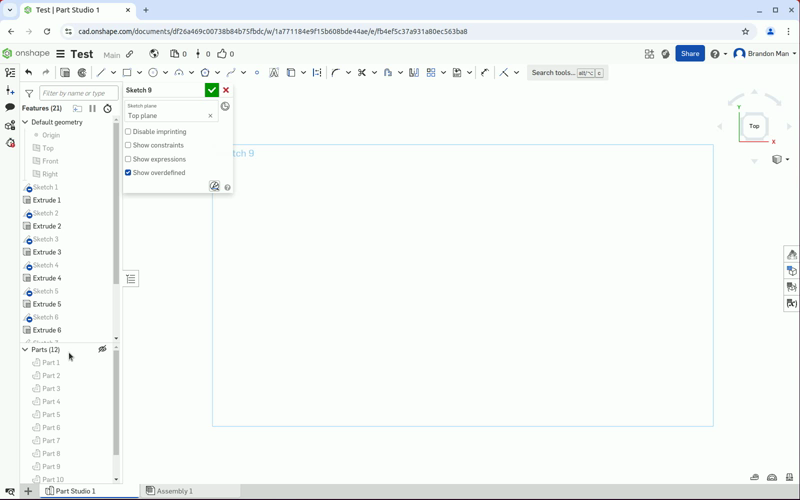
key(a)
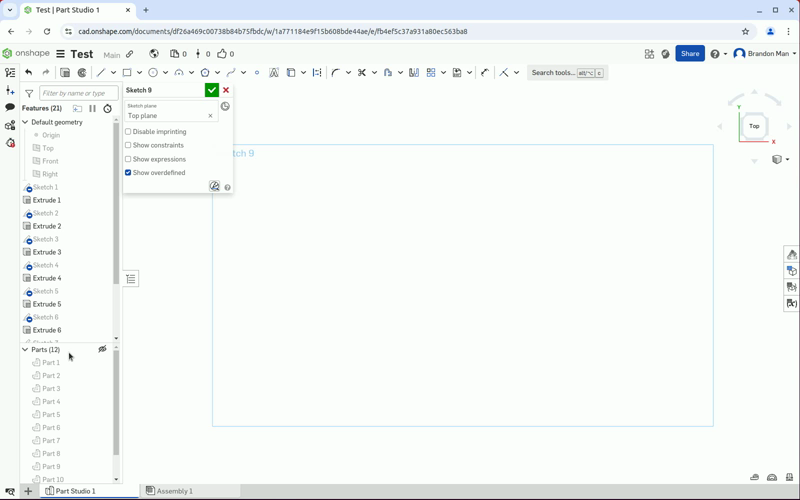
key_down(shift)
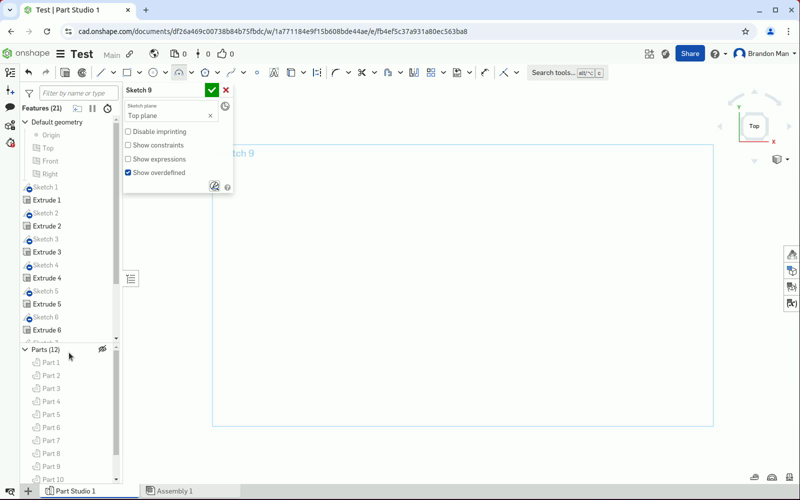
mouse_move(460, 287)
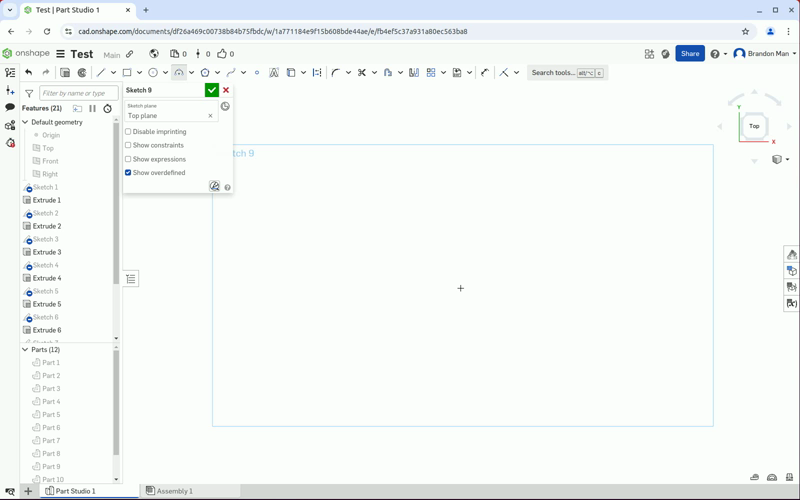
click(460, 287)
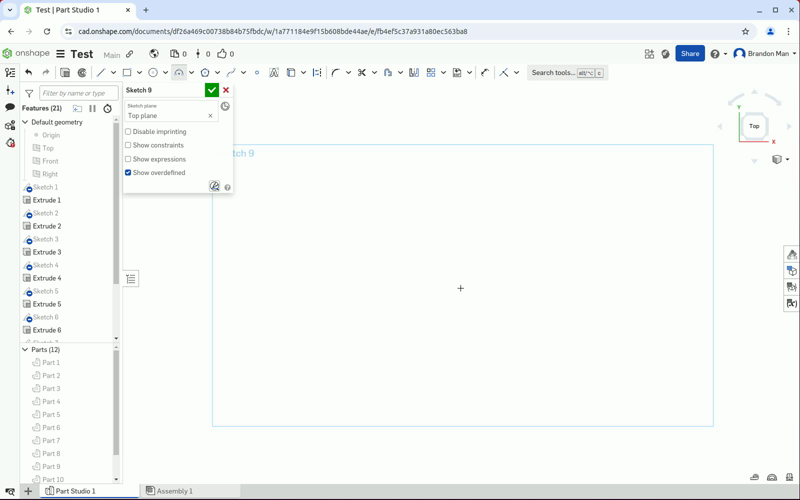
key_up(shift)
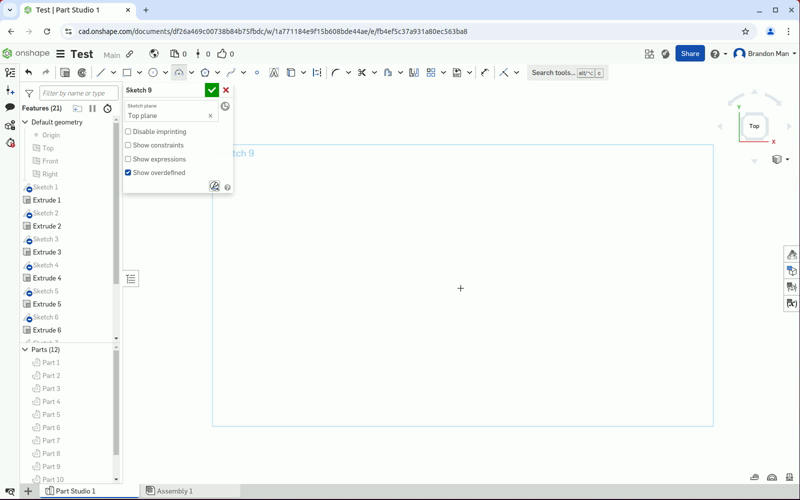
key_down(shift)
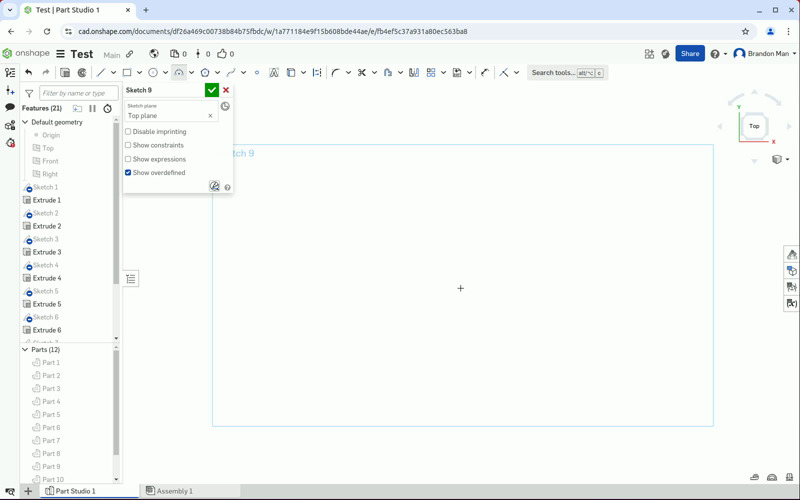
mouse_move(492, 233)
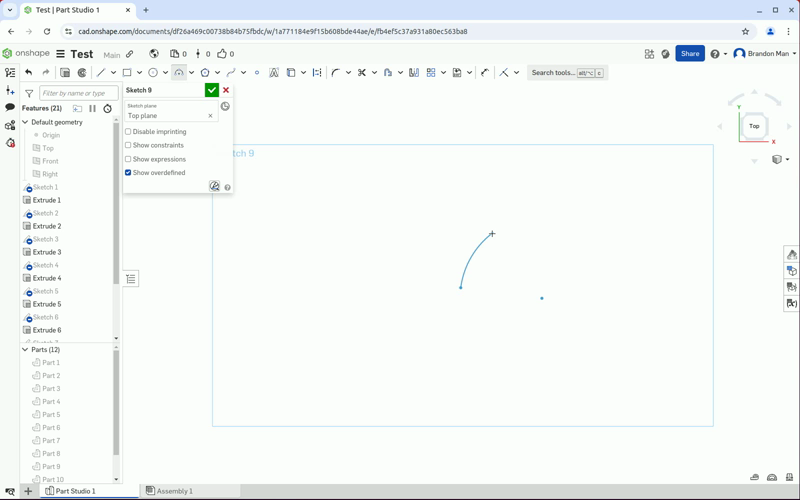
click(492, 233)
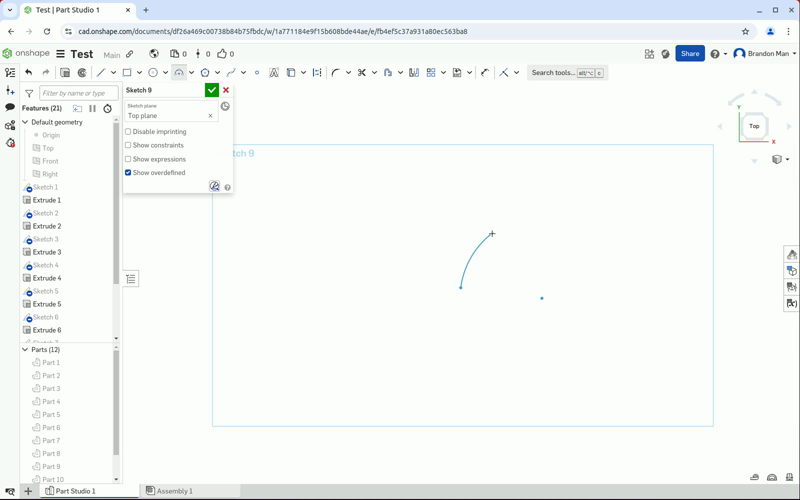
mouse_move(492, 269)
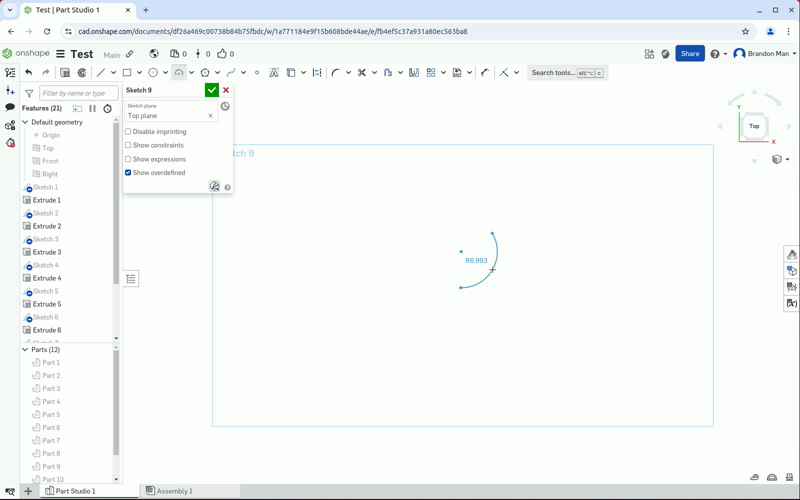
click(492, 269)
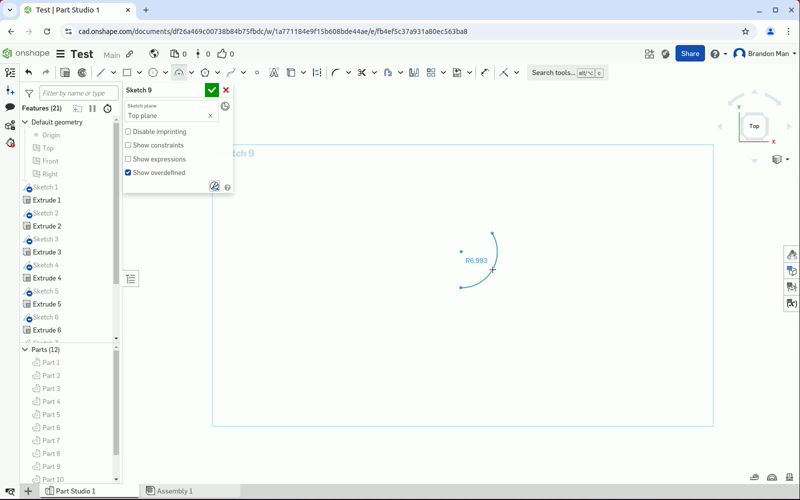
key_up(shift)
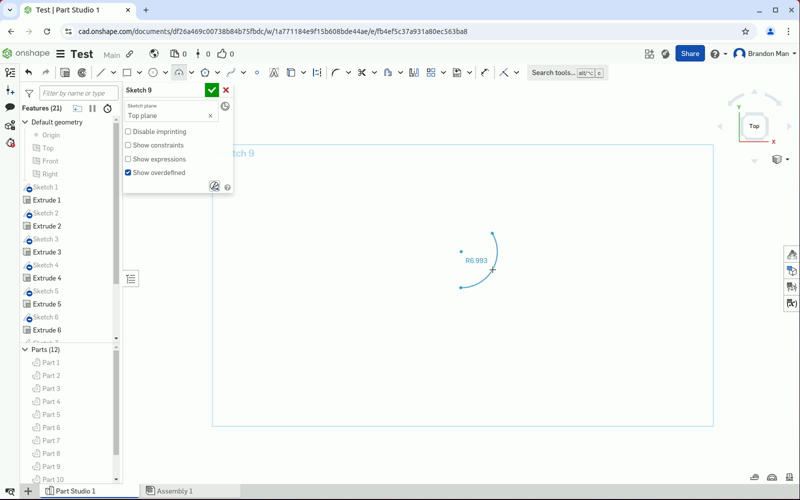
key(esc)
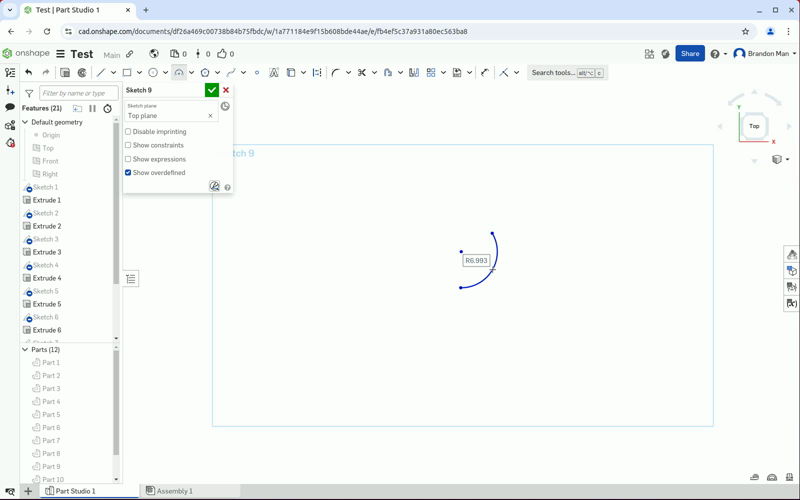
key(l)
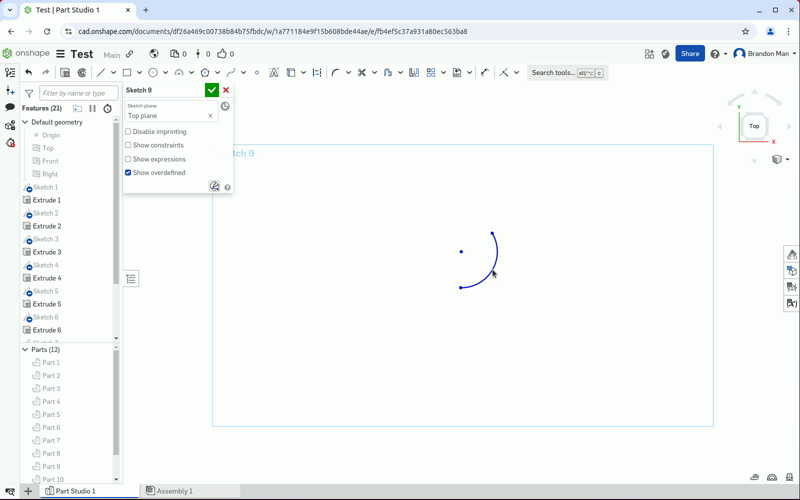
mouse_move(492, 233)
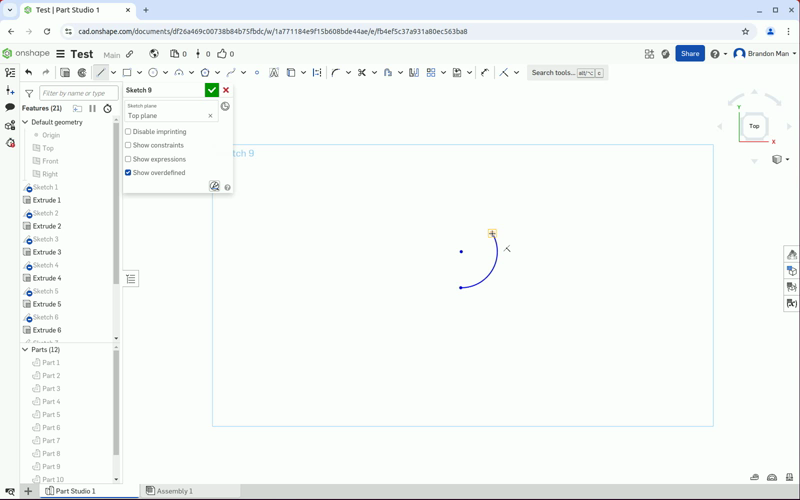
click(492, 233)
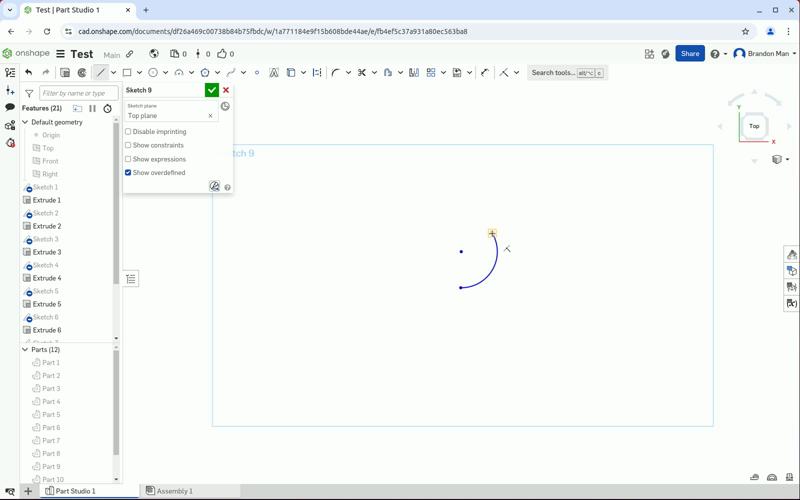
key_down(shift)
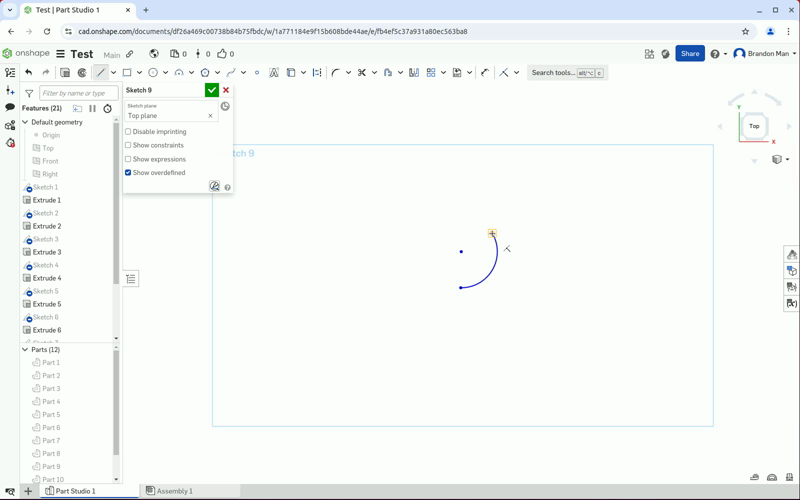
mouse_move(522, 233)
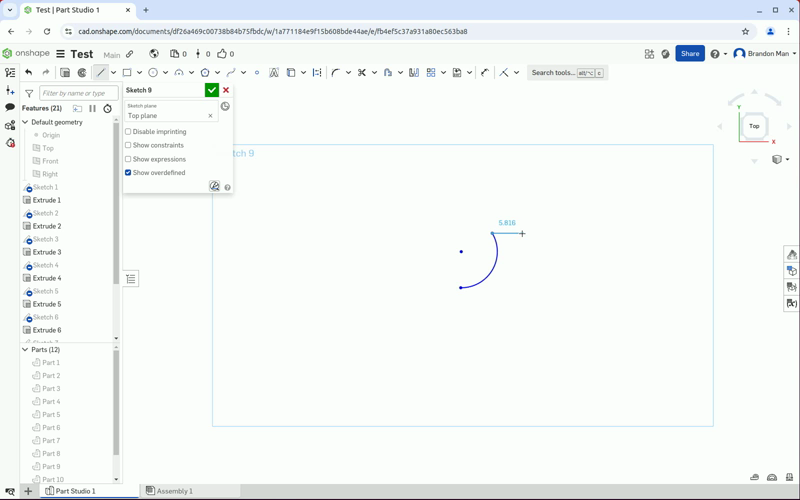
mouse_move(487, 235)
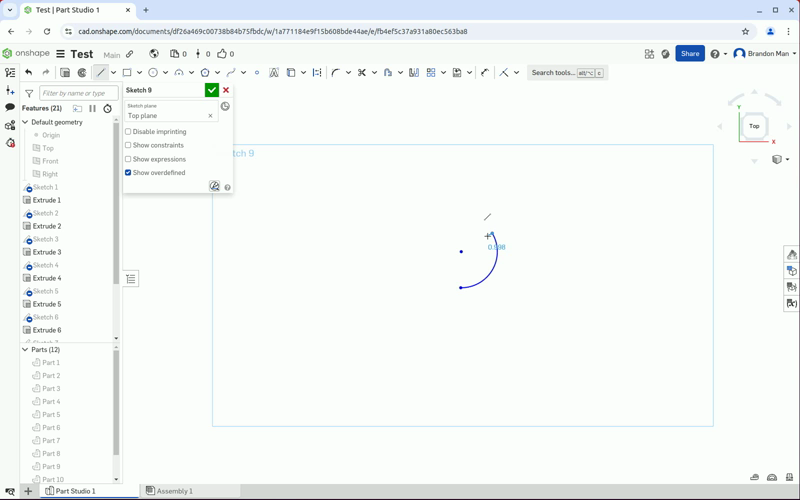
scroll(6)
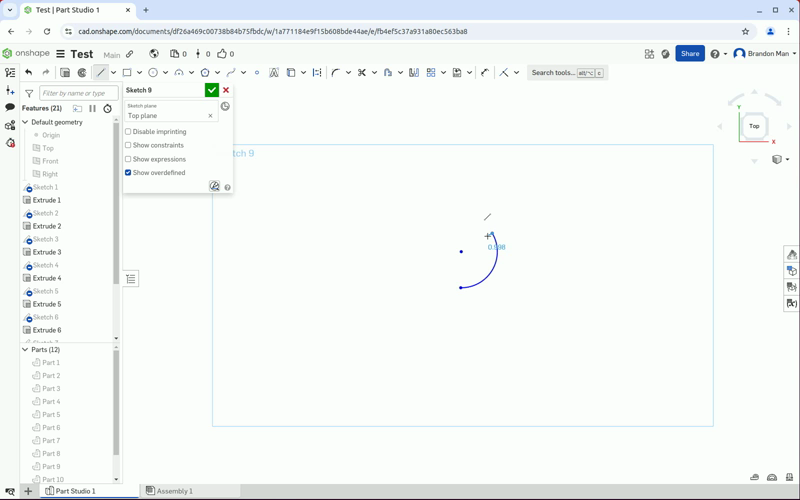
scroll(6)
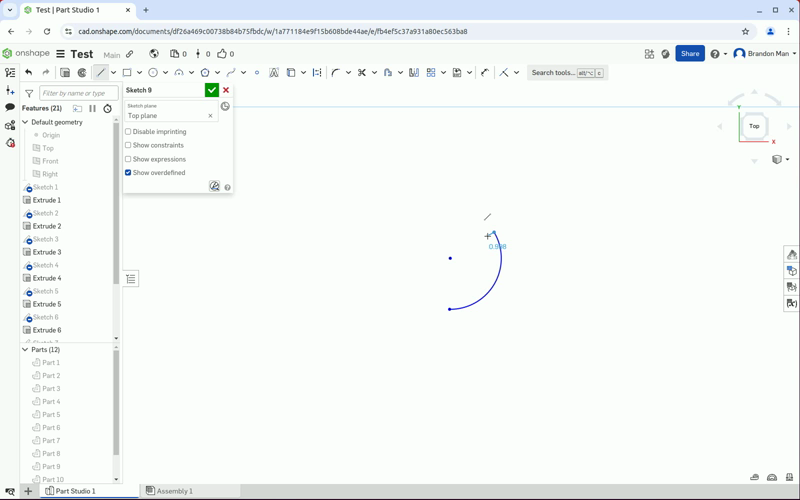
scroll(6)
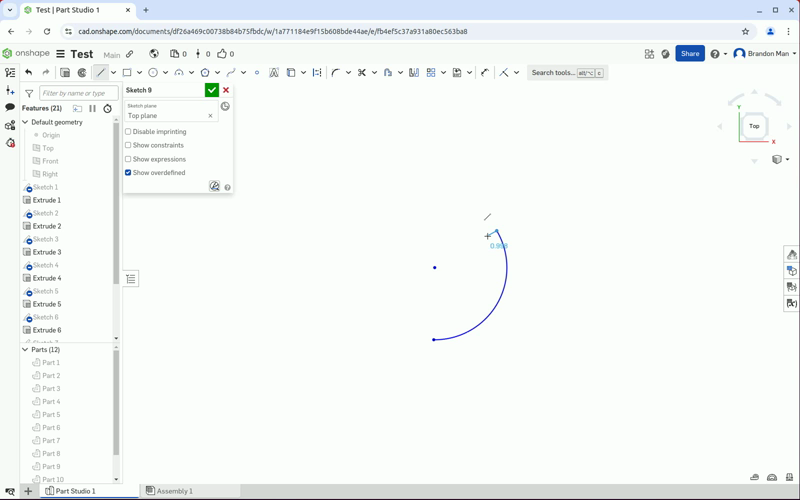
scroll(6)
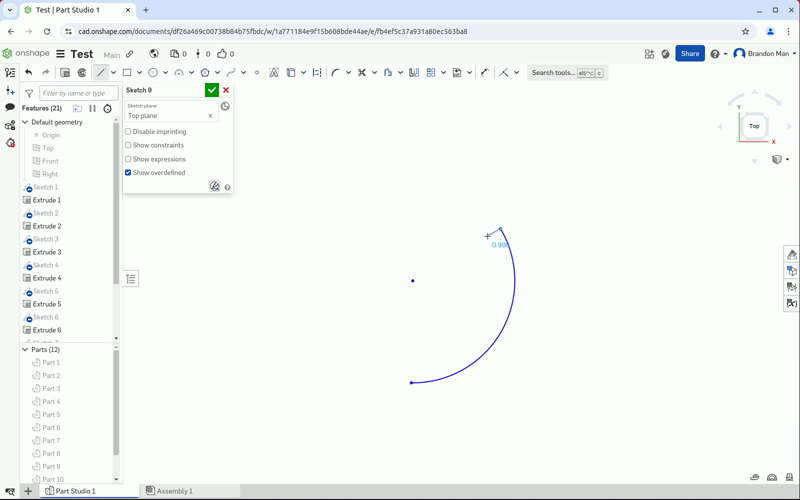
scroll(6)
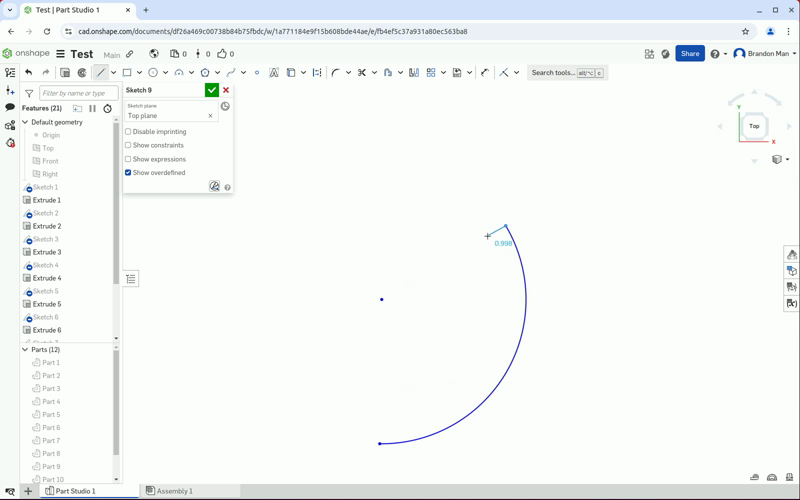
scroll(6)
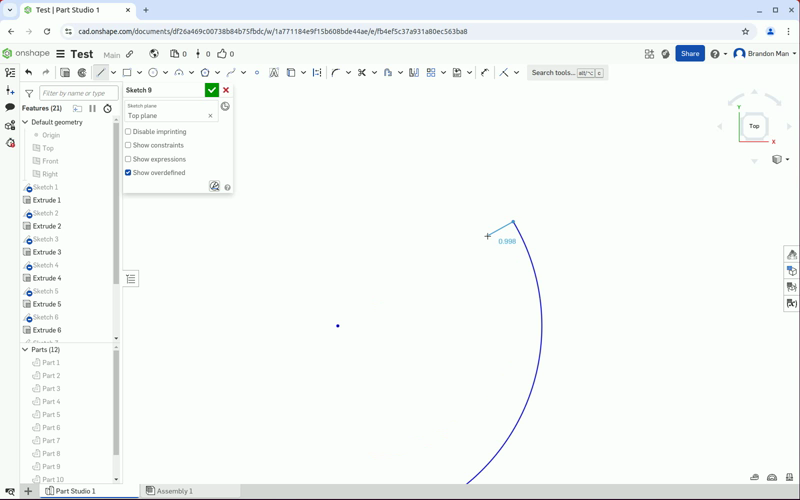
scroll(6)
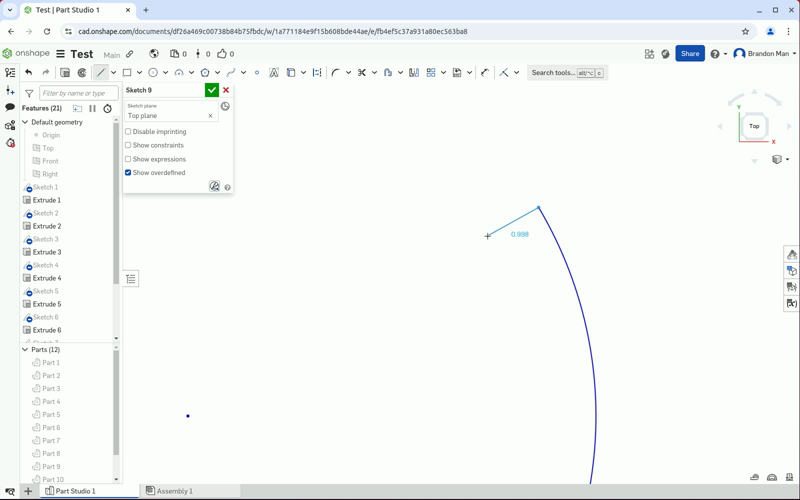
click(487, 235)
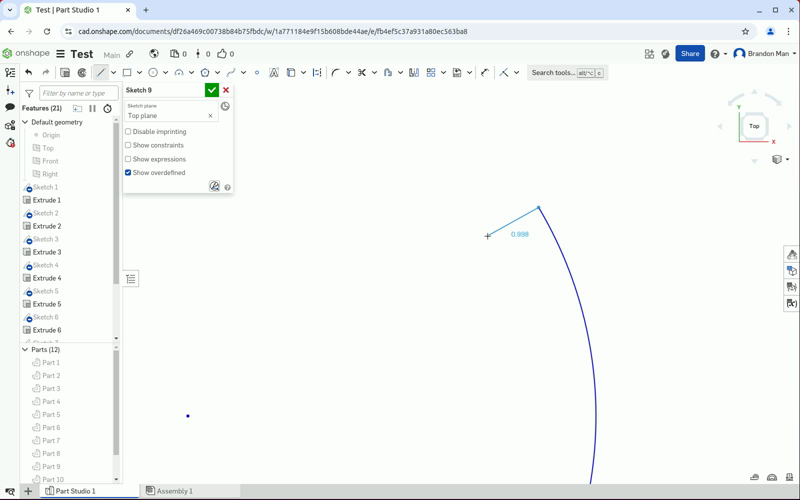
scroll(-6)
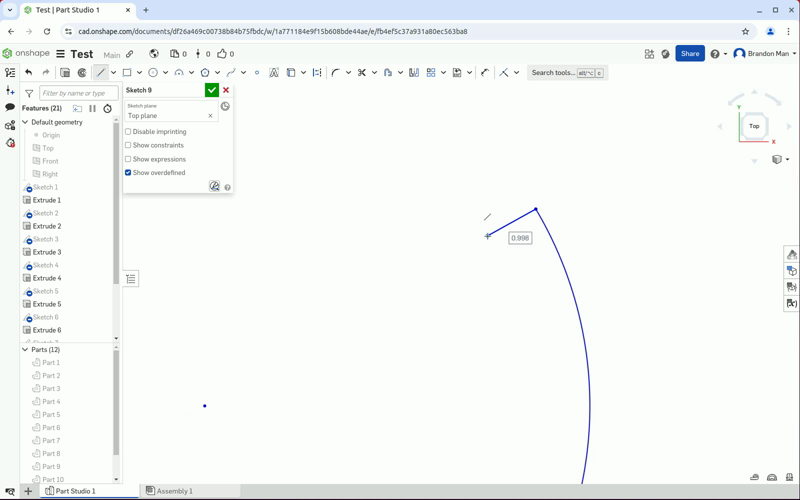
scroll(-6)
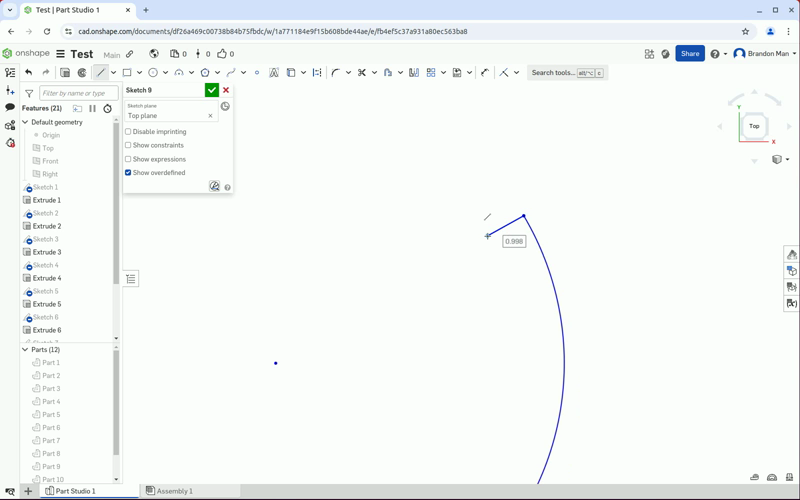
scroll(-6)
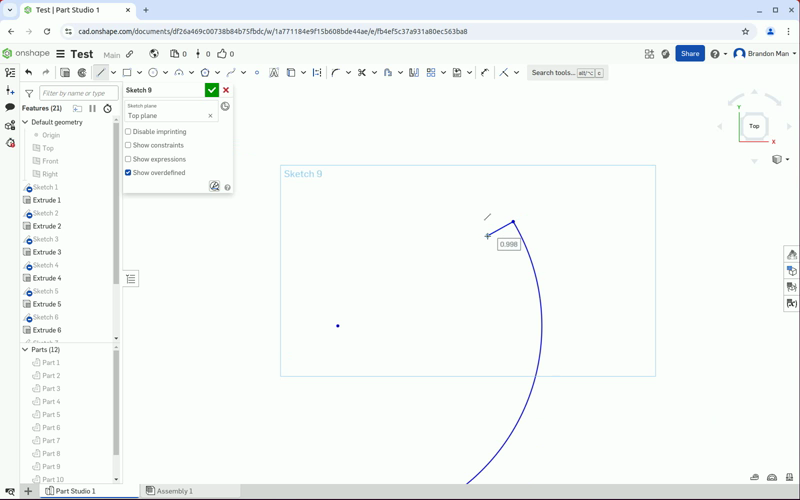
scroll(-6)
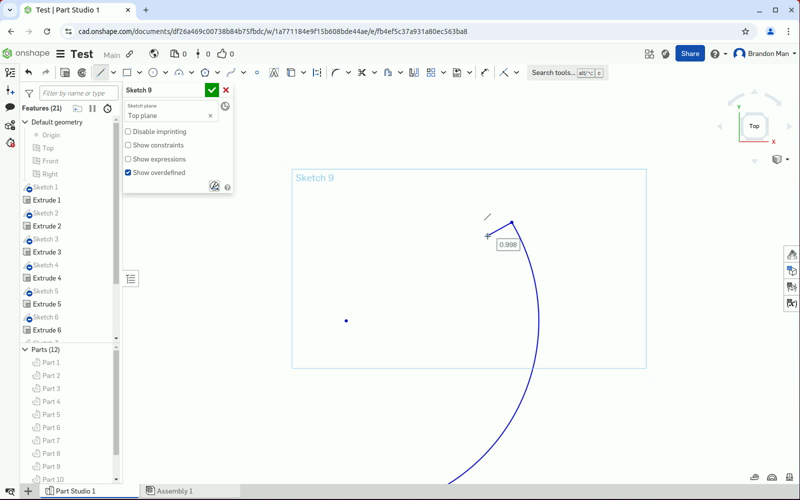
scroll(-6)
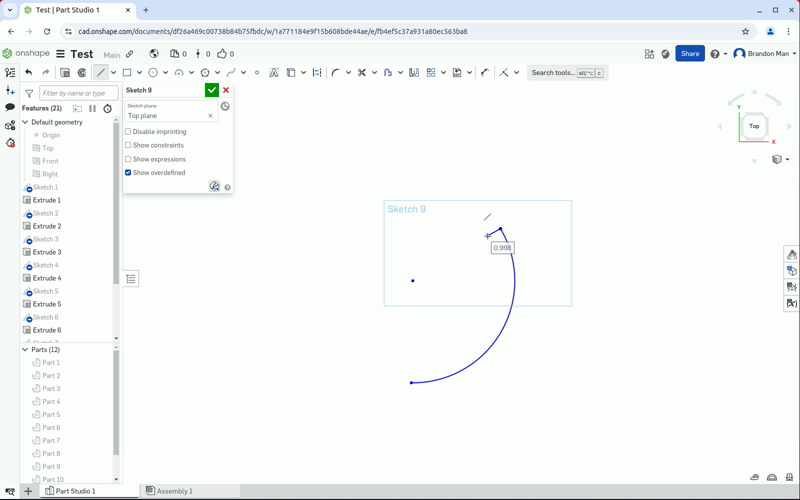
scroll(-6)
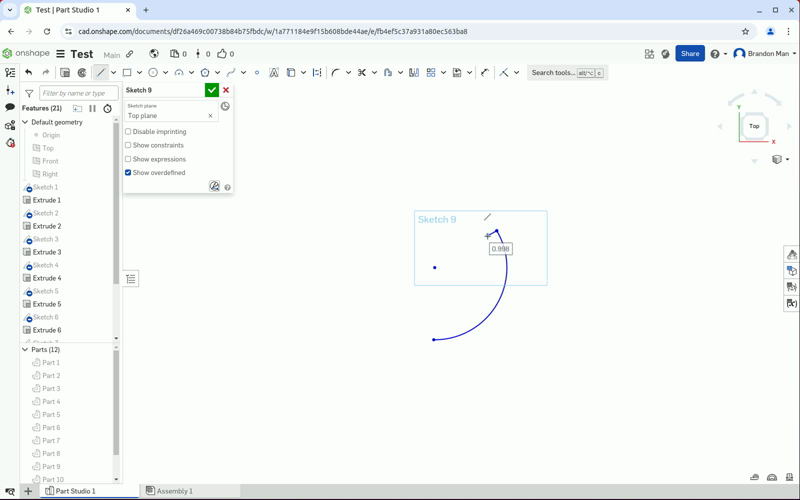
scroll(-6)
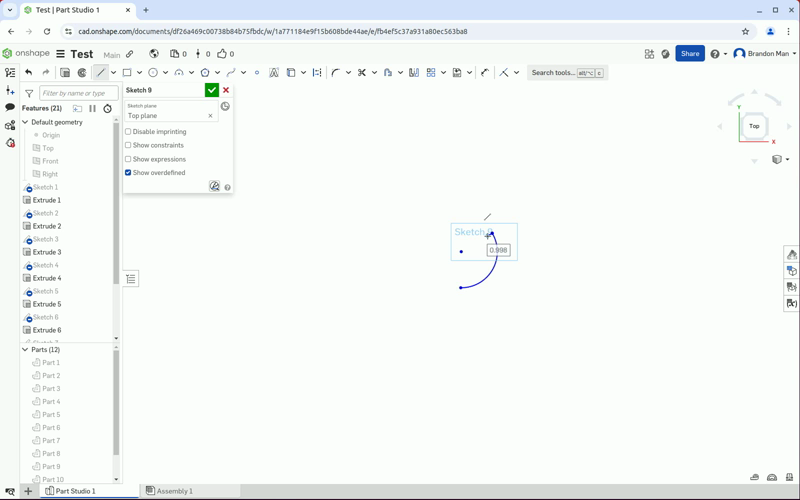
key_up(shift)
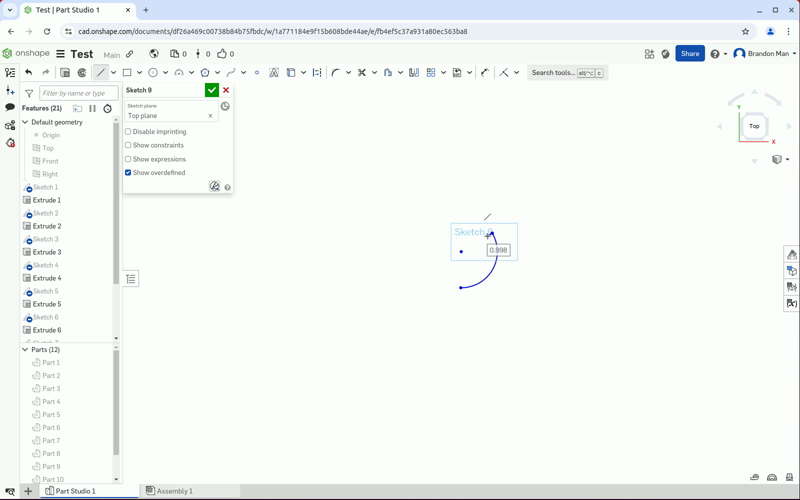
key(esc)
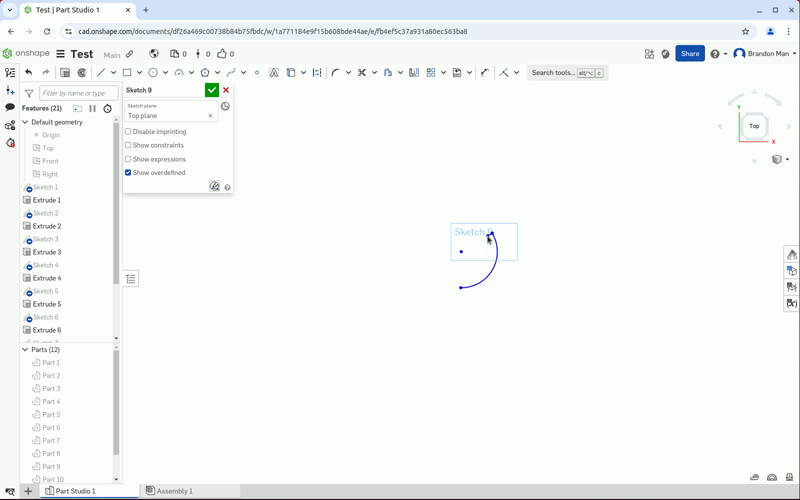
key(a)
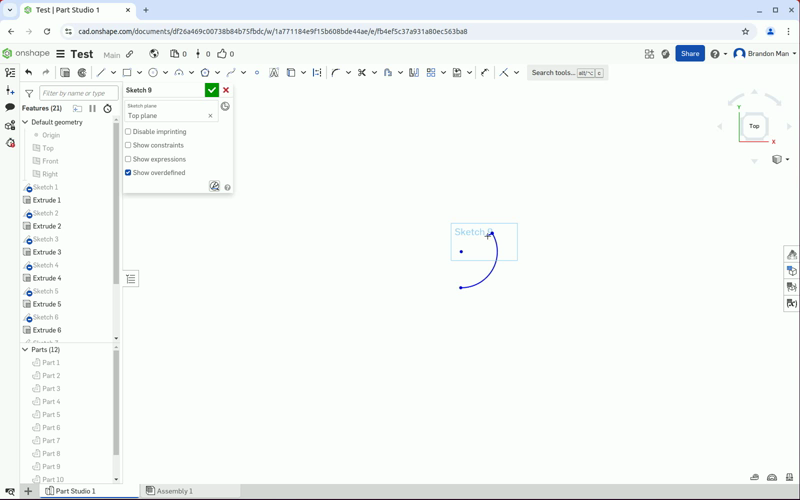
mouse_move(487, 235)
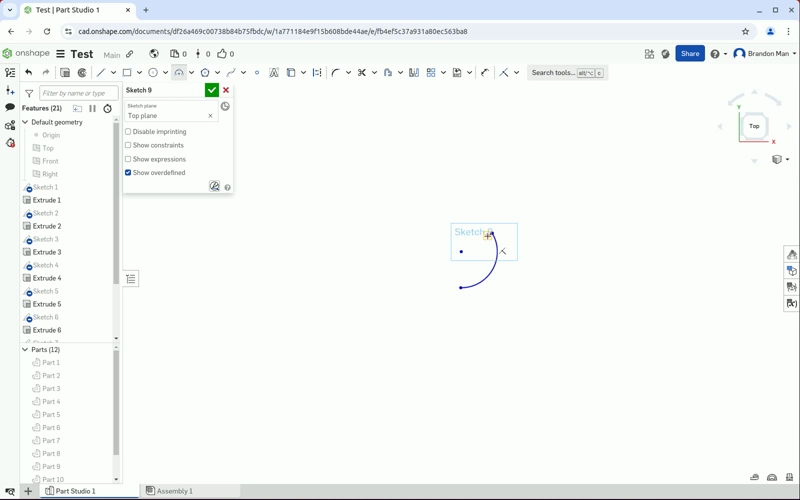
click(487, 235)
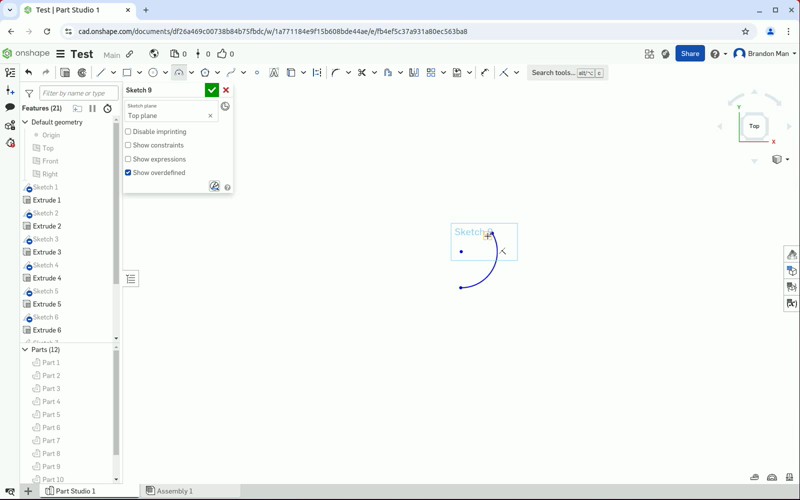
key_down(shift)
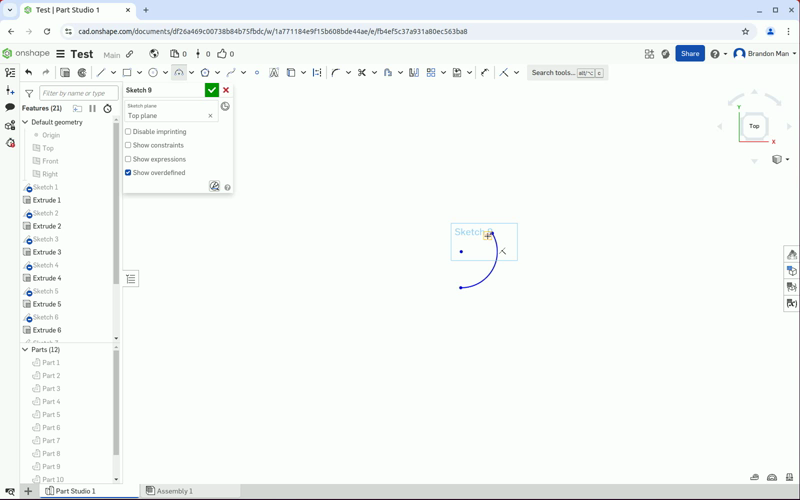
mouse_move(460, 282)
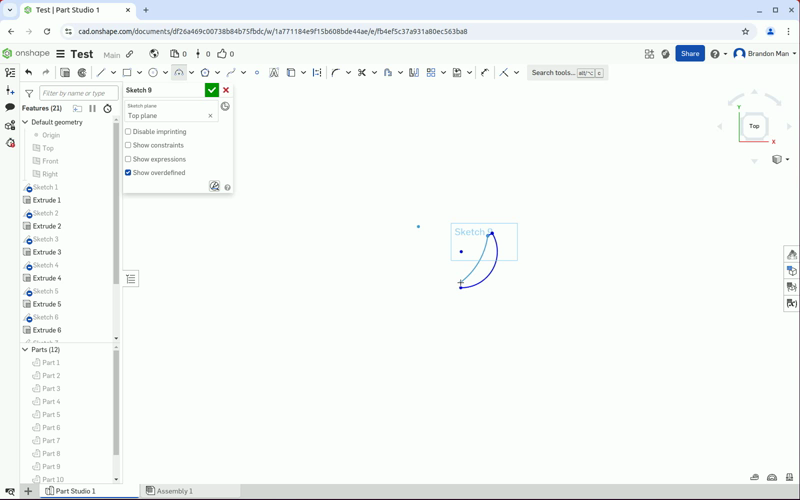
click(460, 282)
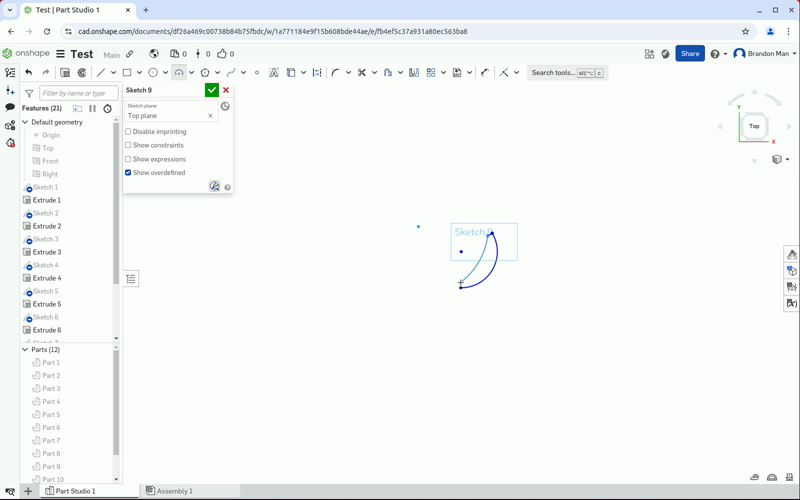
mouse_move(488, 267)
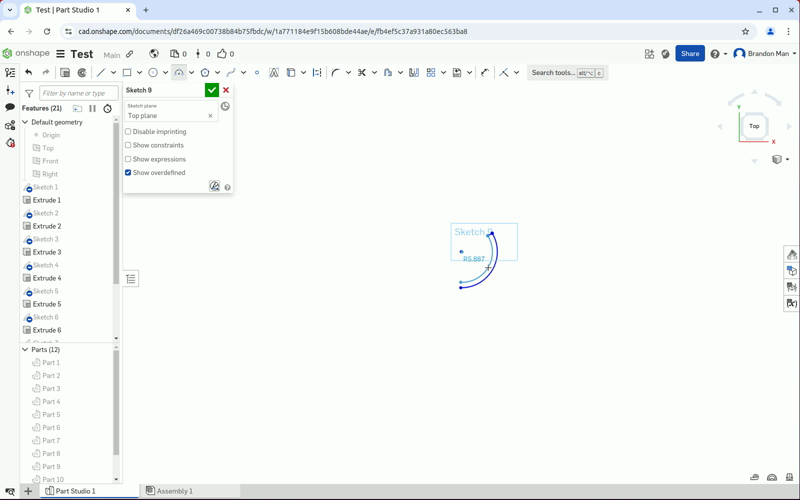
click(488, 267)
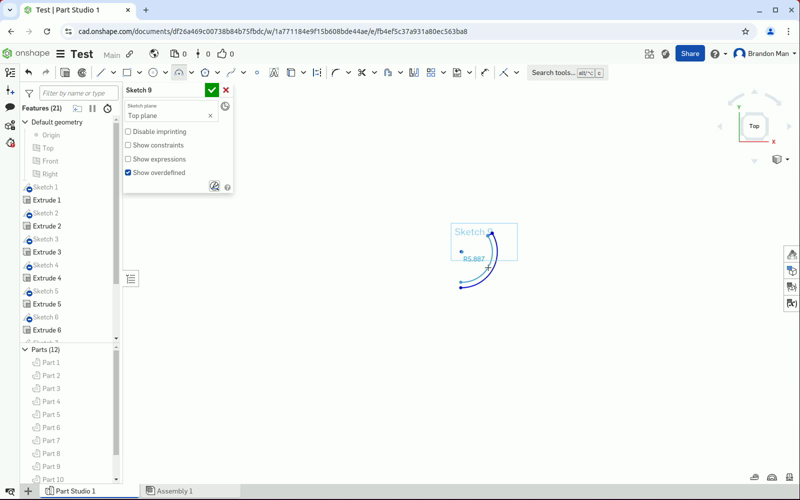
key_up(shift)
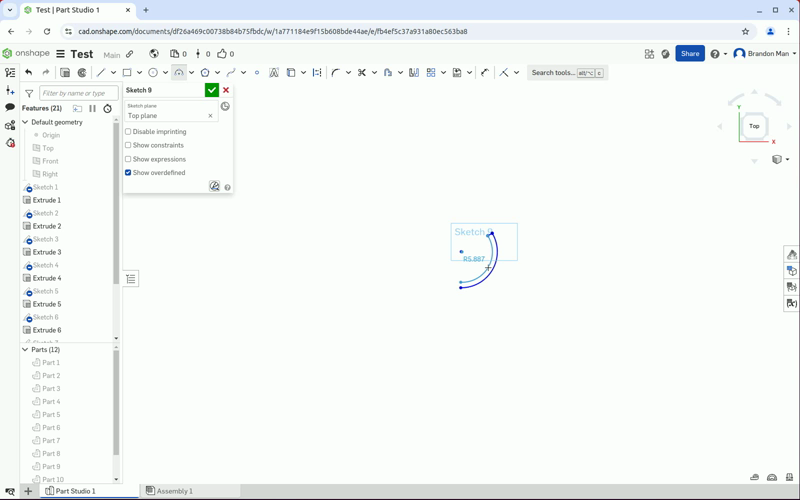
key(esc)
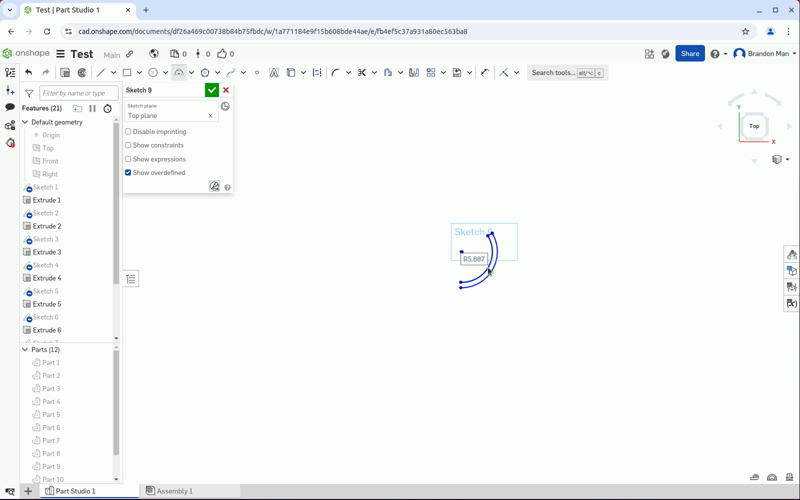
key(l)
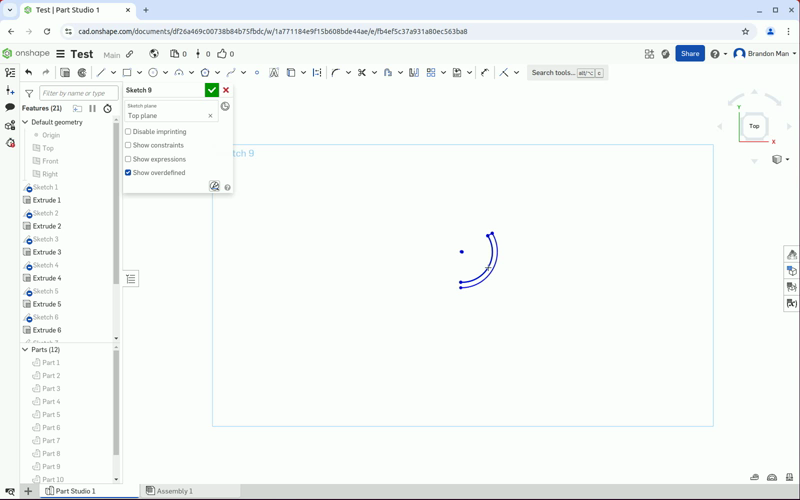
mouse_move(460, 282)
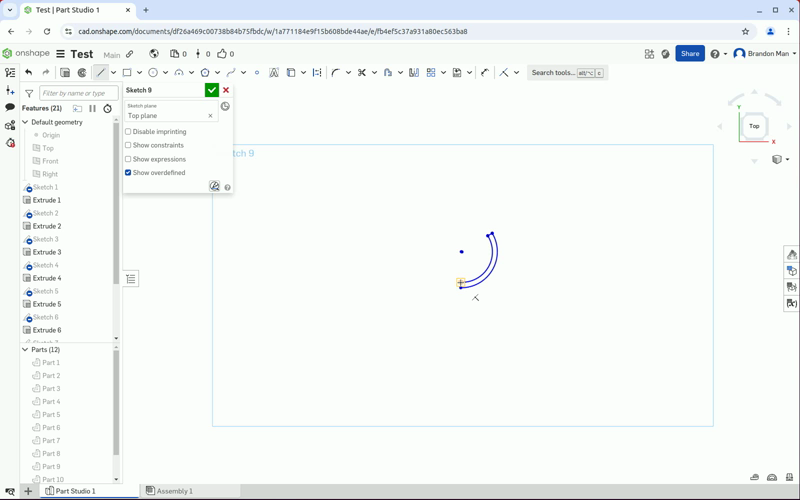
click(460, 282)
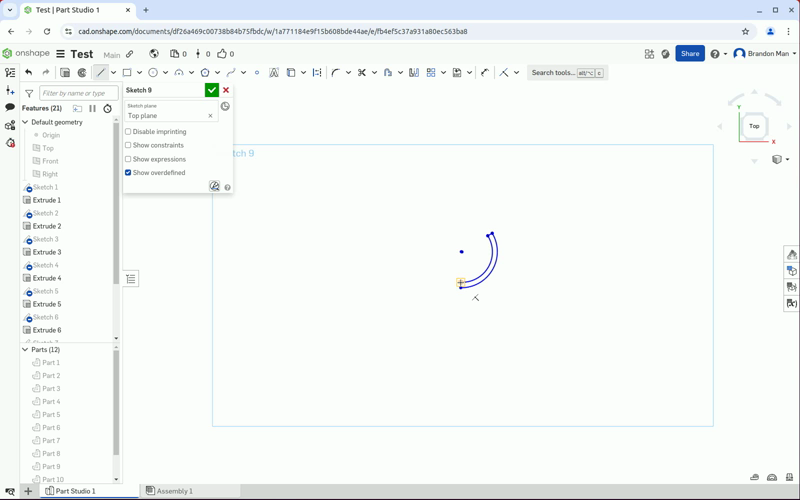
mouse_move(490, 282)
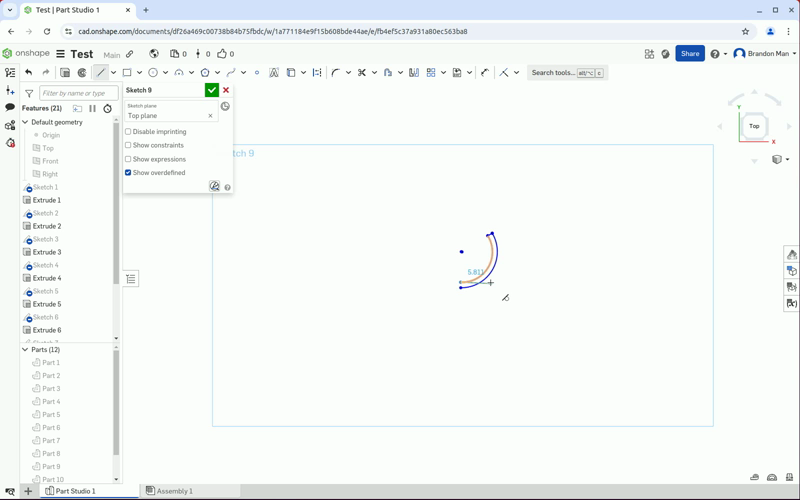
key_down(shift)
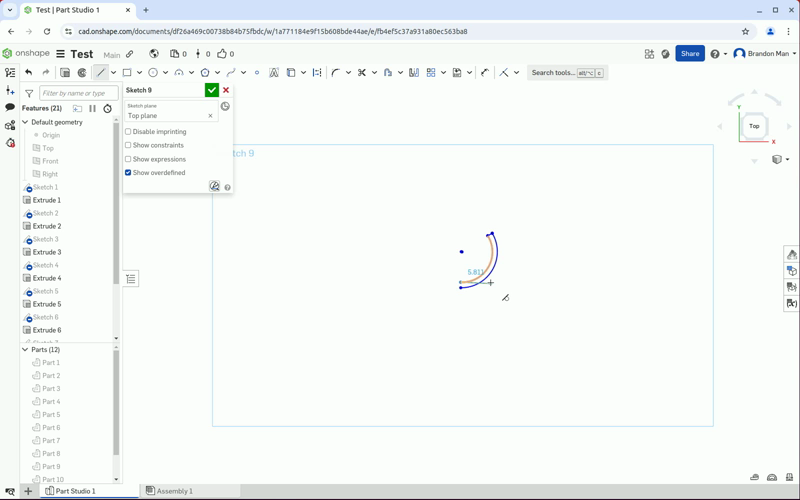
mouse_move(460, 287)
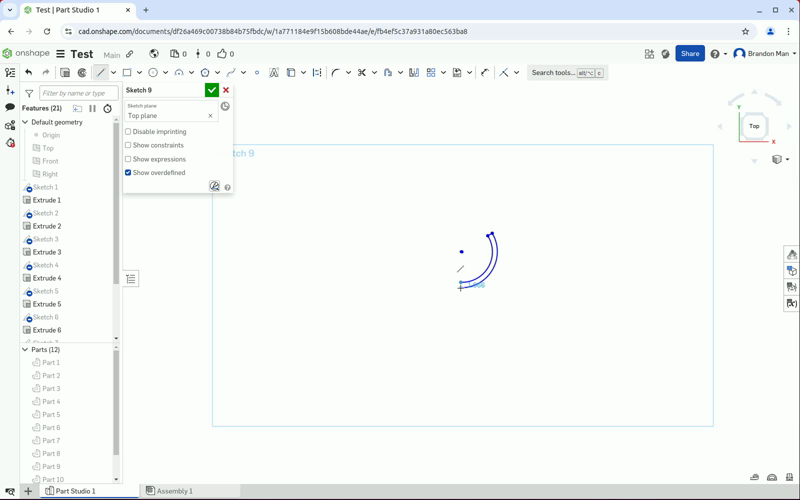
scroll(6)
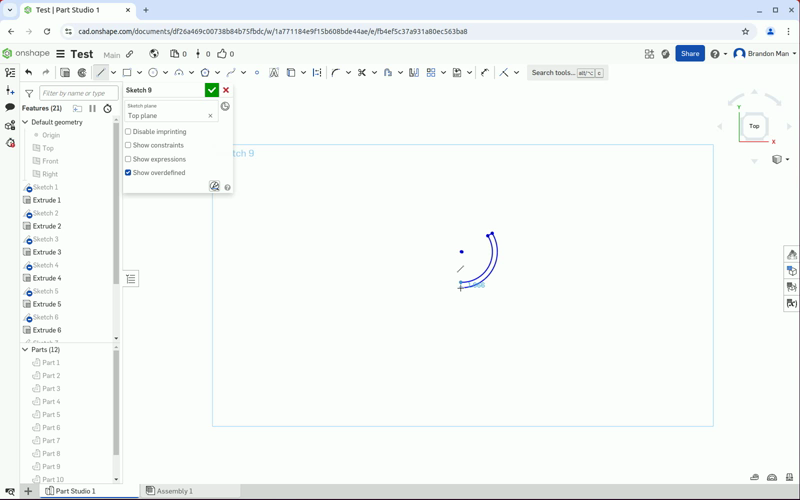
scroll(6)
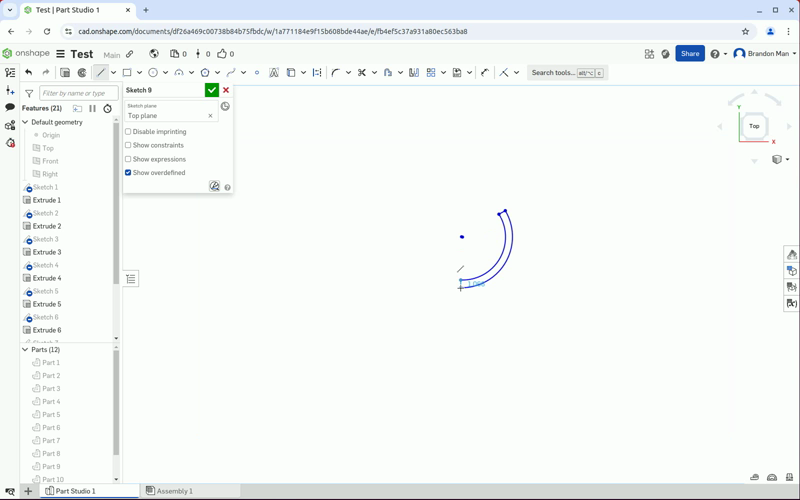
scroll(6)
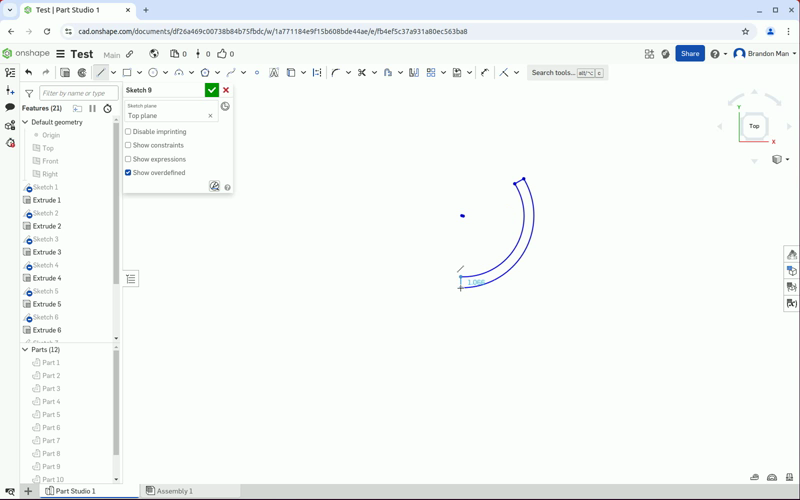
scroll(6)
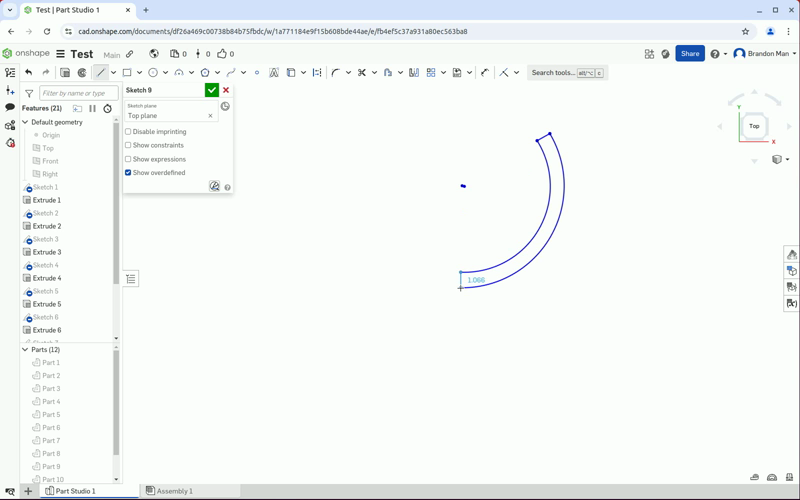
scroll(6)
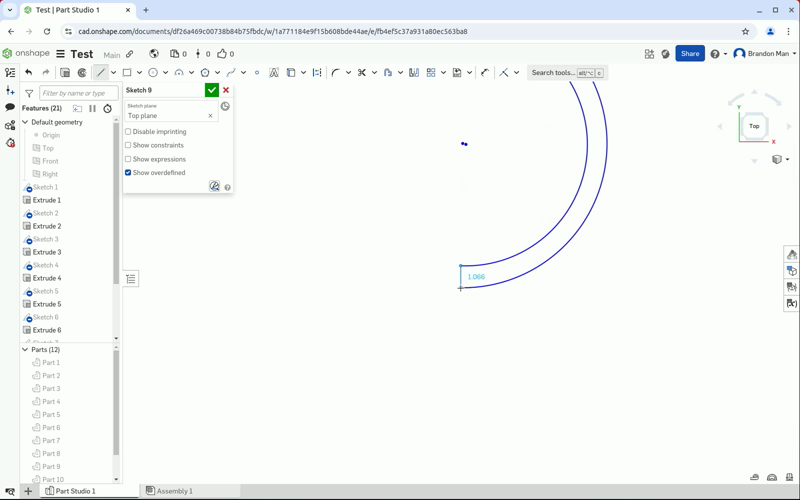
scroll(6)
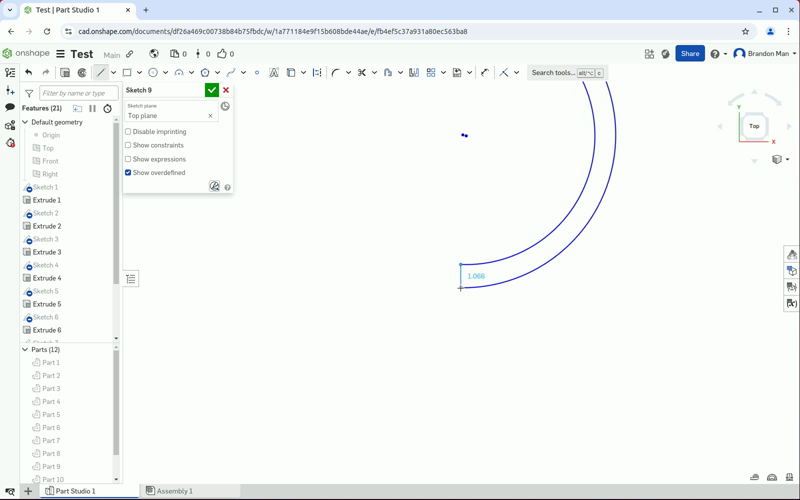
scroll(6)
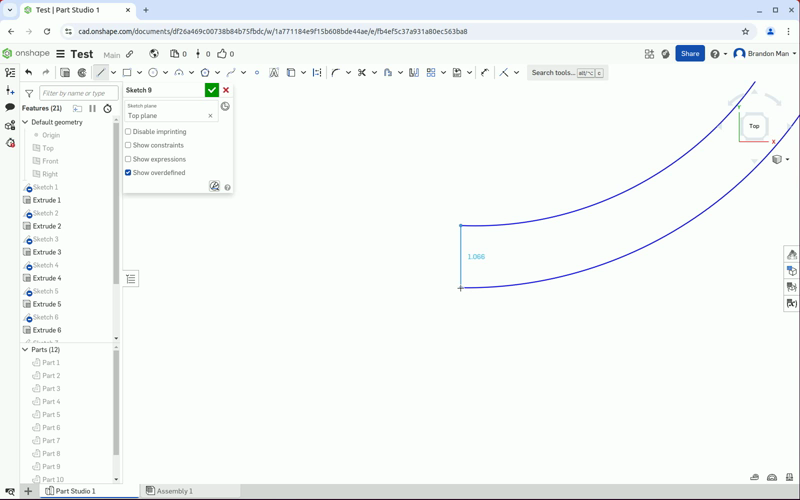
key_up(shift)
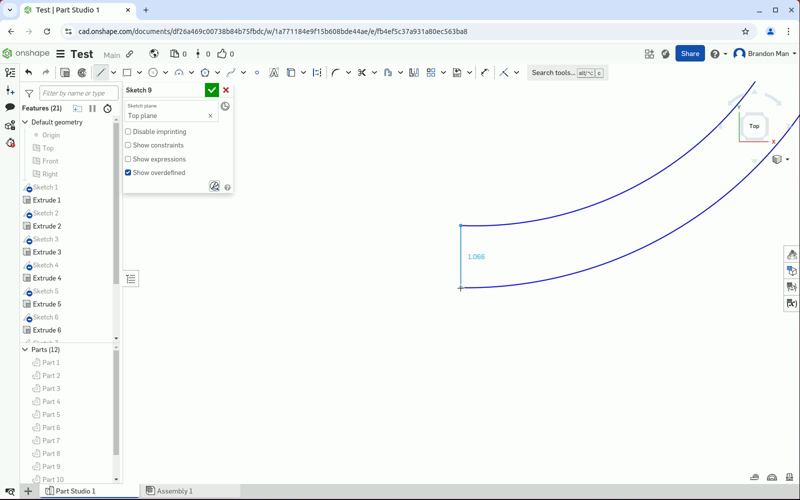
click(460, 287)
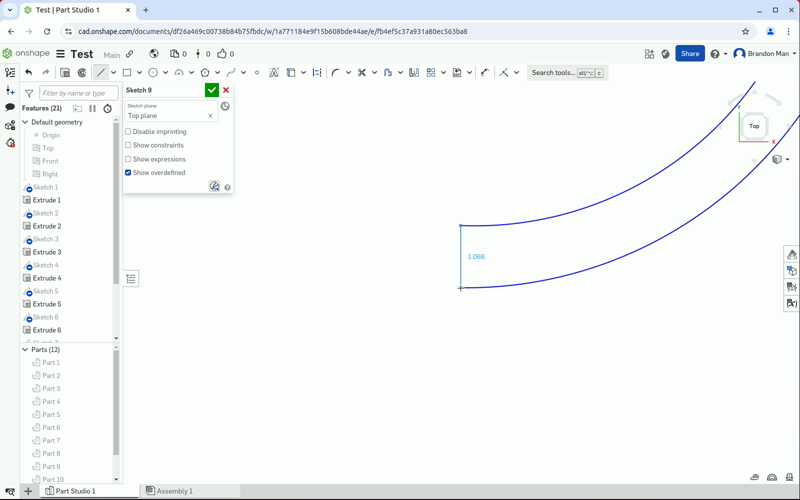
scroll(-6)
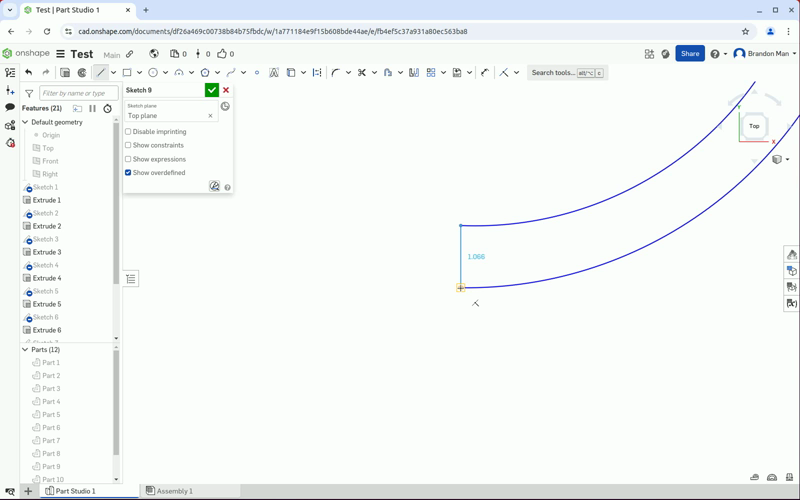
scroll(-6)
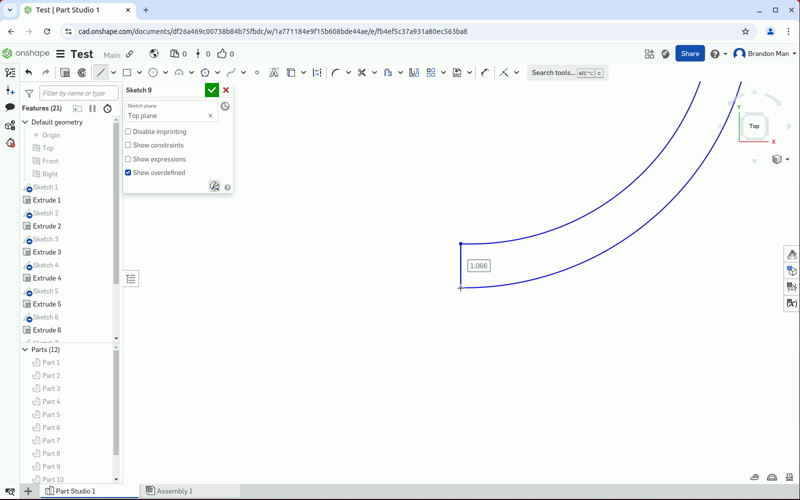
scroll(-6)
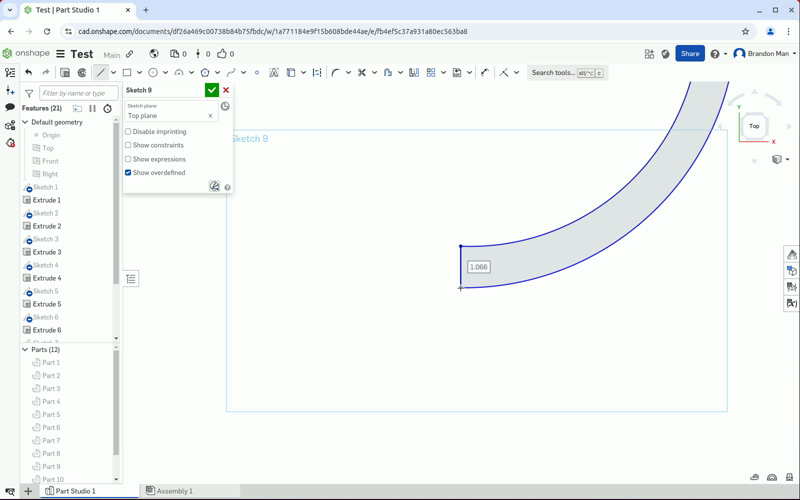
scroll(-6)
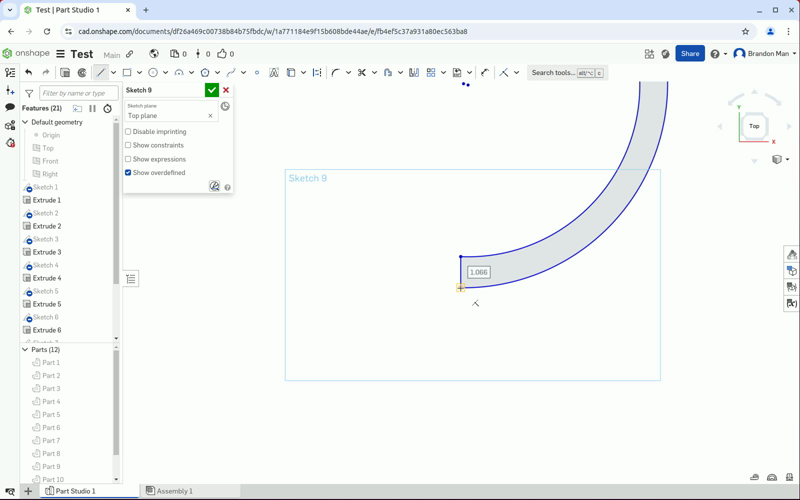
scroll(-6)
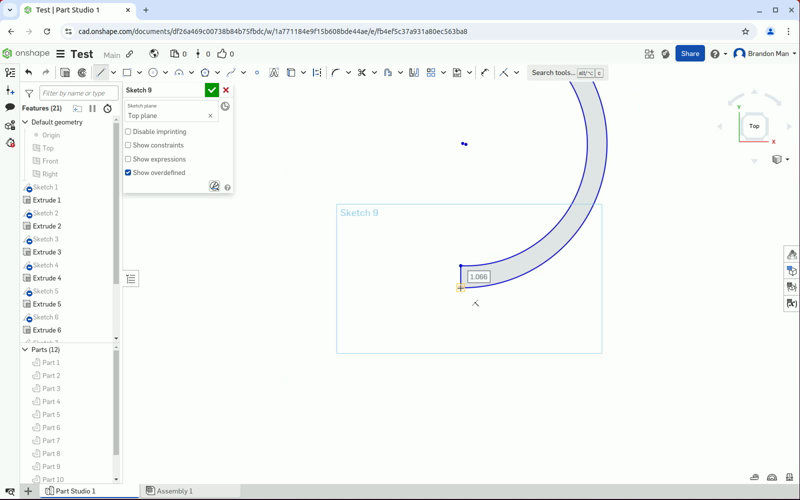
scroll(-6)
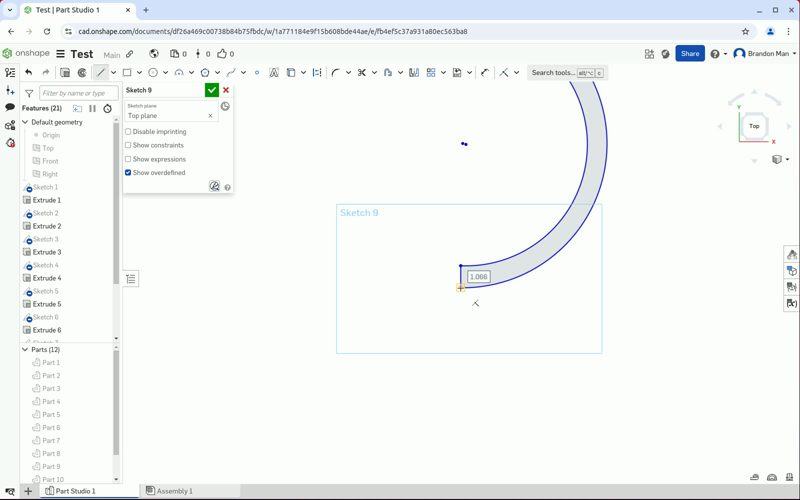
scroll(-6)
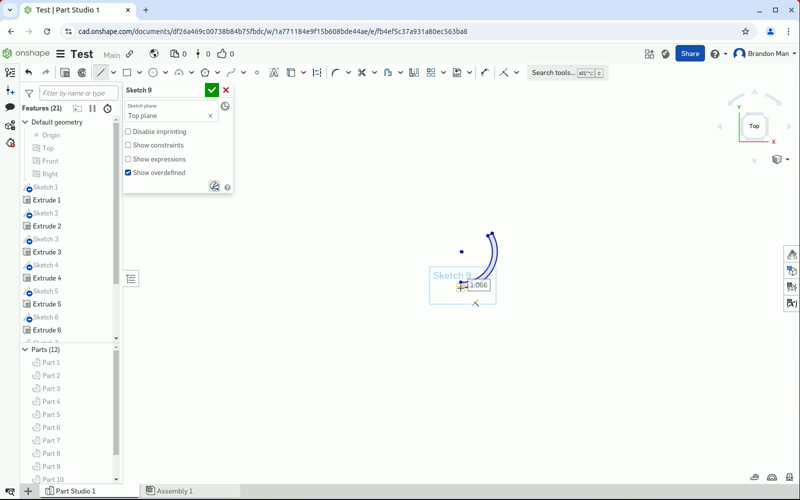
key(esc)
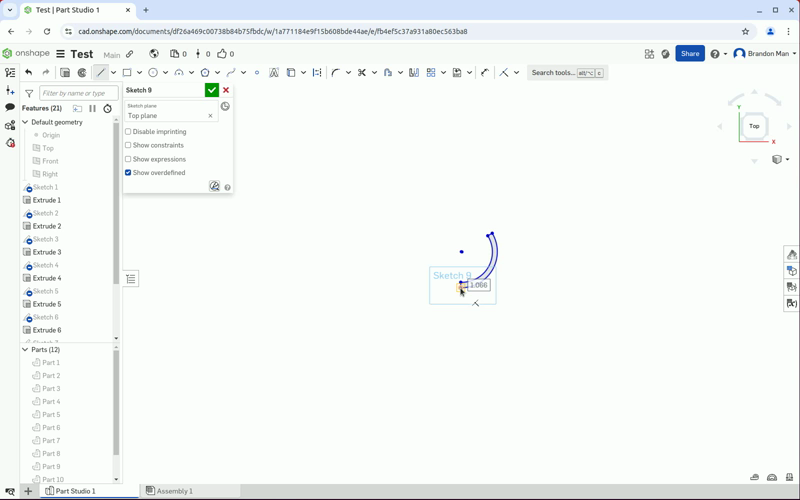
mouse_move(471, 284)
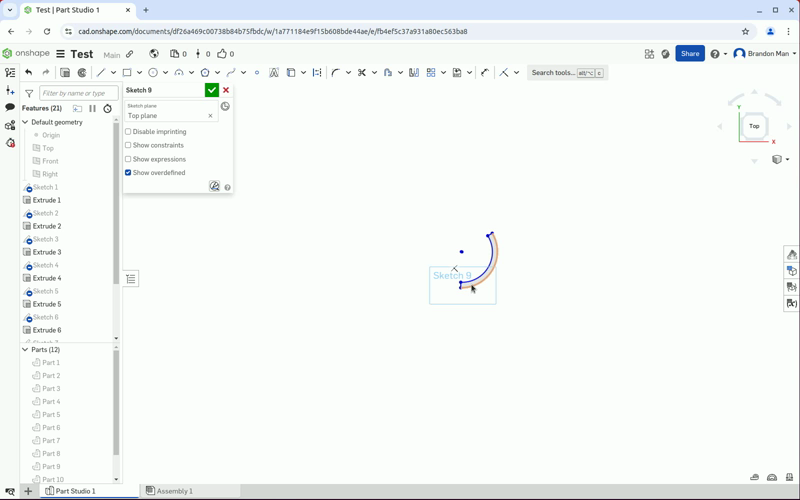
scroll(6)
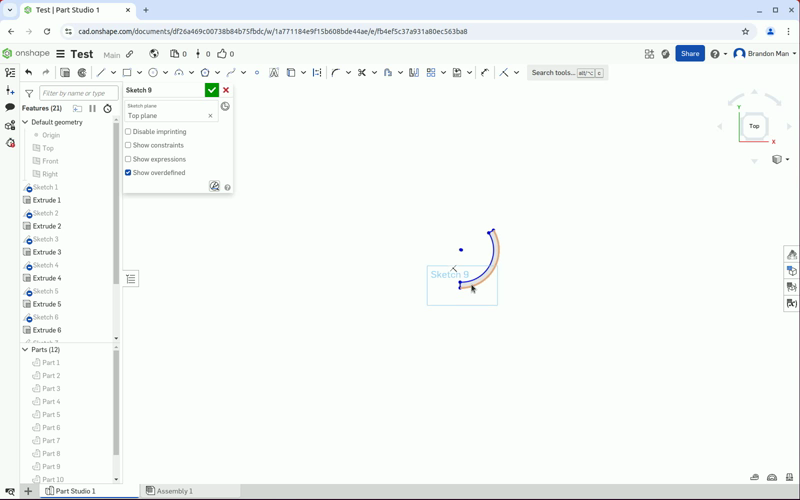
scroll(6)
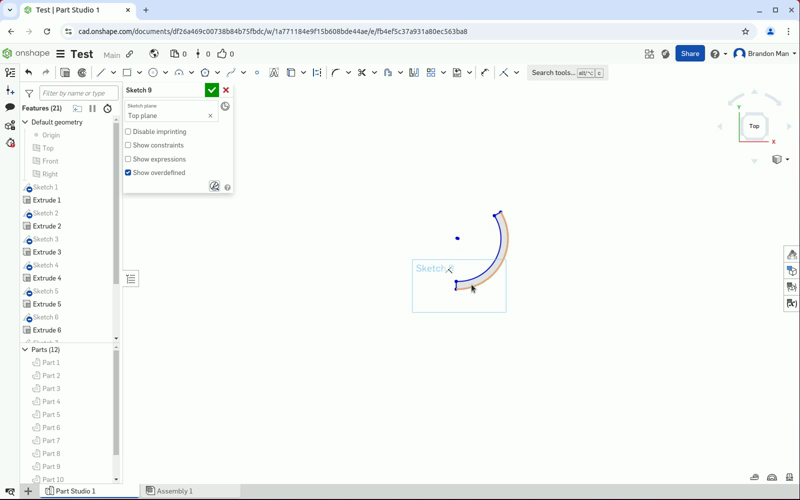
scroll(6)
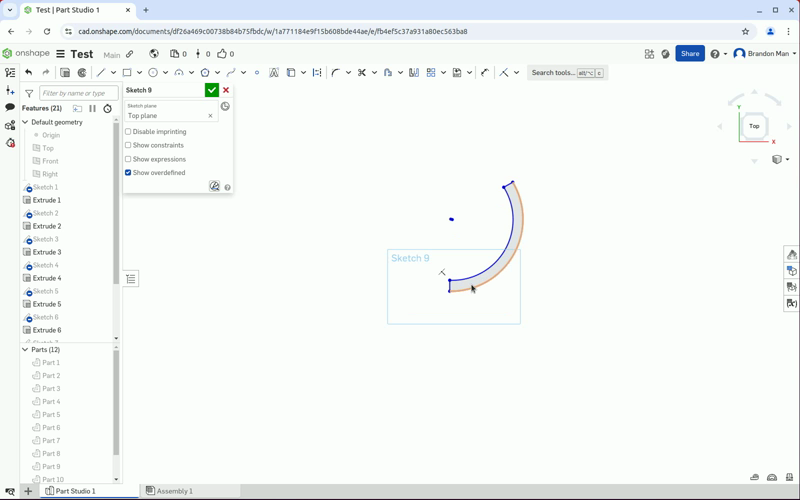
scroll(6)
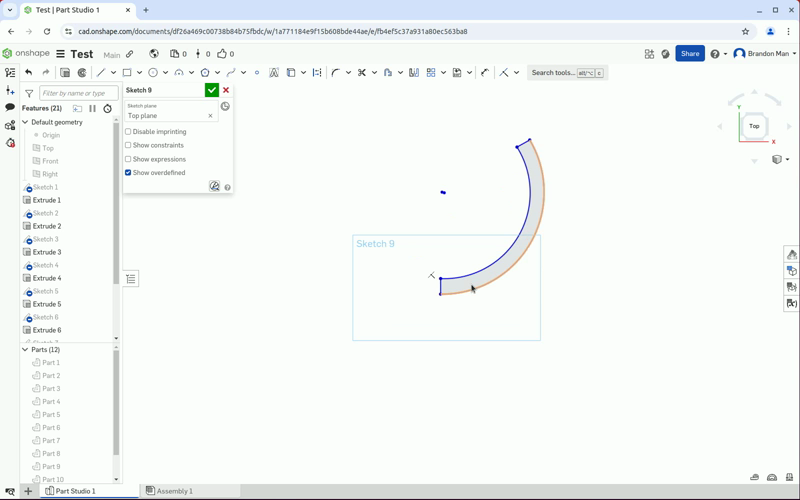
scroll(6)
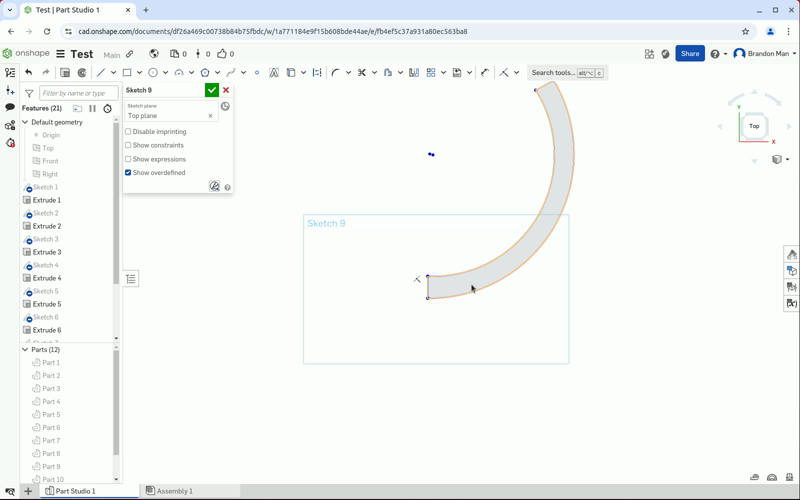
scroll(6)
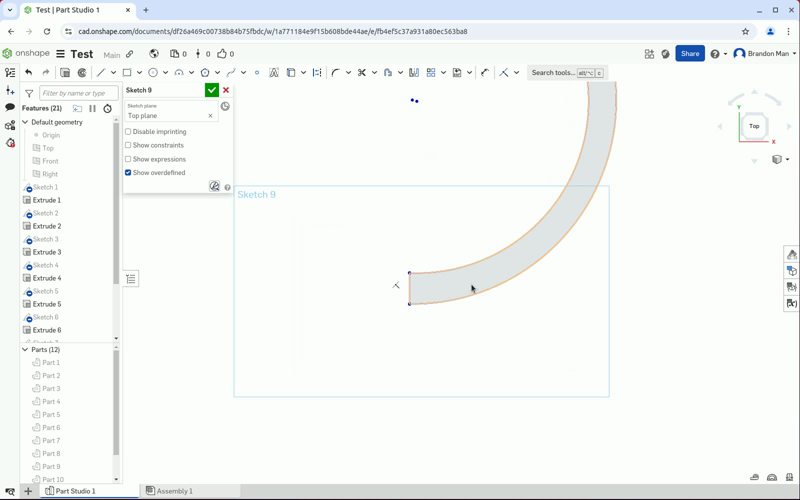
scroll(6)
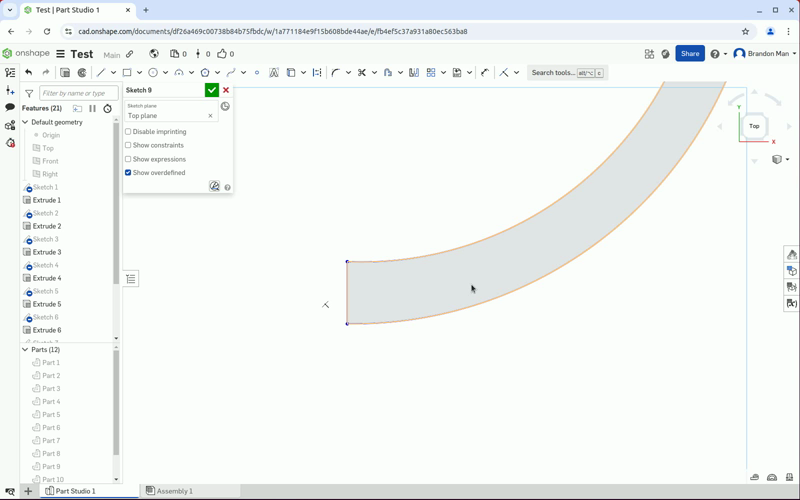
click(471, 284)
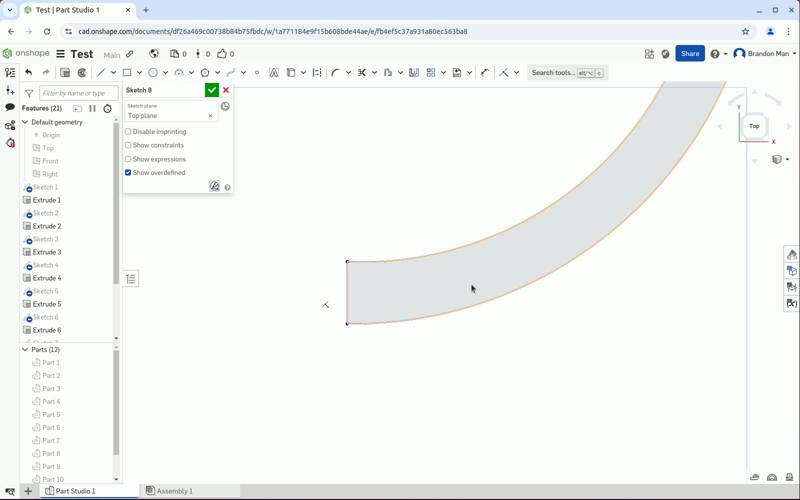
scroll(-6)
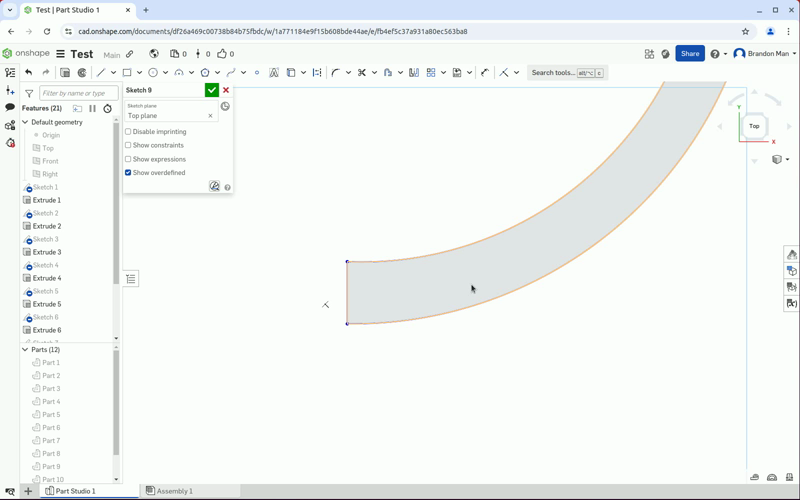
scroll(-6)
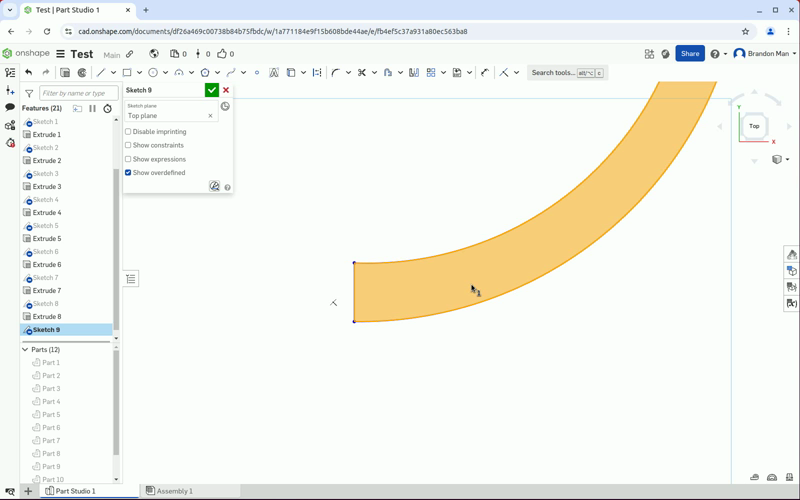
scroll(-6)
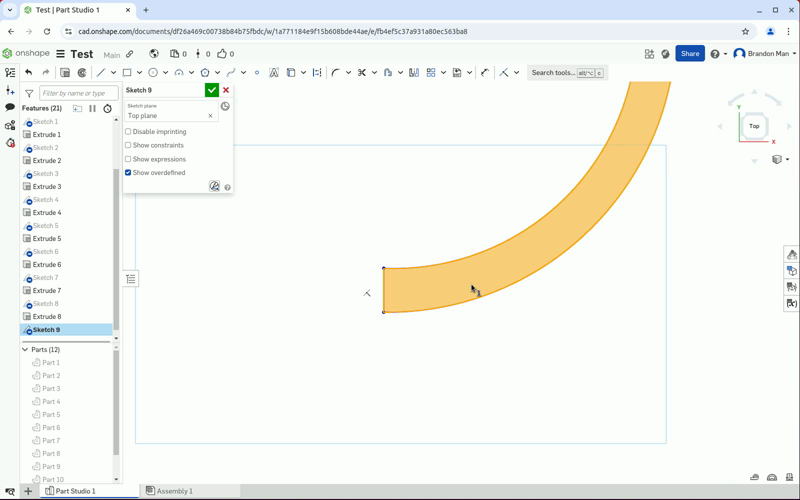
scroll(-6)
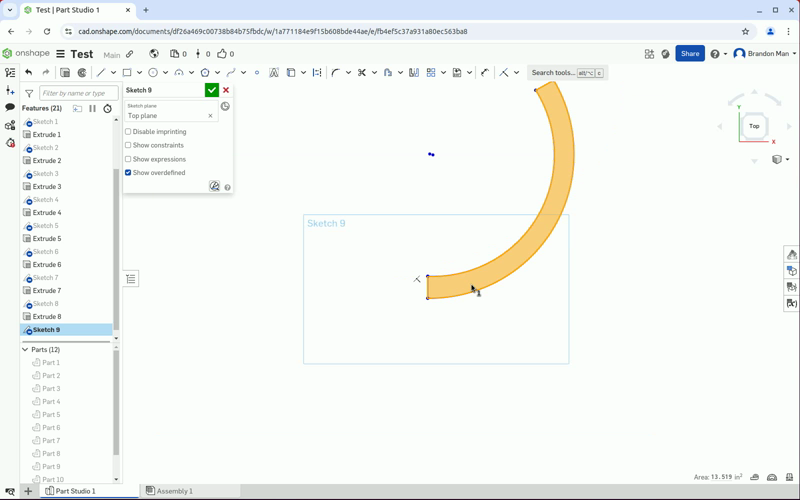
scroll(-6)
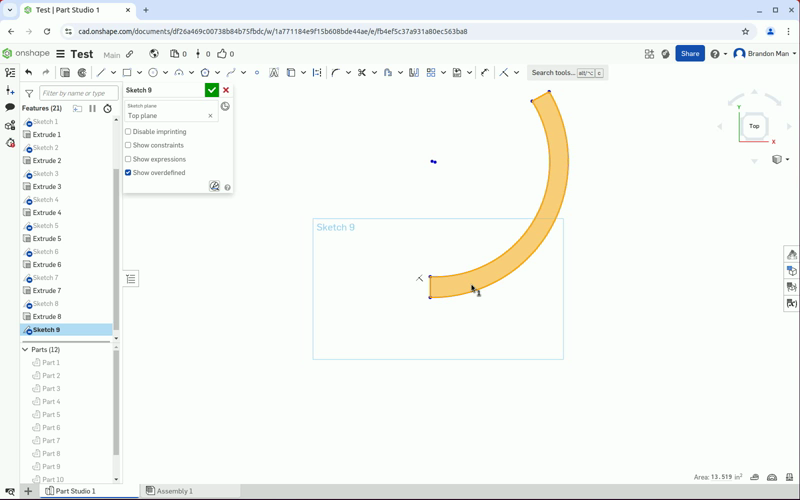
scroll(-6)
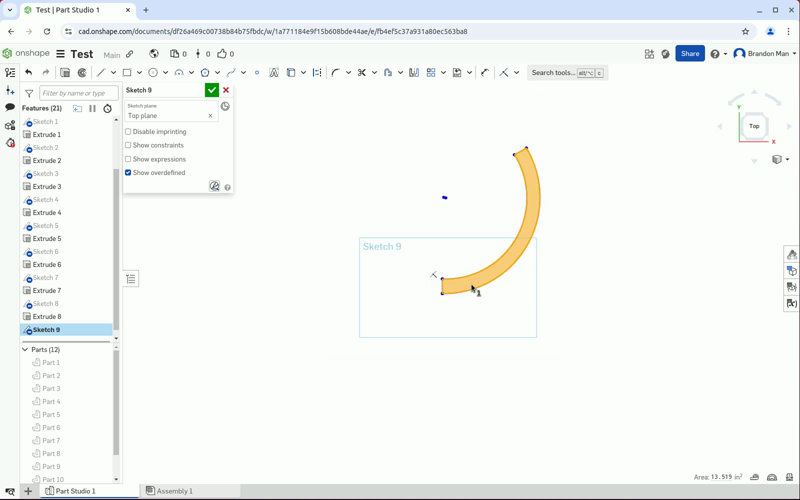
scroll(-6)
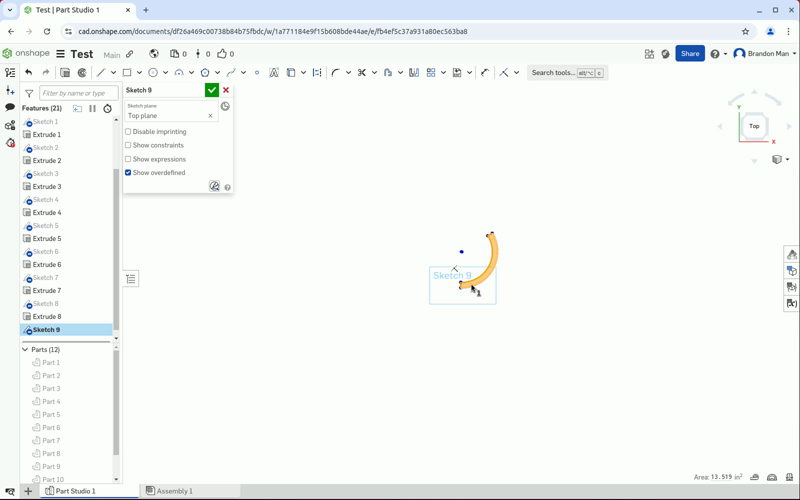
mouse_move(69, 352)
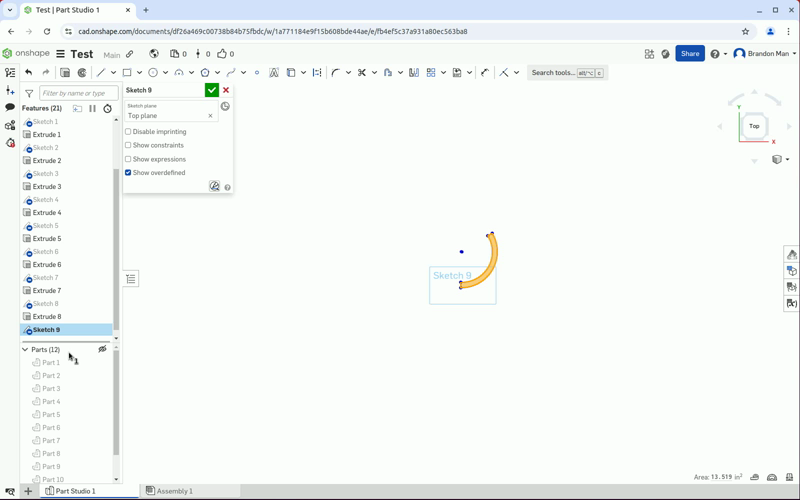
key(shift+y)
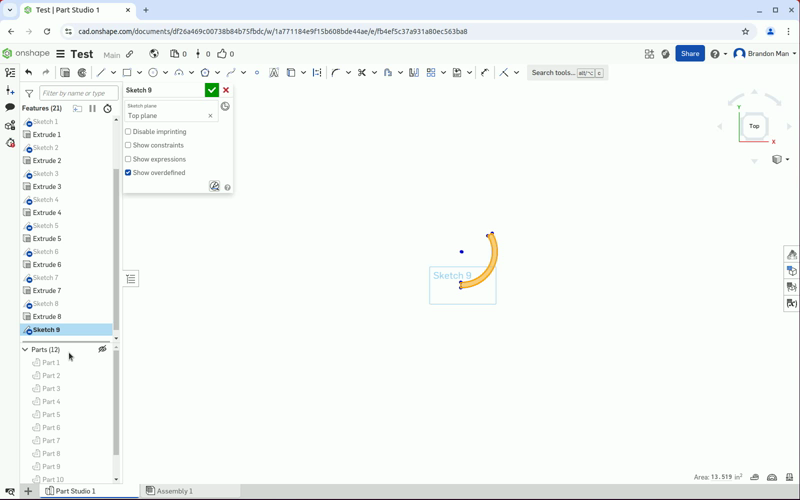
key(shift+e)
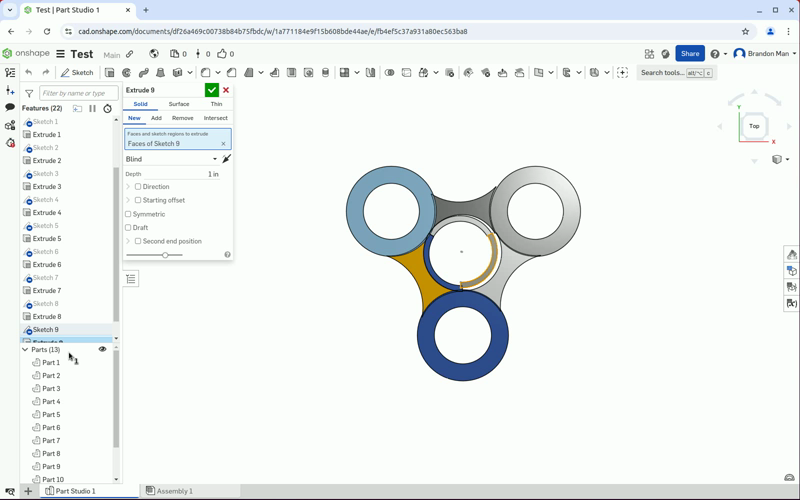
mouse_move(143, 106)
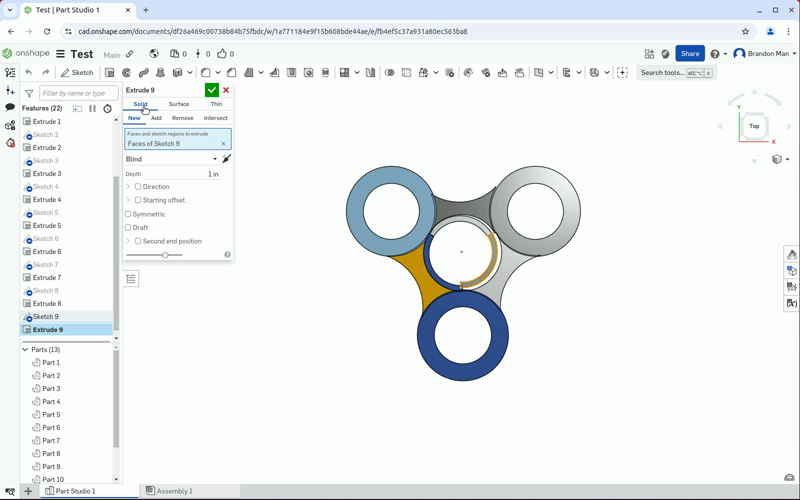
click(143, 106)
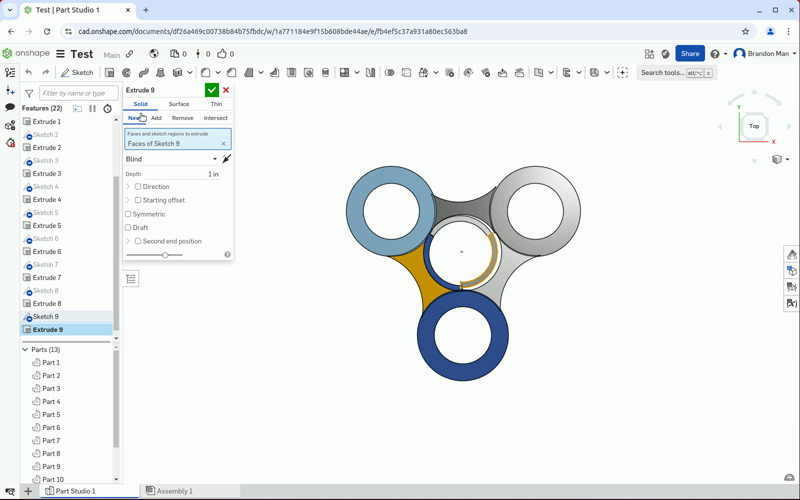
mouse_move(137, 120)
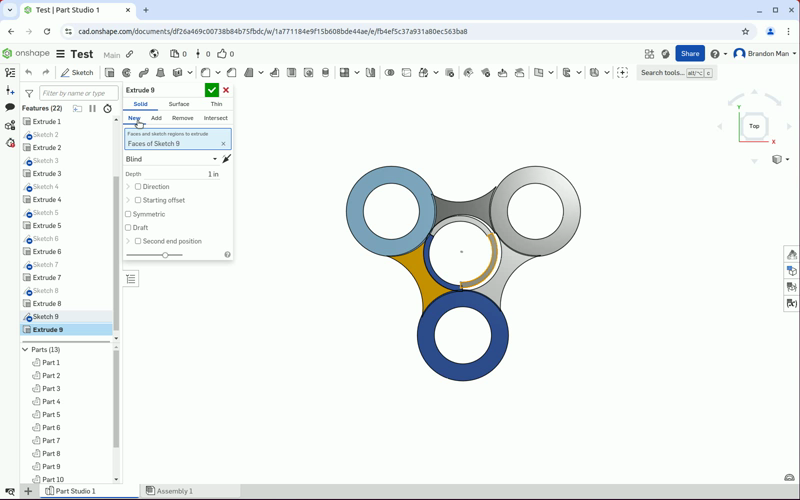
click(137, 120)
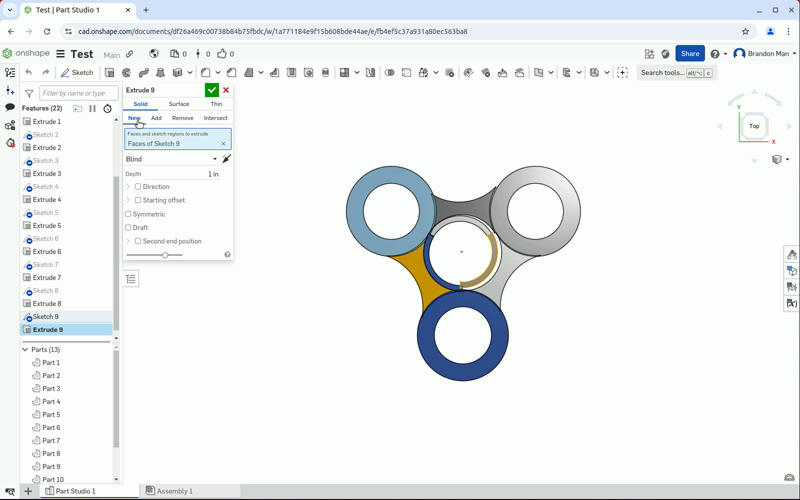
key(tab, 4)
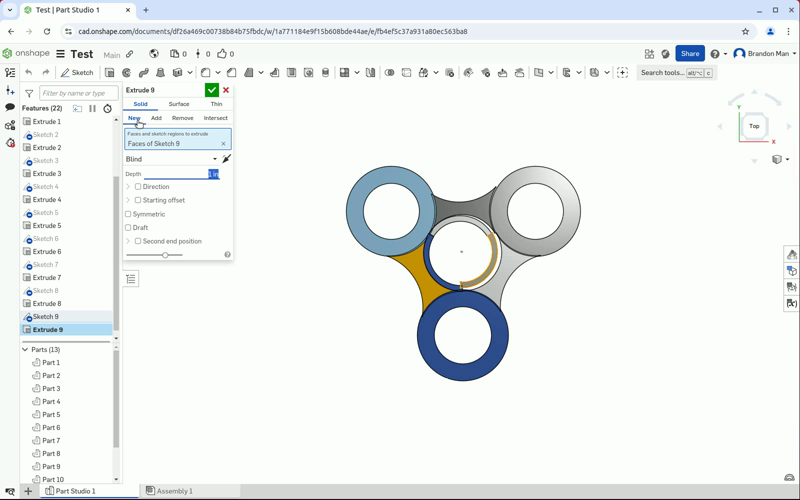
text(3.129)
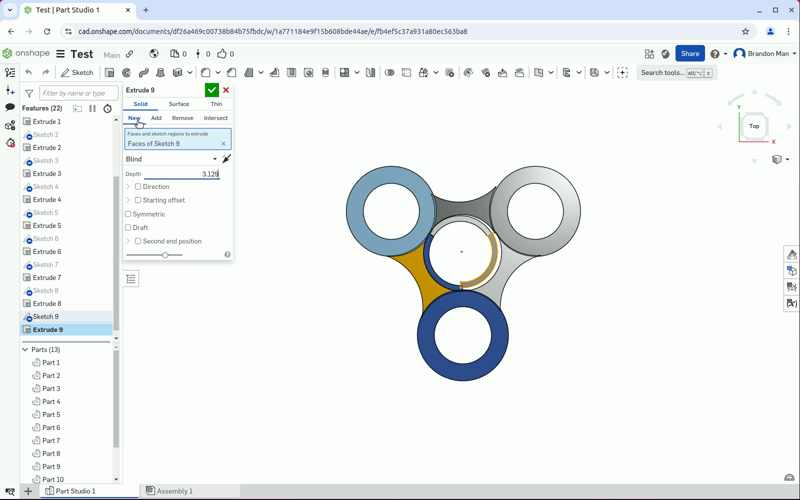
key(enter)
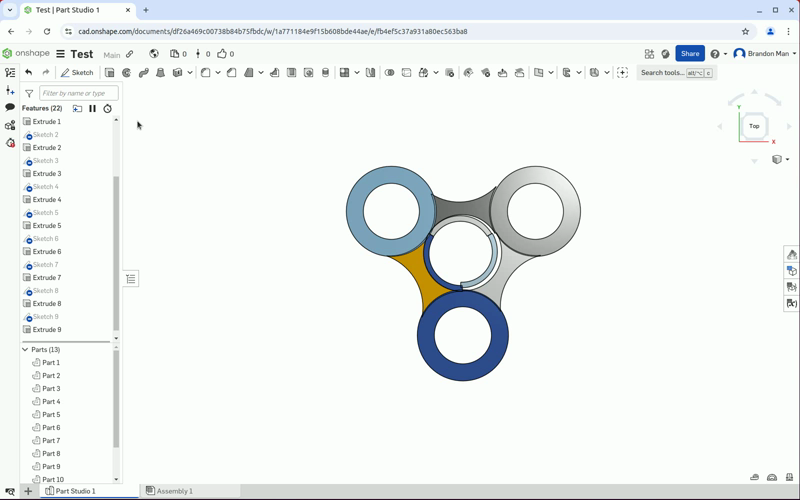
key(shift+h)
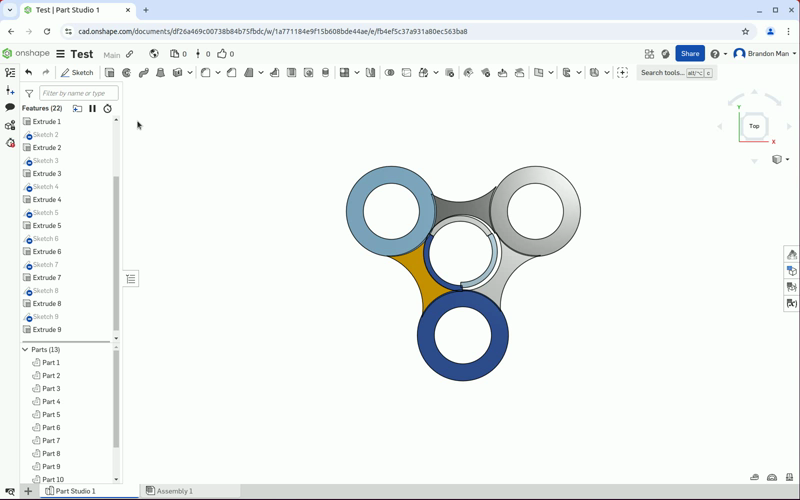
key(shift+h)
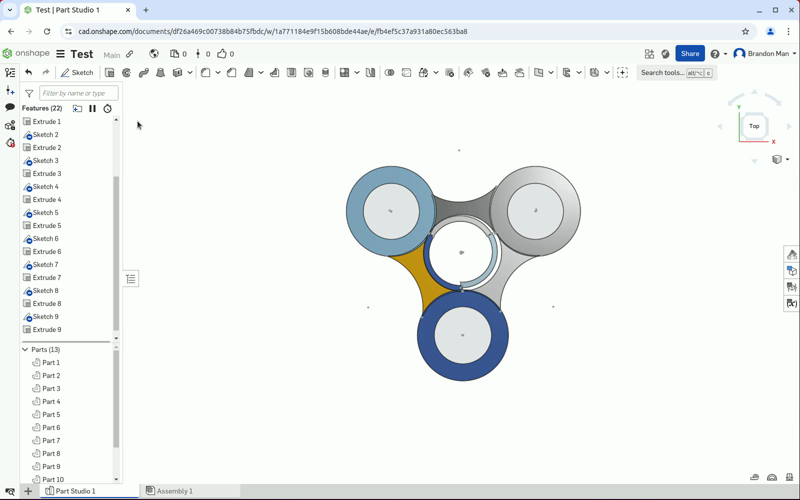
key(shift+7)
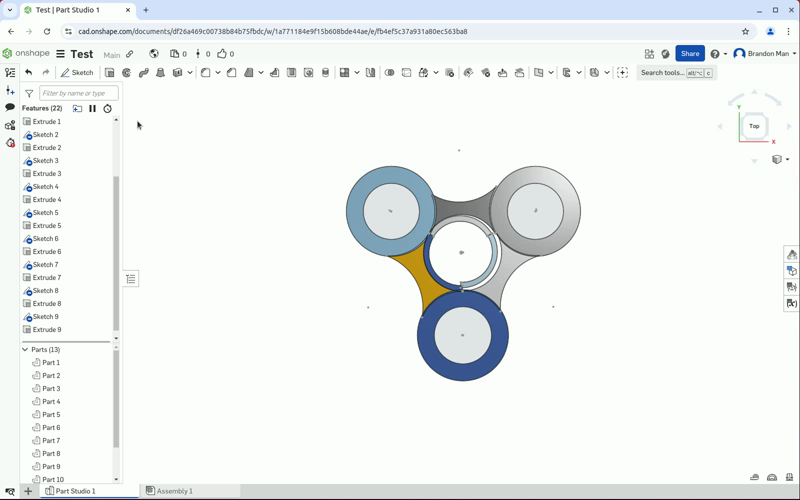
key(up, 3)
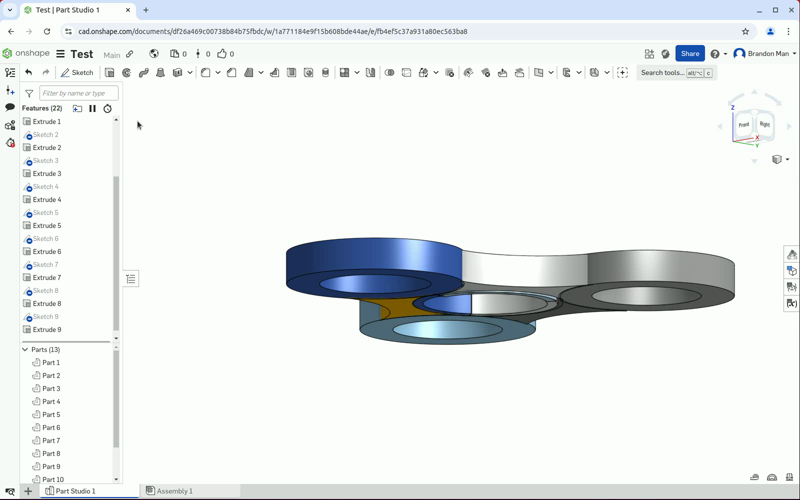
key(left, 3)
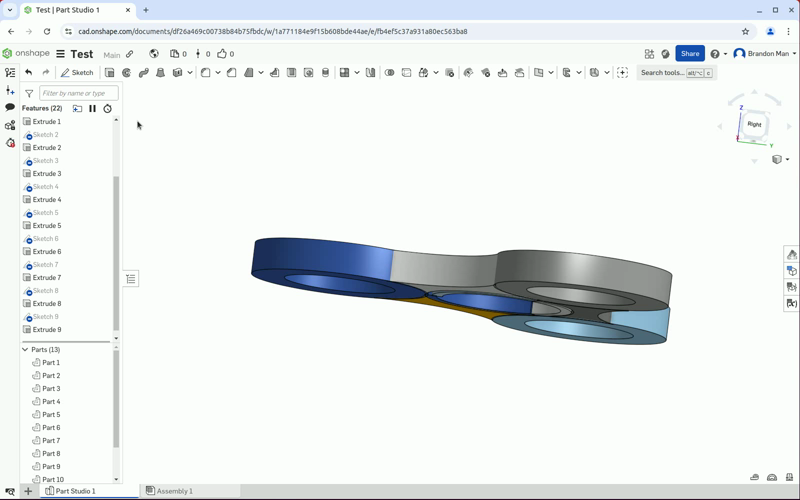
key(right, 3)
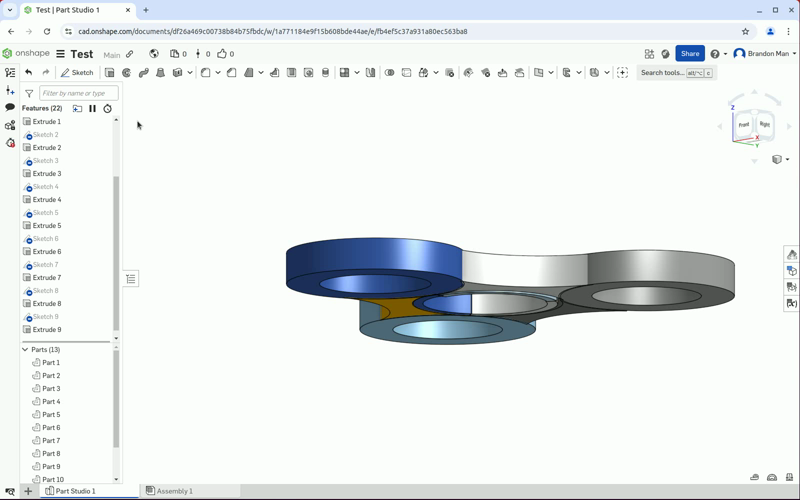
key(down, 3)
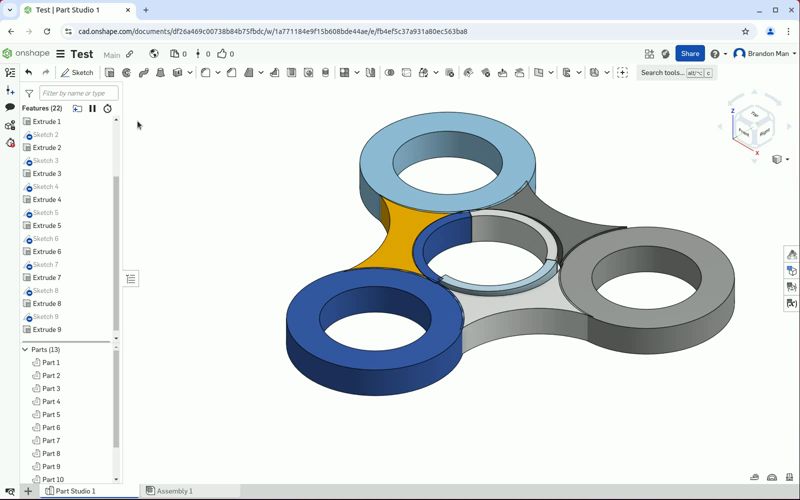
mouse_move(69, 111)
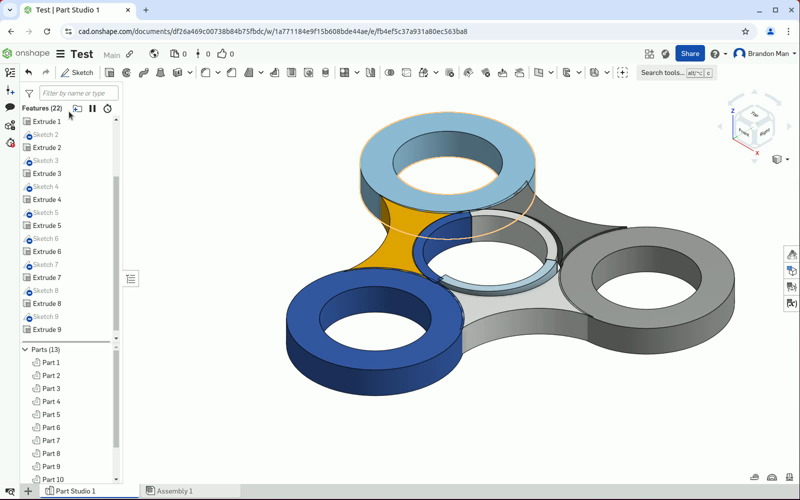
click(69, 111)